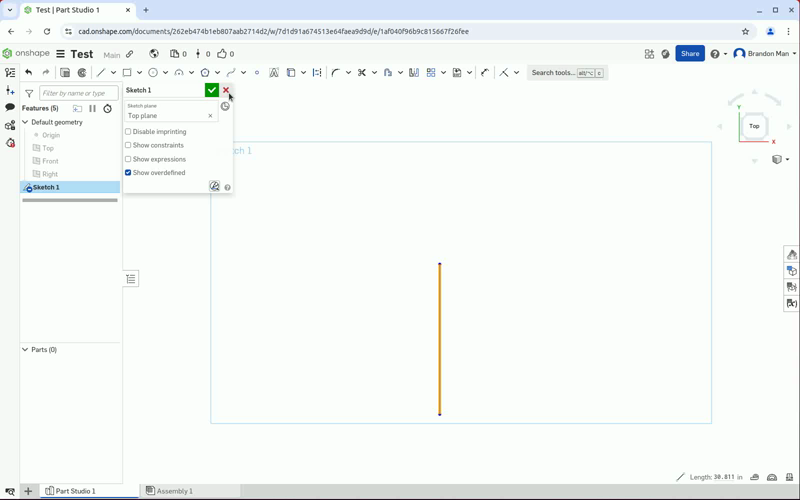
key(shift+h)
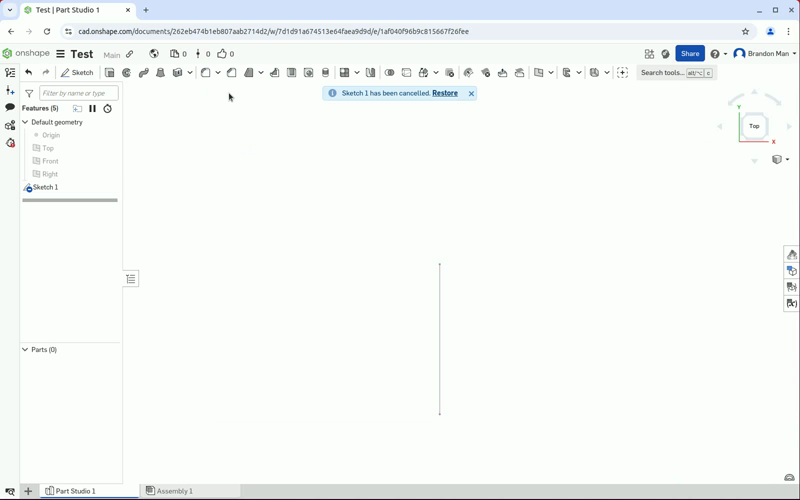
key(shift+s)
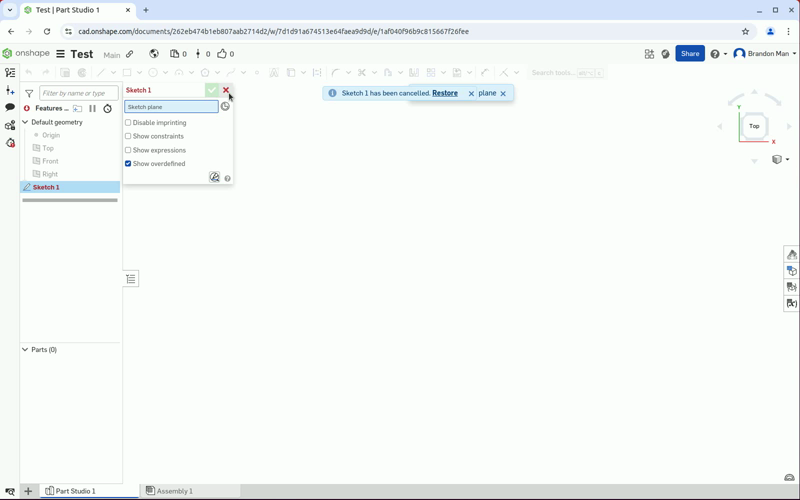
mouse_move(73, 150)
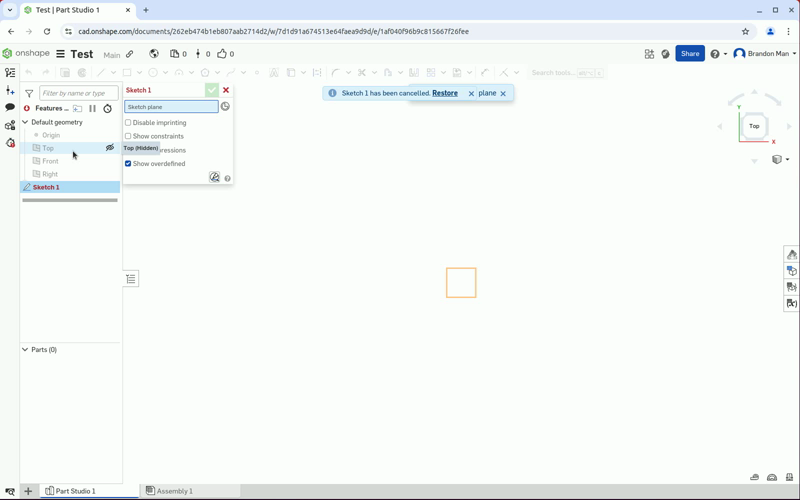
click(73, 150)
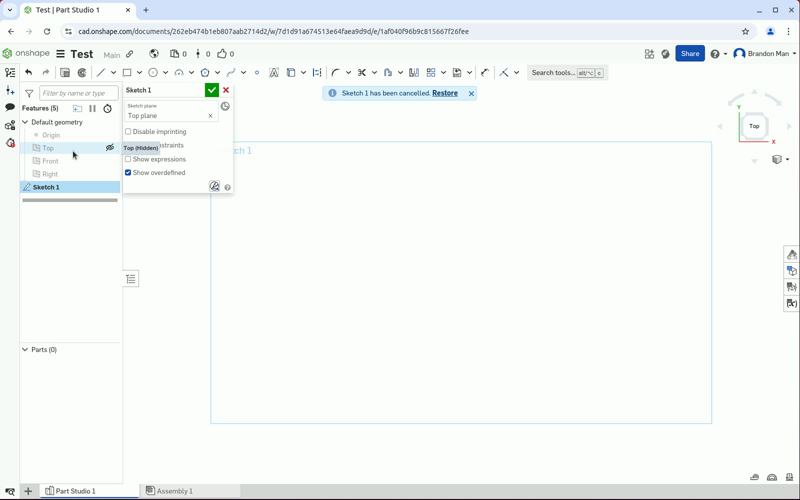
mouse_move(73, 352)
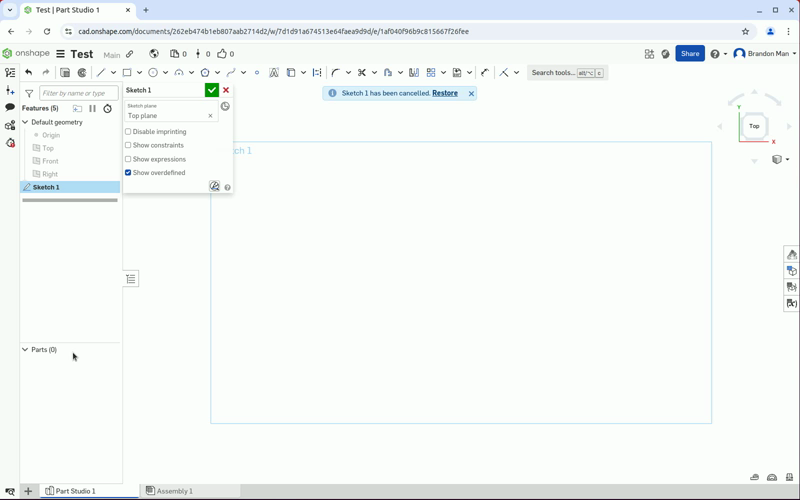
key(y)
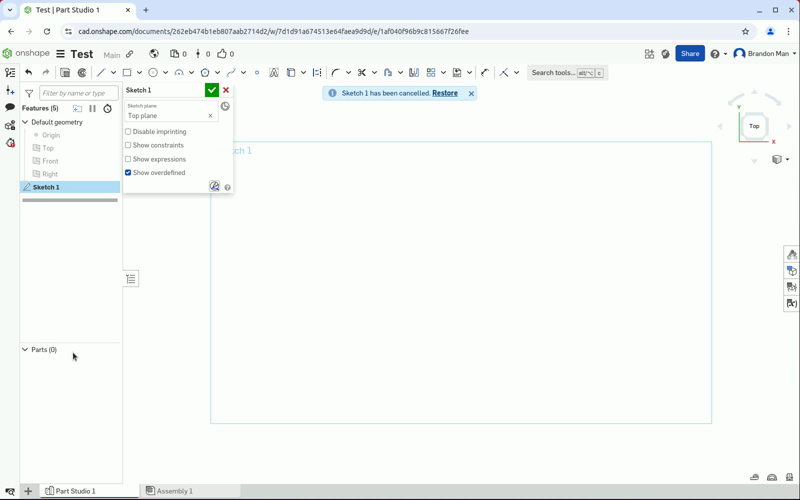
key(l)
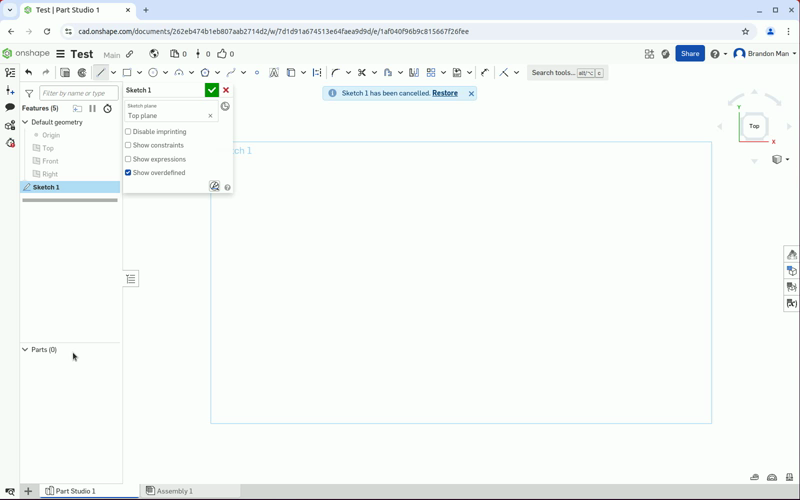
key_down(shift)
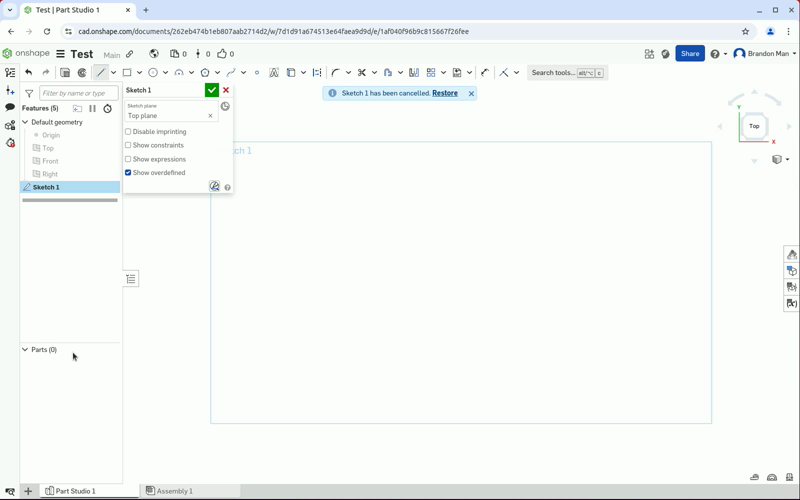
mouse_move(460, 282)
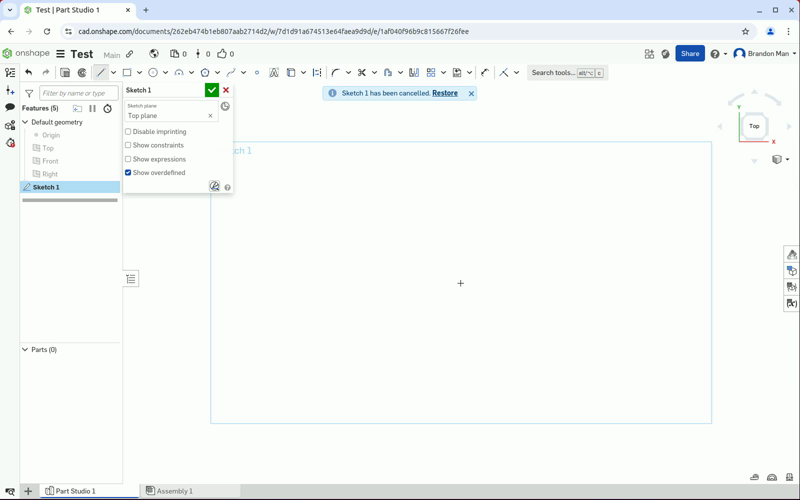
click(460, 282)
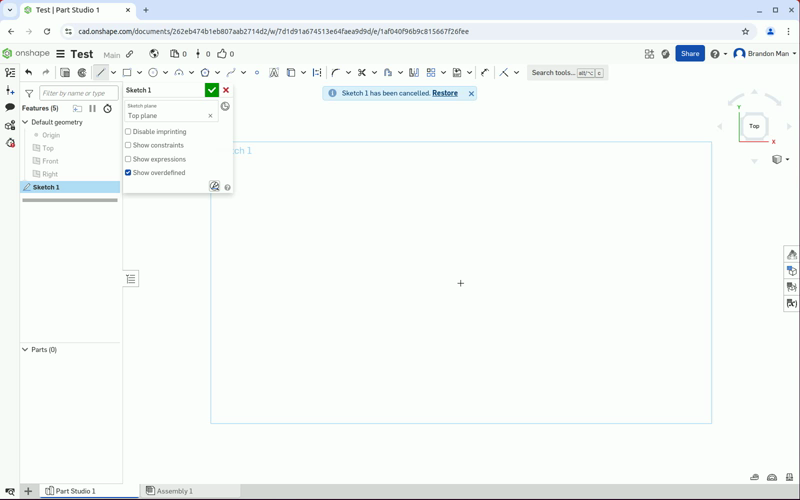
key_up(shift)
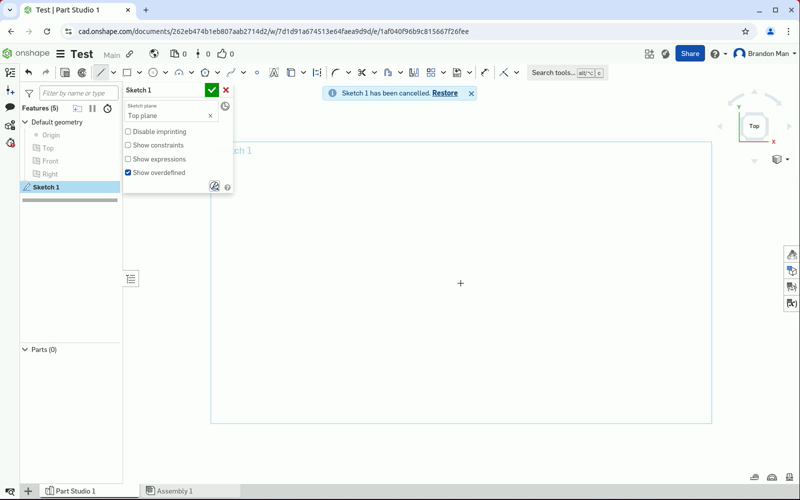
key_down(shift)
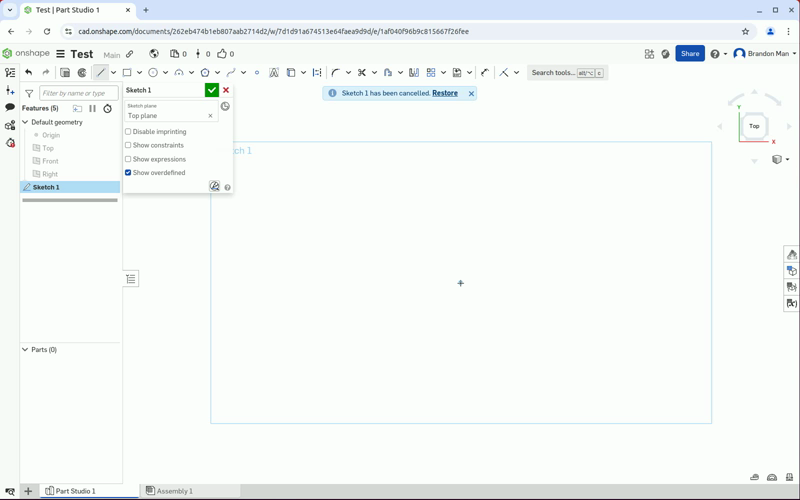
mouse_move(547, 282)
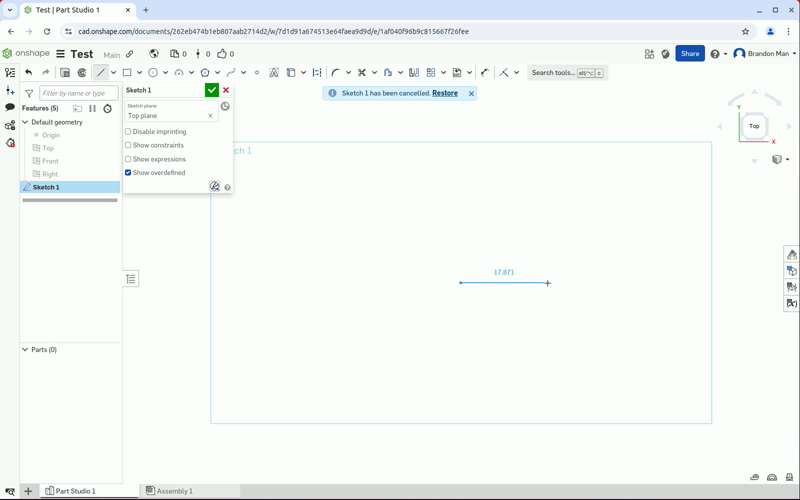
click(547, 282)
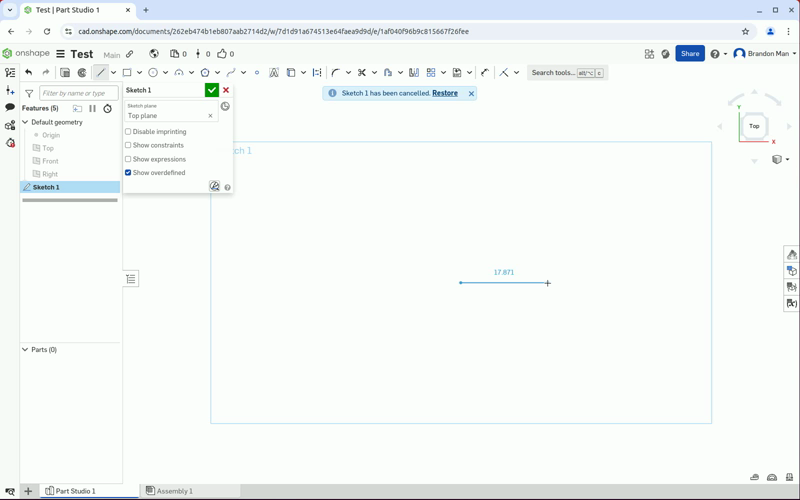
key_up(shift)
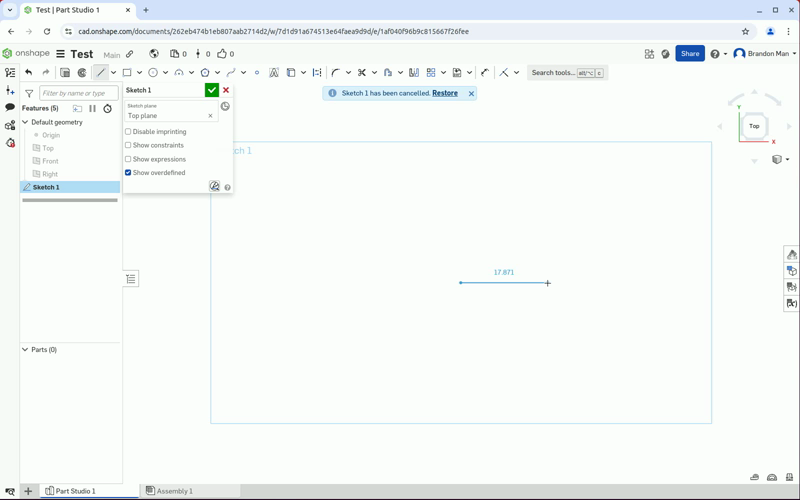
key_down(shift)
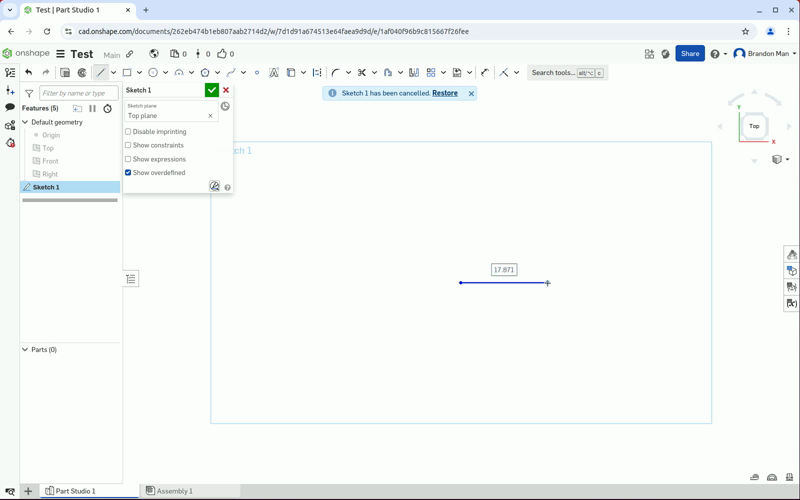
mouse_move(547, 195)
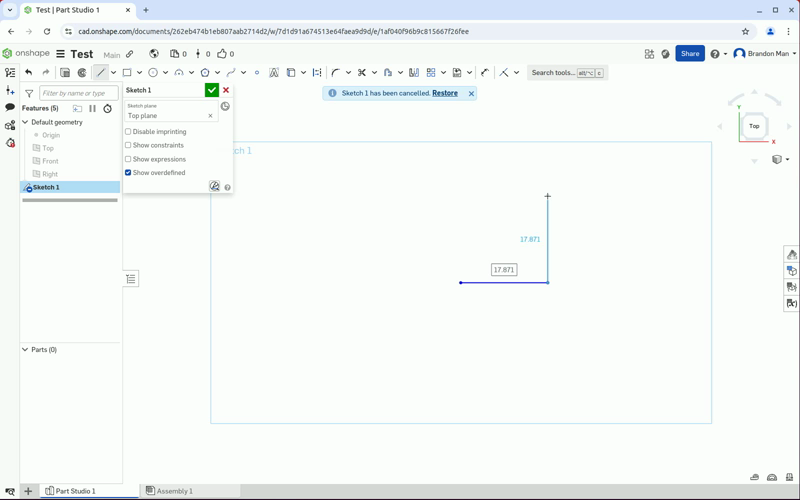
click(547, 195)
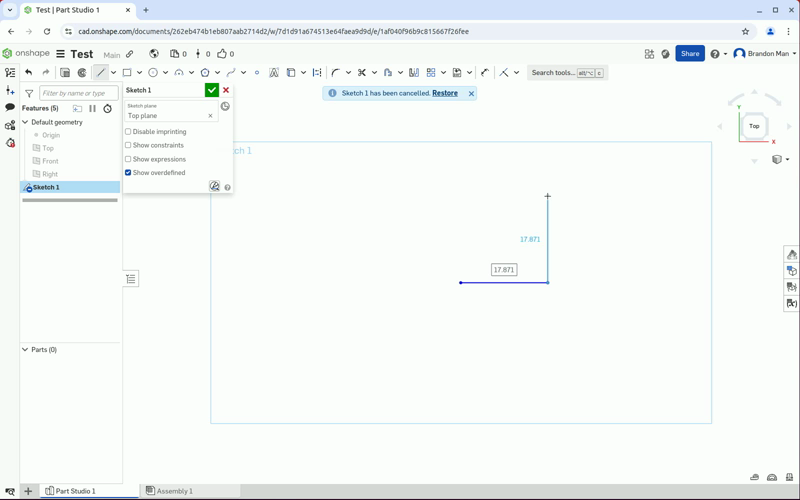
key_up(shift)
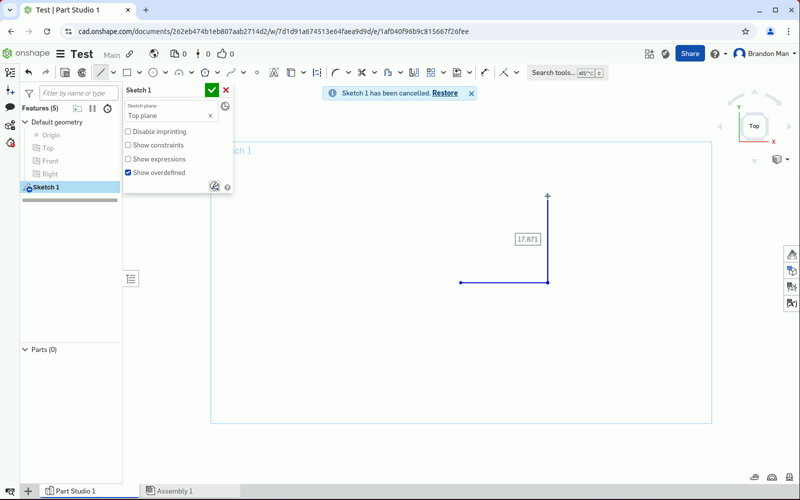
key_down(shift)
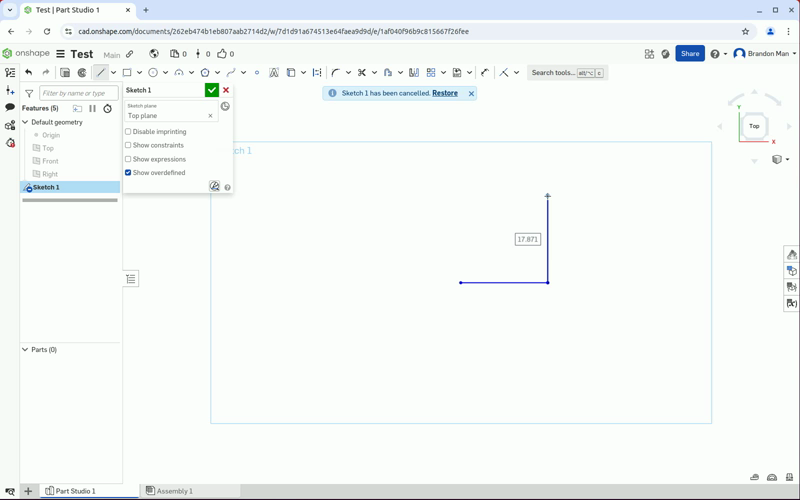
mouse_move(460, 195)
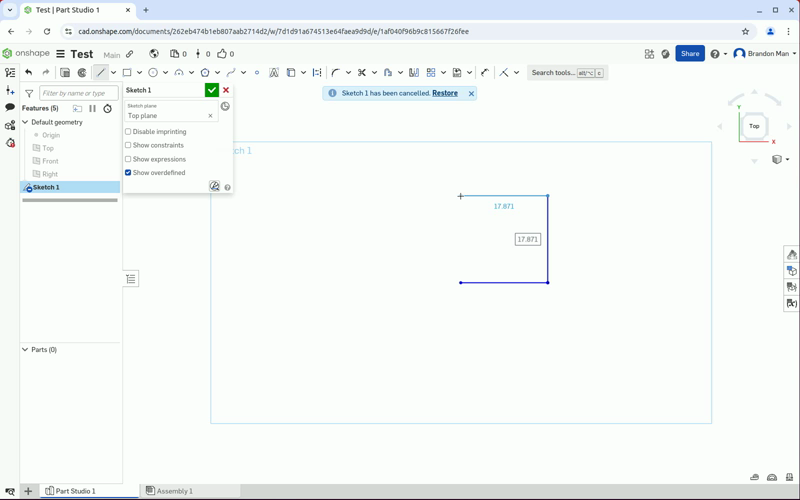
click(460, 195)
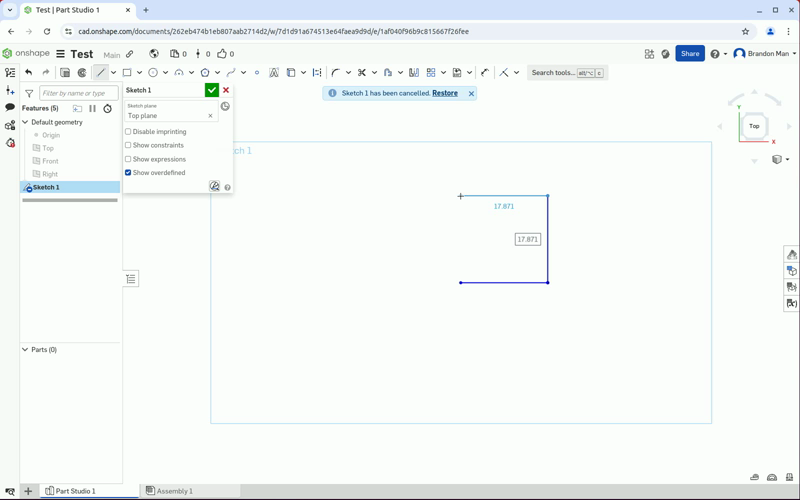
key_up(shift)
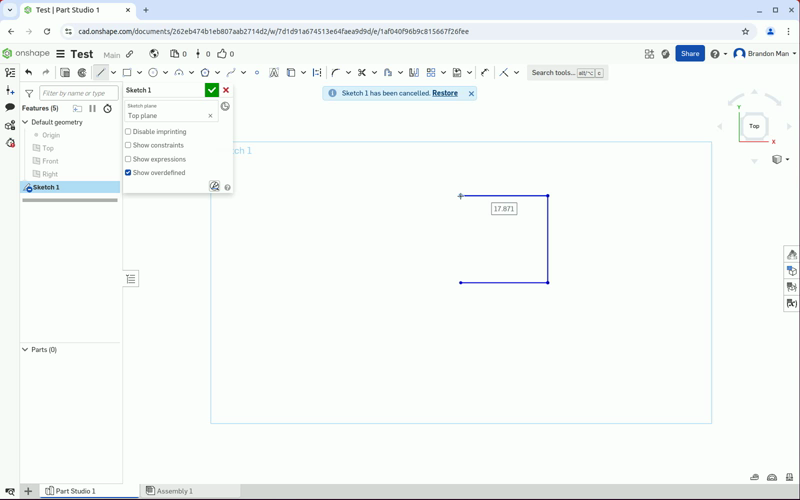
key_down(shift)
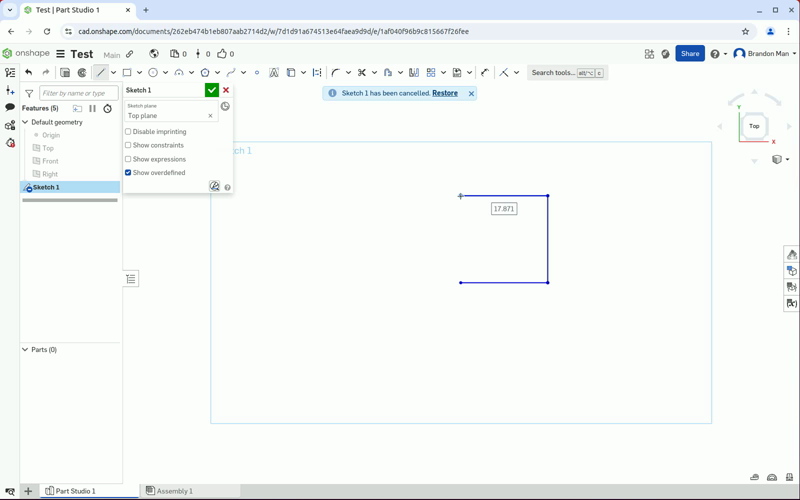
mouse_move(460, 282)
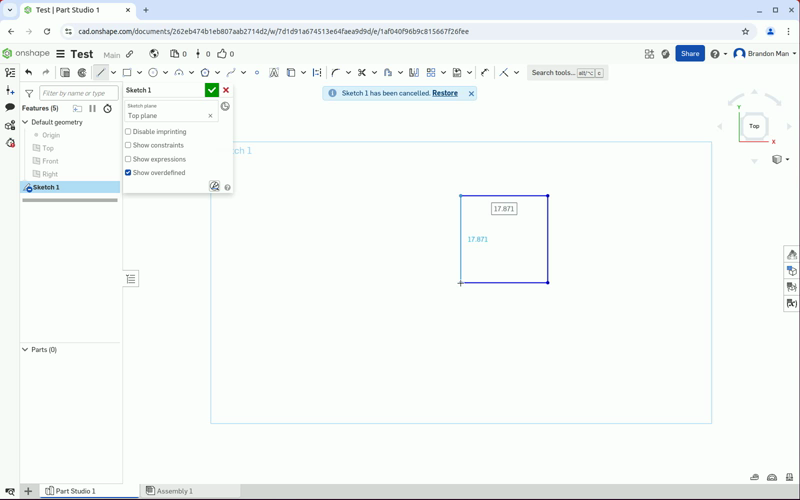
key_up(shift)
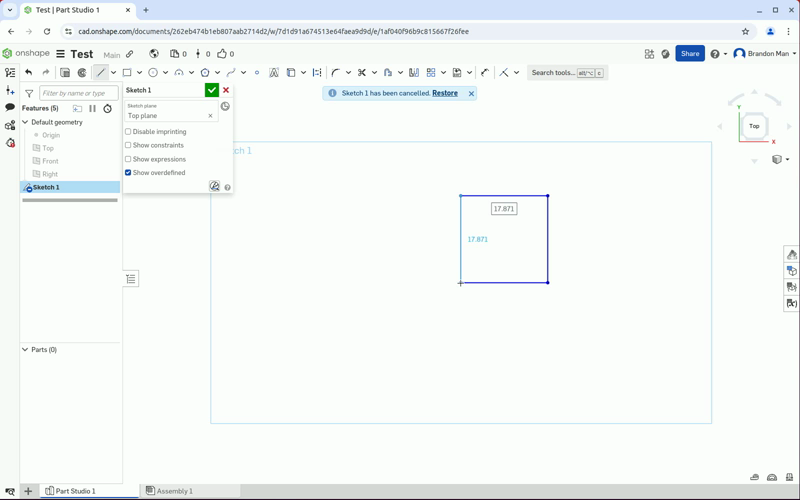
click(460, 282)
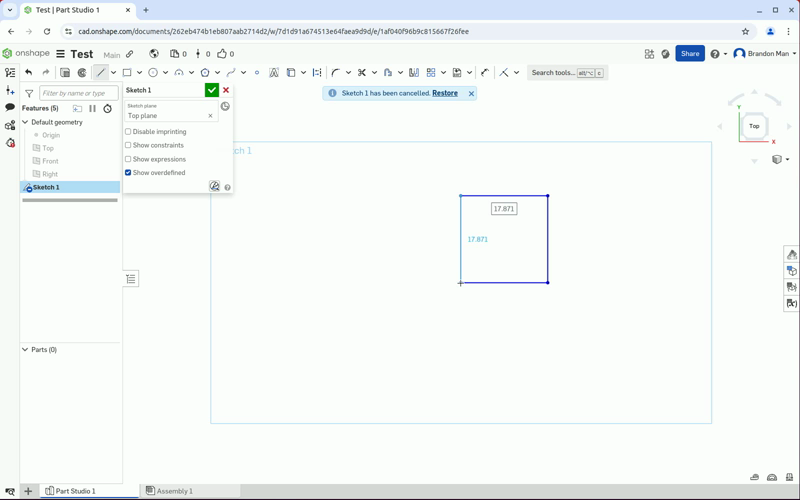
key(esc)
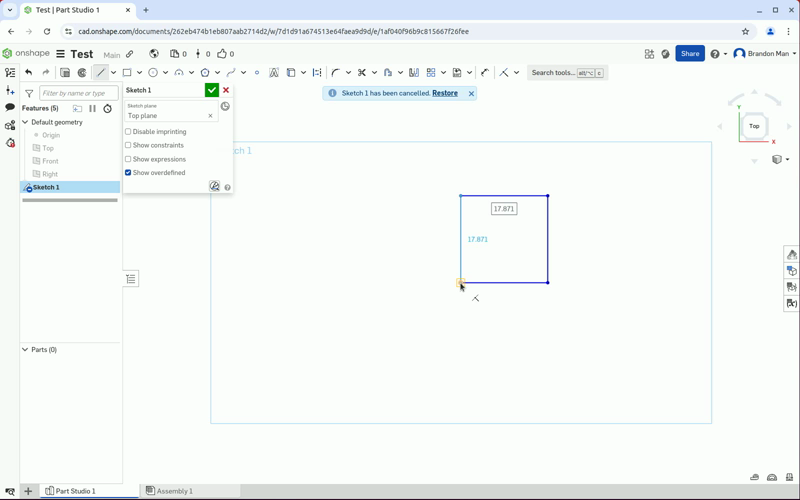
mouse_move(484, 241)
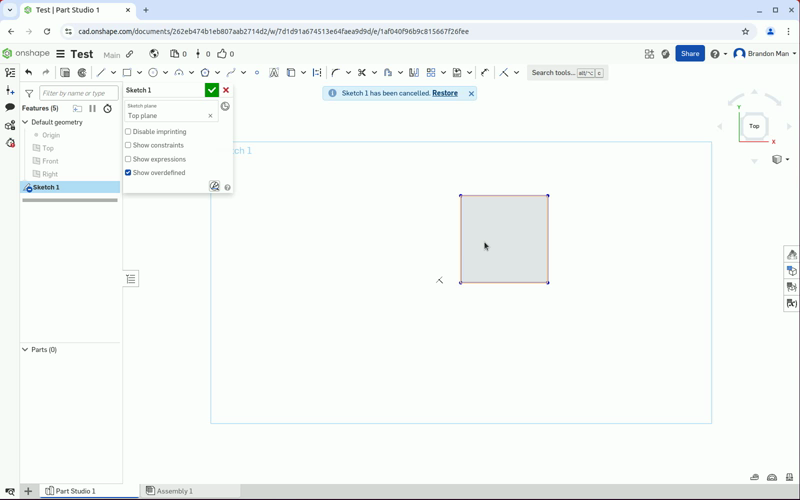
click(484, 241)
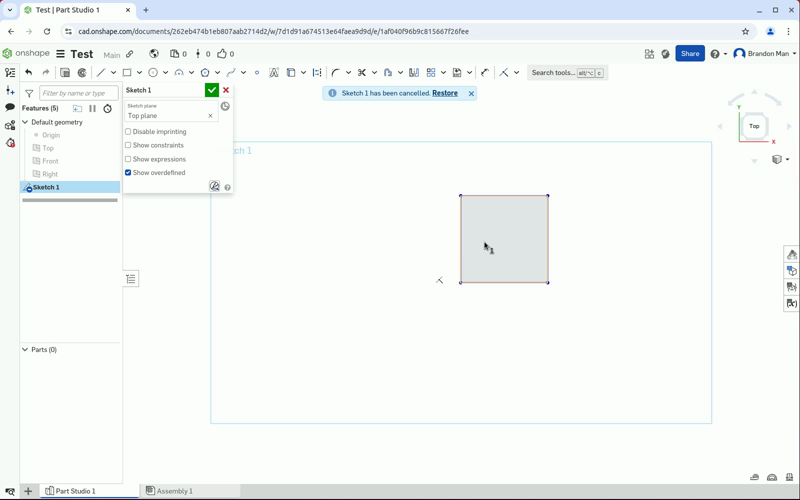
mouse_move(73, 352)
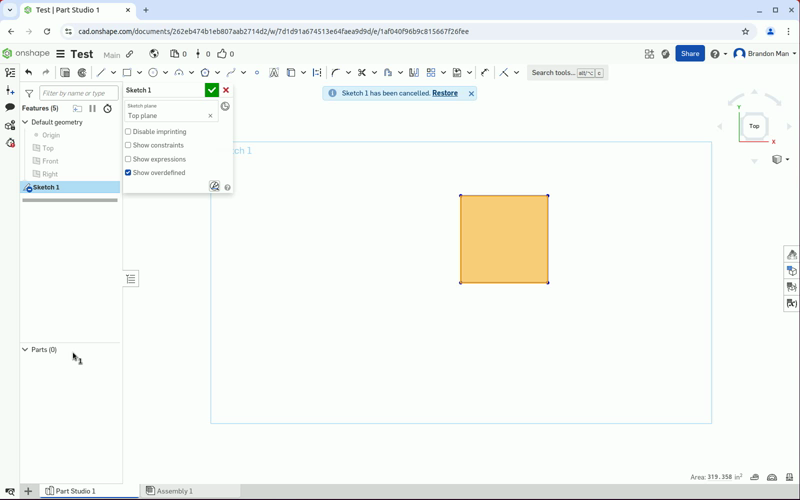
key(shift+y)
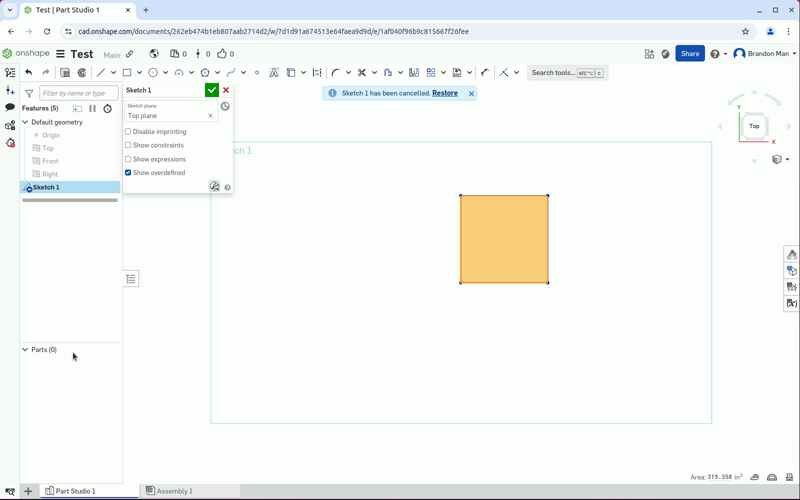
key(shift+e)
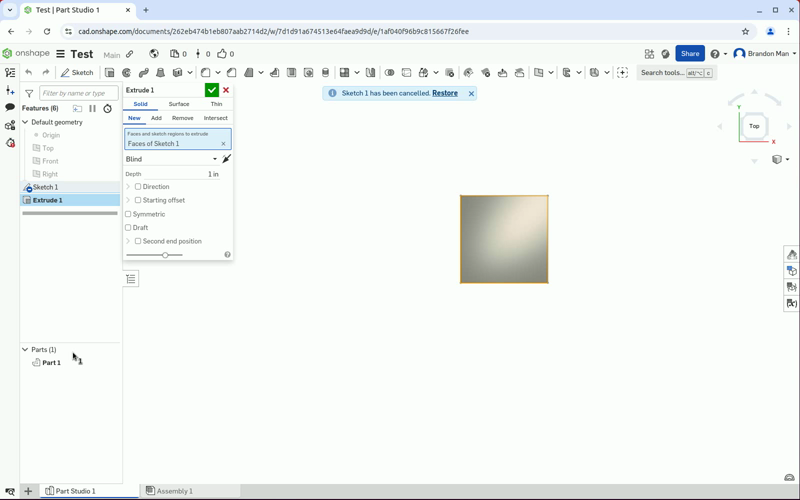
mouse_move(143, 106)
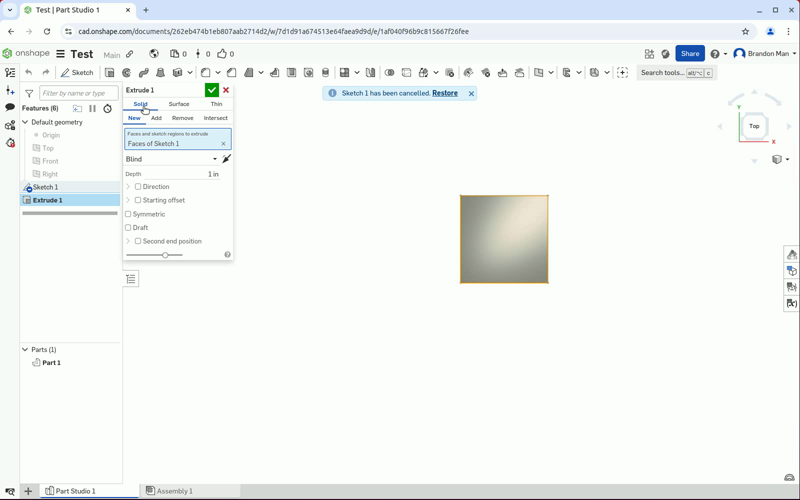
click(143, 106)
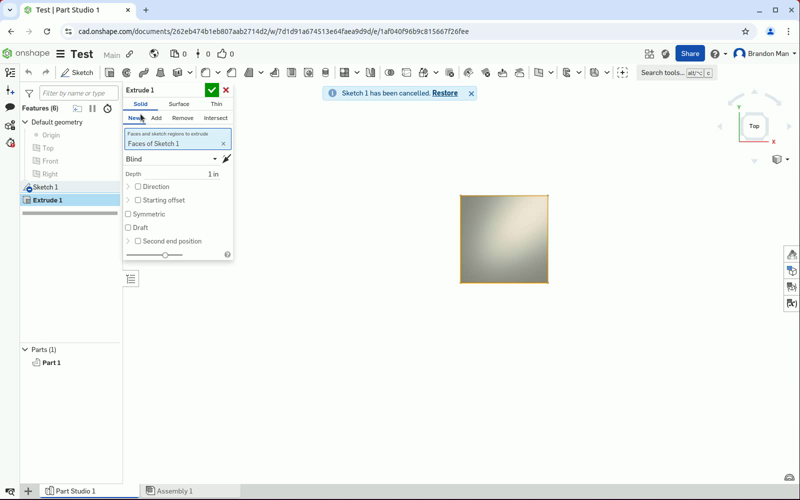
mouse_move(137, 120)
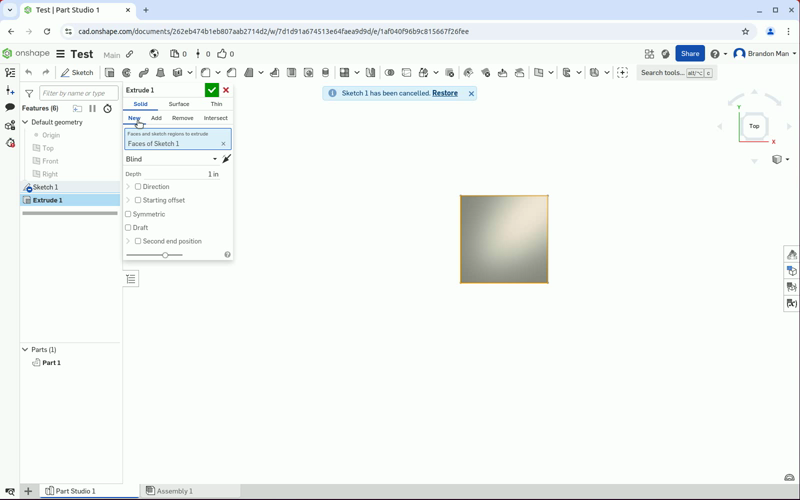
click(137, 120)
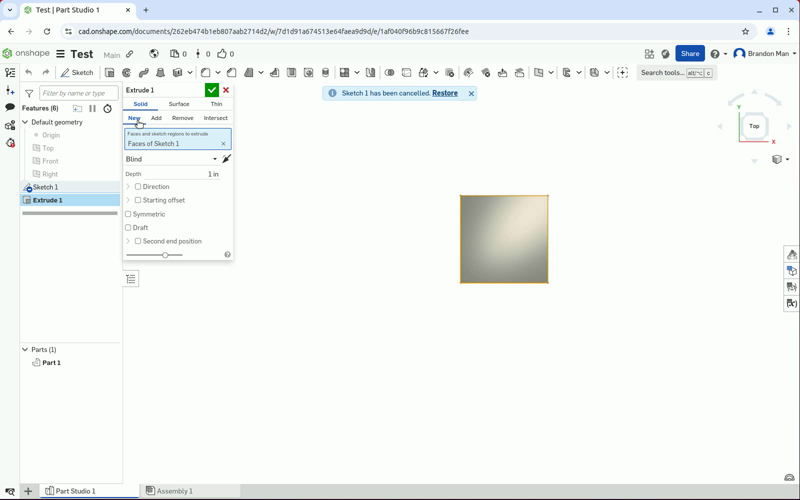
key(tab, 4)
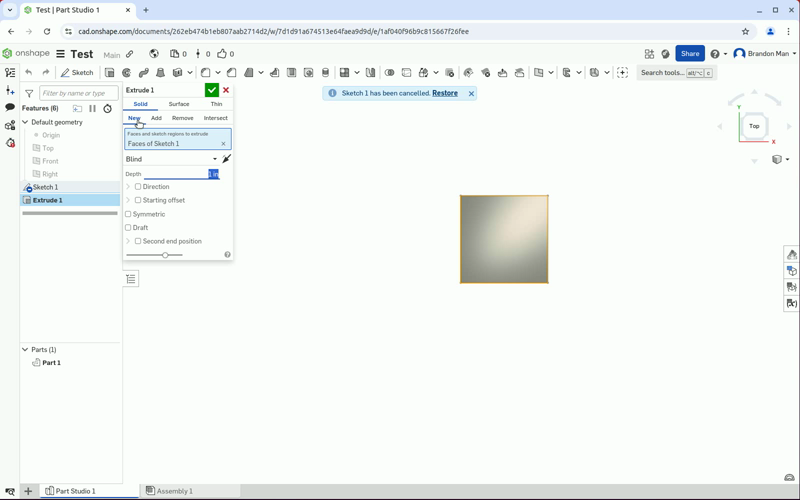
text(23.108)
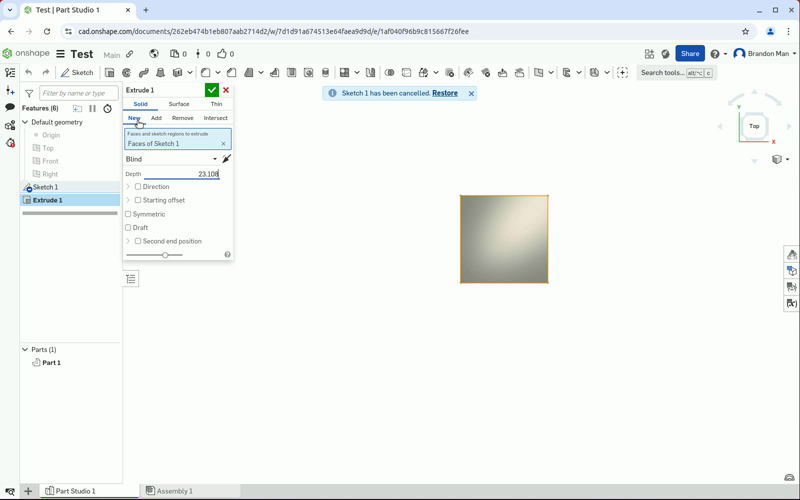
key(enter)
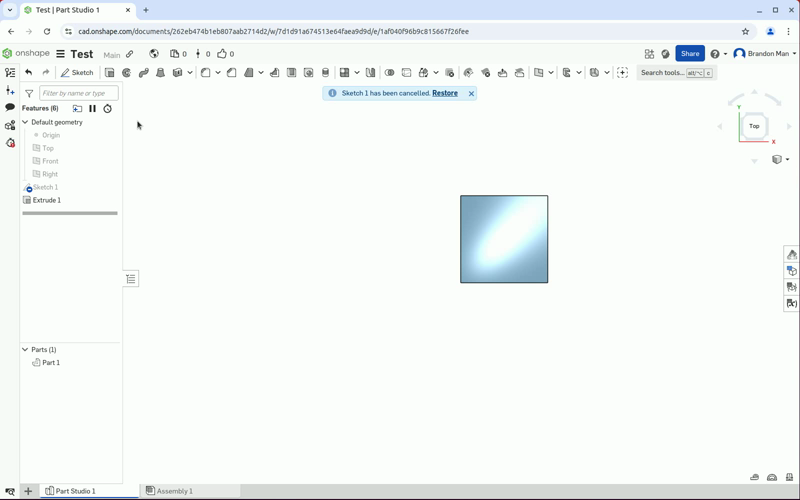
key(shift+h)
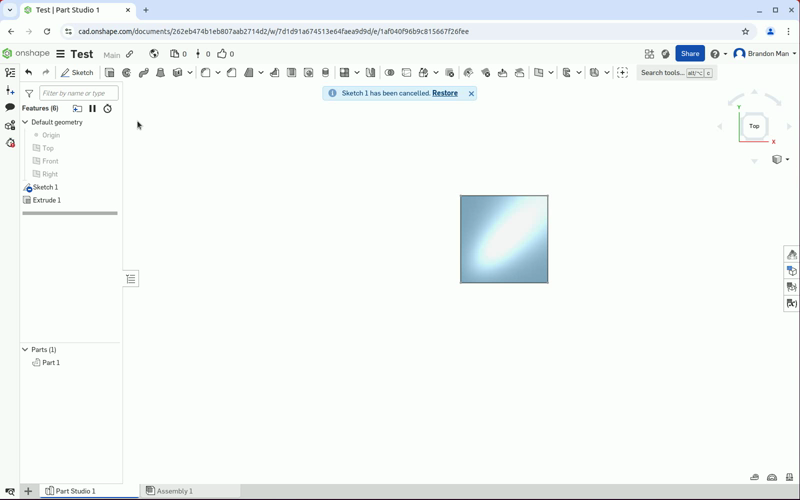
key(shift+h)
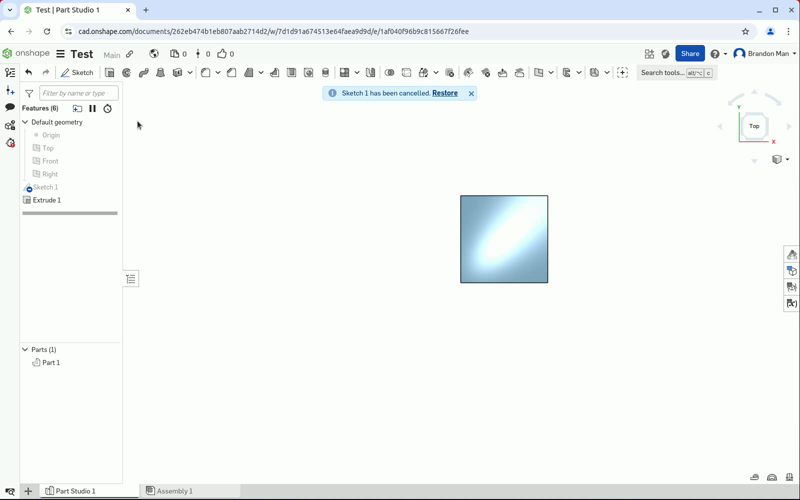
mouse_move(73, 189)
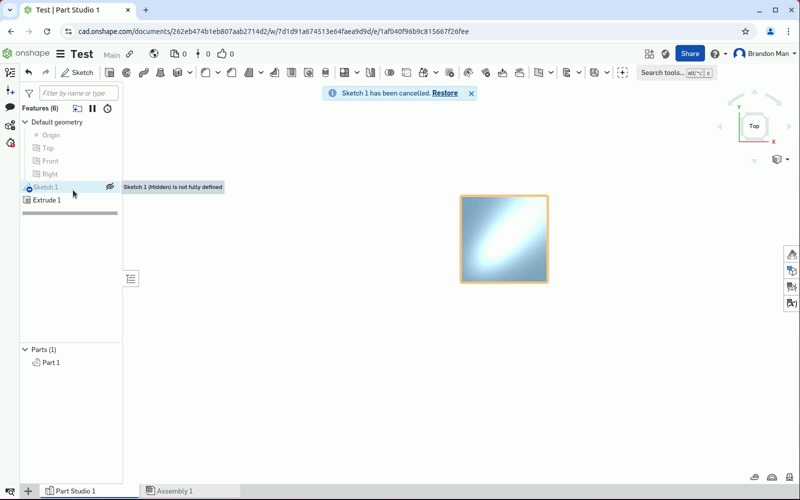
click(73, 189)
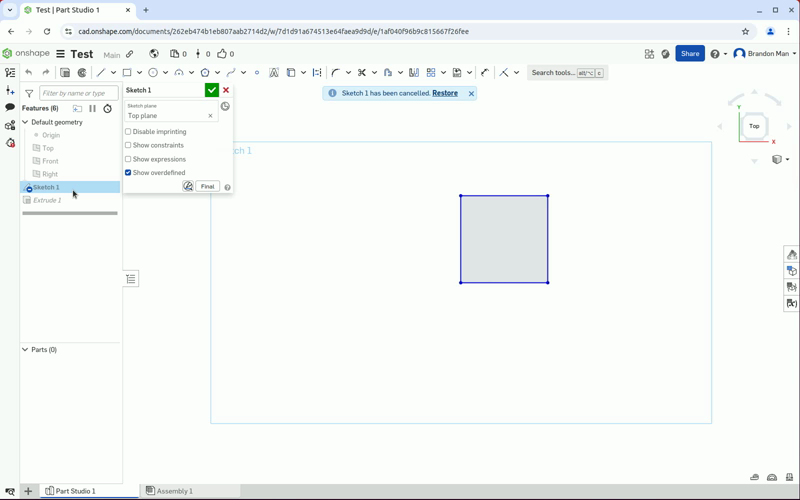
mouse_move(229, 92)
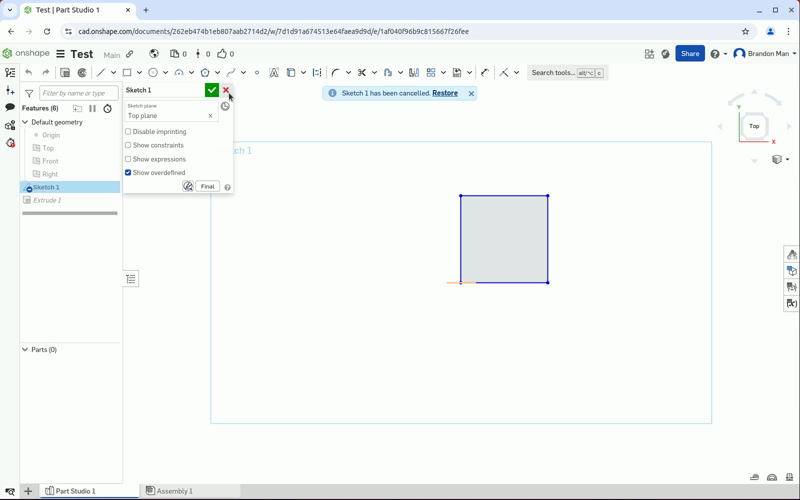
click(229, 92)
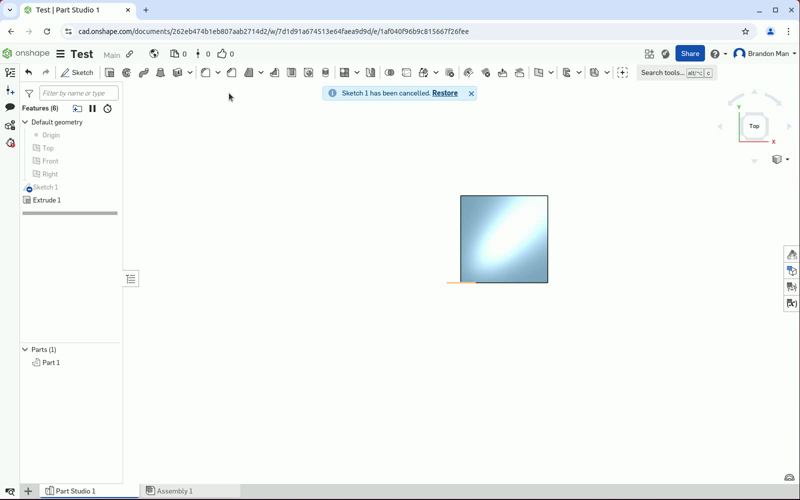
mouse_move(73, 352)
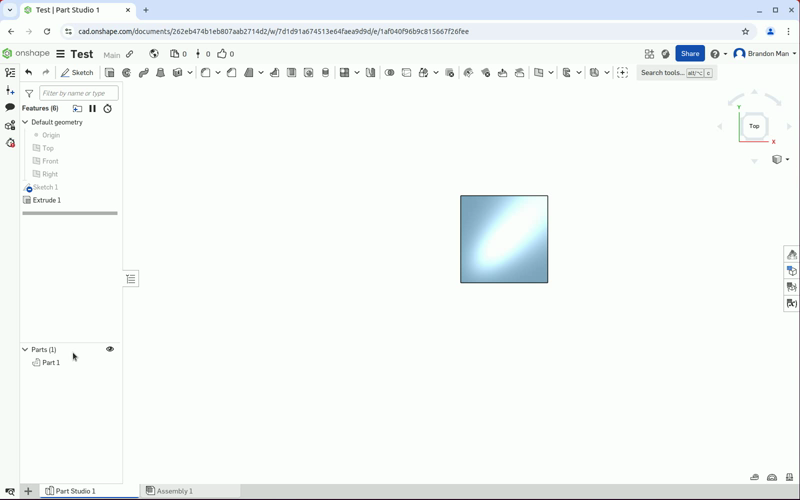
key(y)
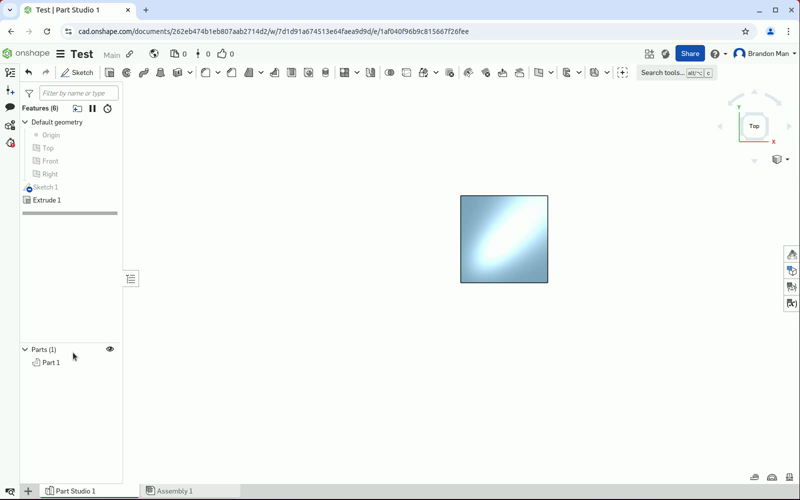
key(shift+p)
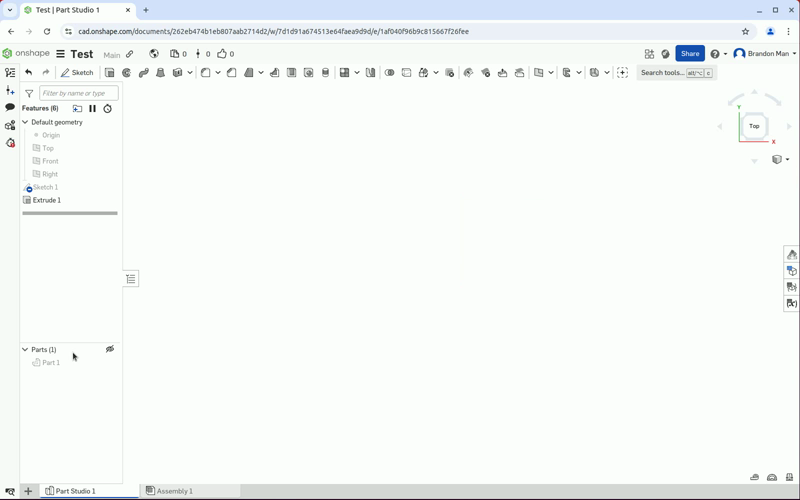
key(space)
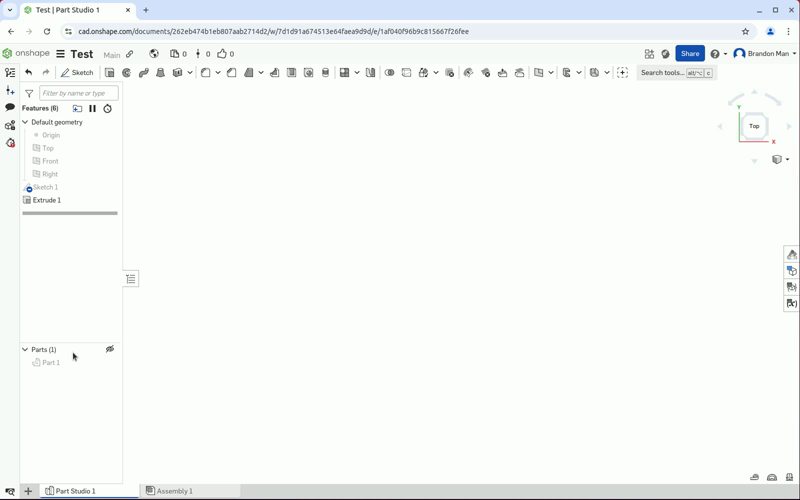
key_down(shift)
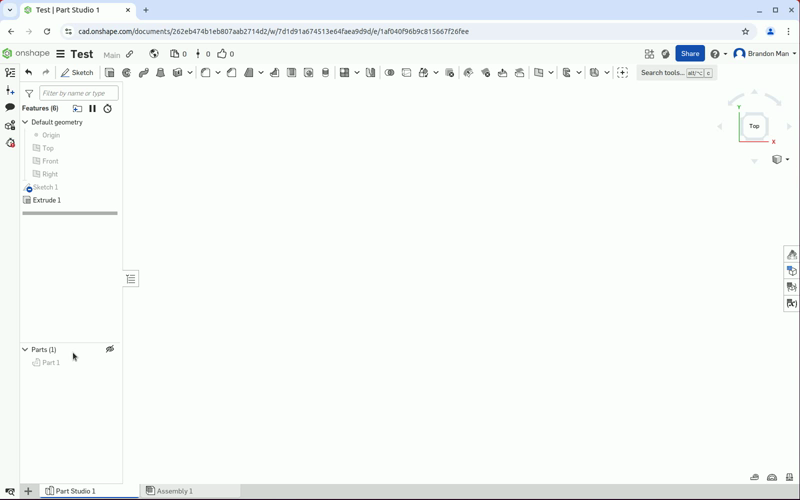
key(up)
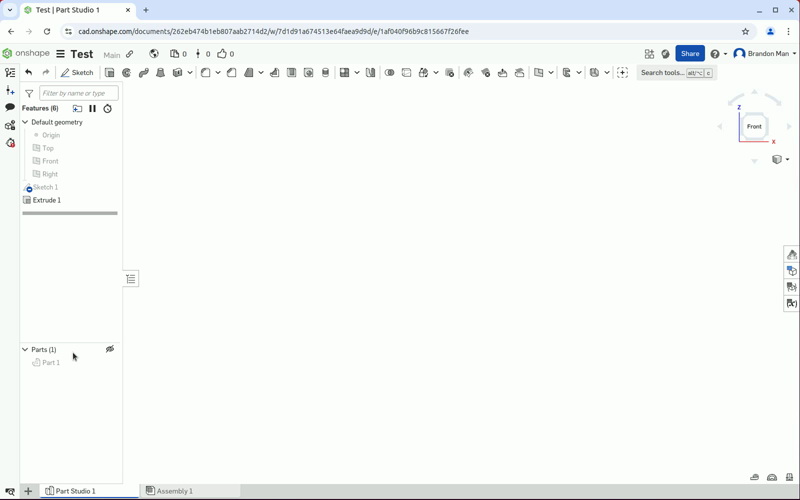
key_up(shift)
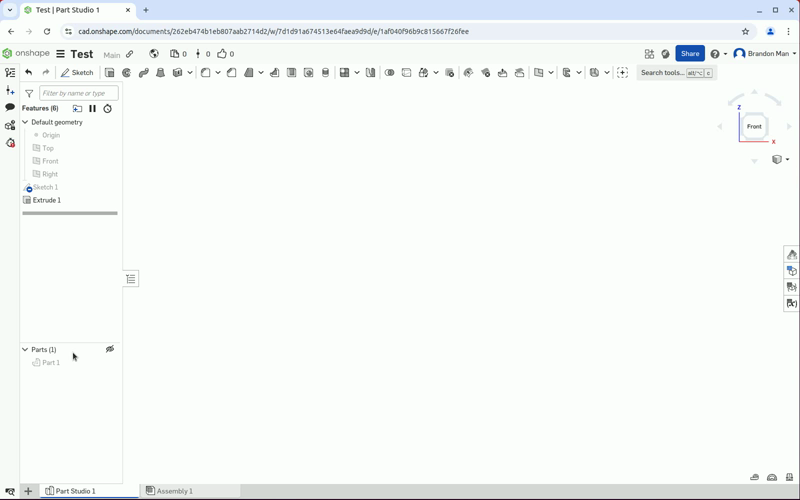
key(space)
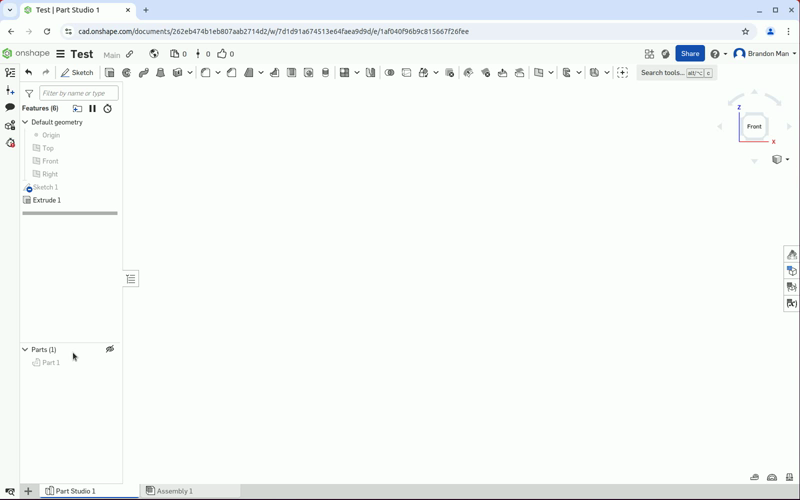
key_down(shift)
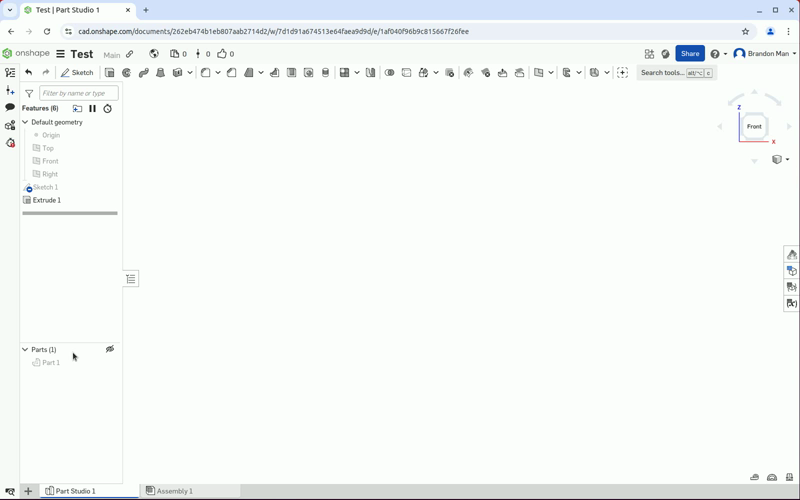
key(left)
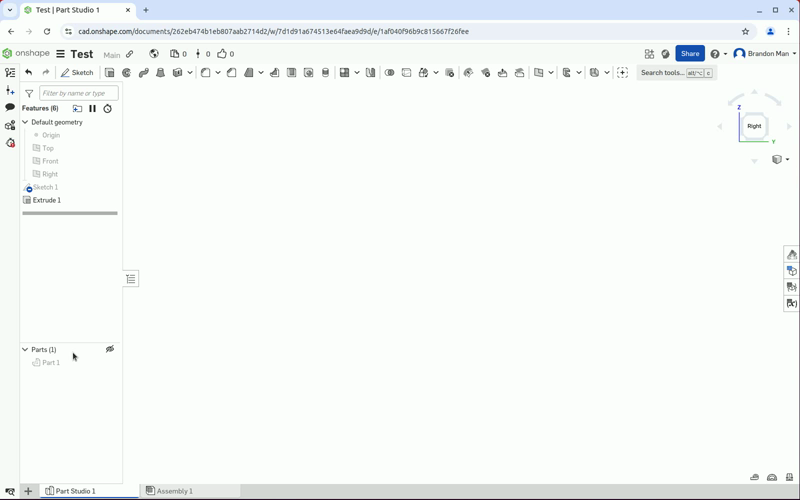
key_up(shift)
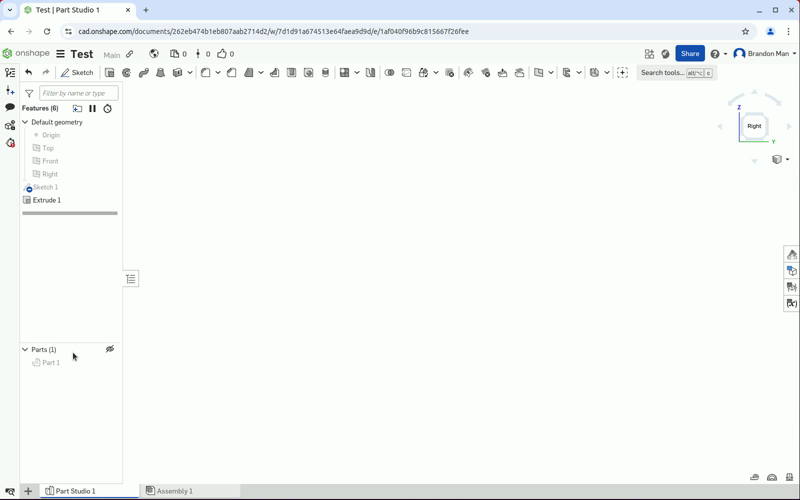
mouse_move(73, 352)
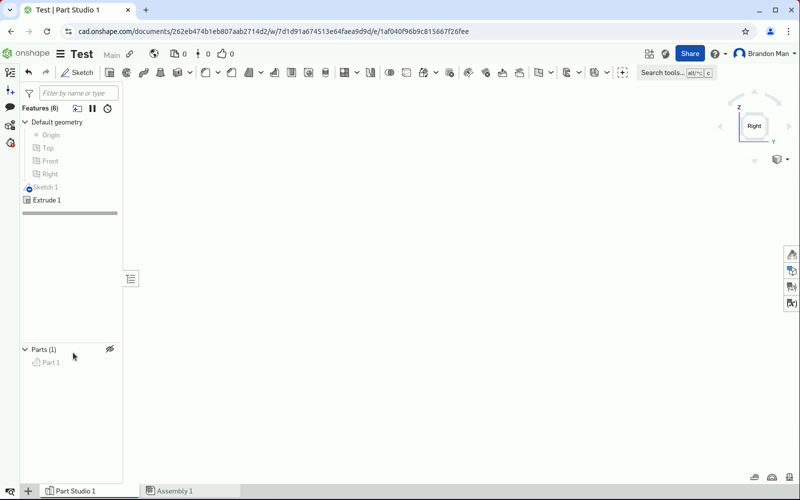
key(shift+y)
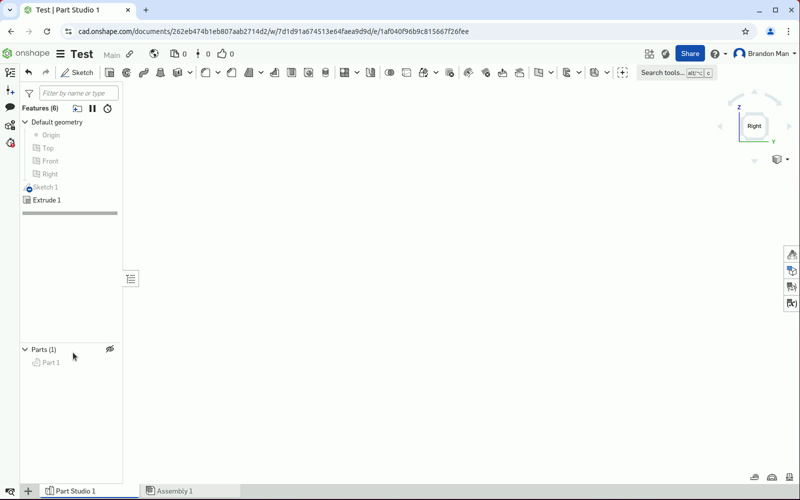
key(shift+s)
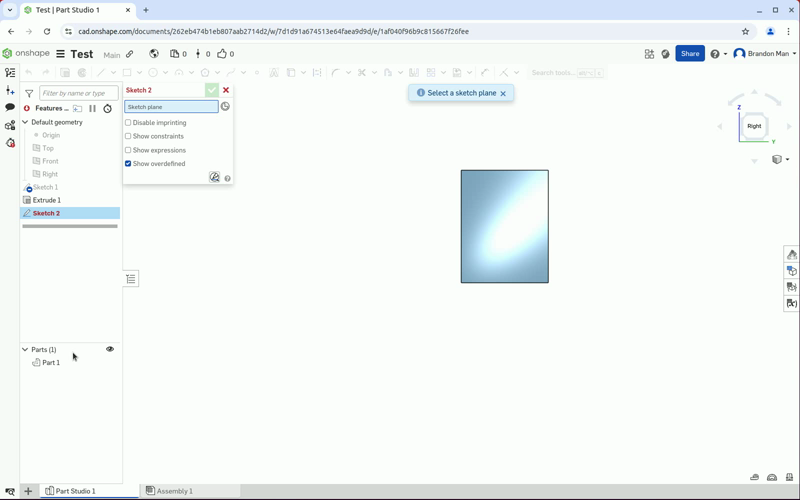
mouse_move(73, 176)
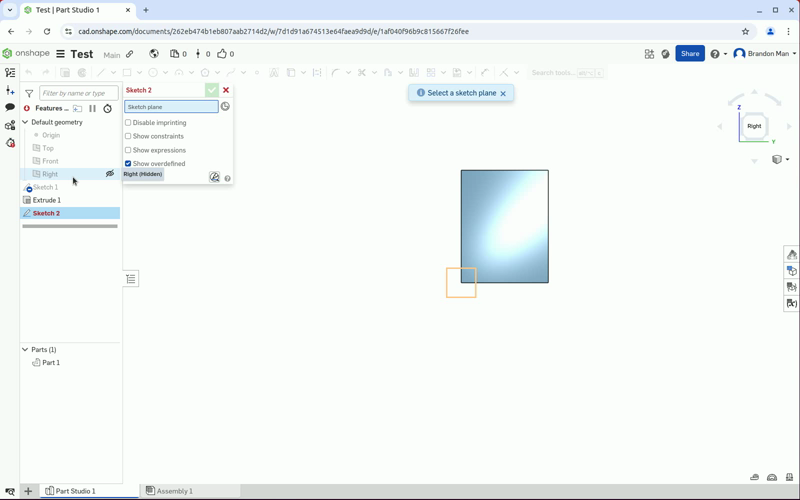
click(73, 176)
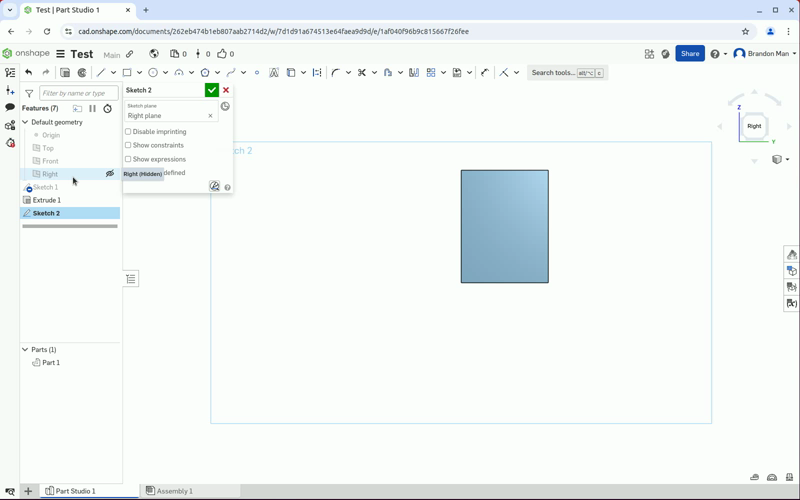
mouse_move(73, 352)
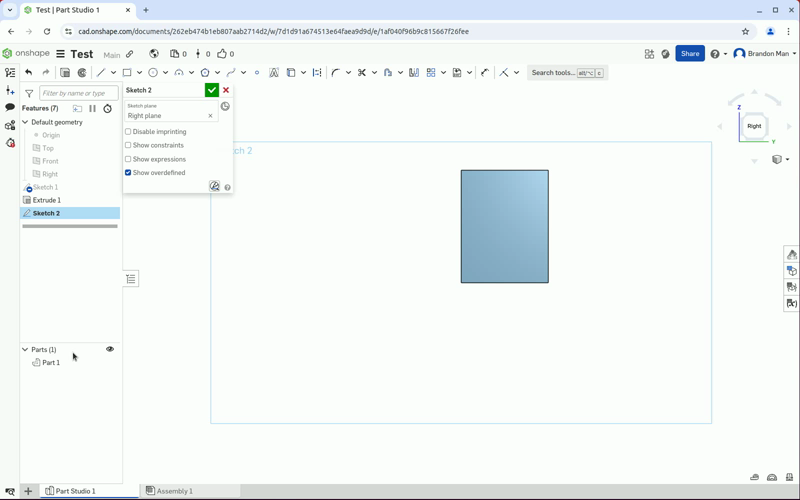
key(y)
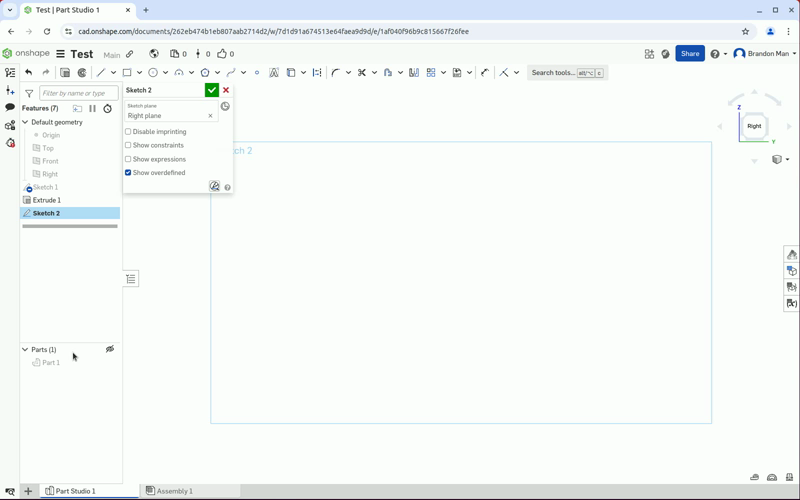
key(l)
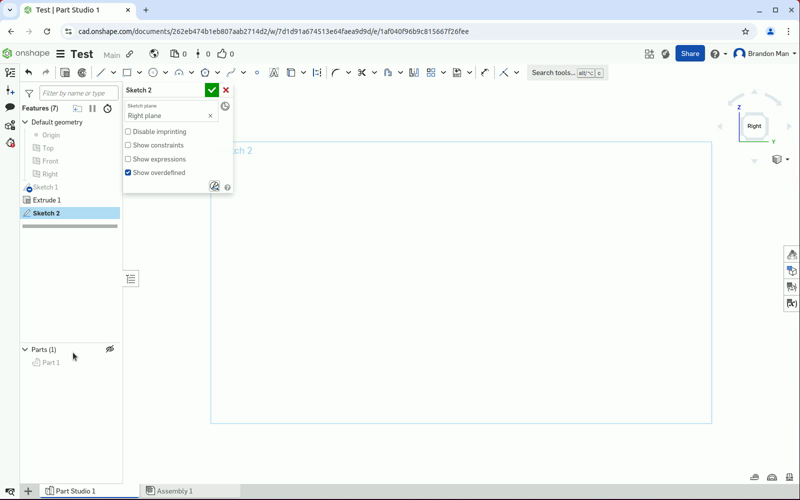
key_down(shift)
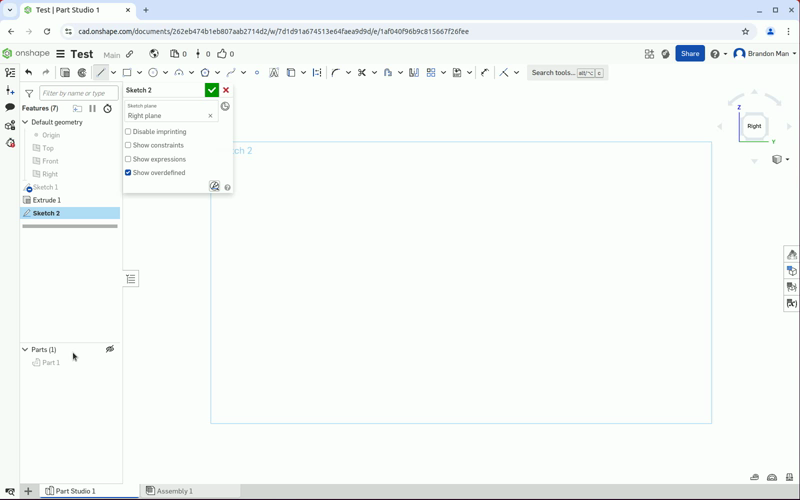
mouse_move(495, 247)
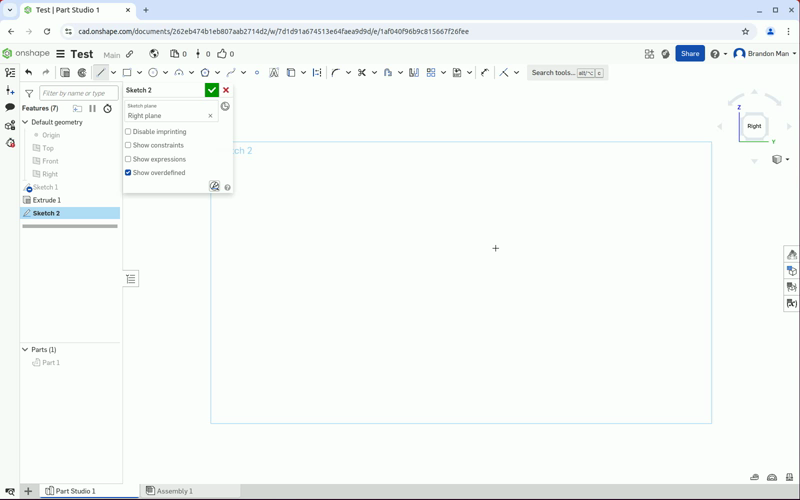
click(495, 247)
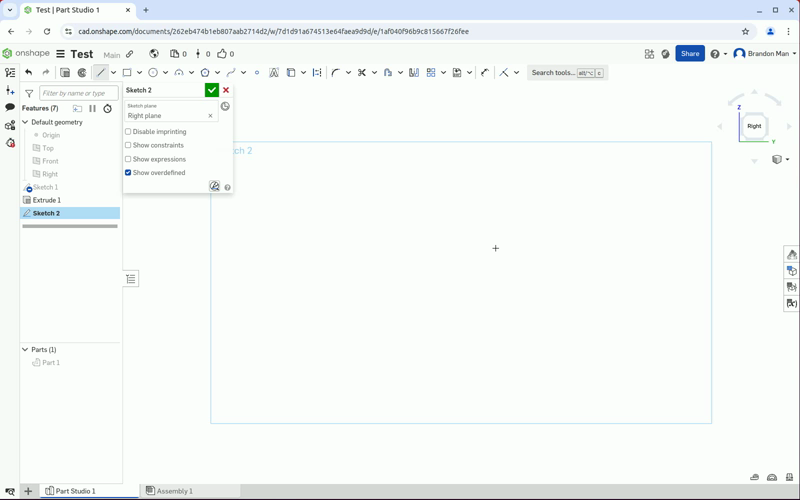
key_up(shift)
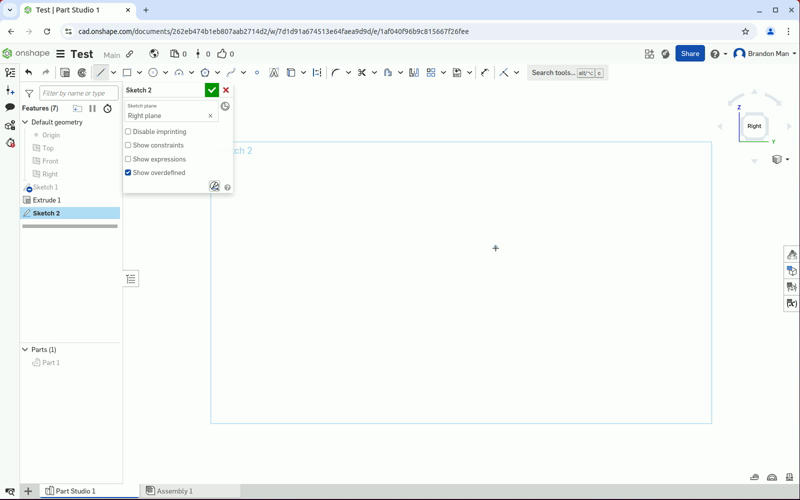
key_down(shift)
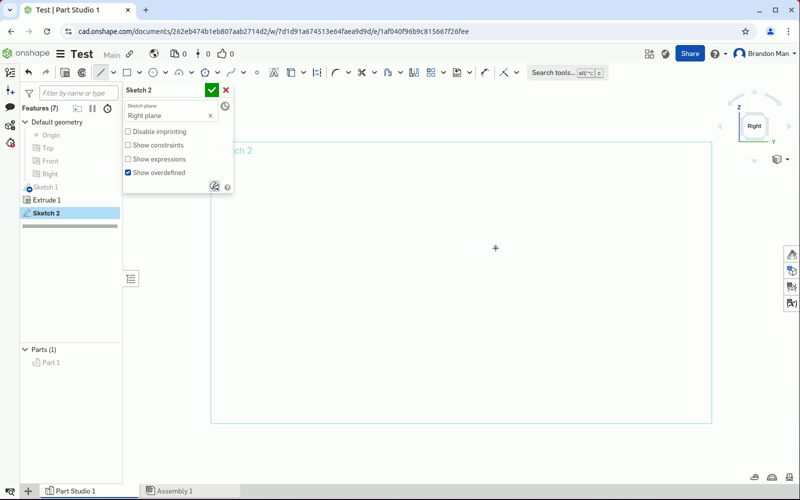
mouse_move(525, 247)
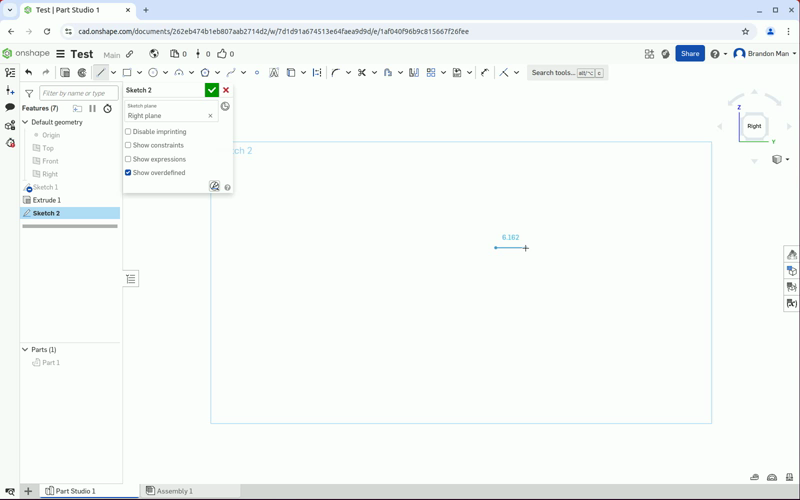
mouse_move(547, 247)
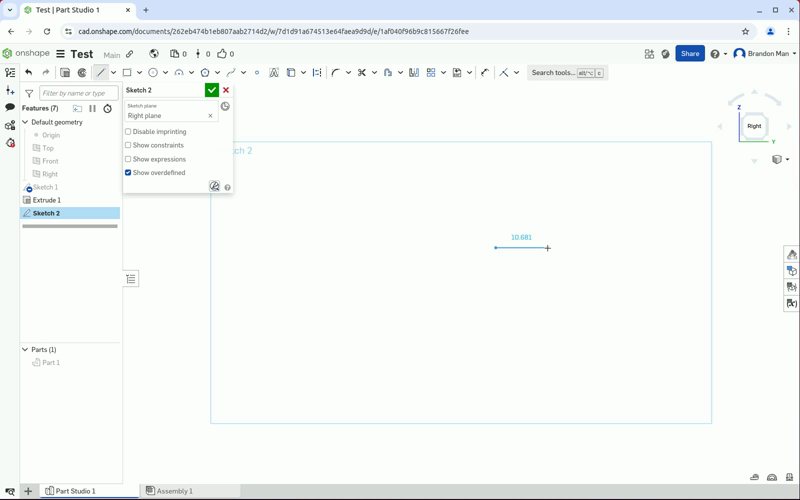
click(547, 247)
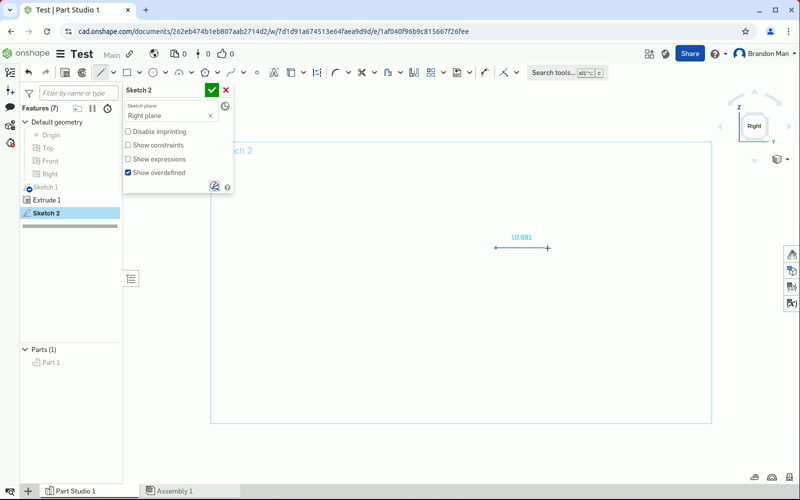
key_up(shift)
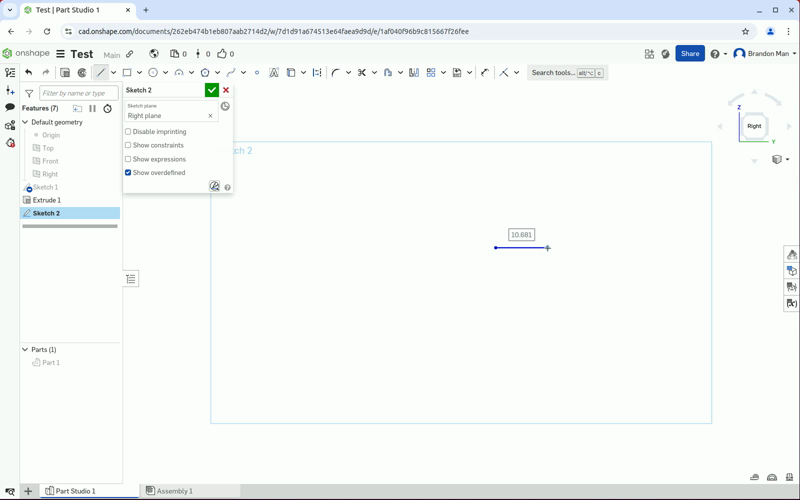
key_down(shift)
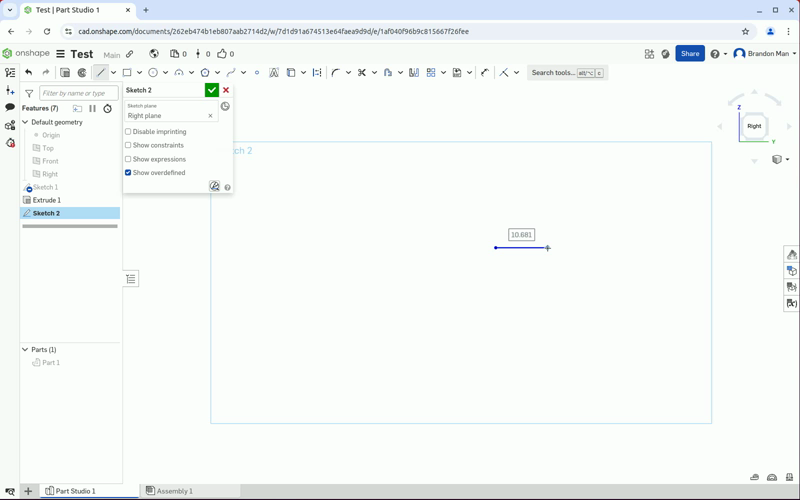
mouse_move(547, 170)
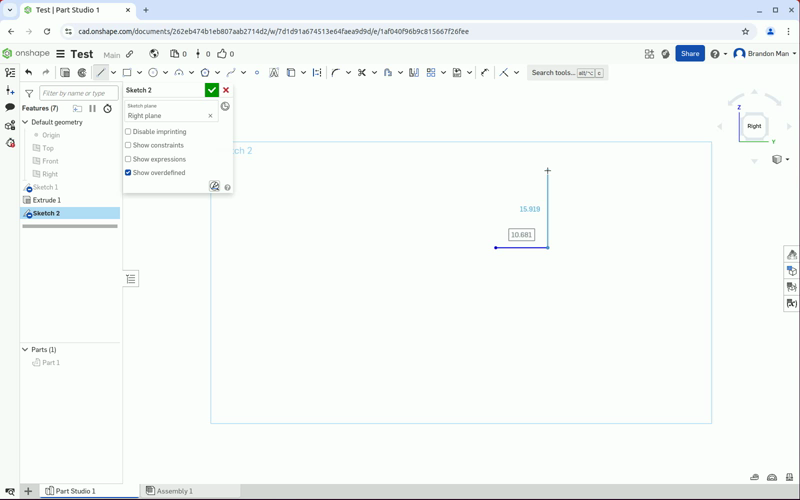
click(547, 170)
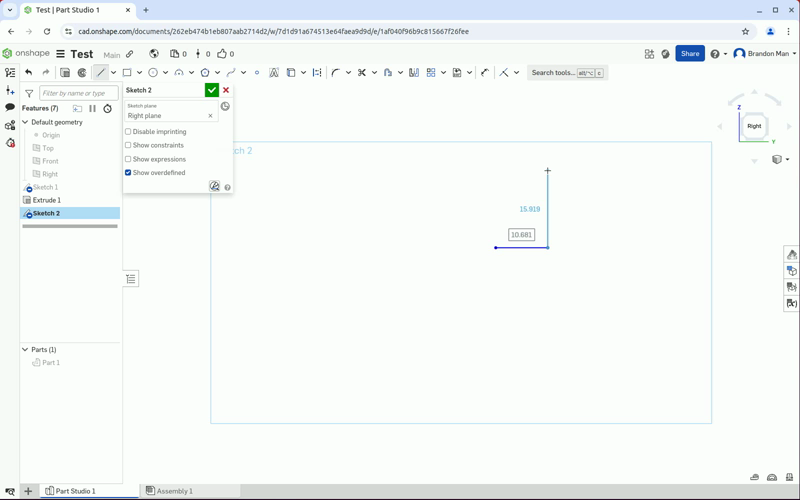
key_up(shift)
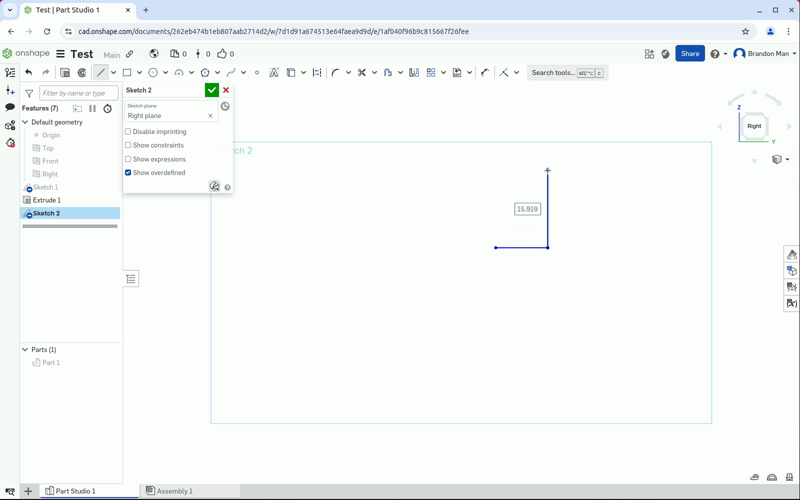
key_down(shift)
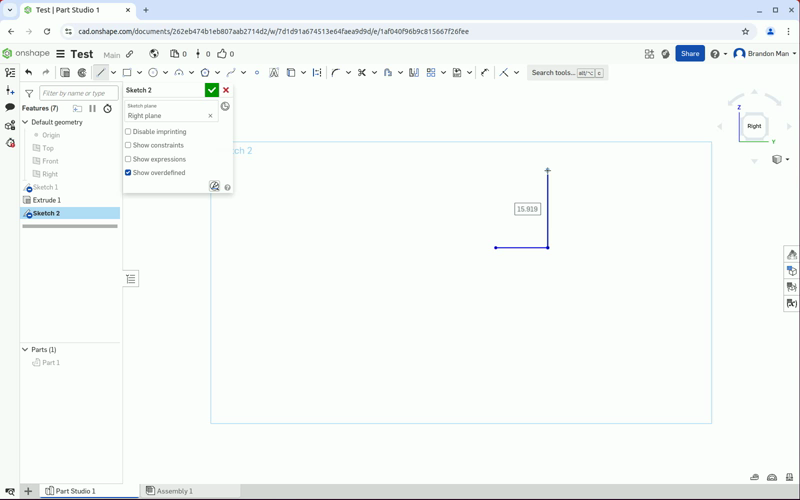
mouse_move(577, 170)
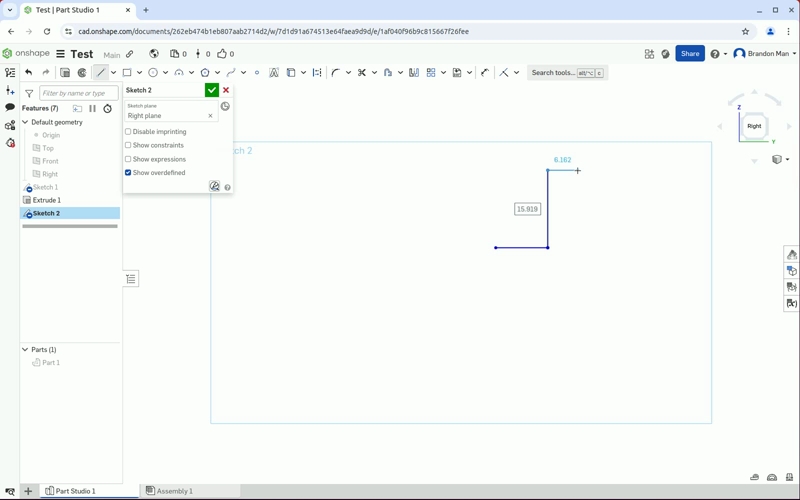
mouse_move(495, 170)
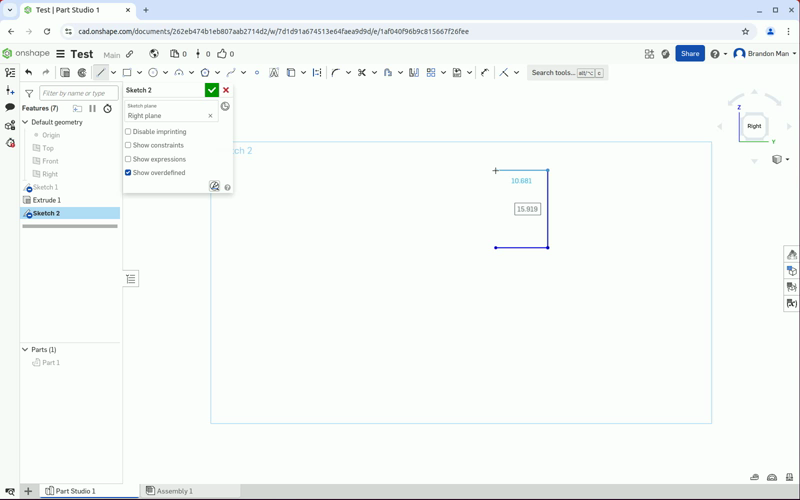
click(495, 170)
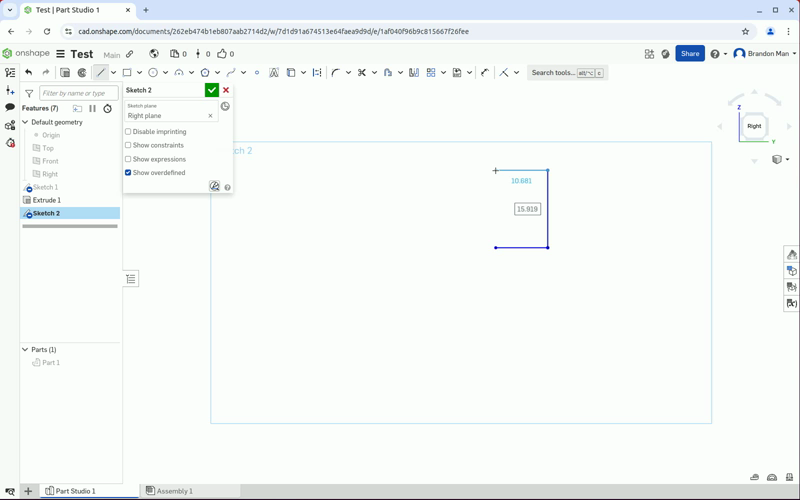
key_up(shift)
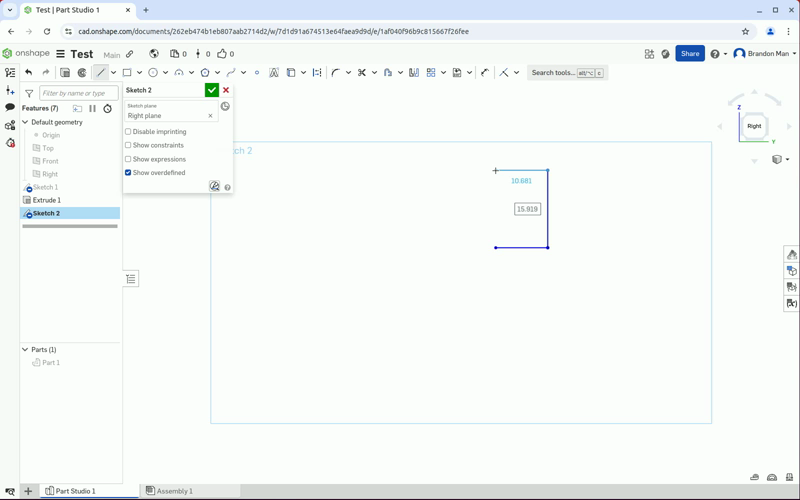
key_down(shift)
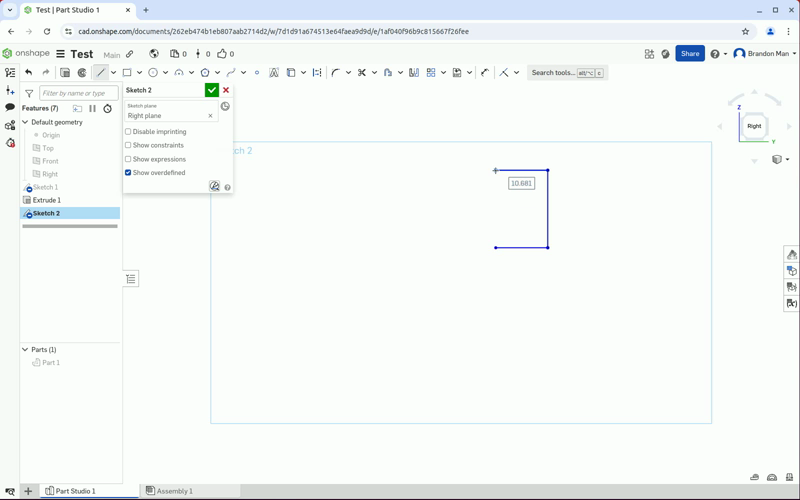
mouse_move(495, 247)
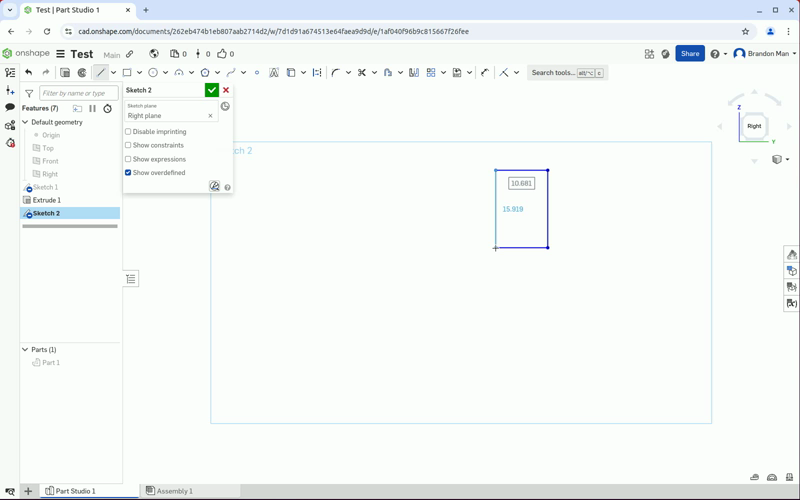
key_up(shift)
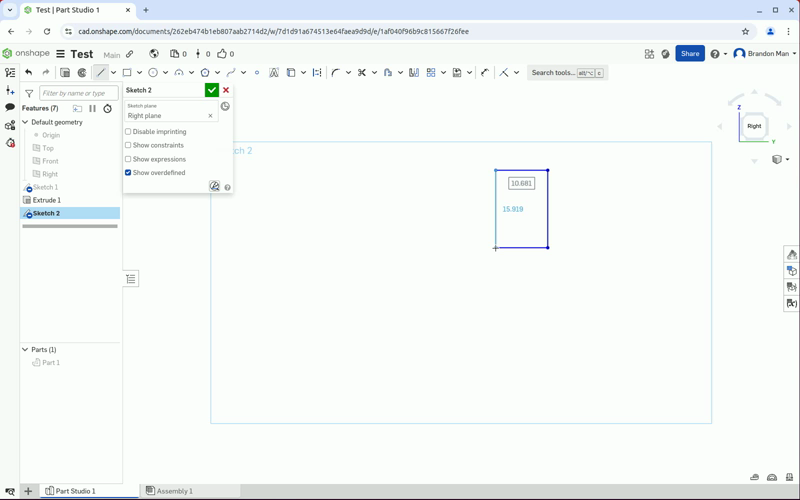
click(495, 247)
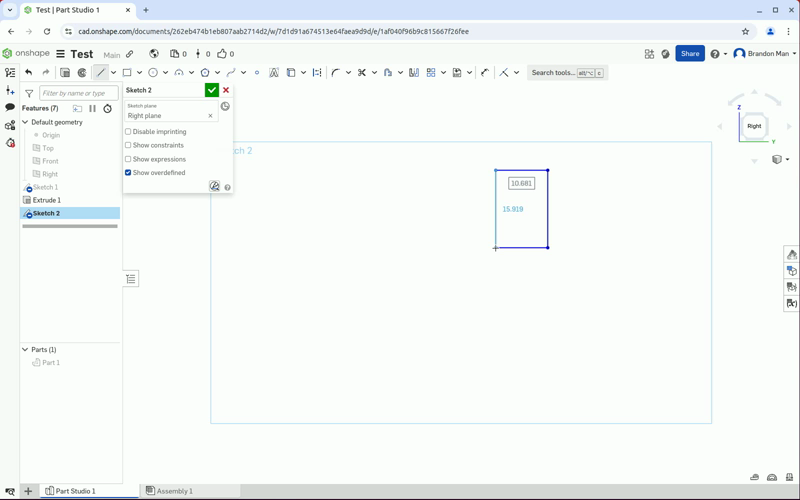
key(esc)
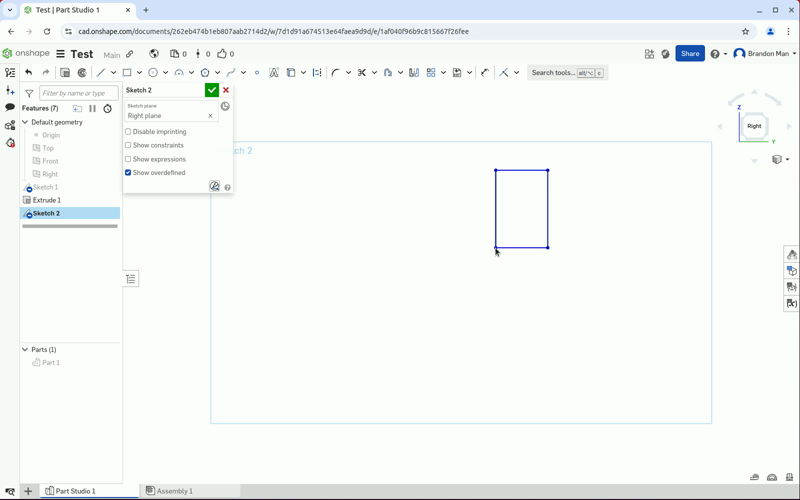
mouse_move(531, 207)
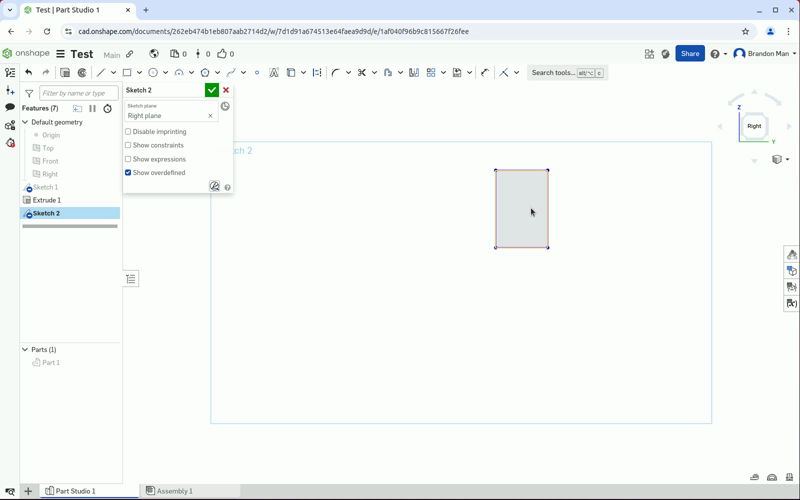
click(531, 207)
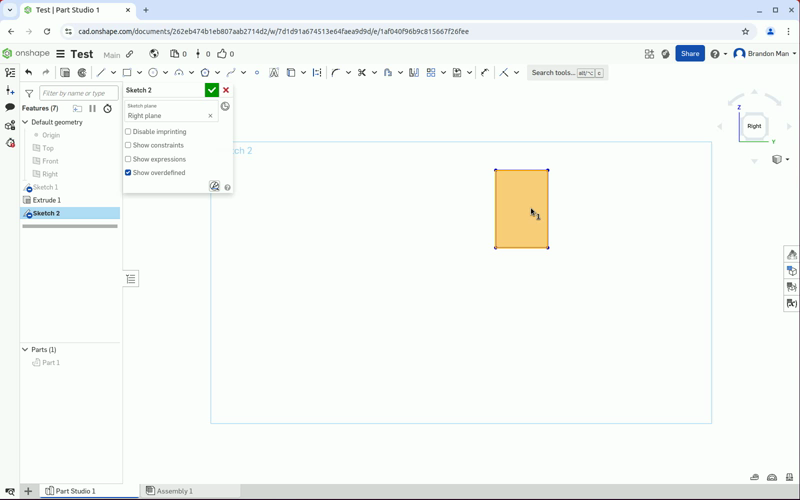
mouse_move(73, 352)
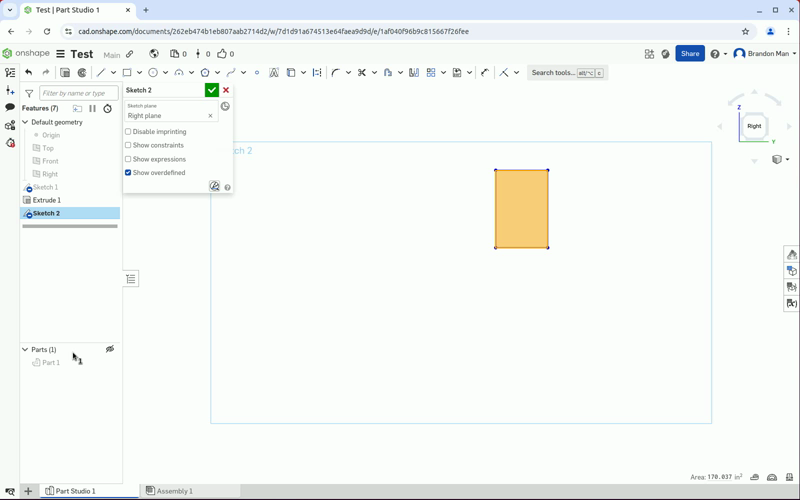
key(shift+y)
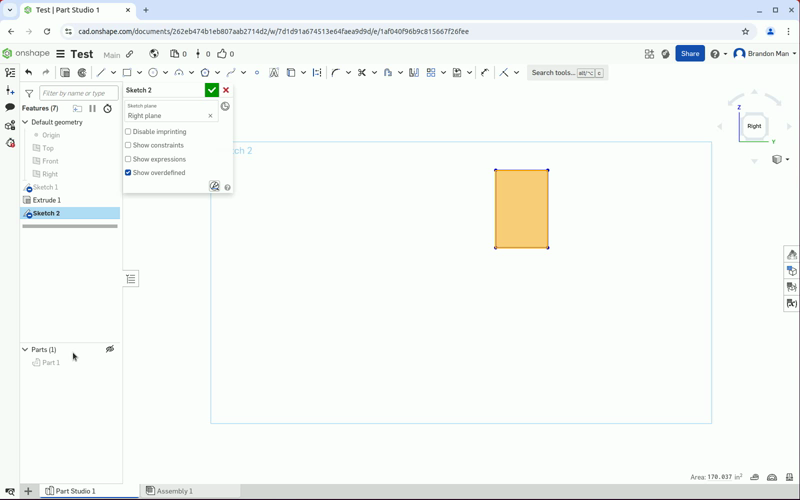
key(shift+e)
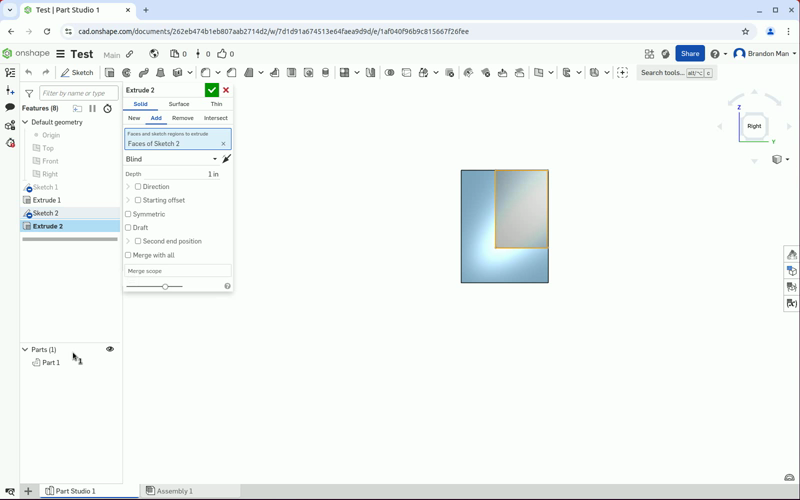
mouse_move(143, 106)
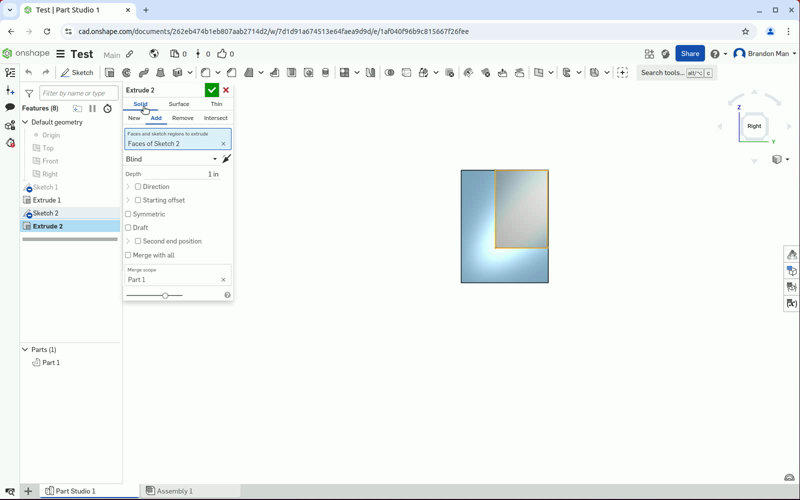
click(143, 106)
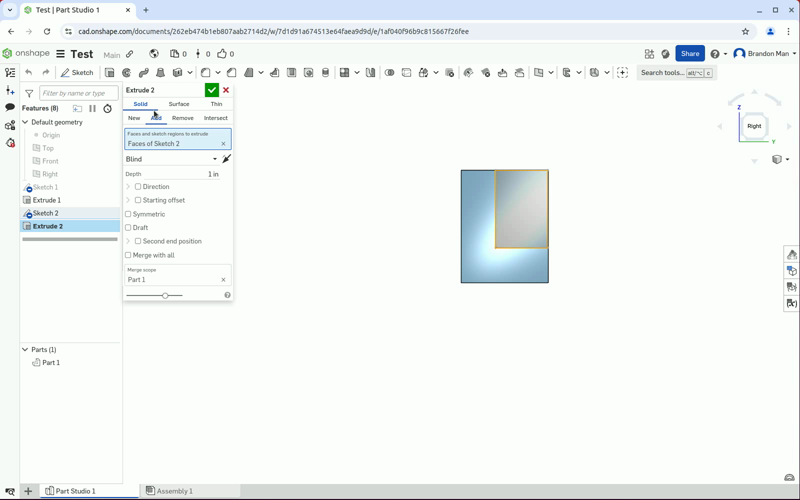
mouse_move(186, 120)
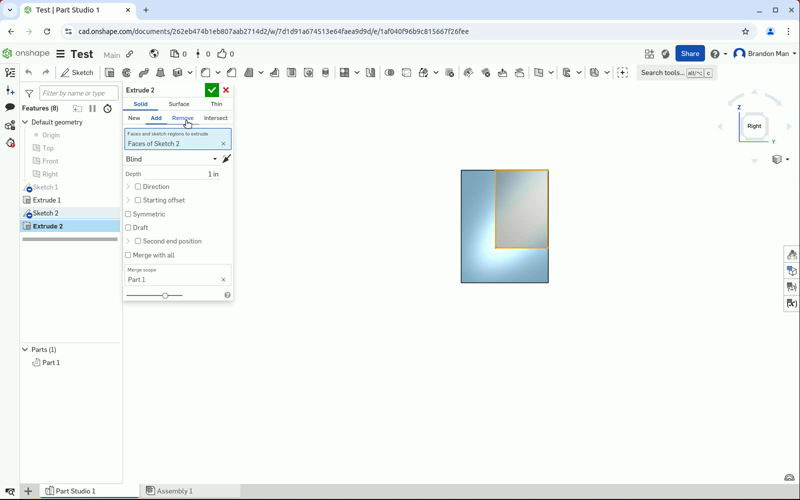
click(186, 120)
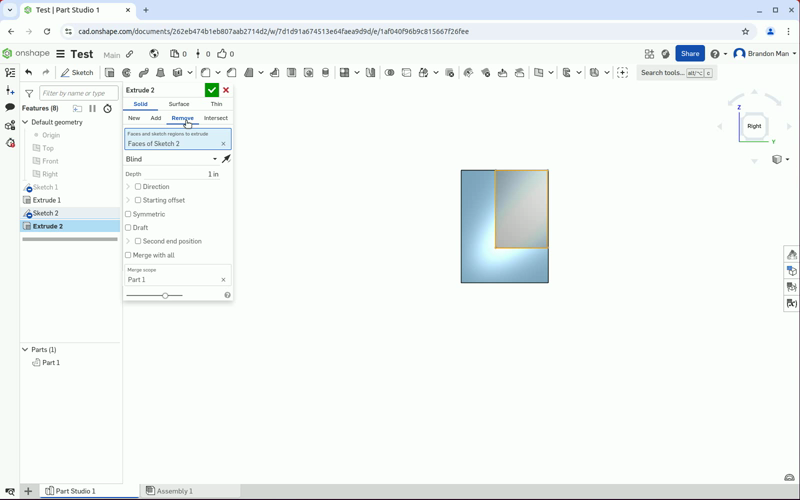
key(tab, 4)
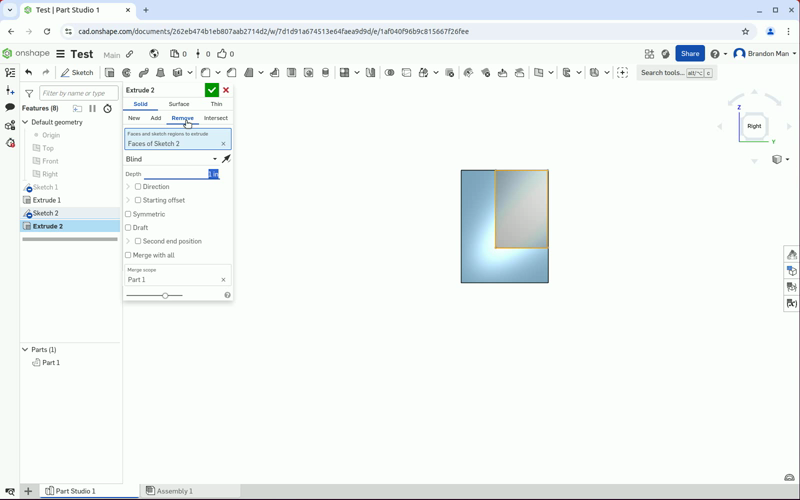
text(10.591)
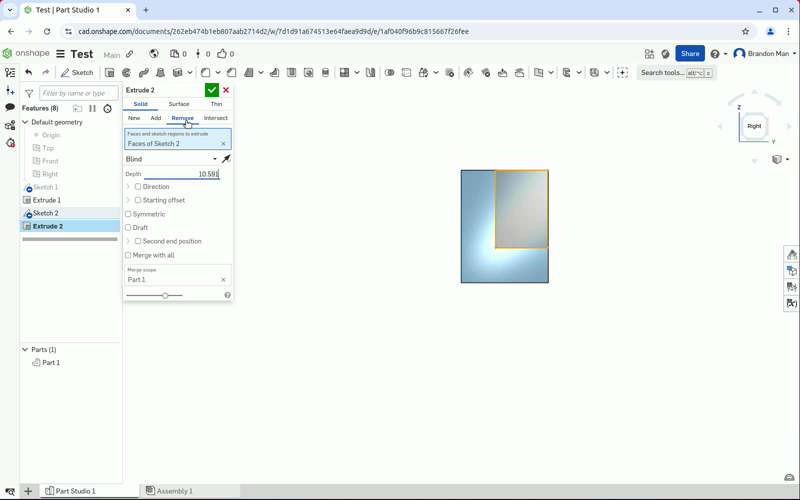
key(tab, 6)
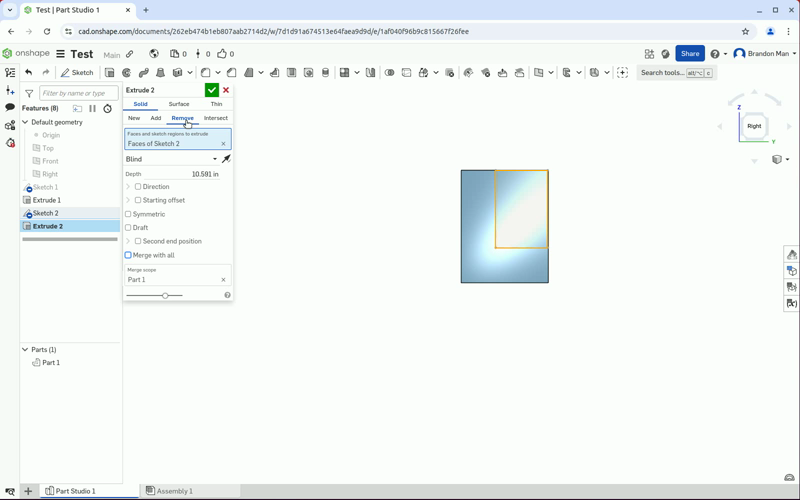
key(space)
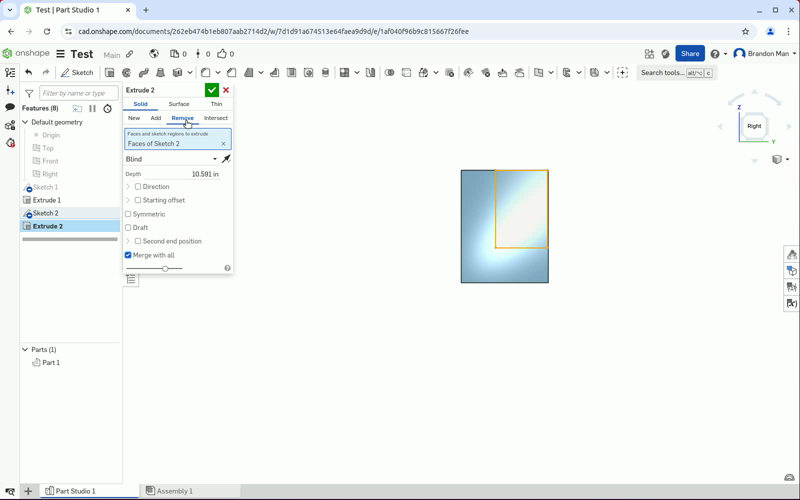
key(enter)
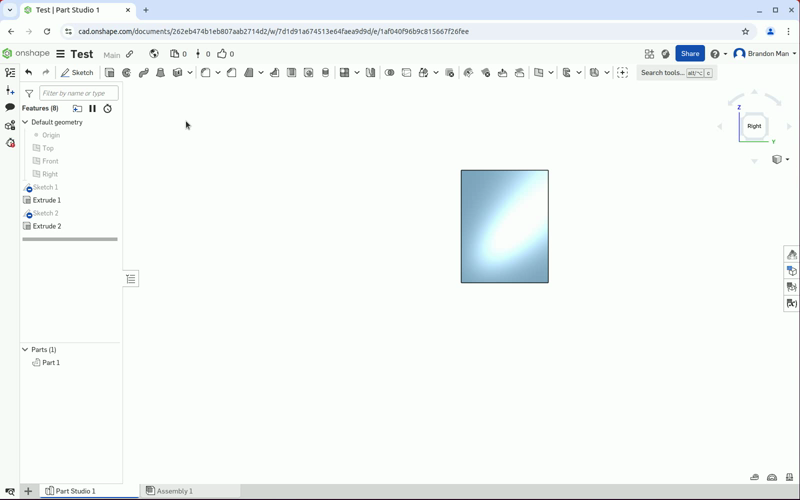
key(shift+h)
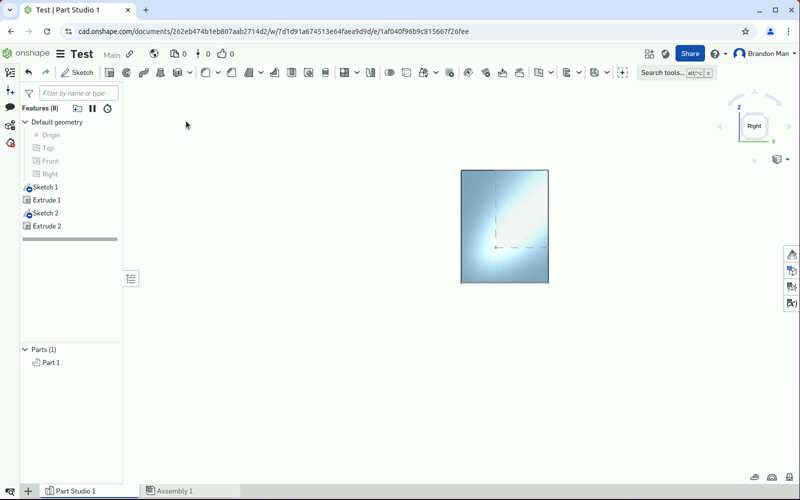
key(shift+h)
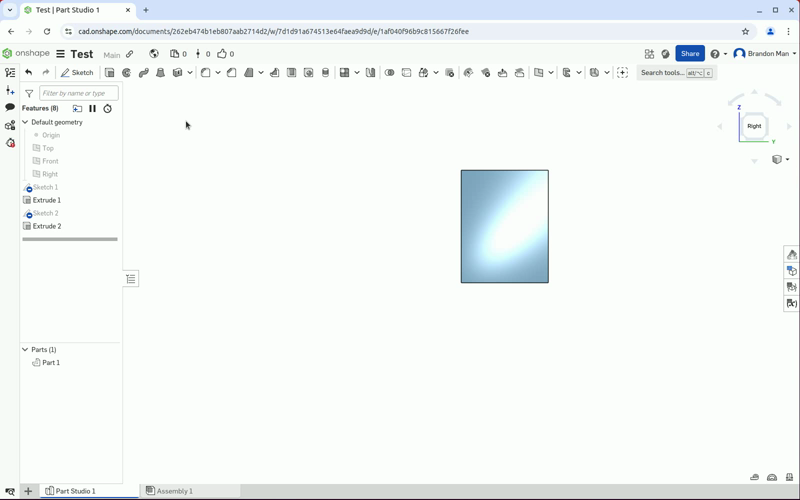
mouse_move(73, 189)
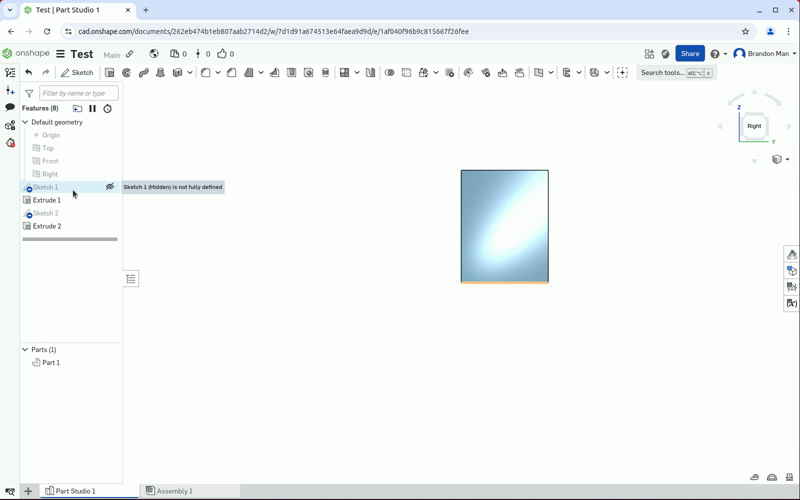
click(73, 189)
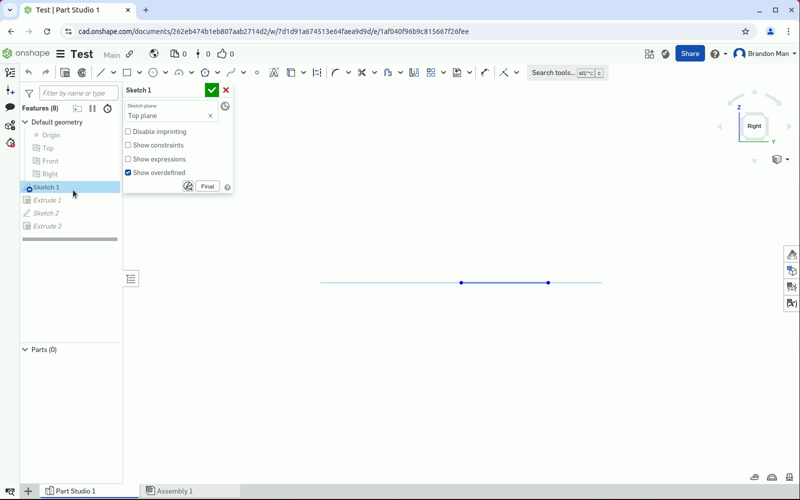
mouse_move(229, 92)
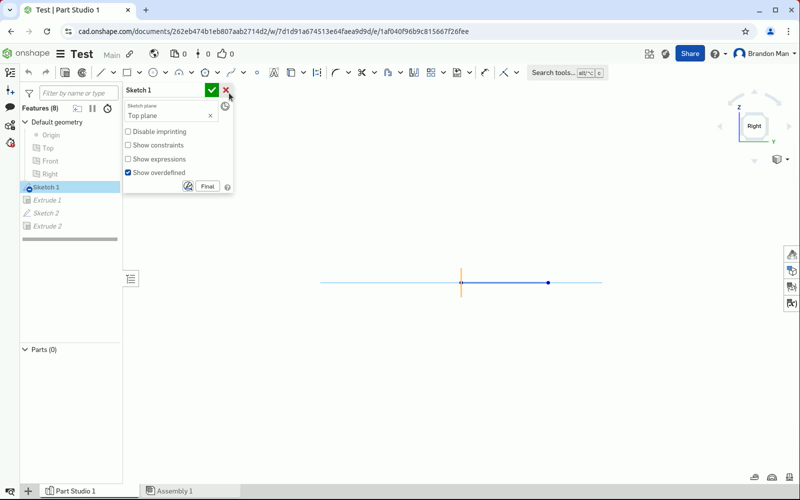
click(229, 92)
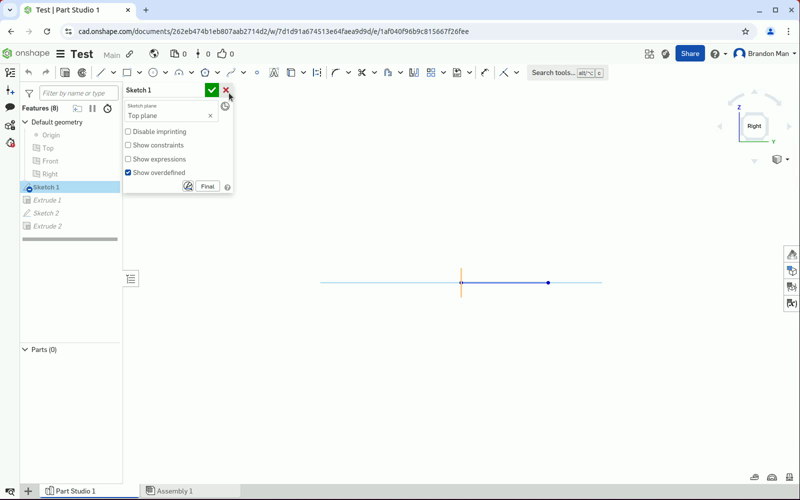
key(shift+s)
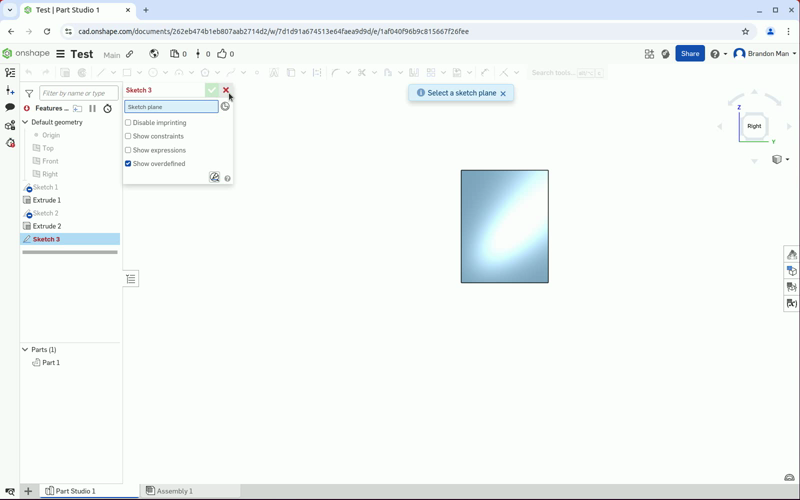
mouse_move(73, 176)
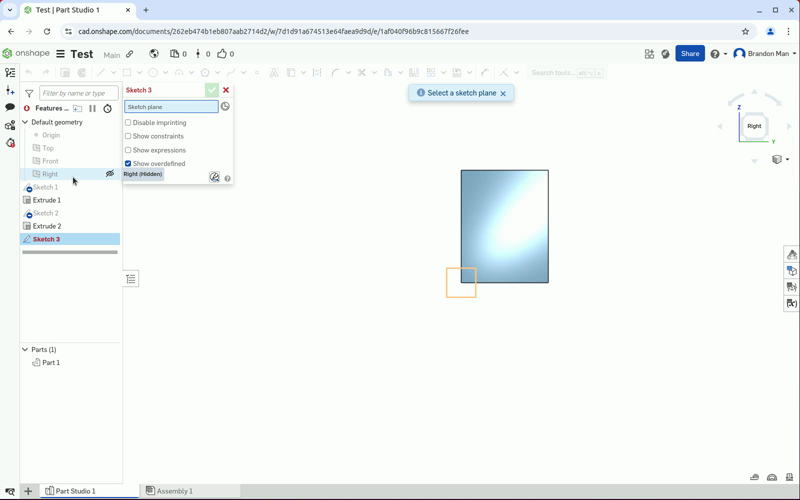
click(73, 176)
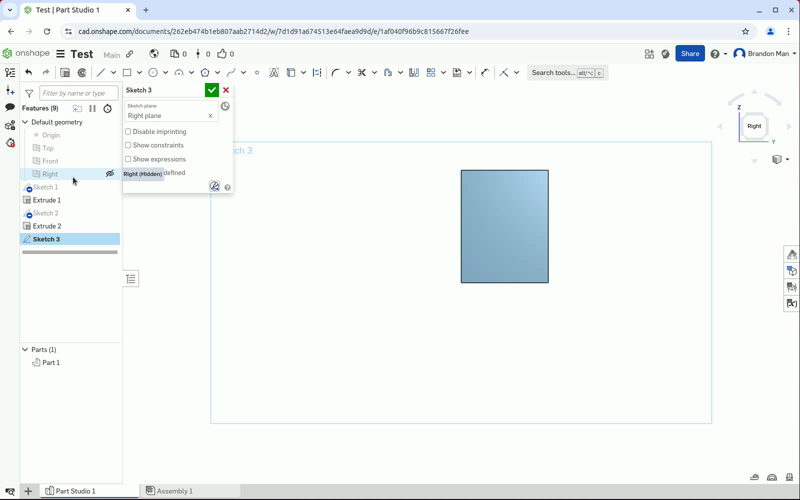
mouse_move(73, 352)
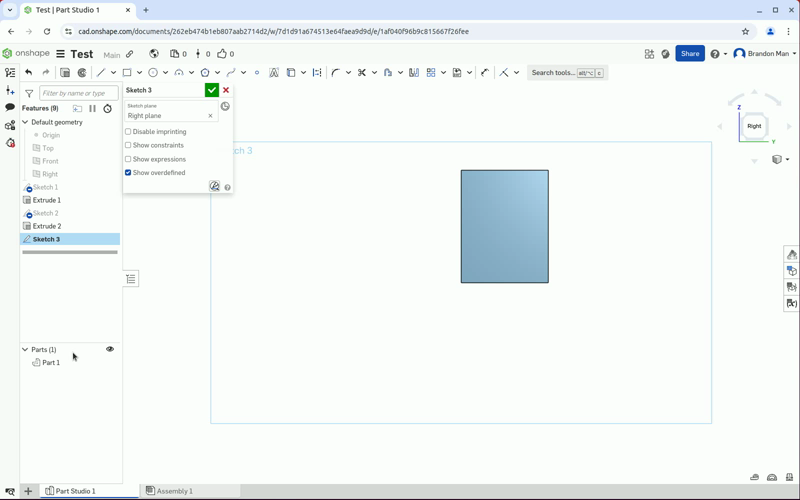
key(y)
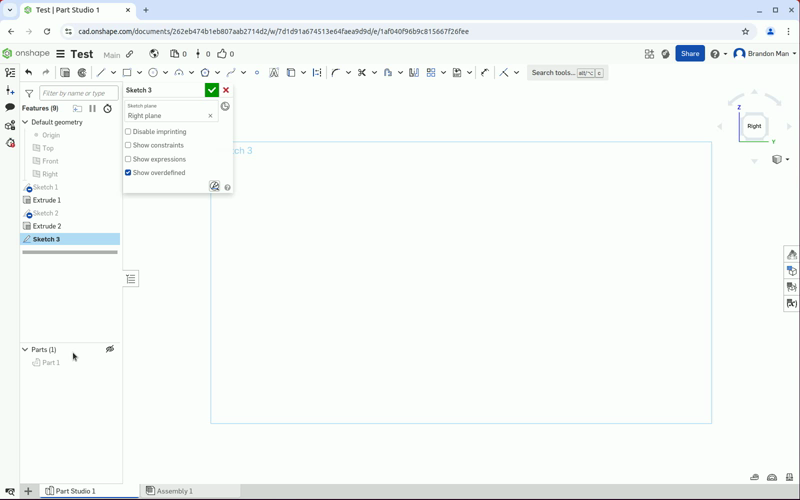
key(l)
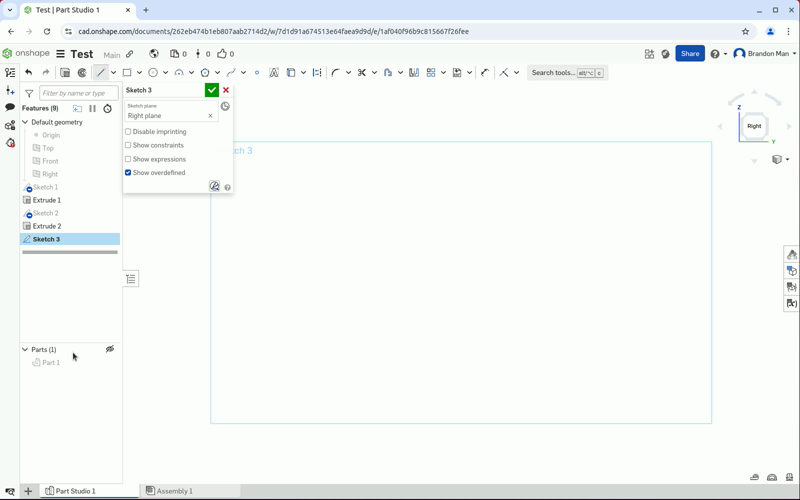
key_down(shift)
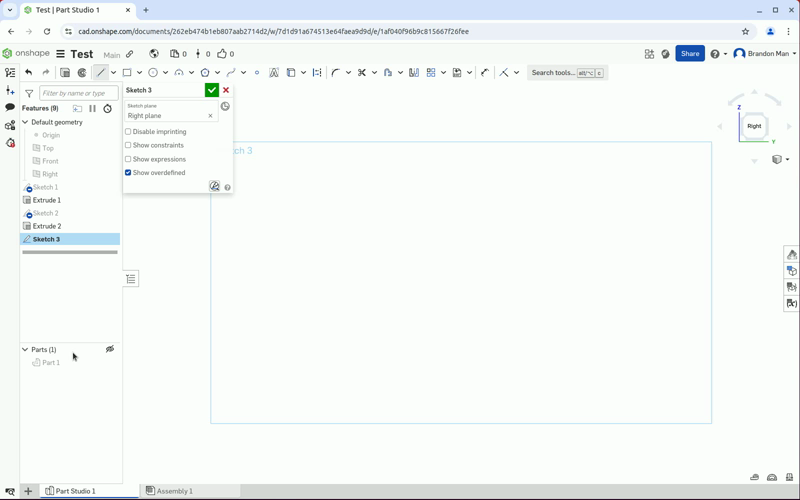
mouse_move(468, 274)
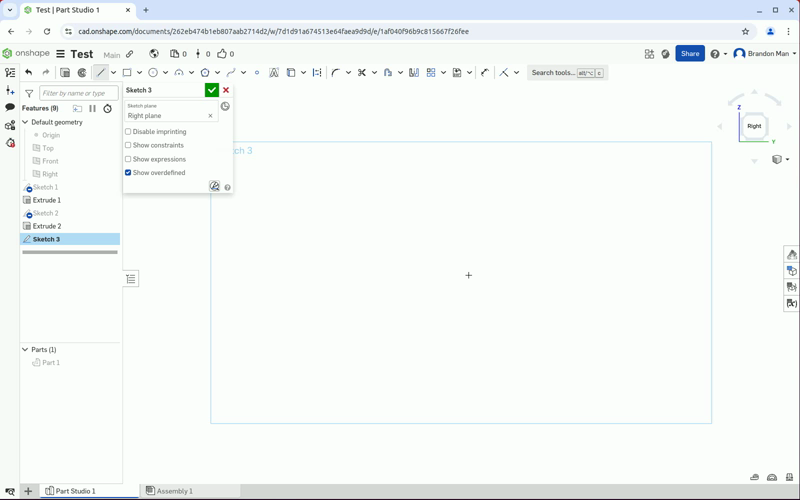
click(468, 274)
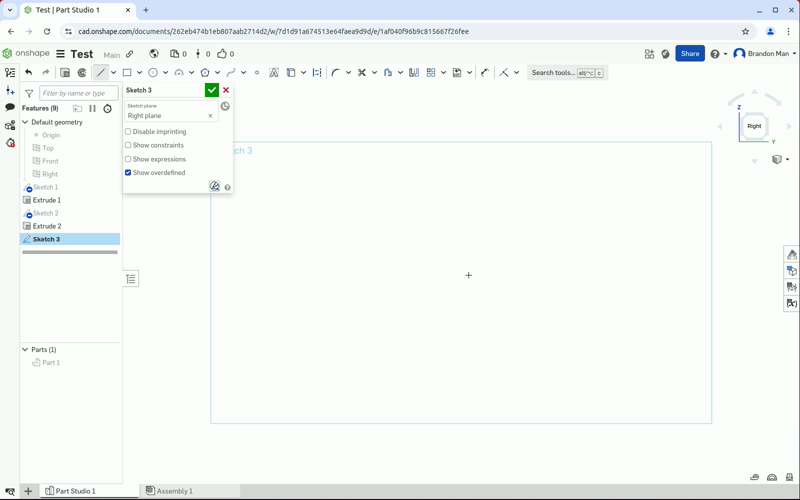
key_up(shift)
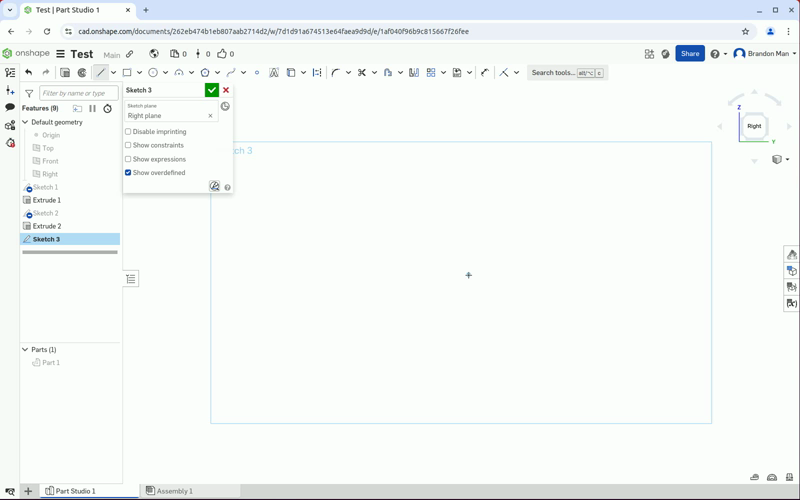
key_down(shift)
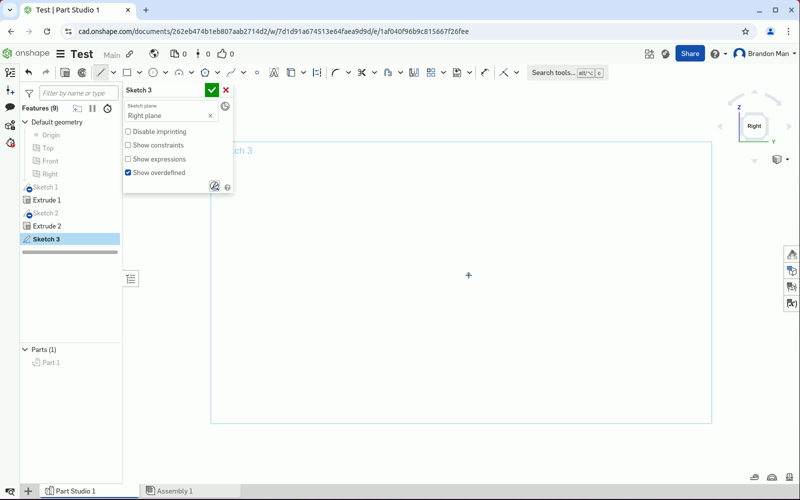
mouse_move(546, 274)
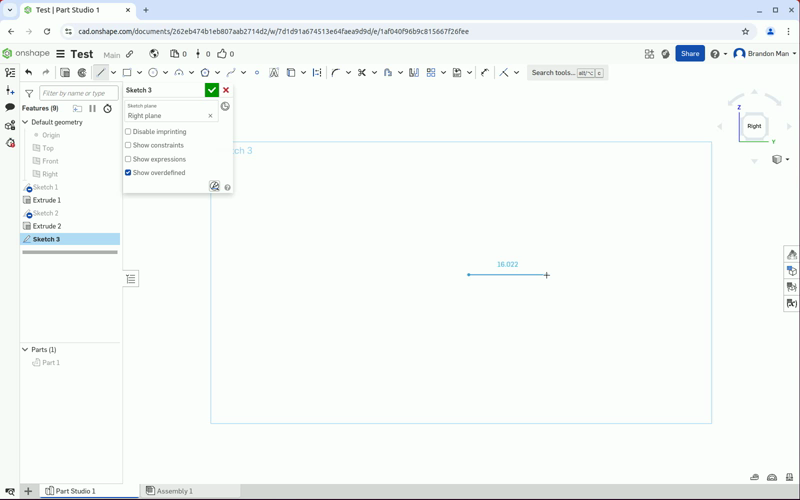
click(546, 274)
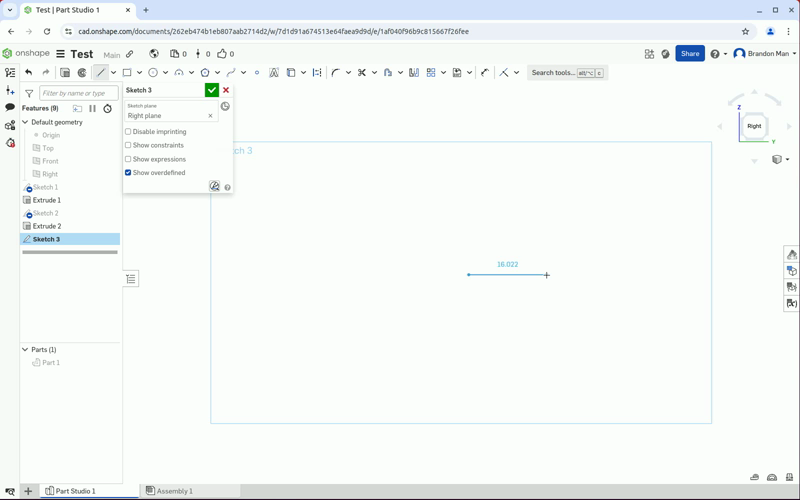
key_up(shift)
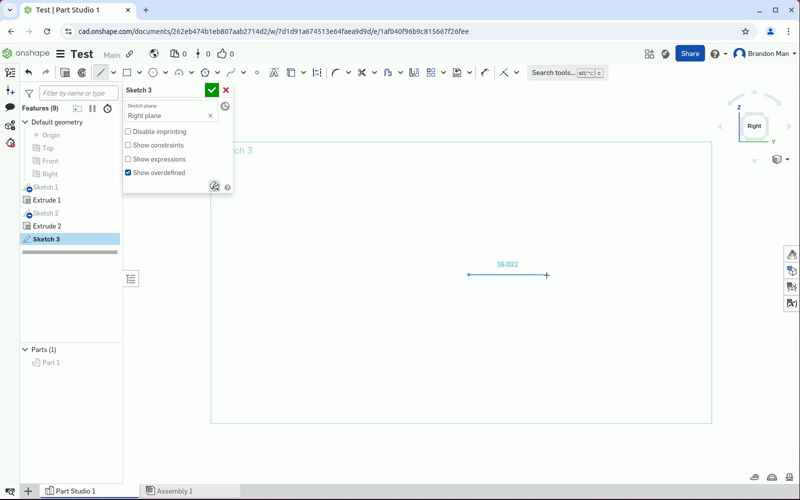
key_down(shift)
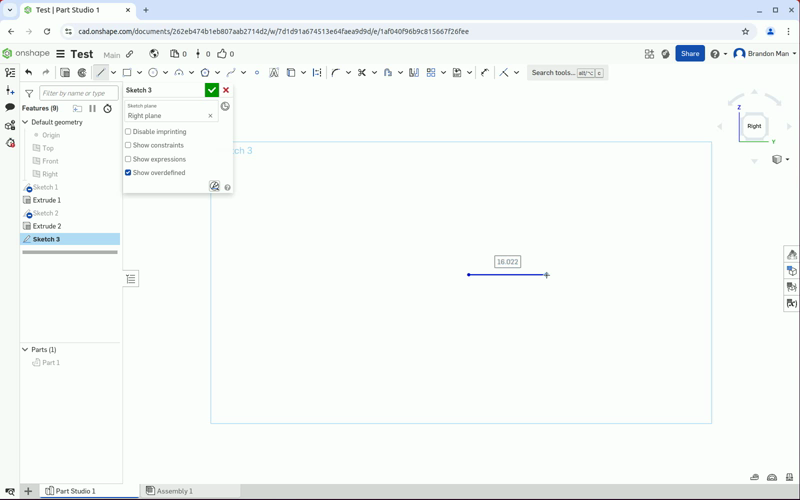
mouse_move(576, 274)
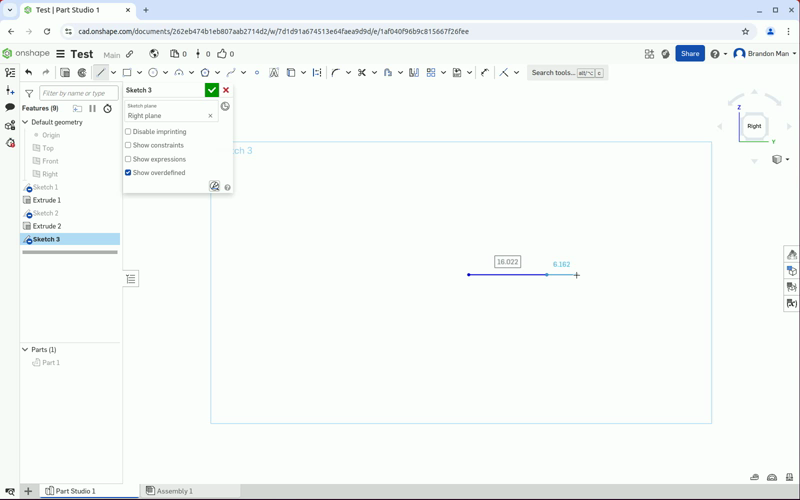
mouse_move(546, 257)
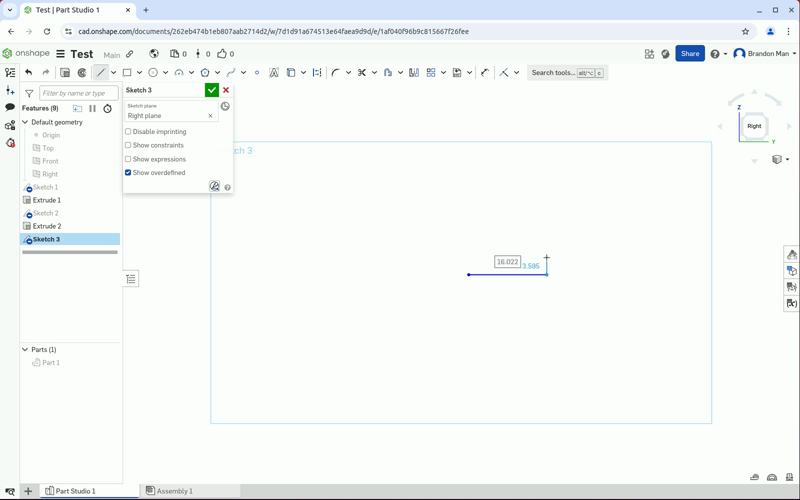
click(546, 257)
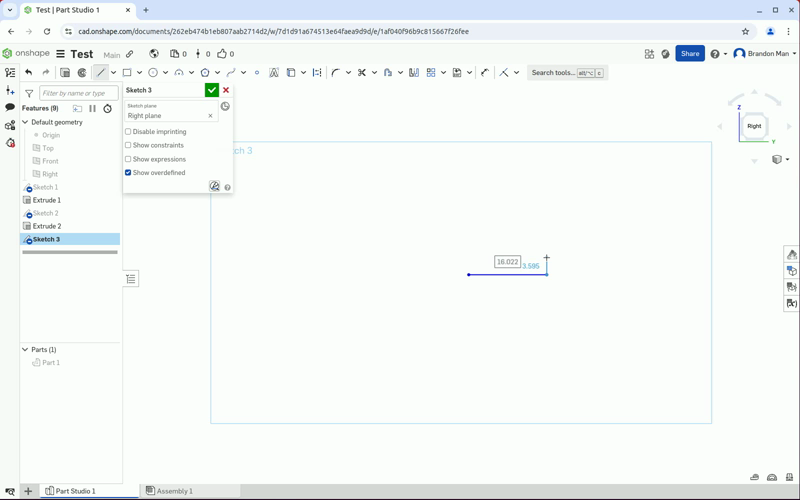
key_up(shift)
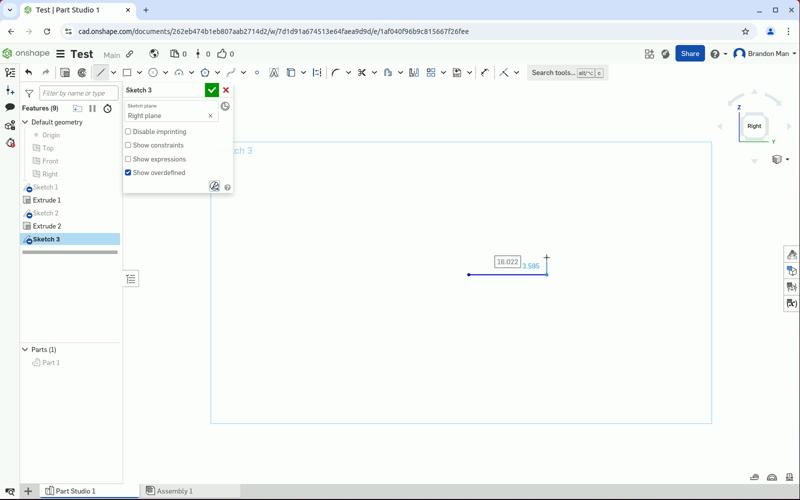
key_down(shift)
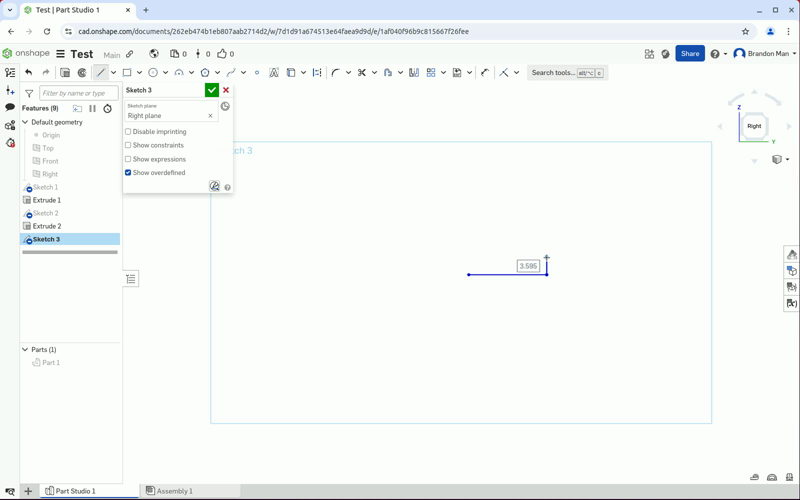
mouse_move(468, 257)
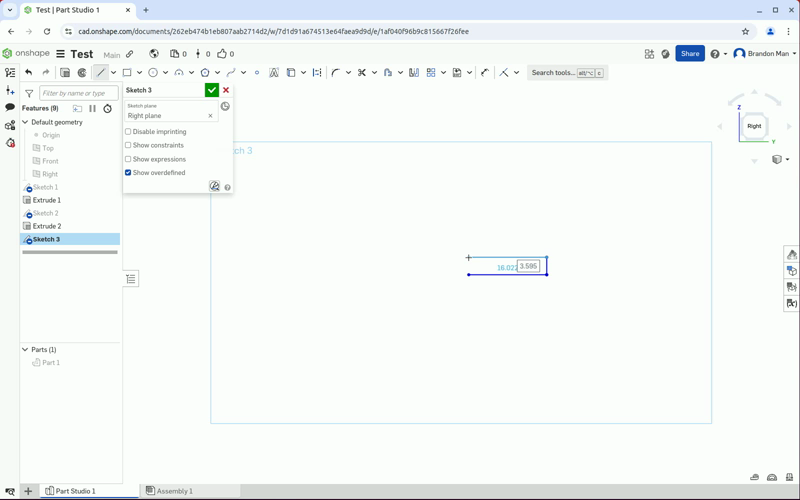
click(468, 257)
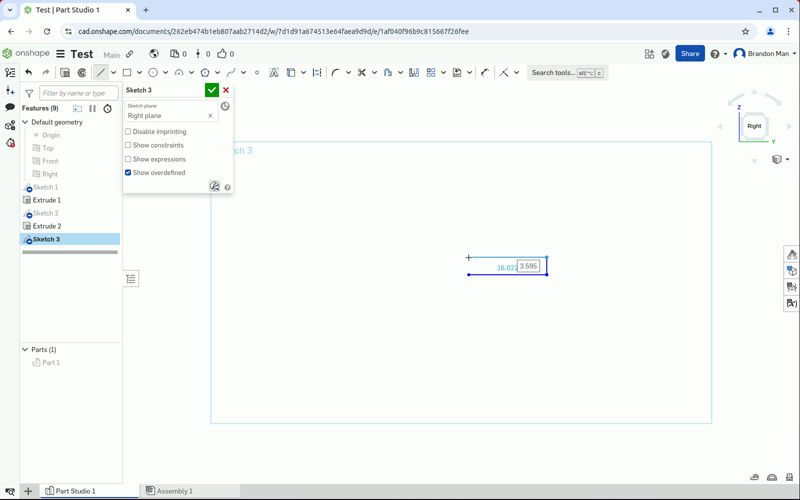
key_up(shift)
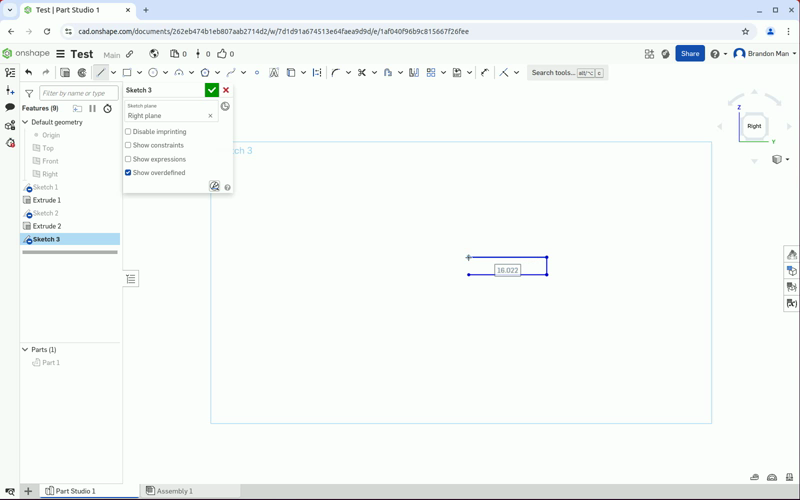
mouse_move(498, 257)
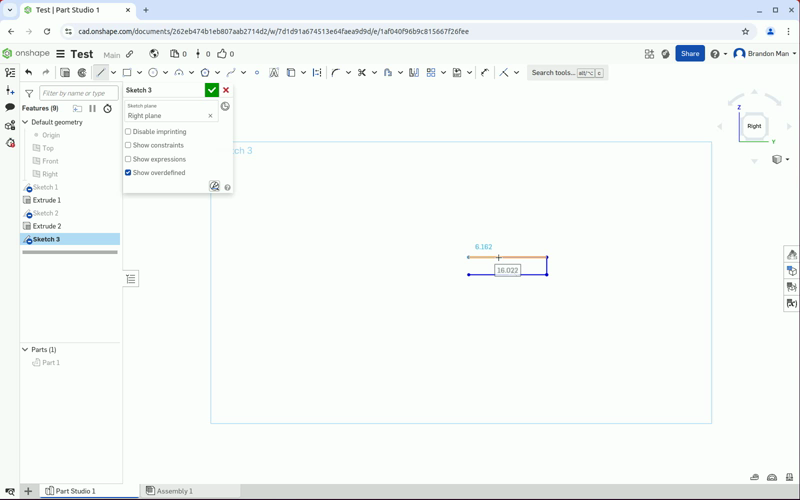
key_down(shift)
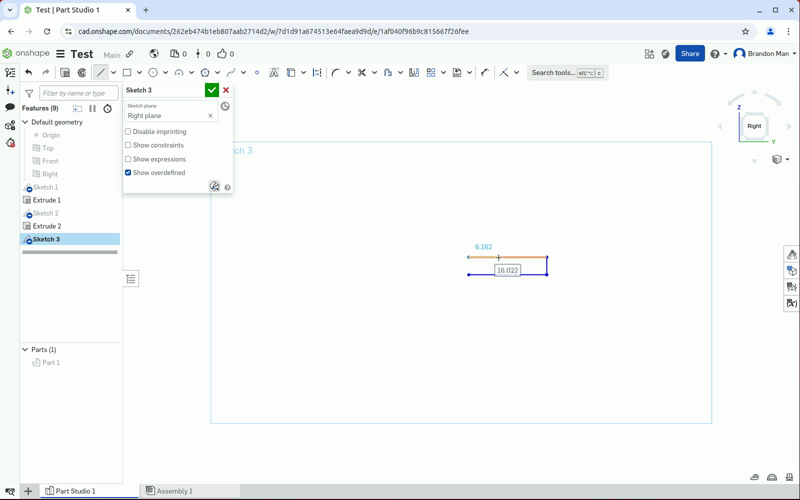
mouse_move(468, 274)
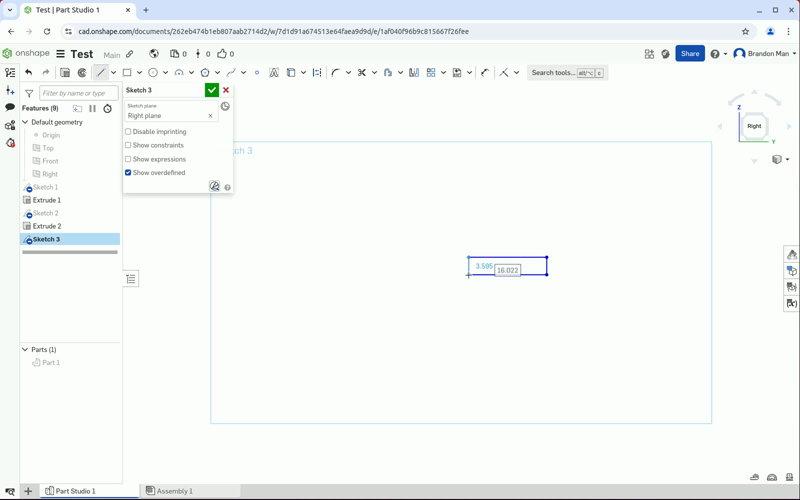
key_up(shift)
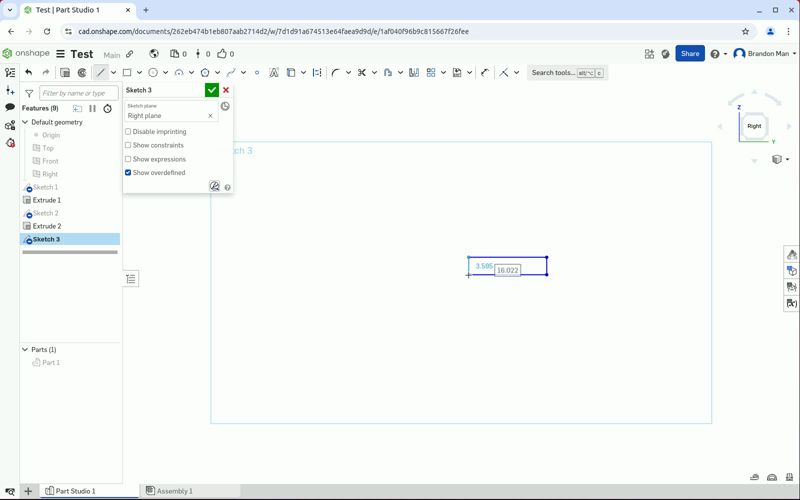
click(468, 274)
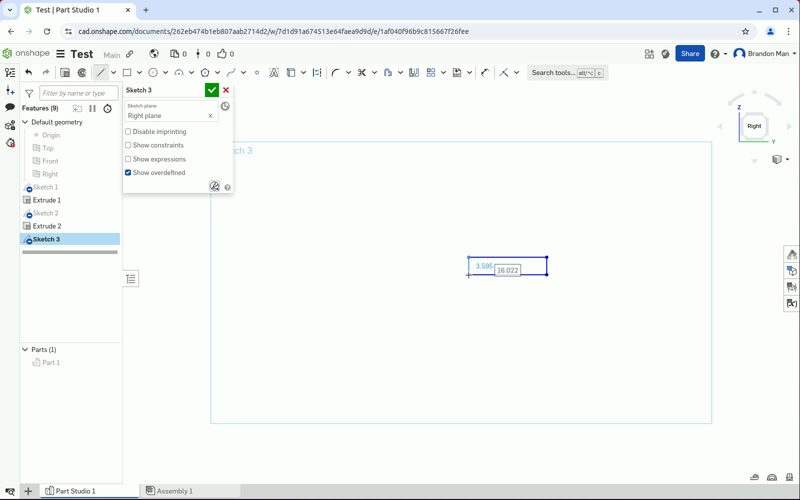
key(esc)
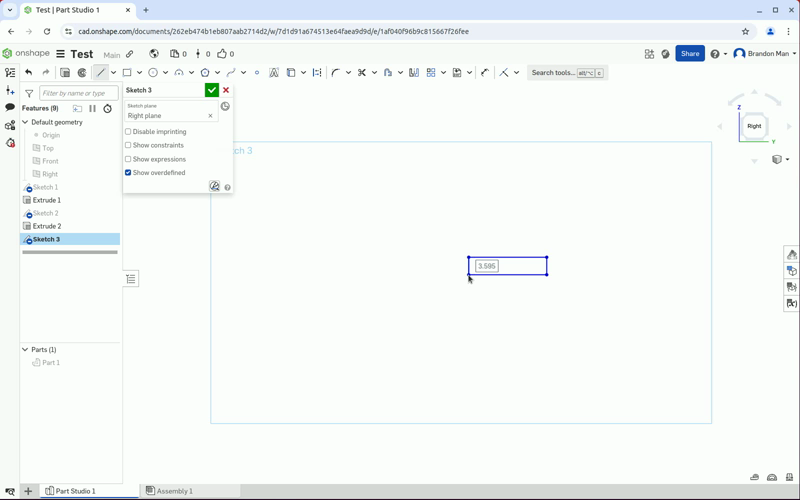
mouse_move(495, 264)
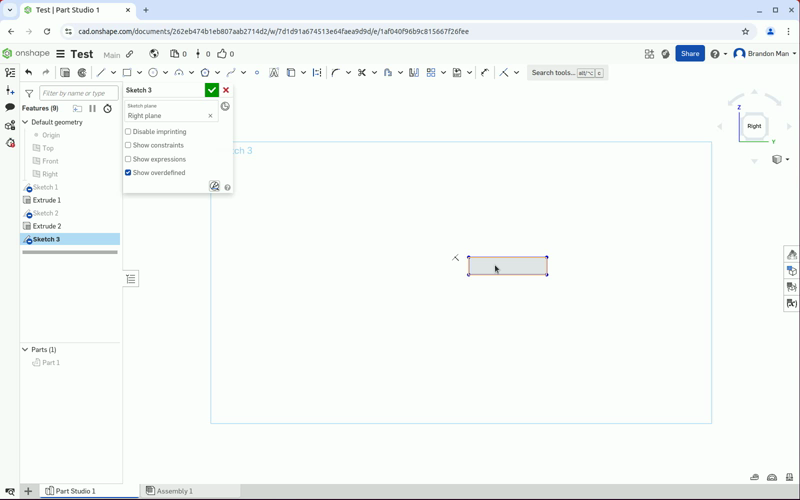
scroll(6)
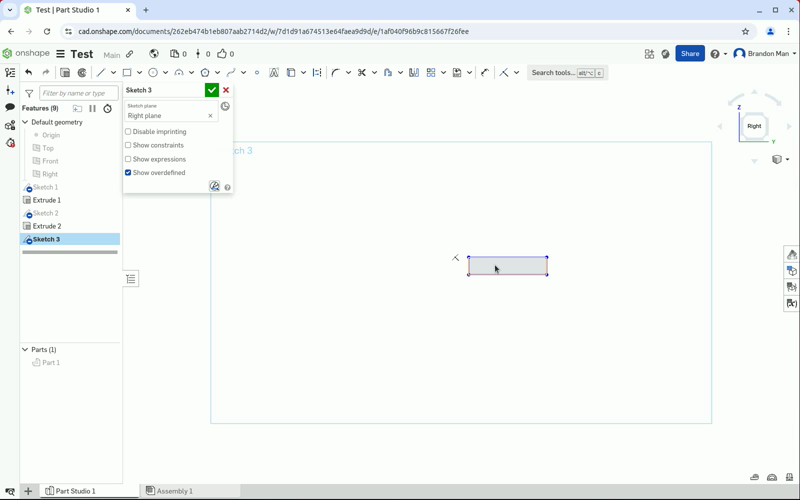
scroll(6)
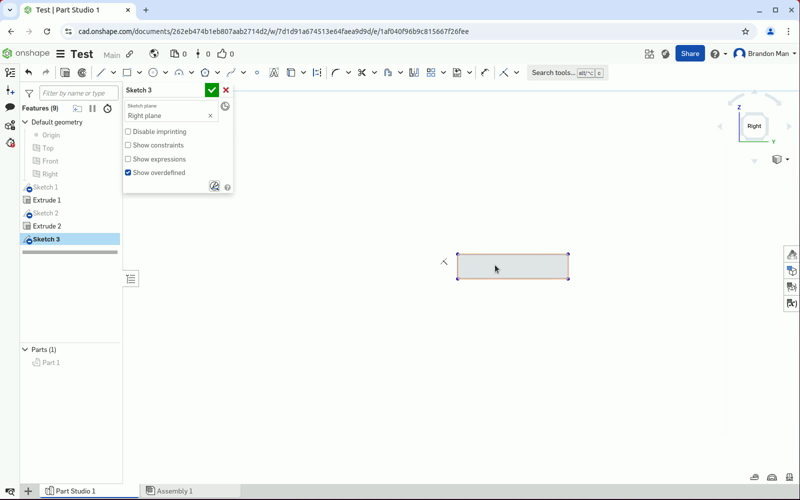
scroll(6)
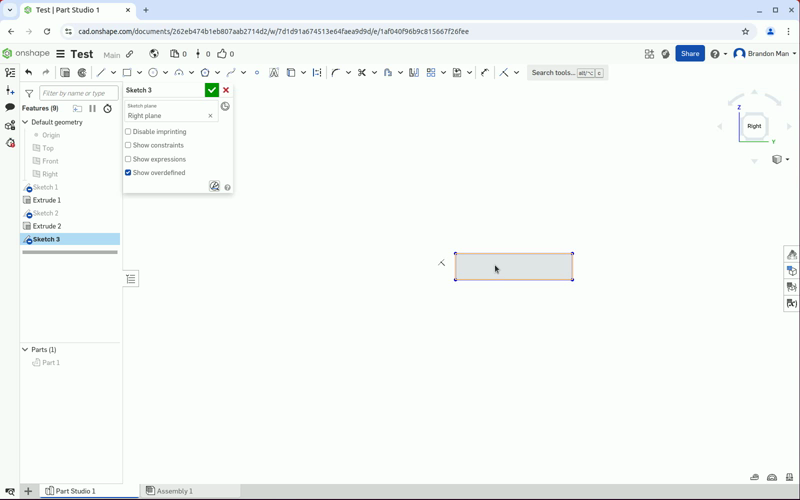
scroll(6)
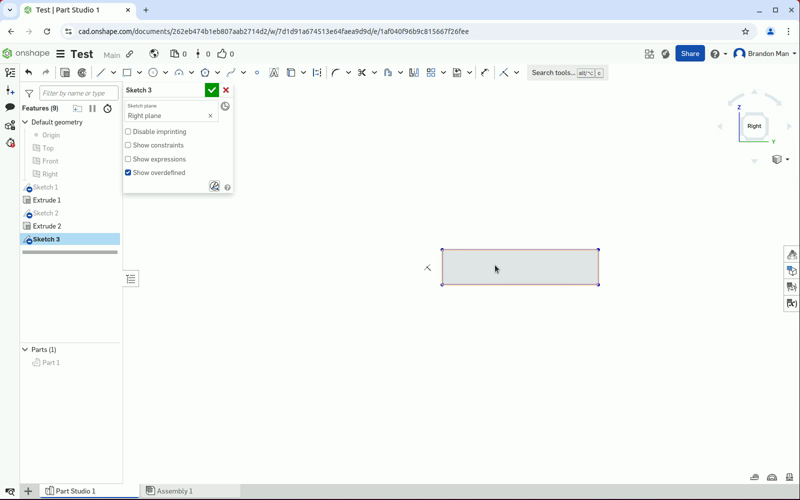
scroll(6)
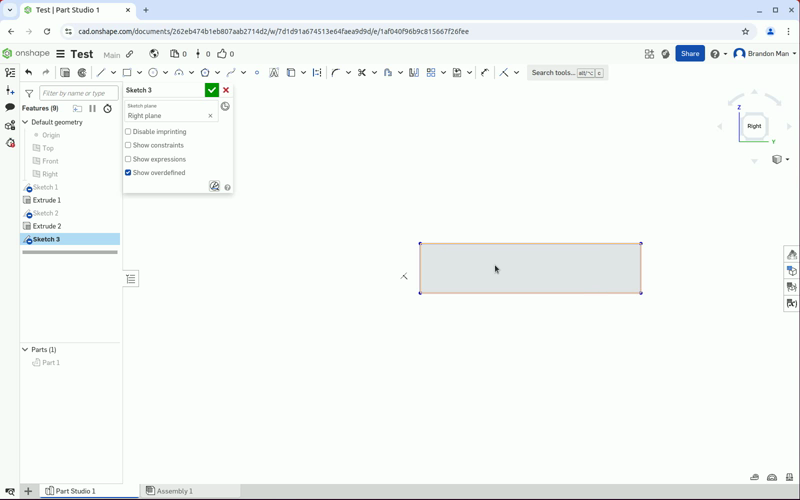
scroll(6)
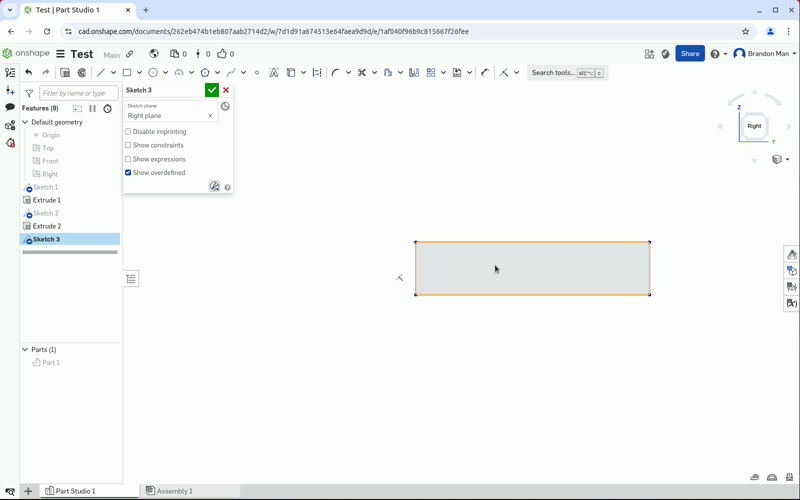
scroll(6)
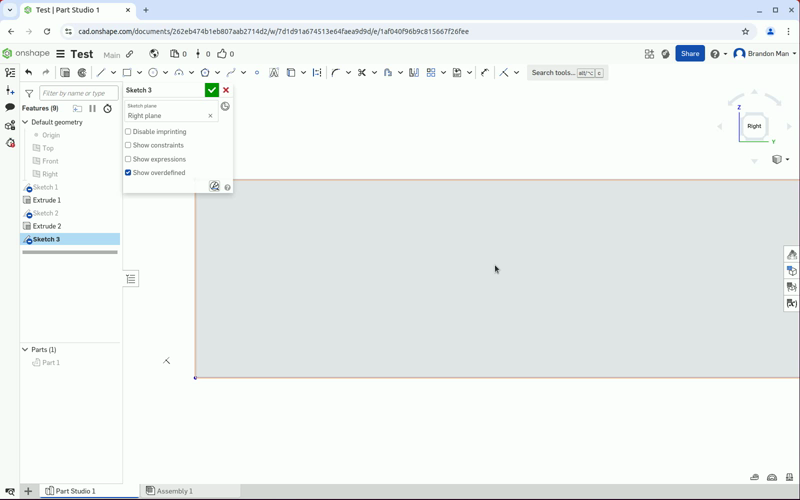
click(495, 264)
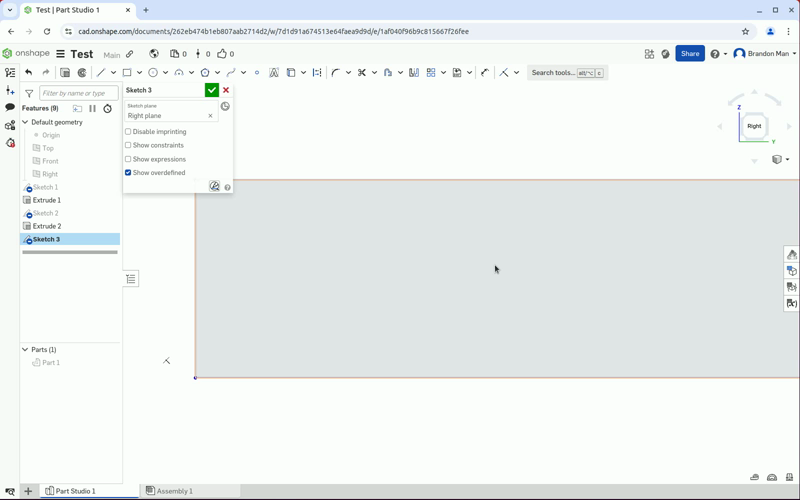
scroll(-6)
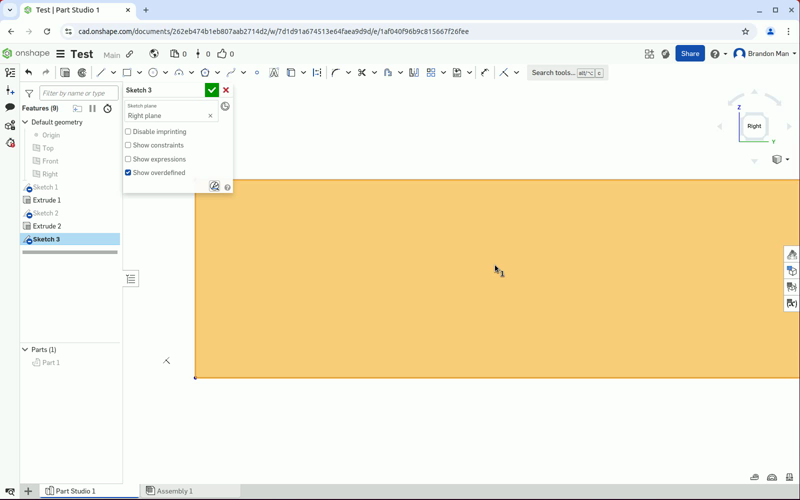
scroll(-6)
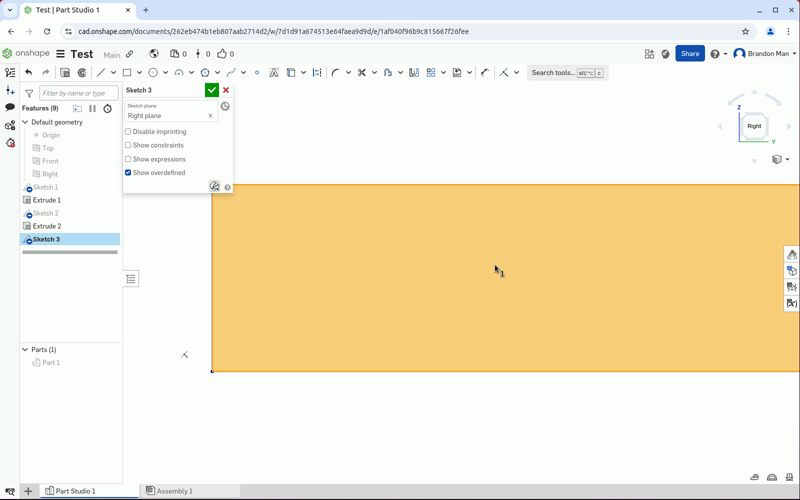
scroll(-6)
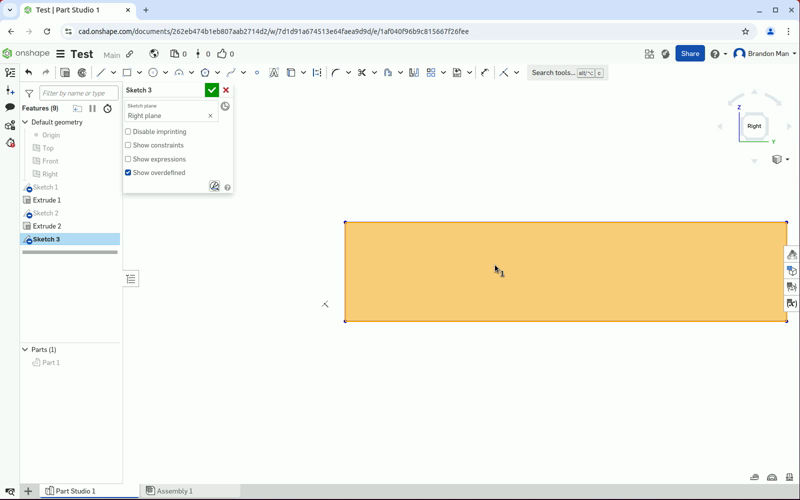
scroll(-6)
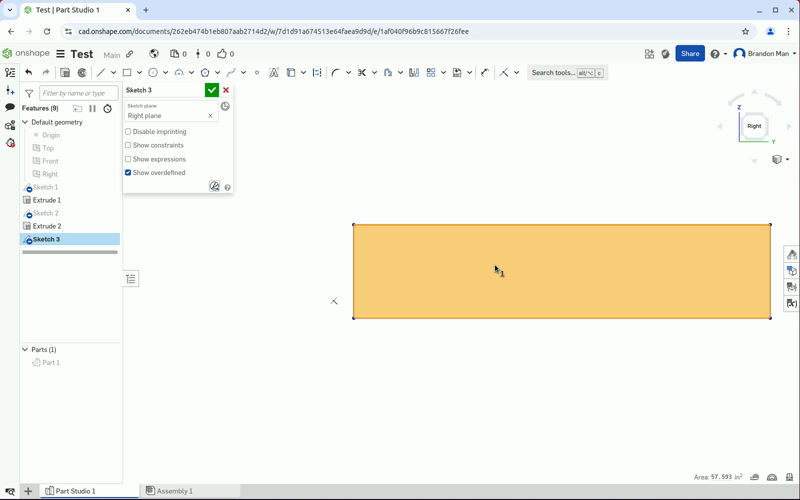
scroll(-6)
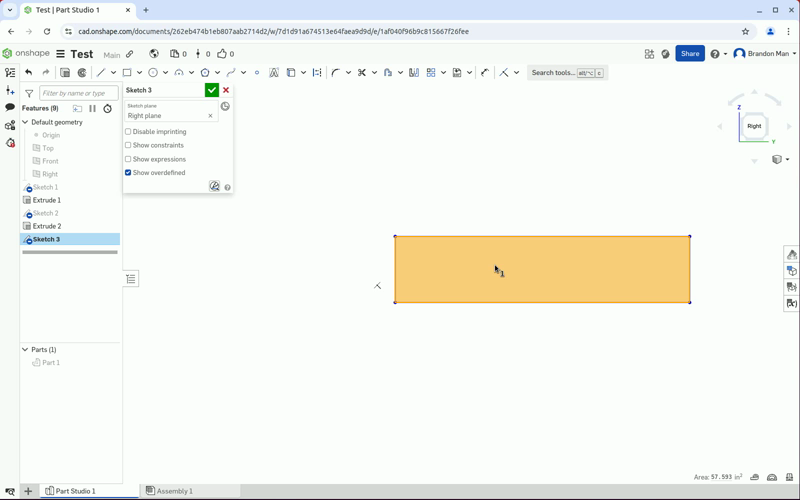
scroll(-6)
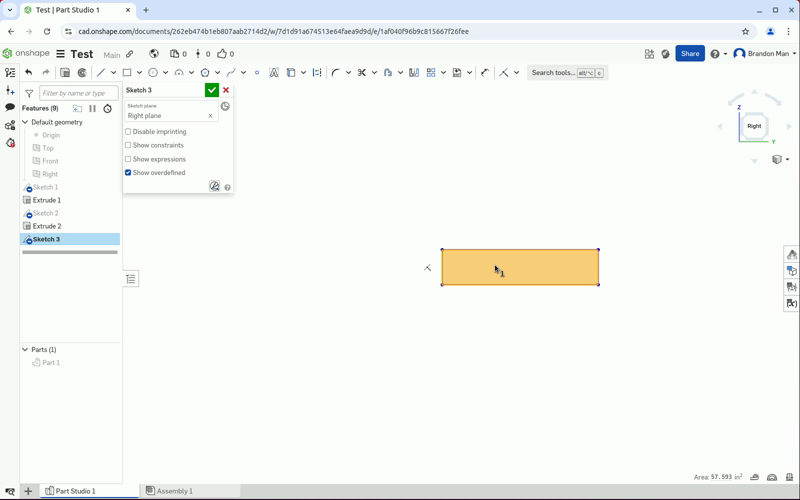
scroll(-6)
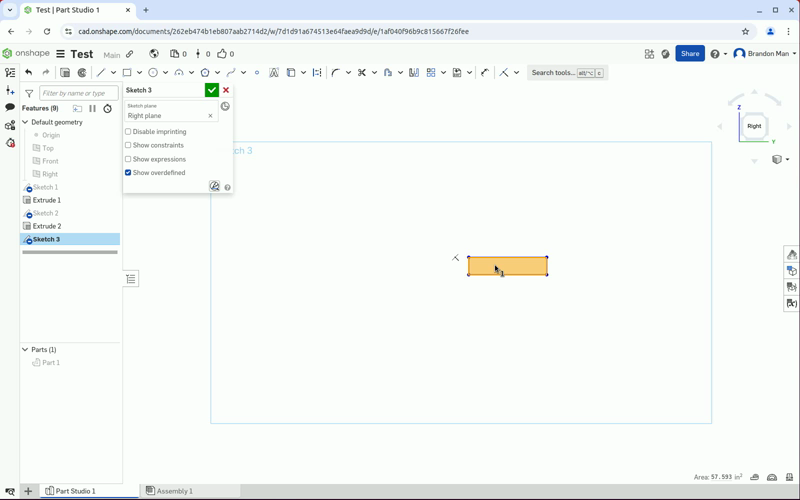
mouse_move(73, 352)
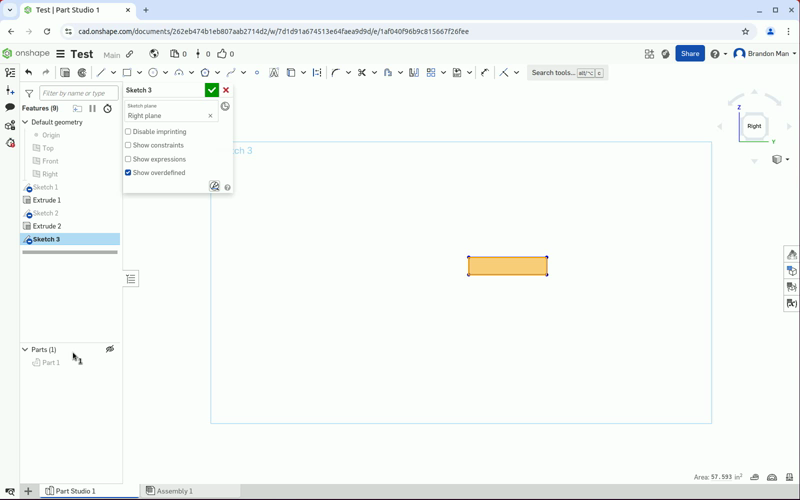
key(shift+y)
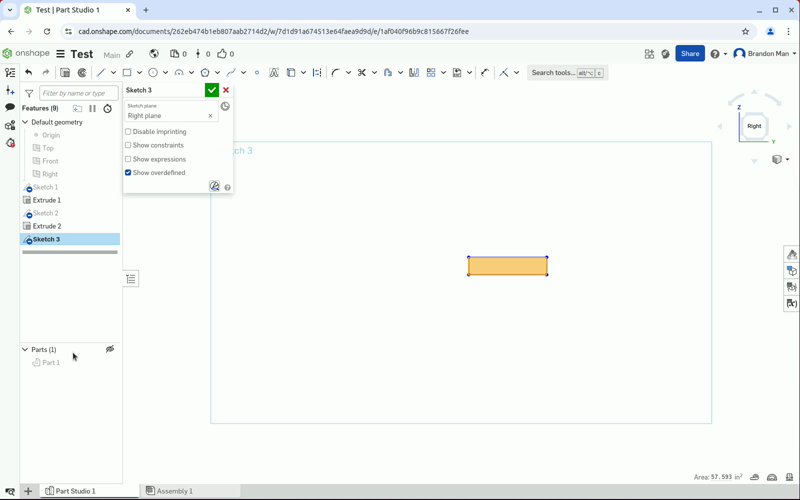
key(shift+e)
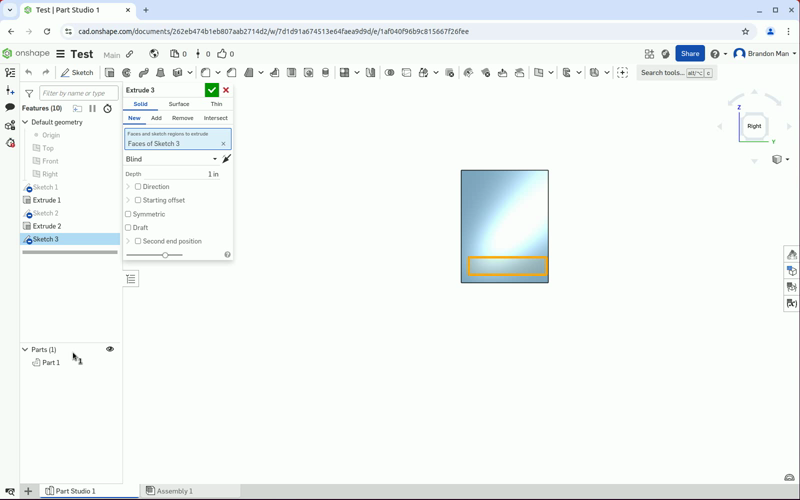
mouse_move(143, 106)
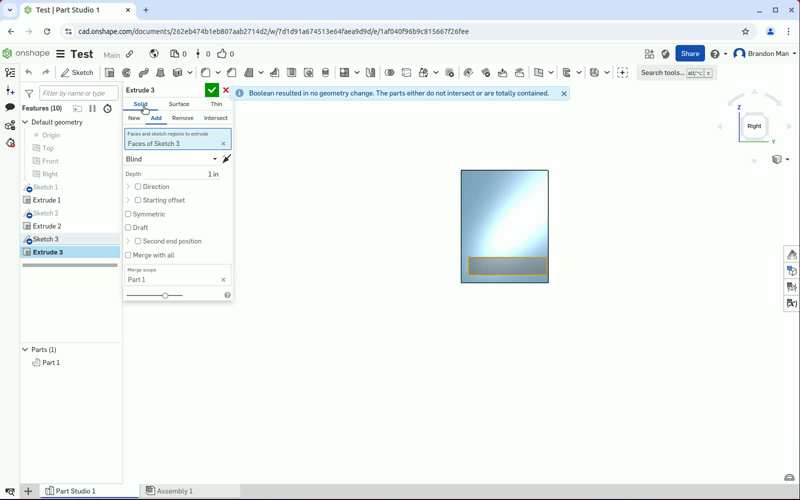
click(143, 106)
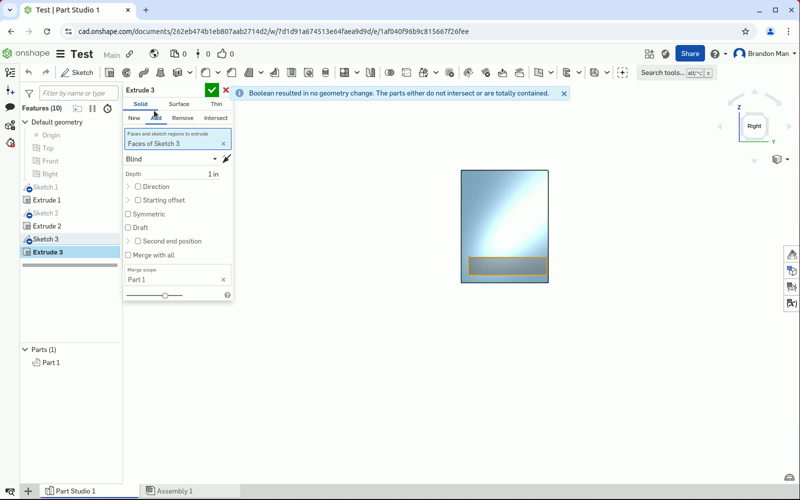
mouse_move(186, 120)
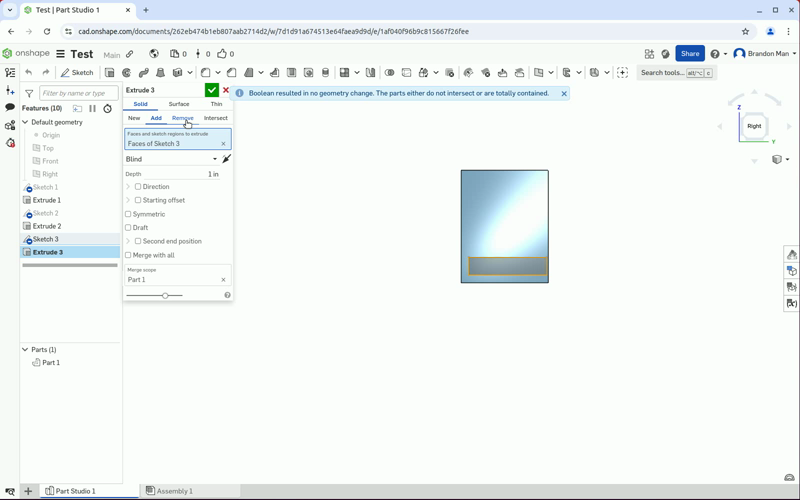
click(186, 120)
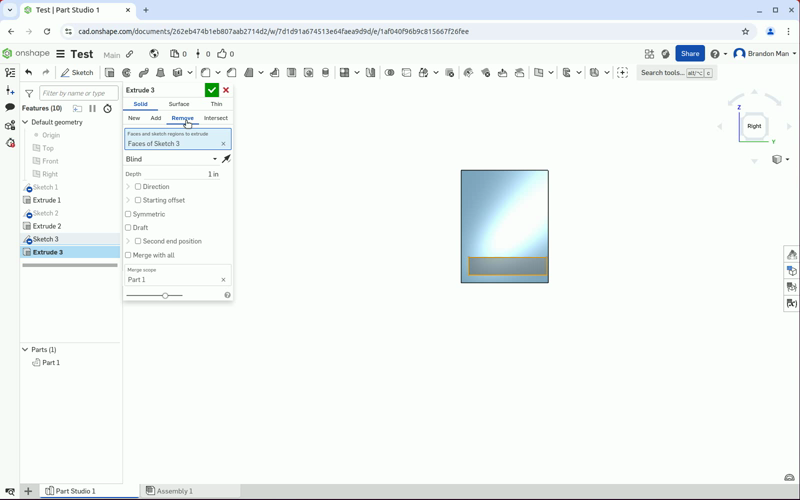
key(tab, 4)
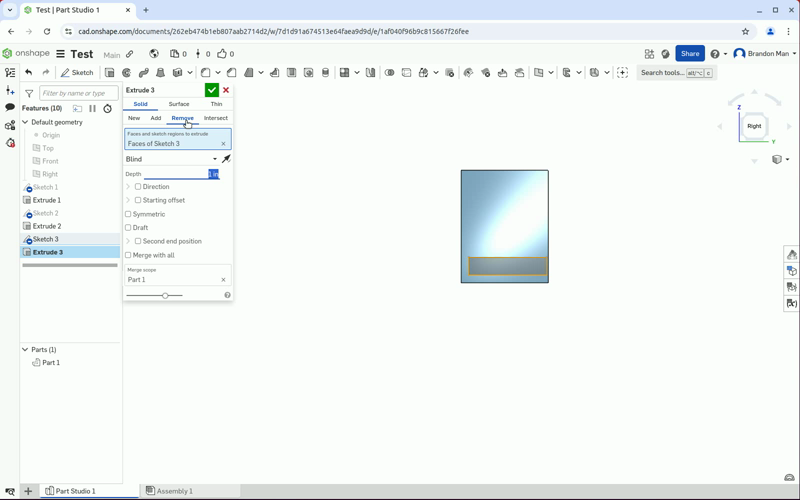
text(15.887)
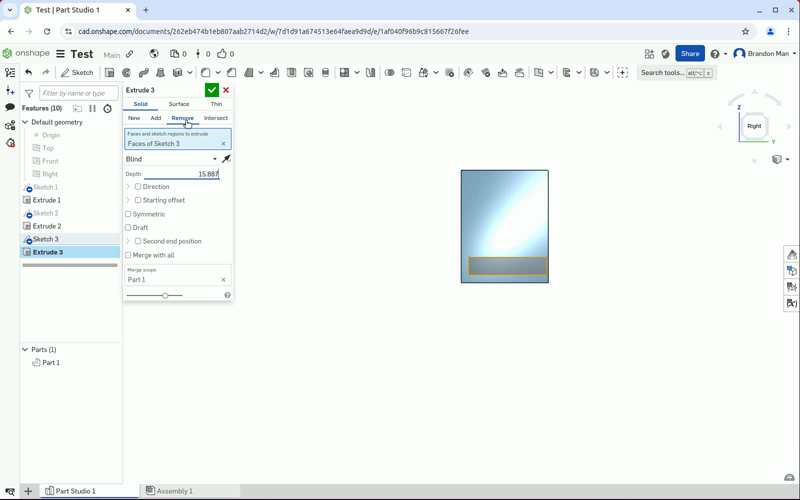
key(tab, 6)
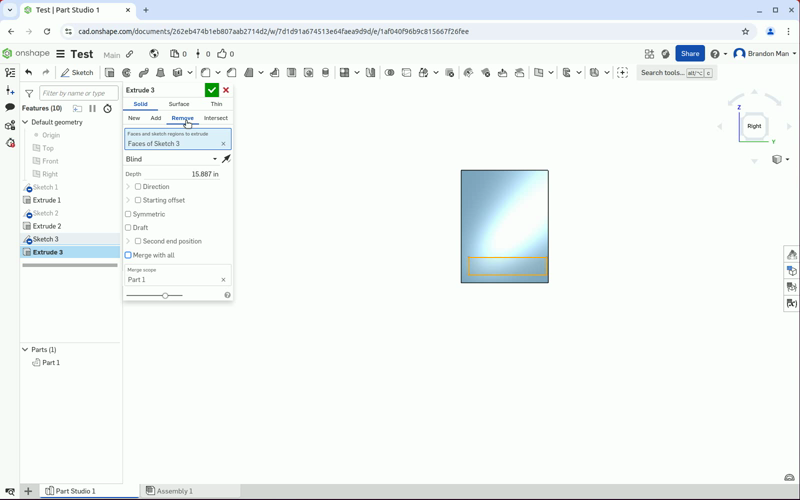
key(space)
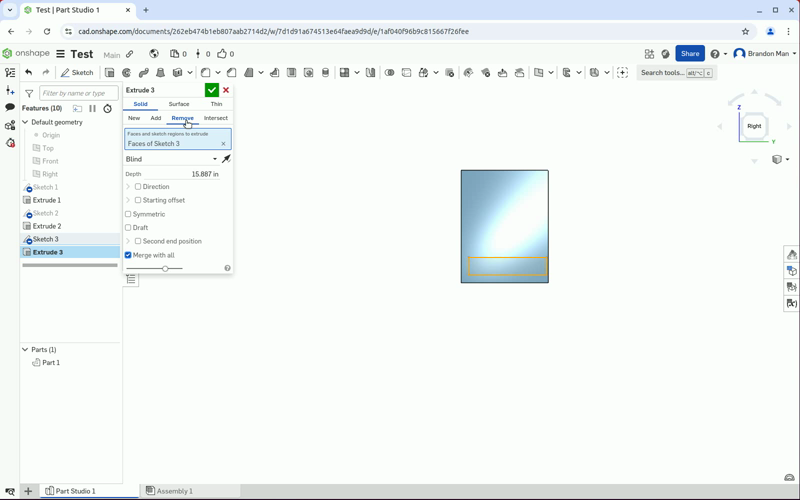
key(enter)
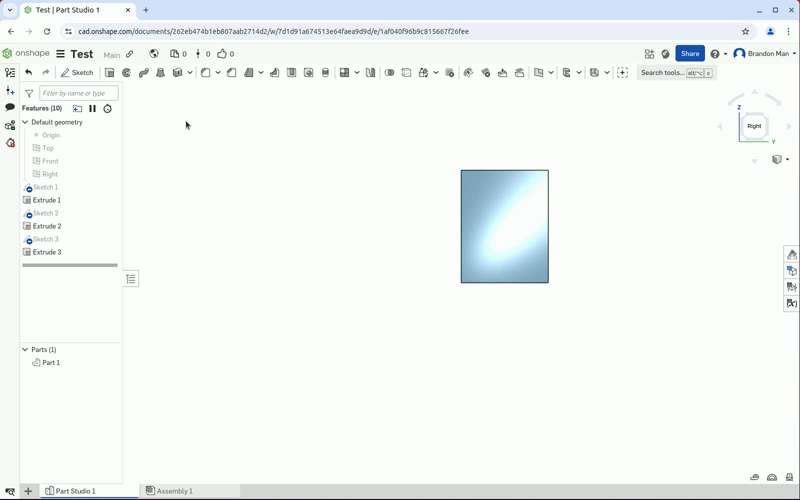
key(shift+h)
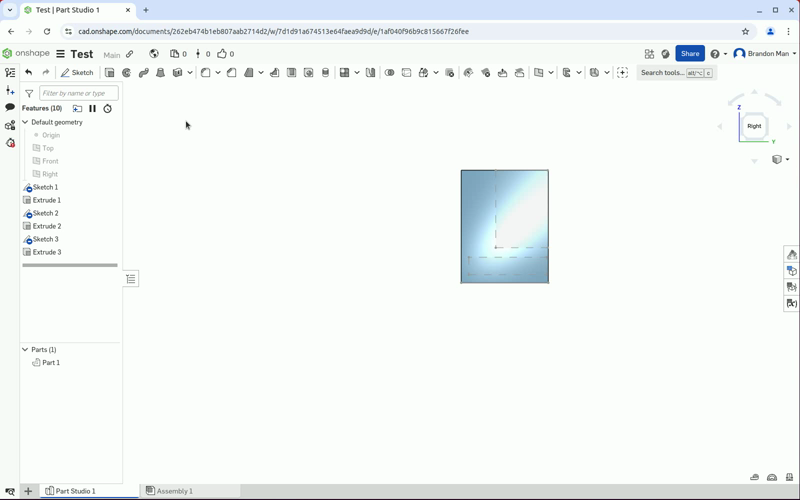
key(shift+h)
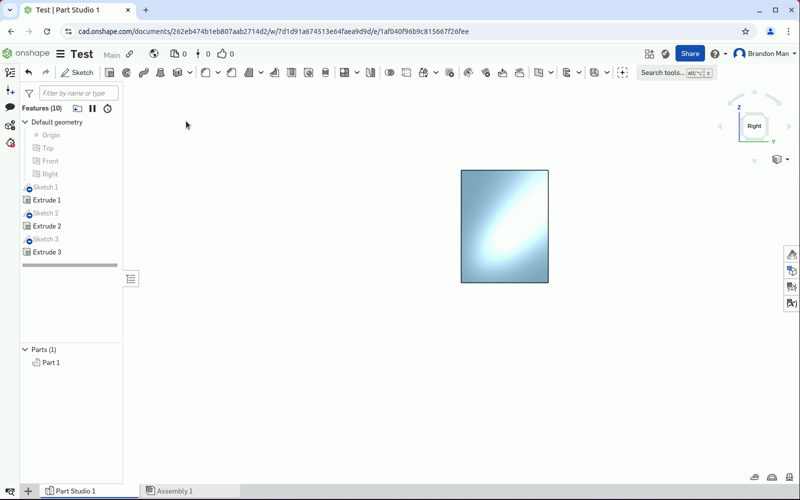
mouse_move(73, 189)
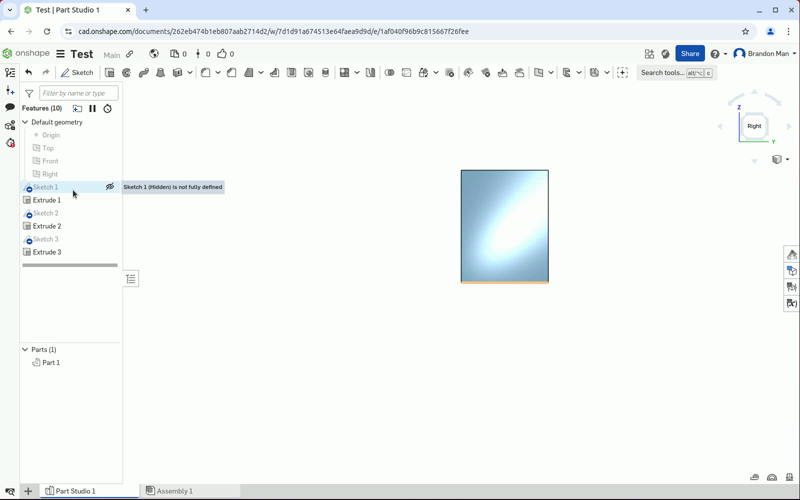
click(73, 189)
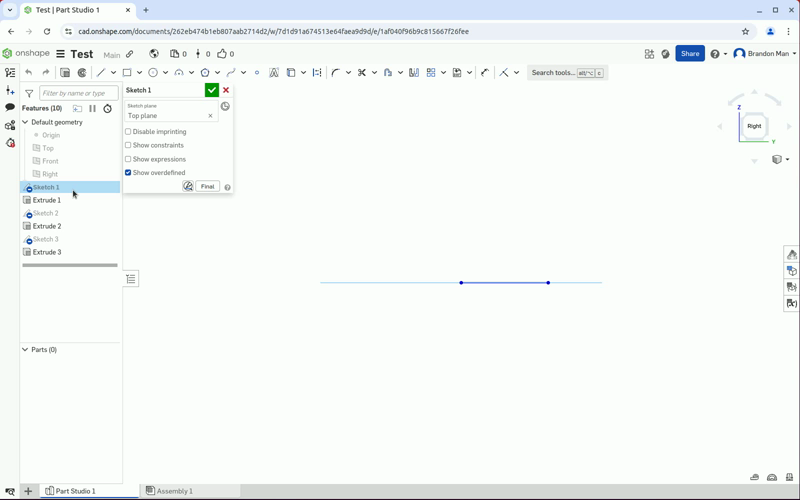
mouse_move(229, 92)
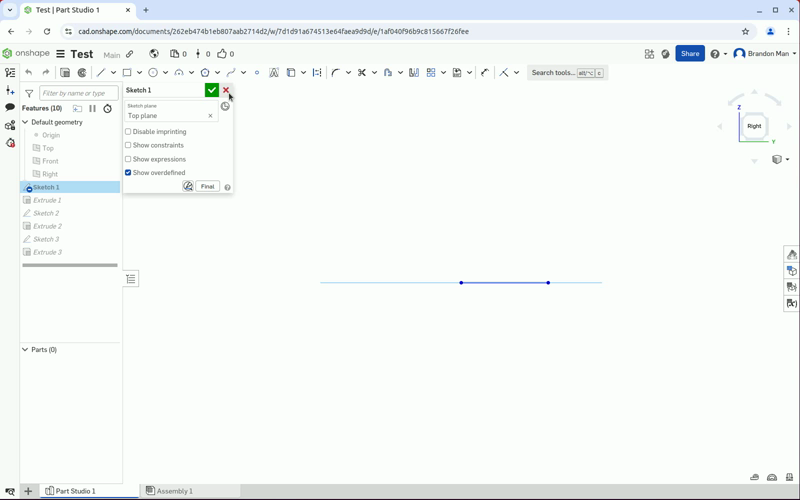
click(229, 92)
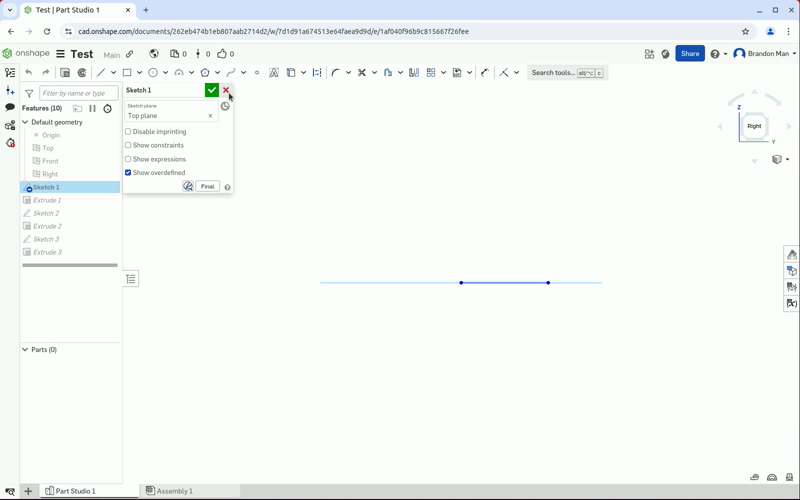
key(shift+s)
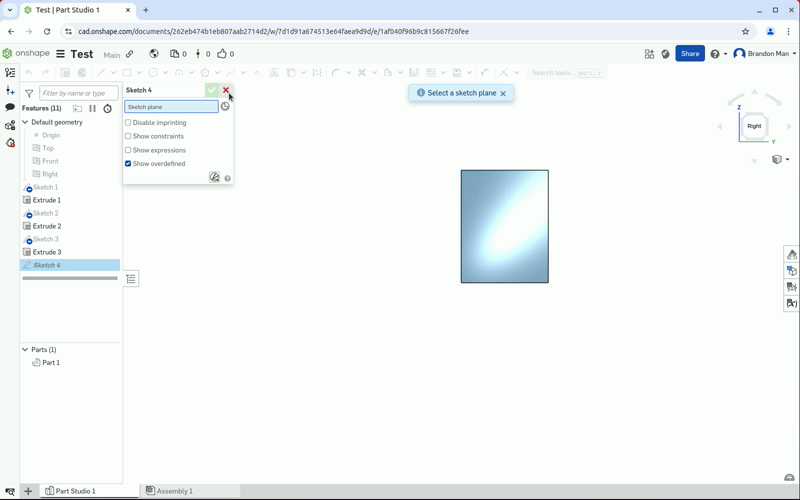
mouse_move(73, 176)
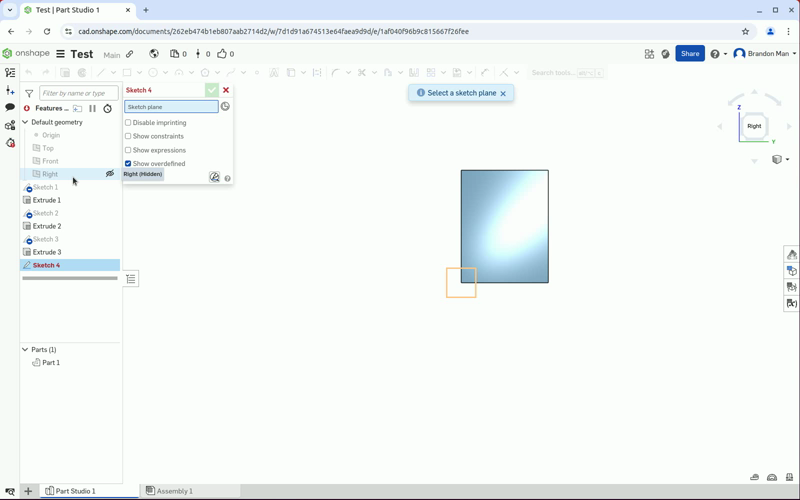
click(73, 176)
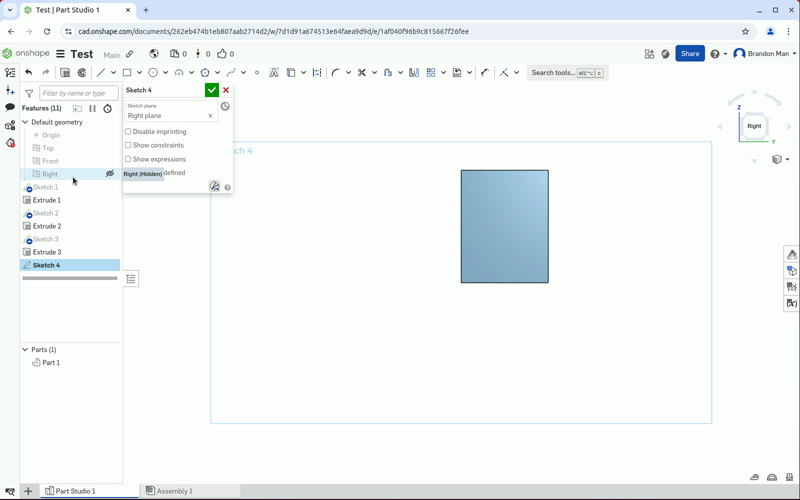
mouse_move(73, 352)
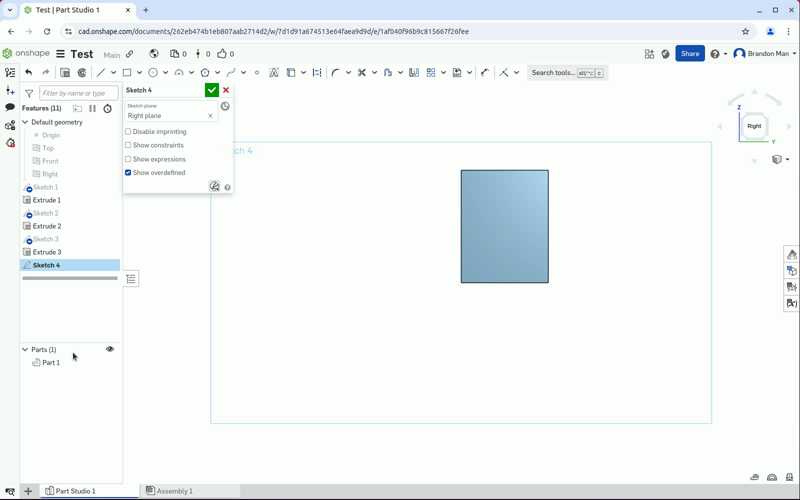
key(y)
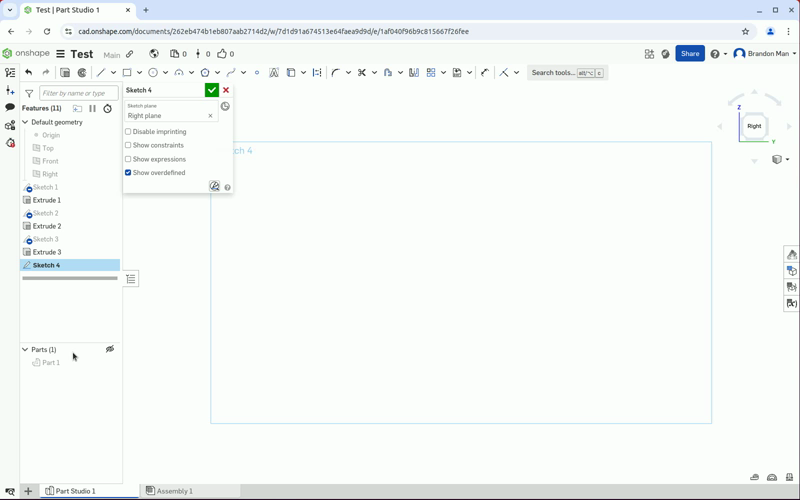
key(l)
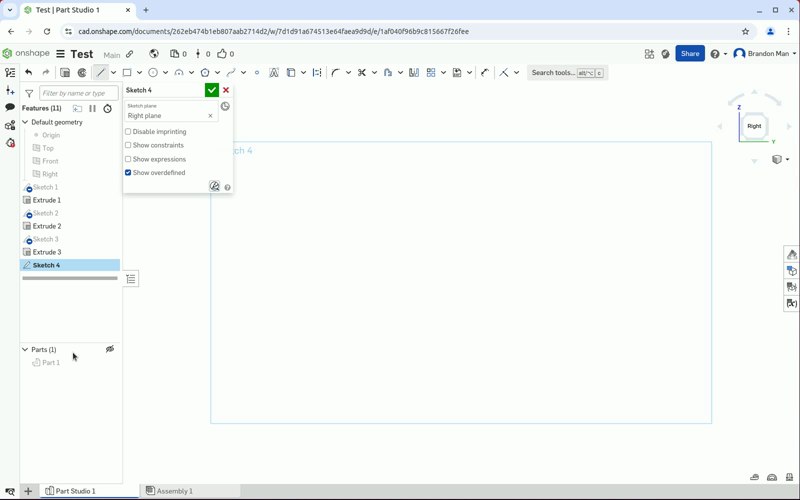
key_down(shift)
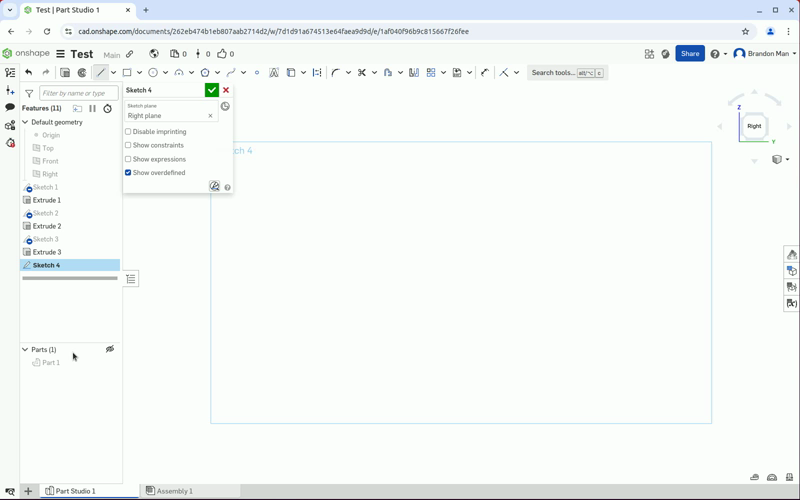
mouse_move(468, 247)
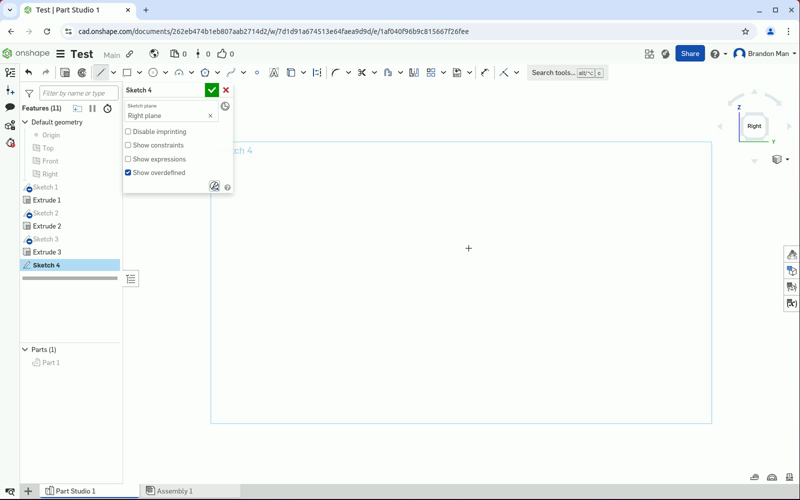
click(468, 247)
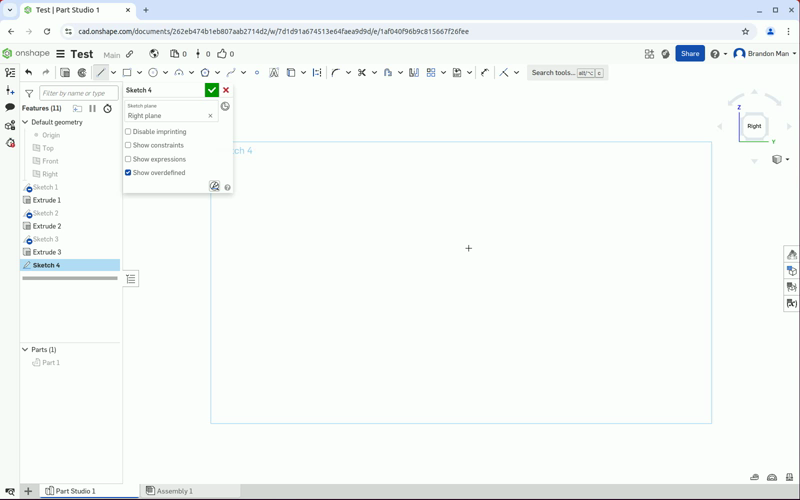
key_up(shift)
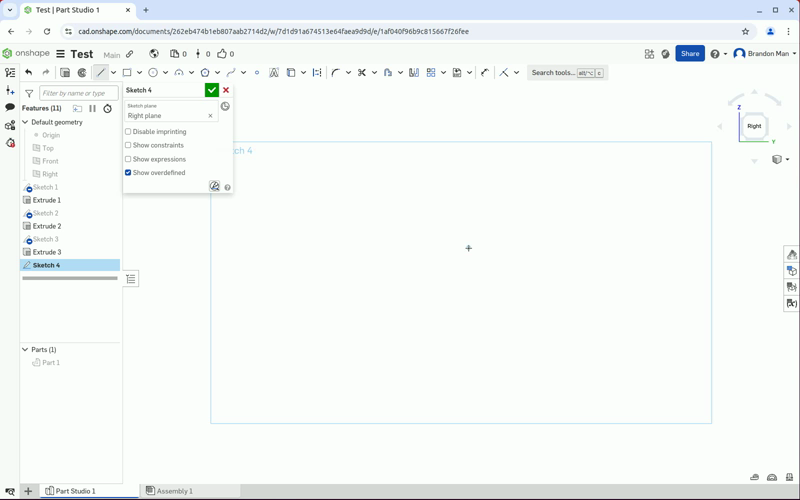
key_down(shift)
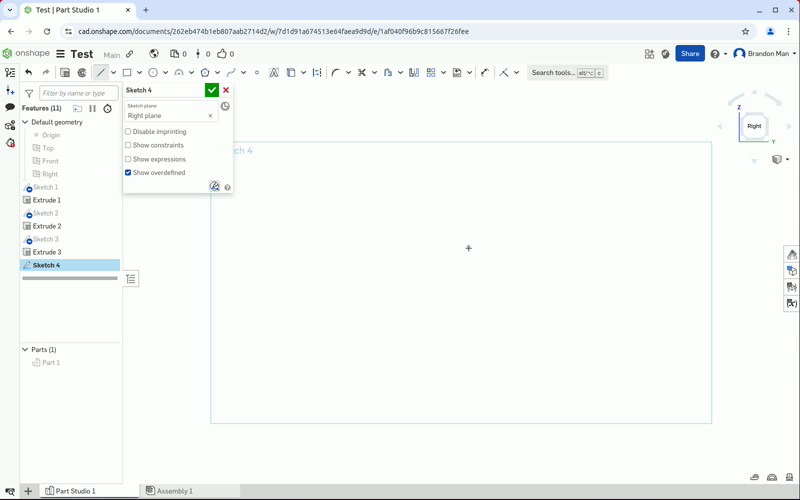
mouse_move(498, 247)
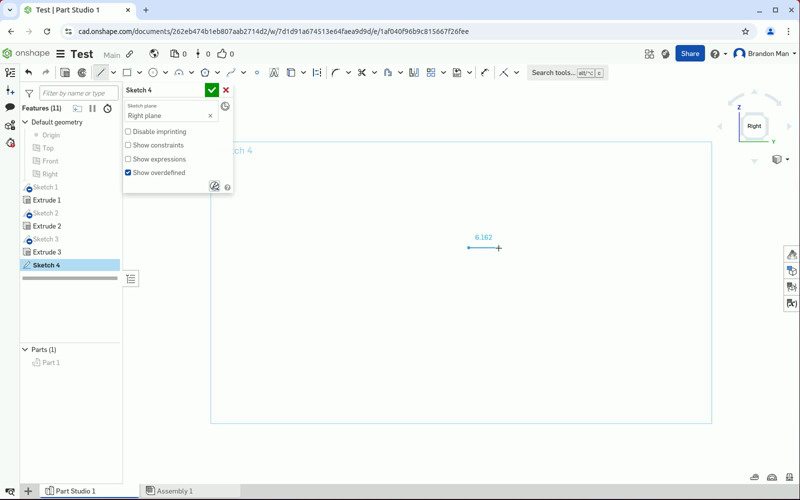
mouse_move(486, 247)
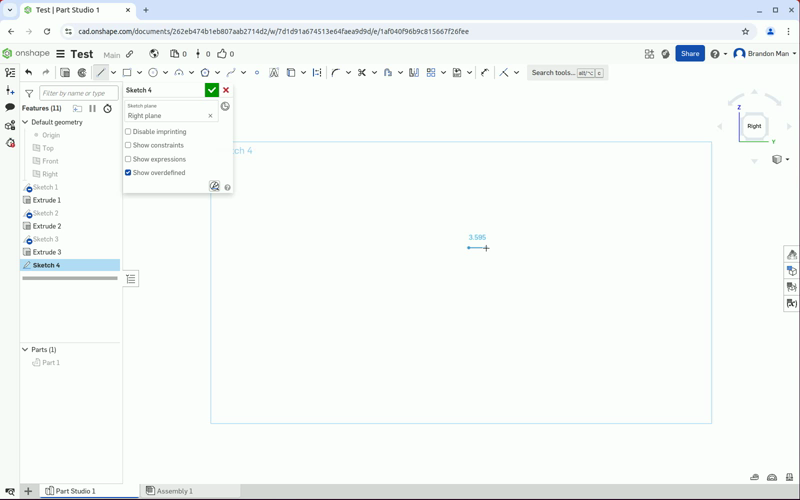
click(486, 247)
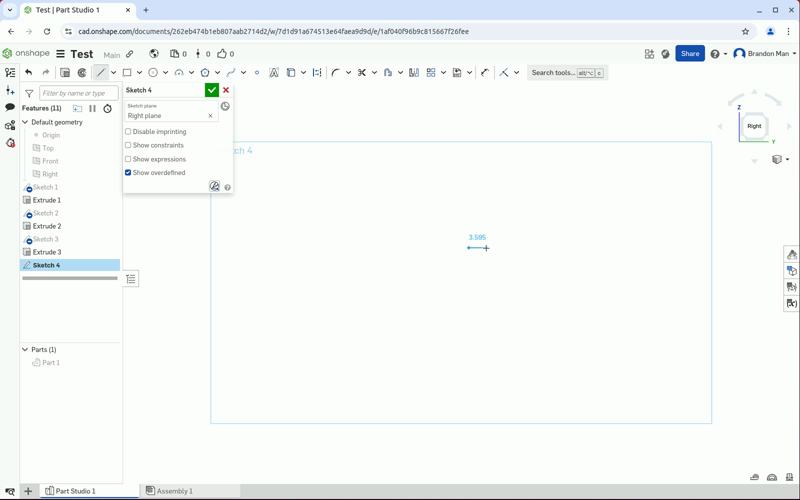
key_up(shift)
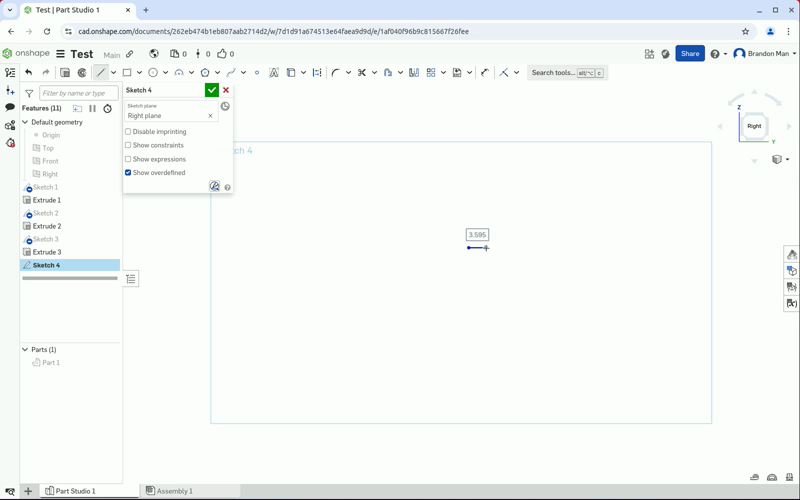
key_down(shift)
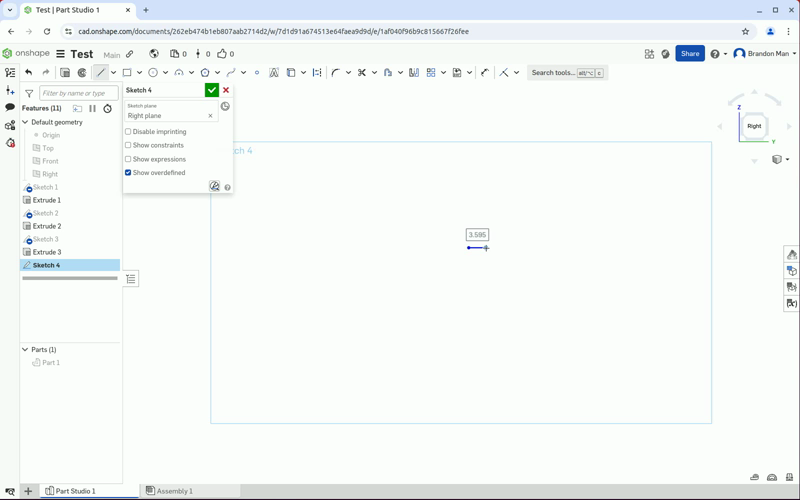
mouse_move(486, 170)
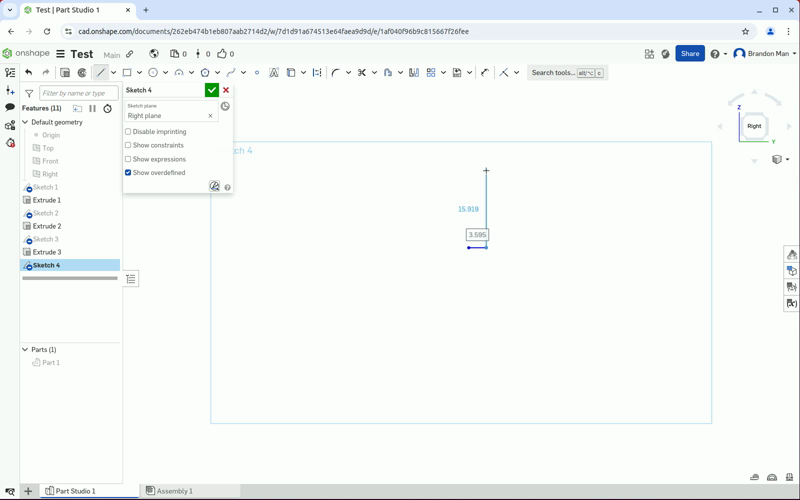
click(486, 170)
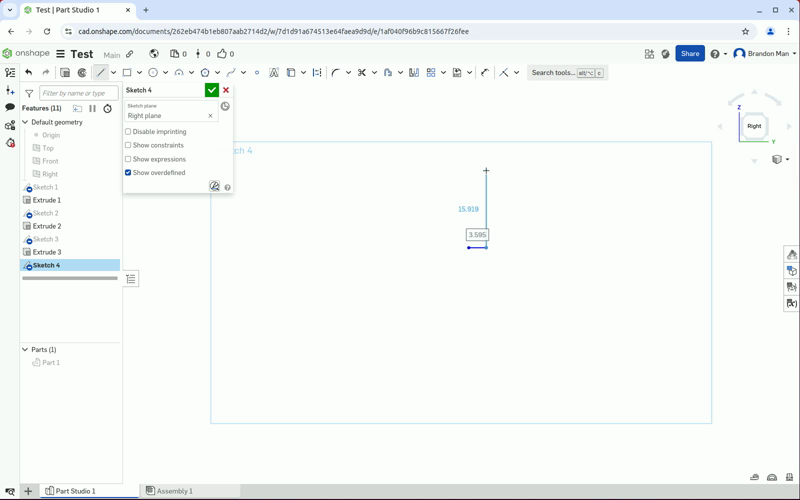
key_up(shift)
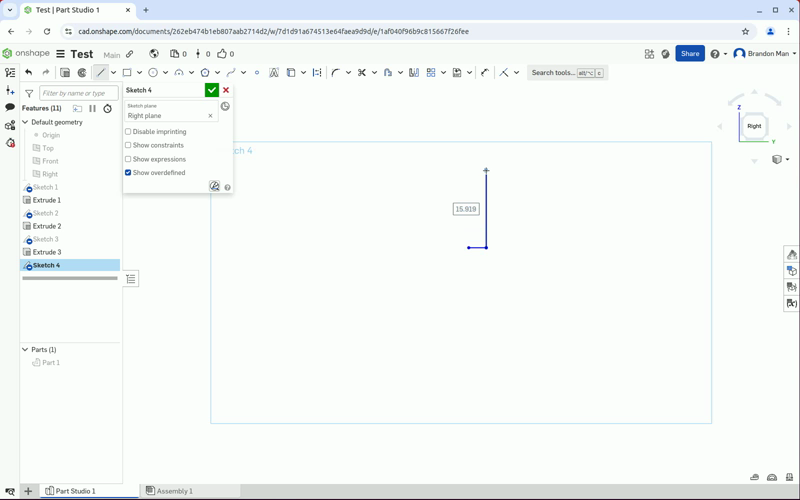
key_down(shift)
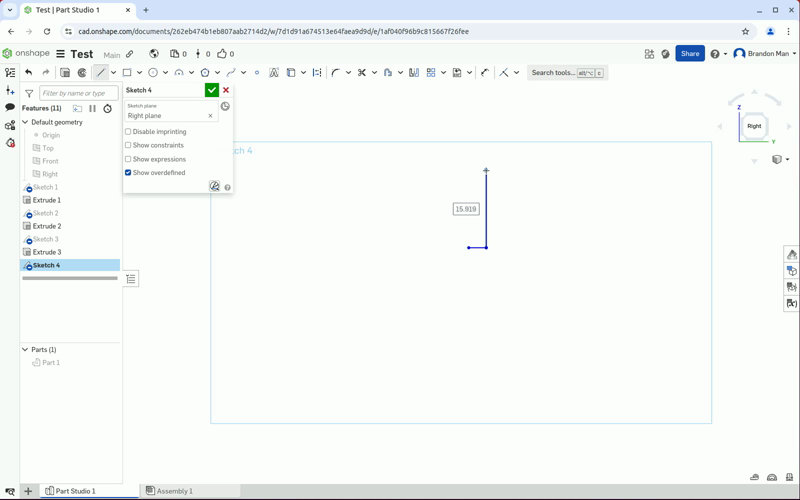
mouse_move(516, 170)
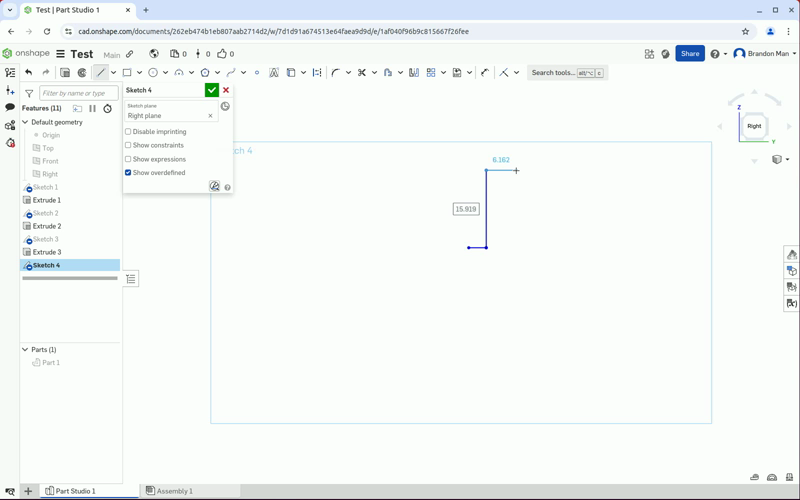
mouse_move(468, 170)
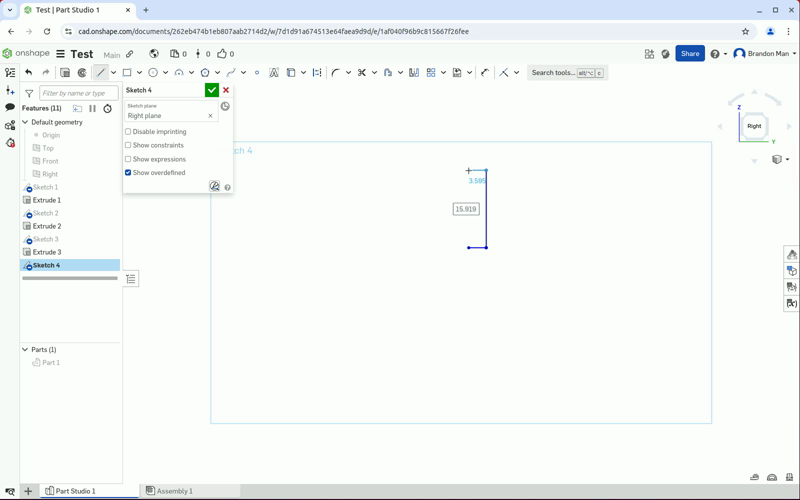
click(468, 170)
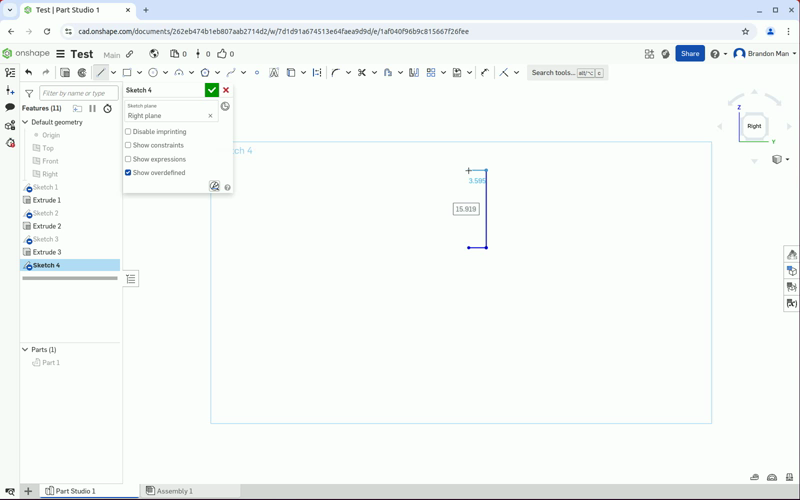
key_up(shift)
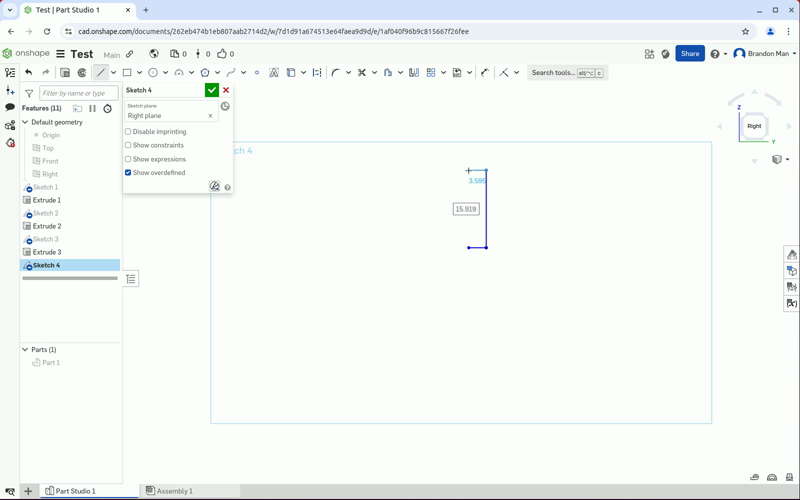
key_down(shift)
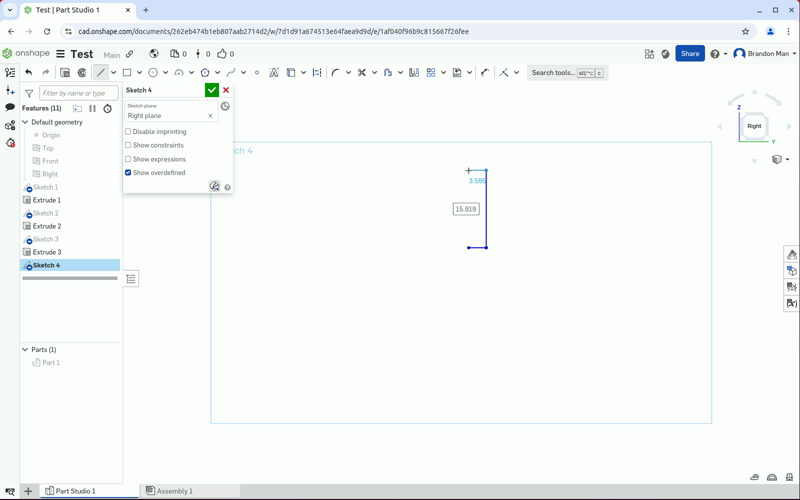
mouse_move(468, 247)
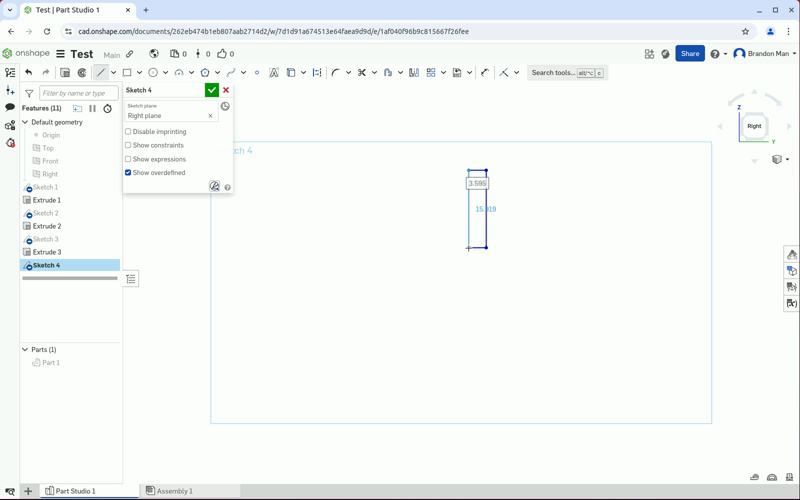
key_up(shift)
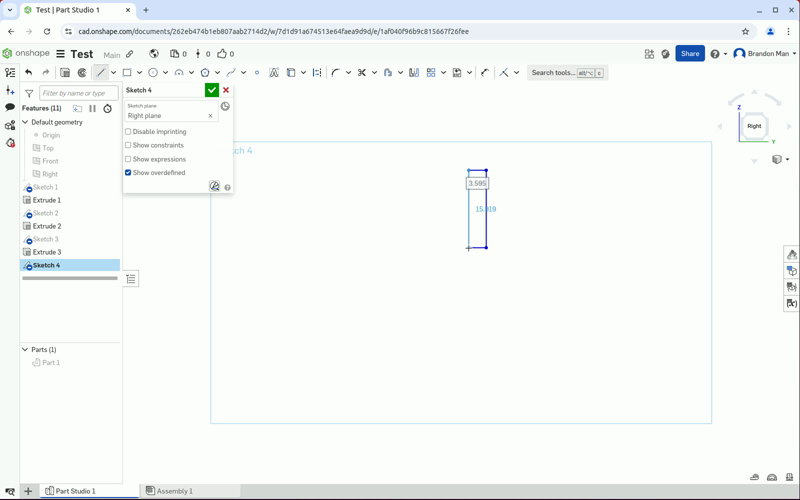
click(468, 247)
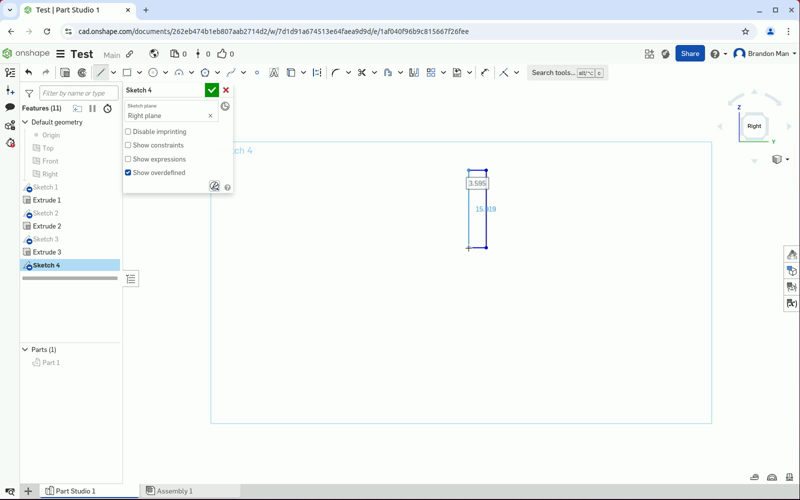
key(esc)
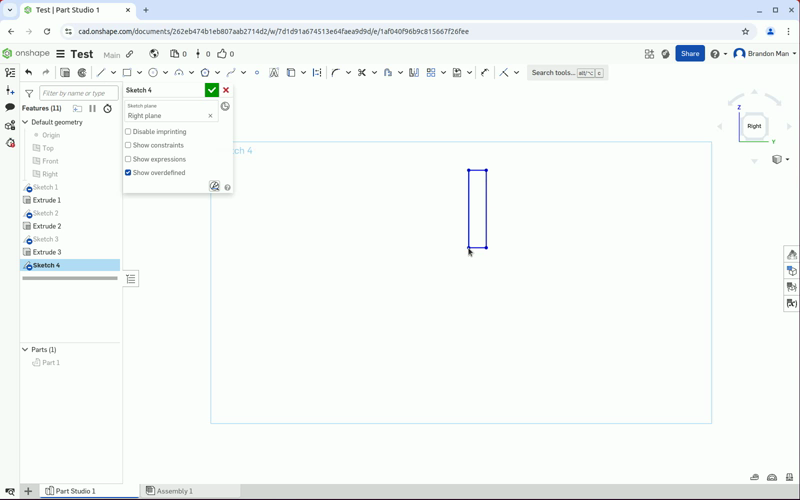
mouse_move(471, 226)
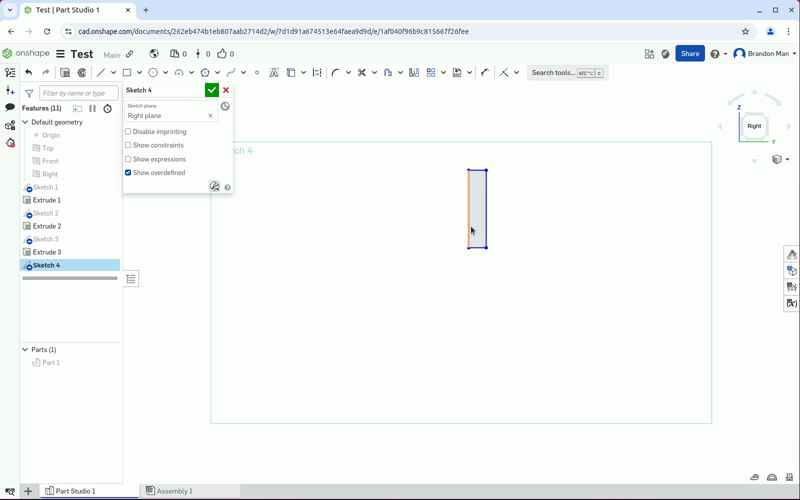
scroll(6)
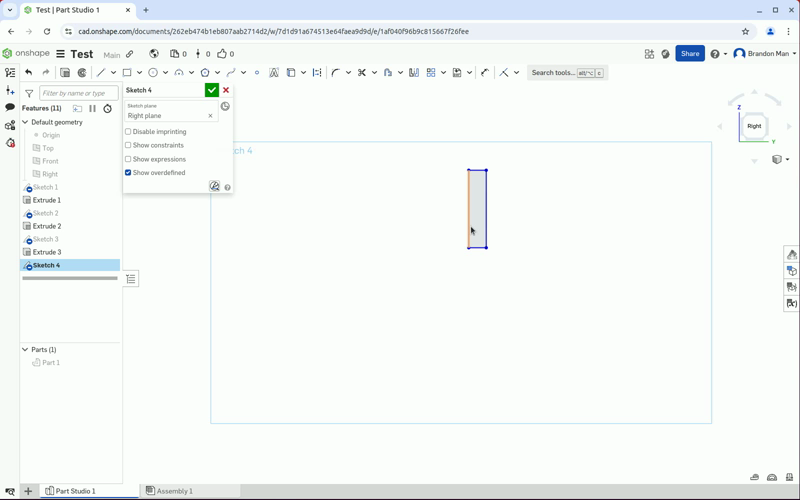
scroll(6)
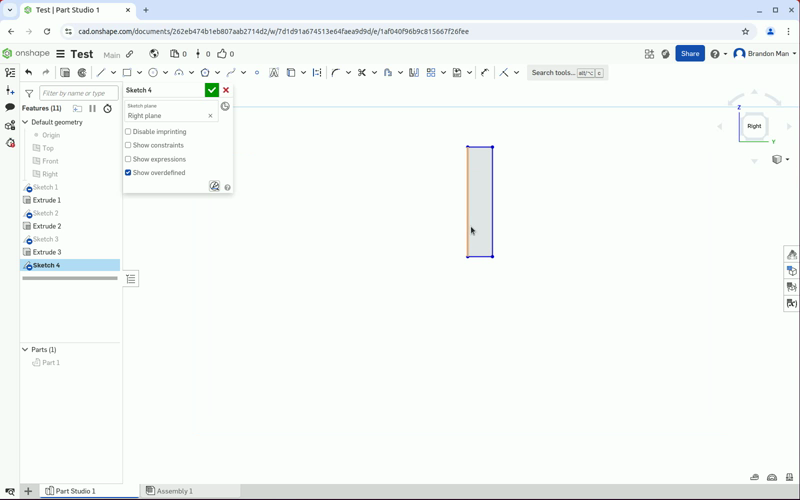
scroll(6)
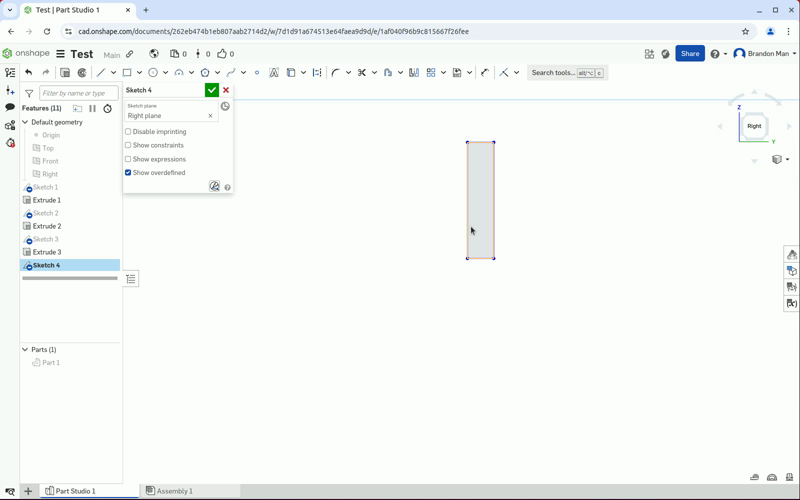
scroll(6)
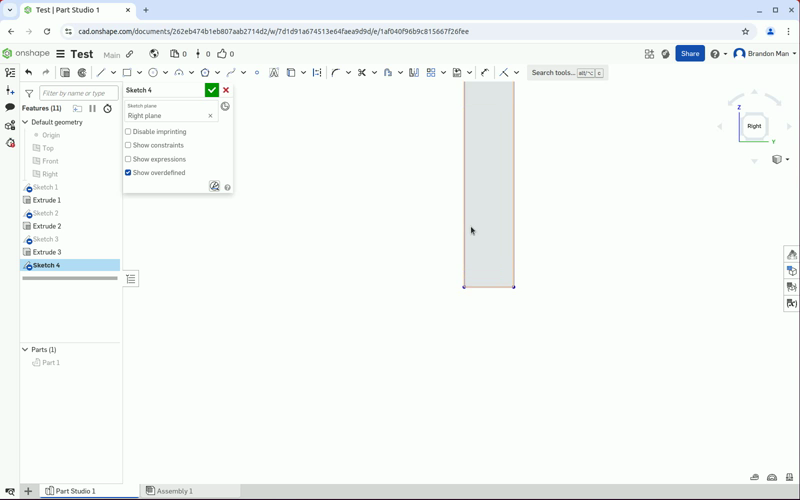
scroll(6)
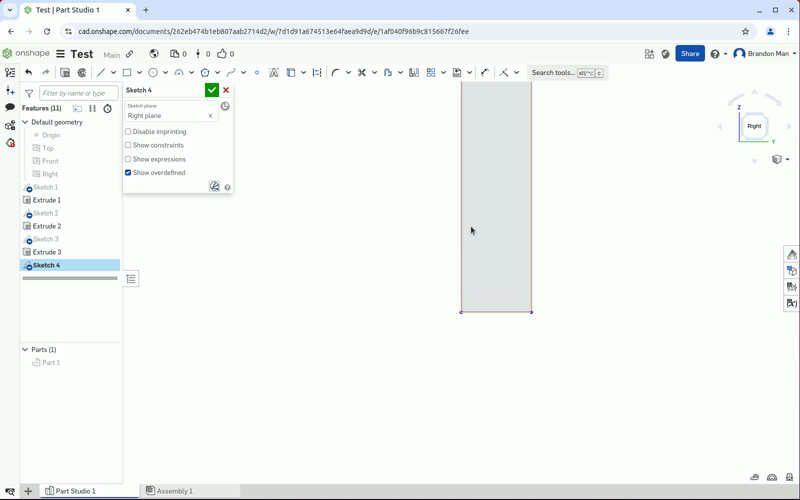
scroll(6)
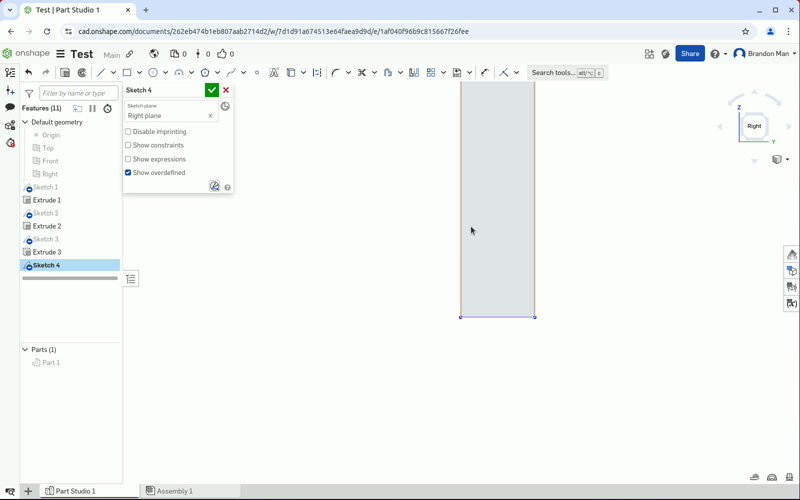
scroll(6)
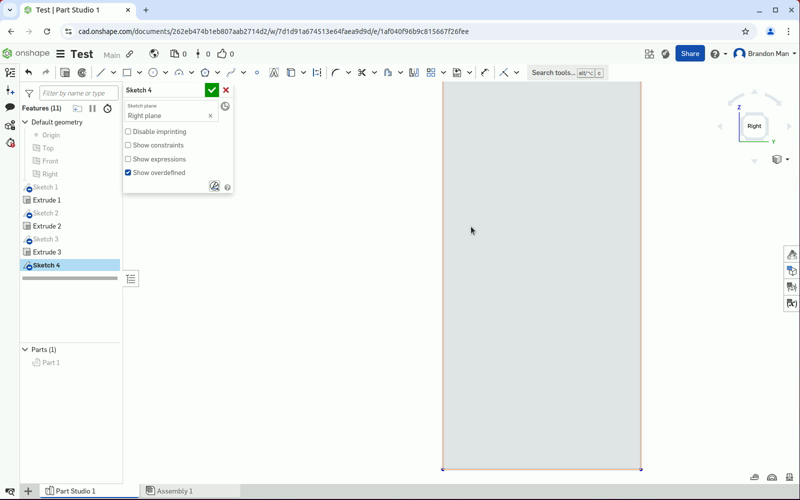
click(471, 226)
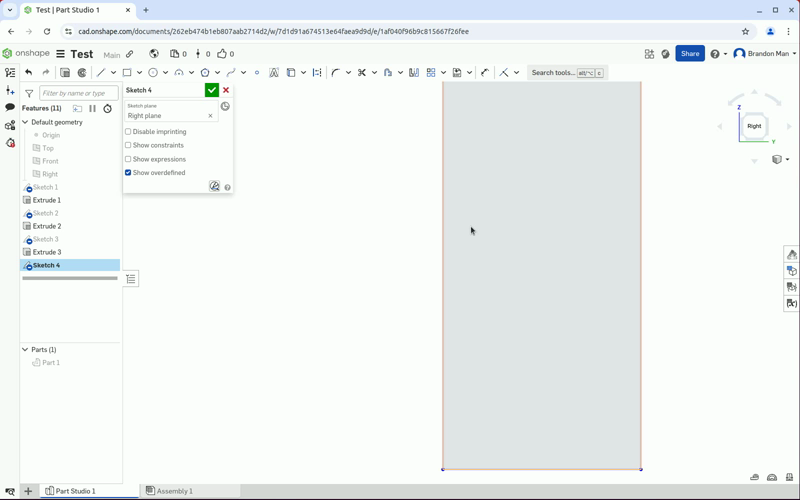
scroll(-6)
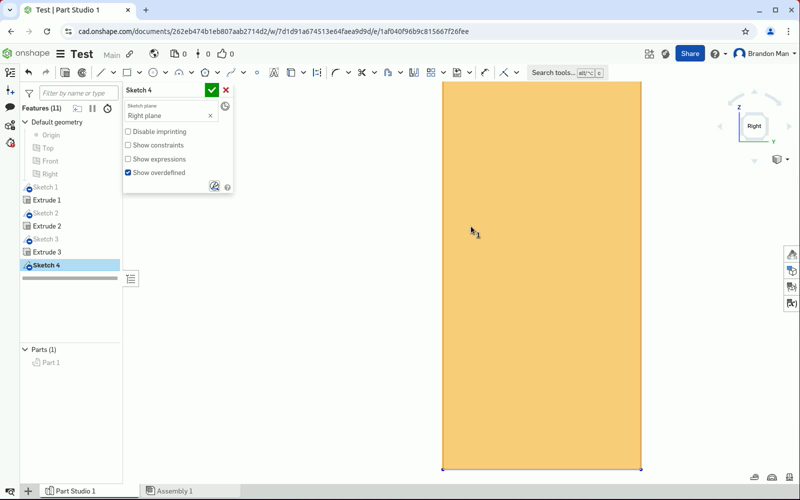
scroll(-6)
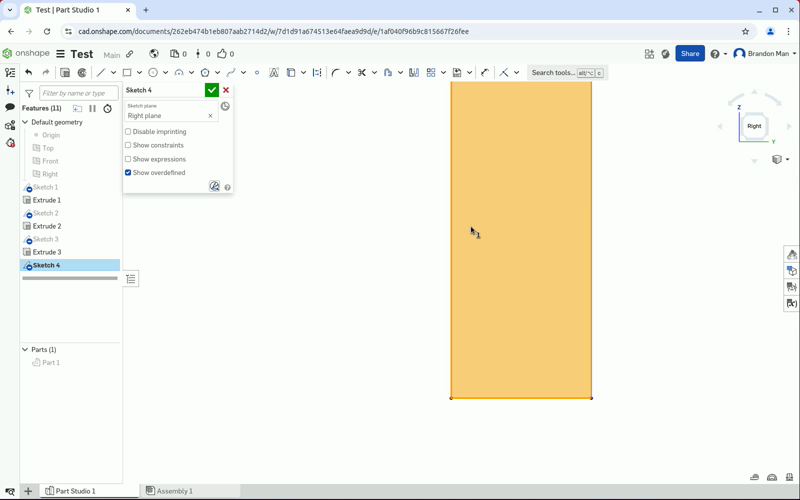
scroll(-6)
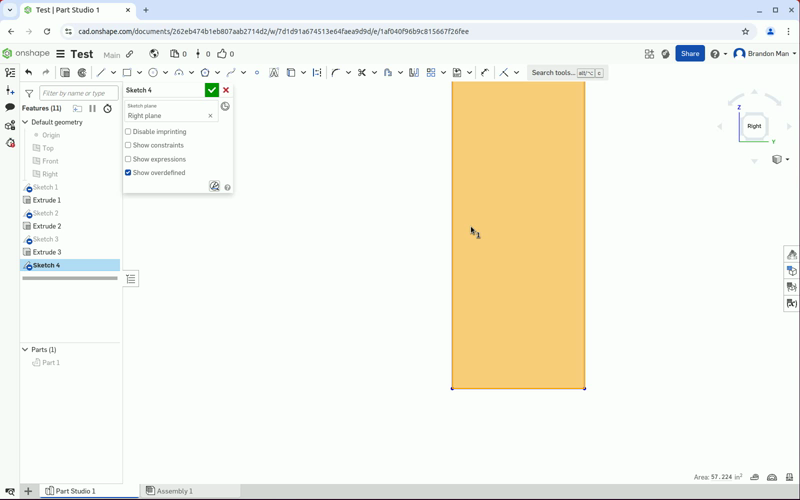
scroll(-6)
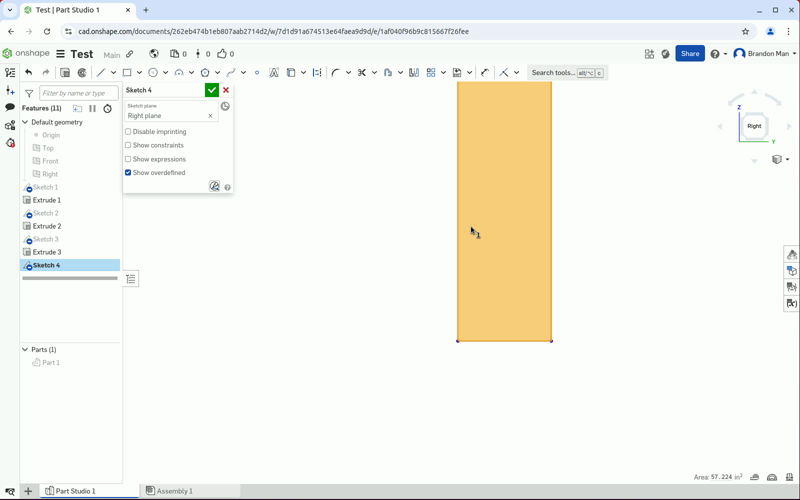
scroll(-6)
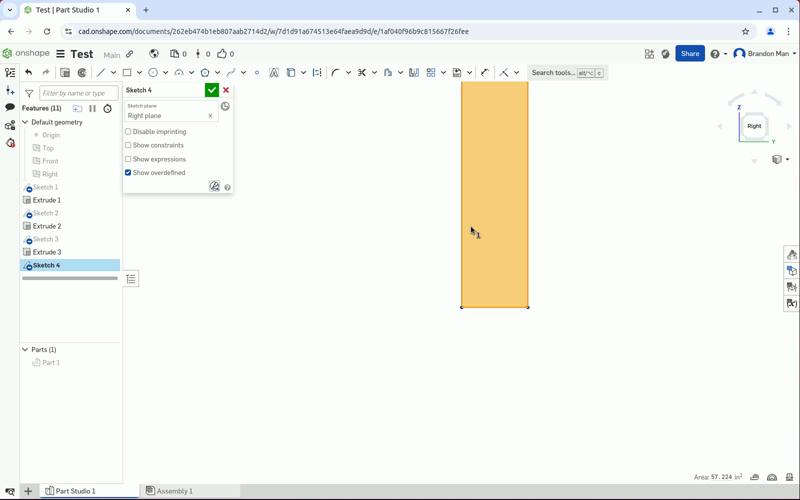
scroll(-6)
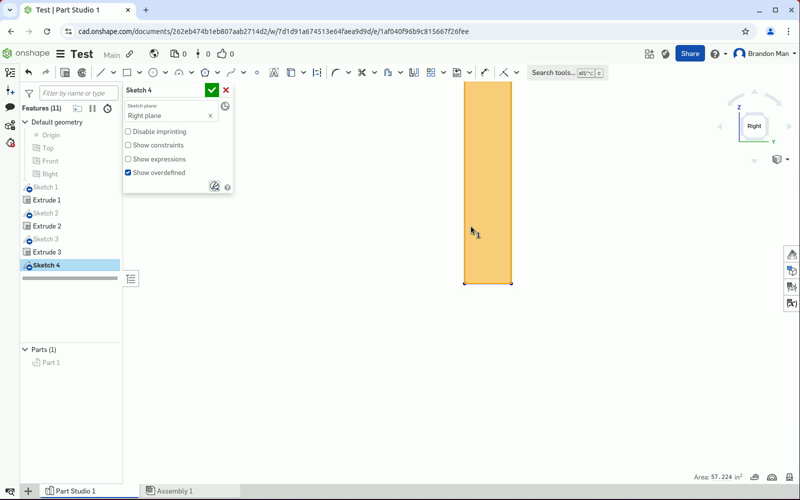
scroll(-6)
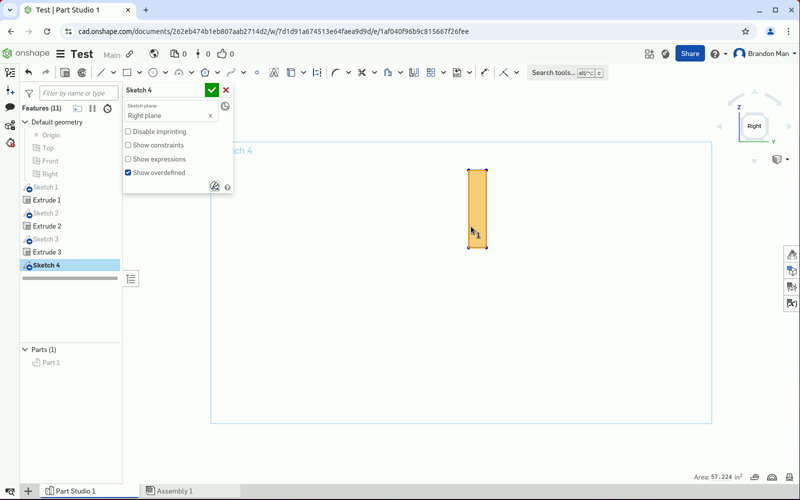
mouse_move(73, 352)
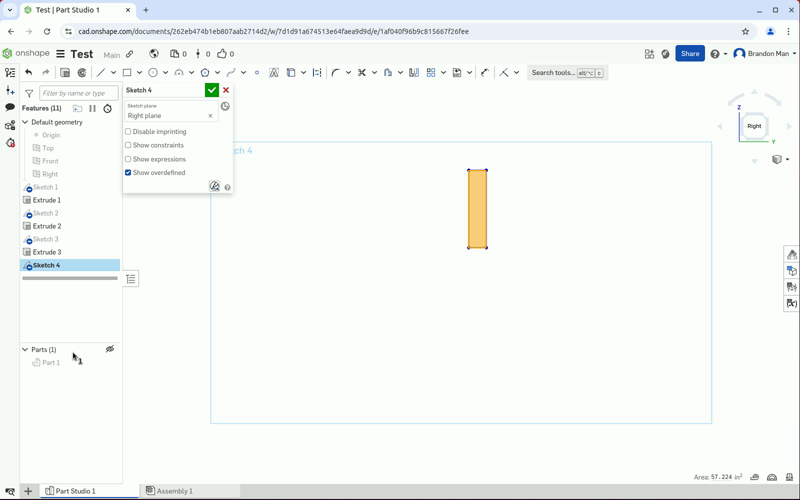
key(shift+y)
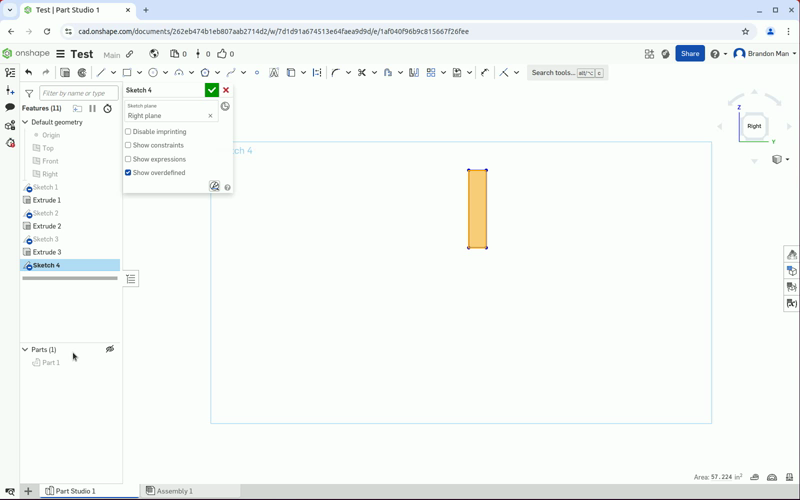
key(shift+e)
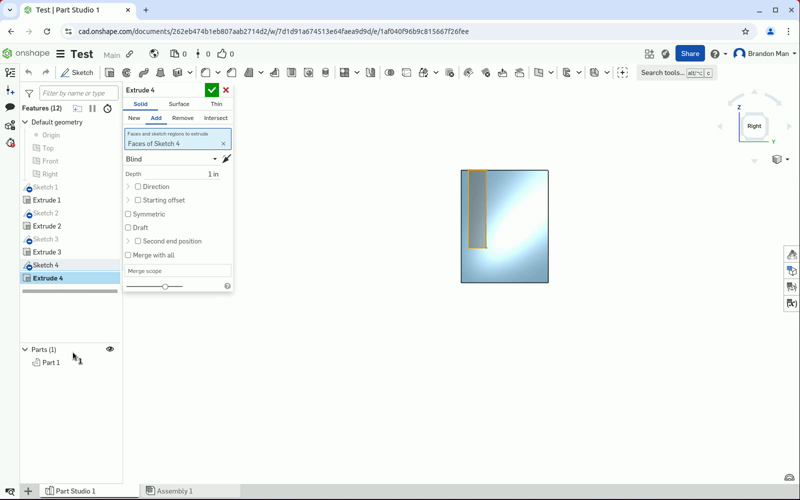
mouse_move(143, 106)
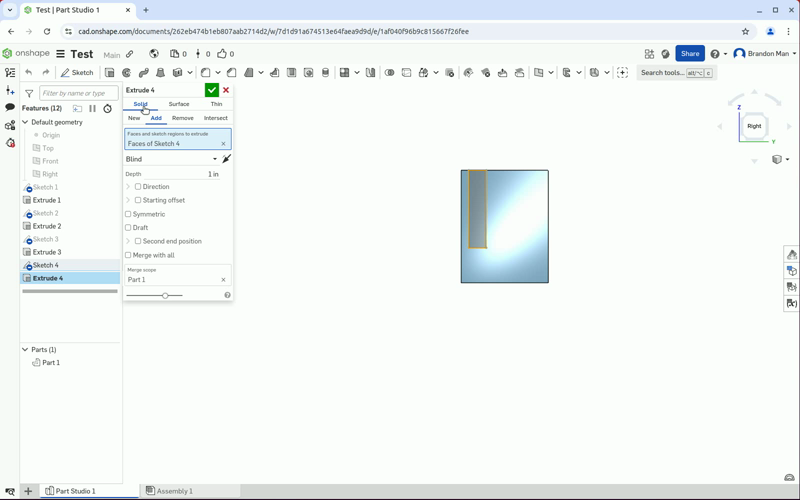
click(143, 106)
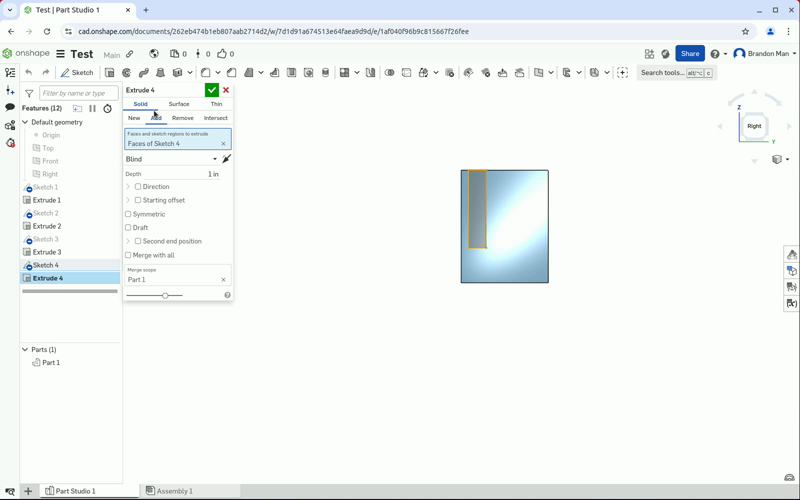
mouse_move(186, 120)
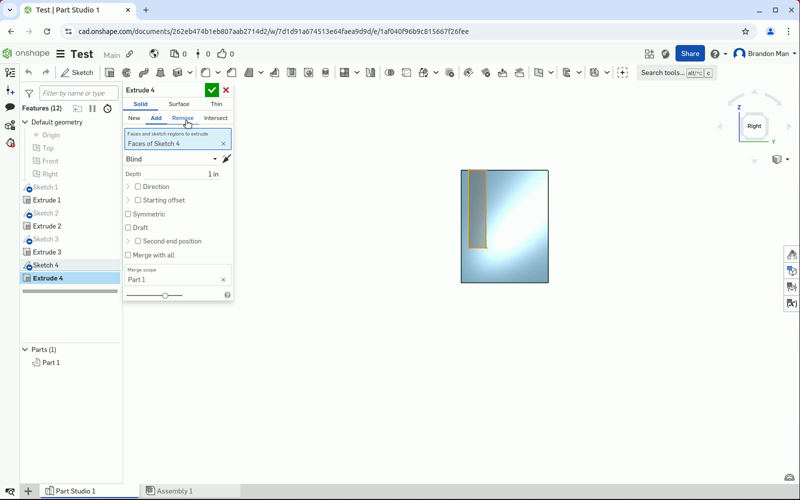
click(186, 120)
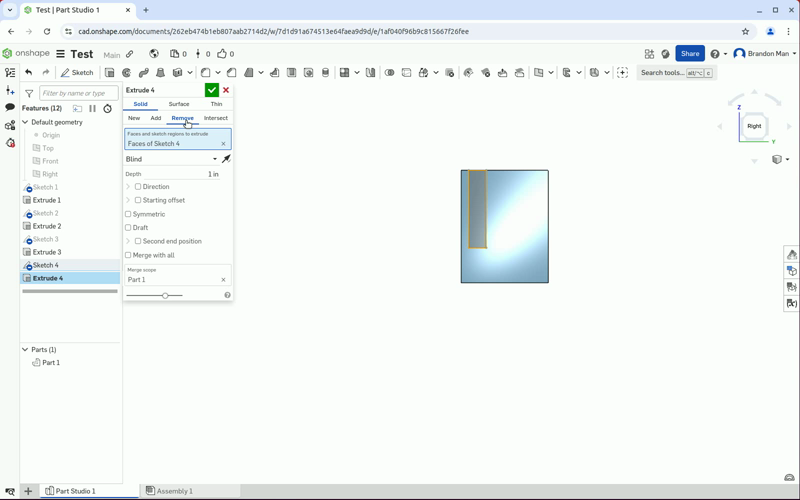
key(tab, 4)
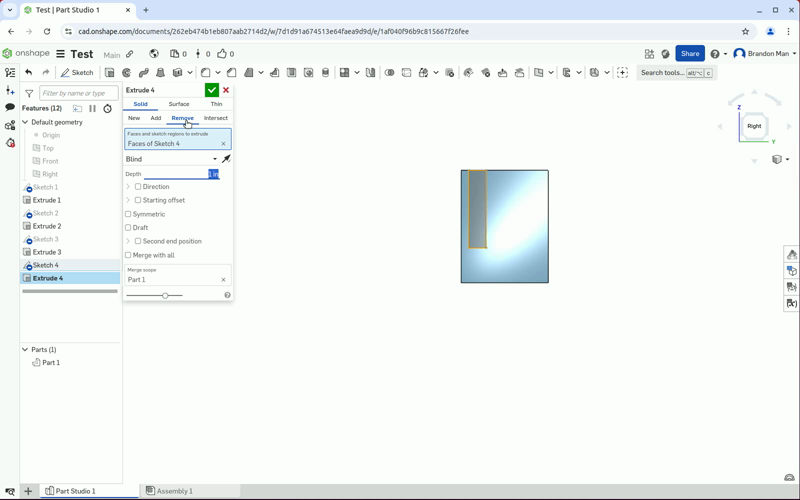
text(10.591)
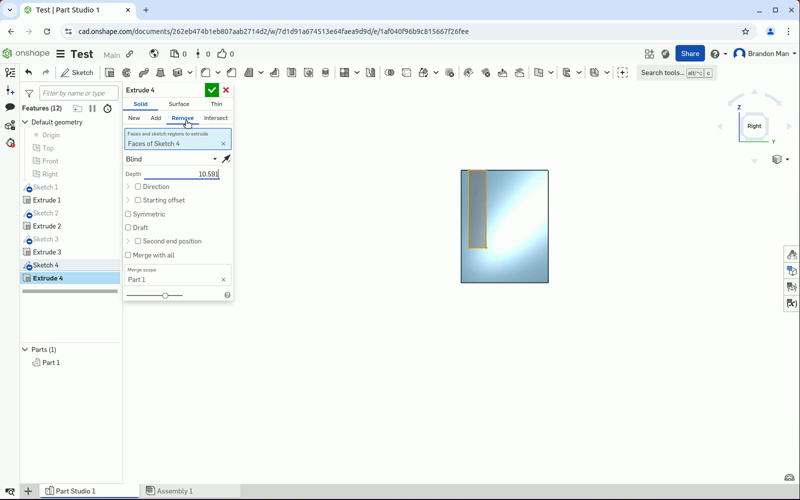
key(tab, 6)
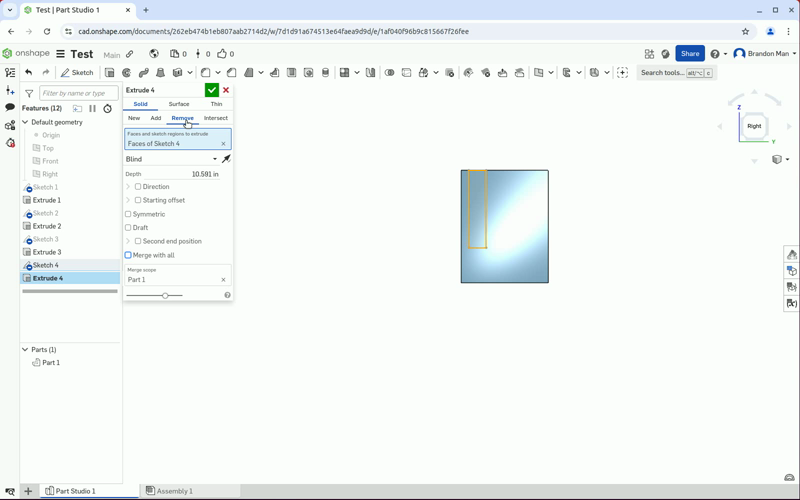
key(space)
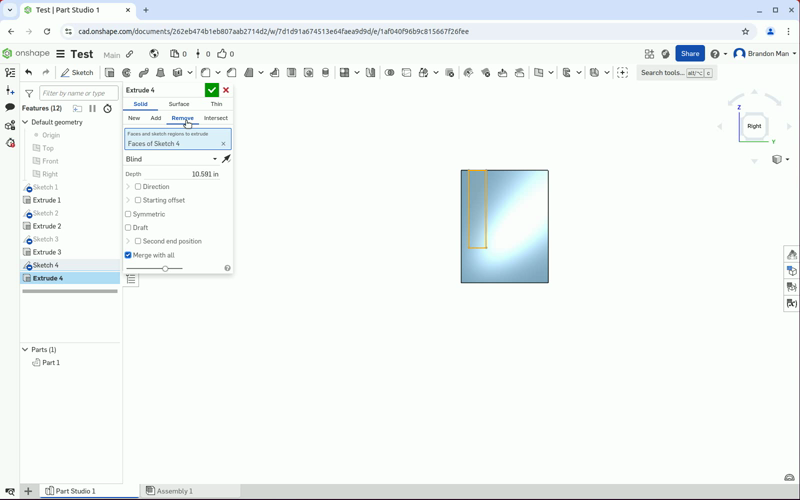
key(enter)
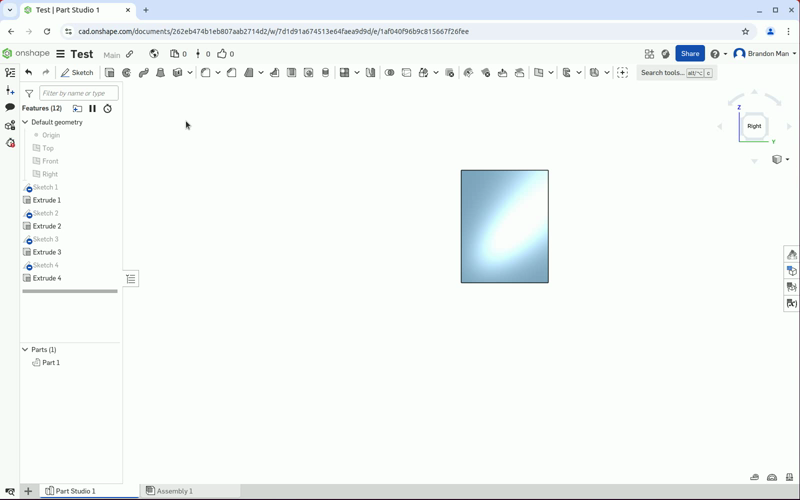
key(shift+h)
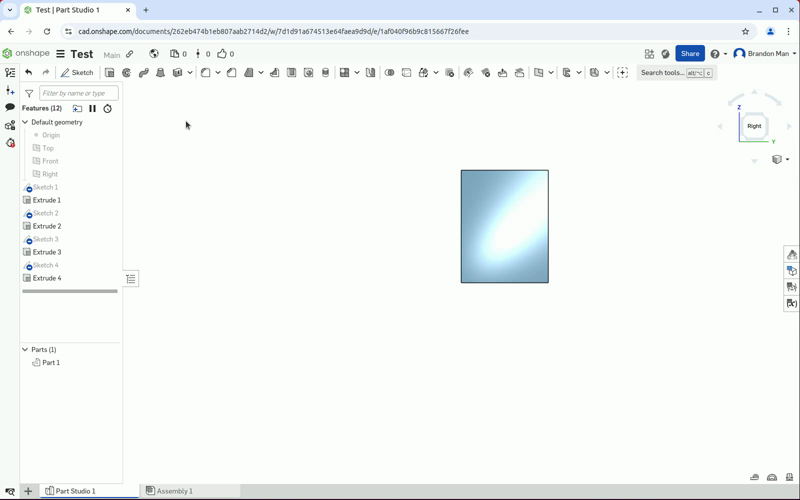
key(shift+h)
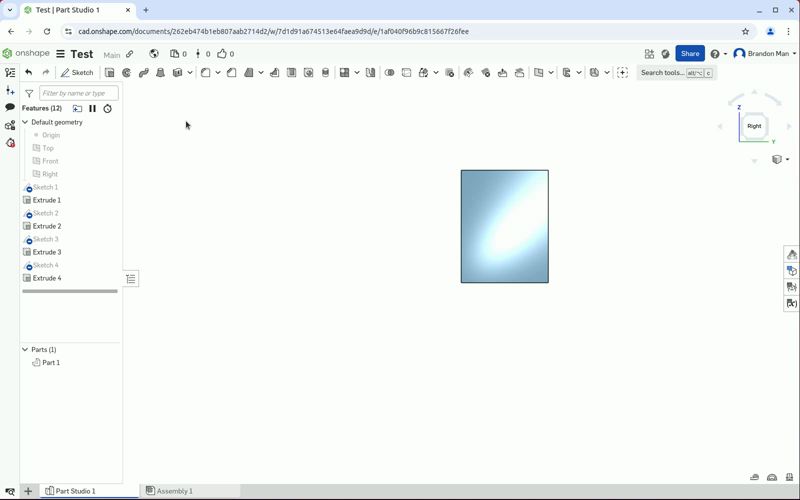
mouse_move(73, 189)
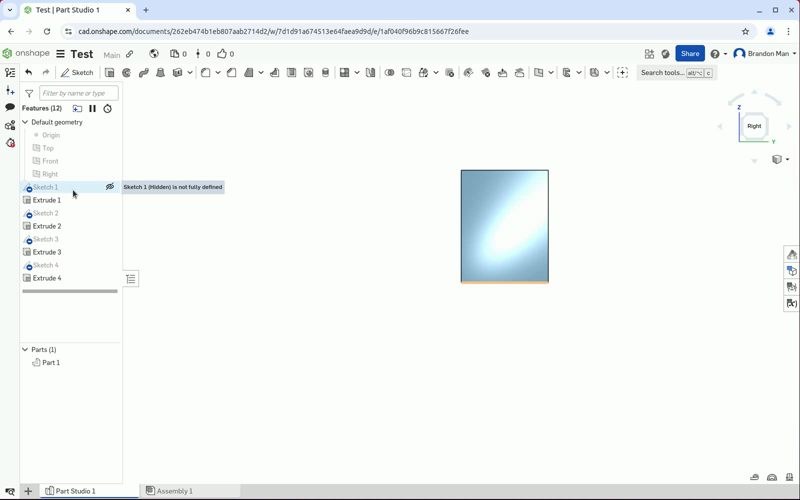
click(73, 189)
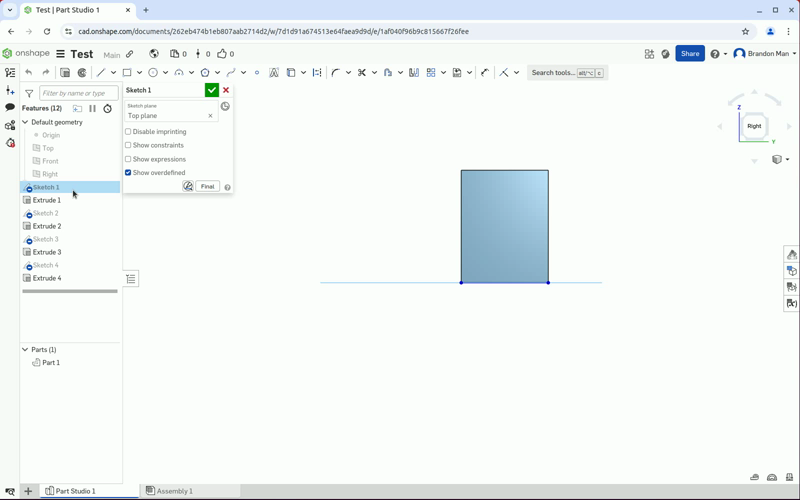
mouse_move(229, 92)
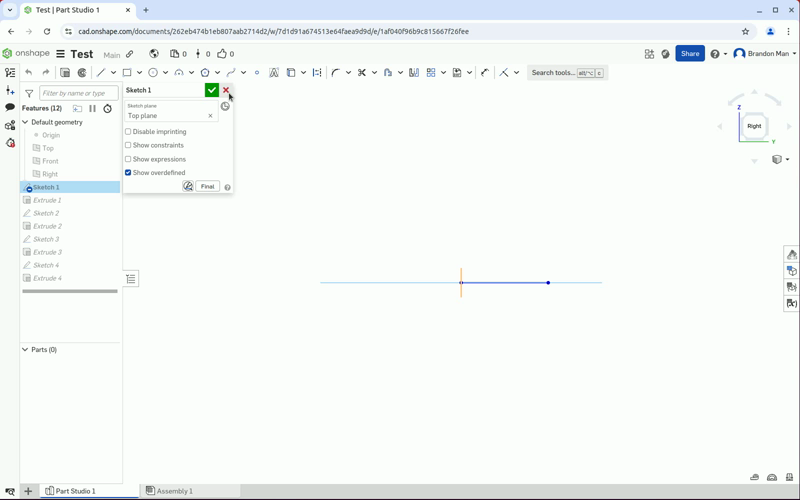
click(229, 92)
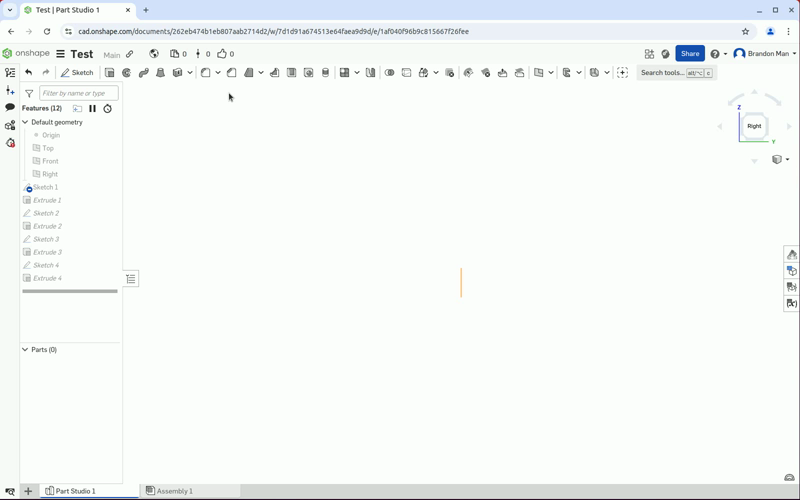
mouse_move(73, 352)
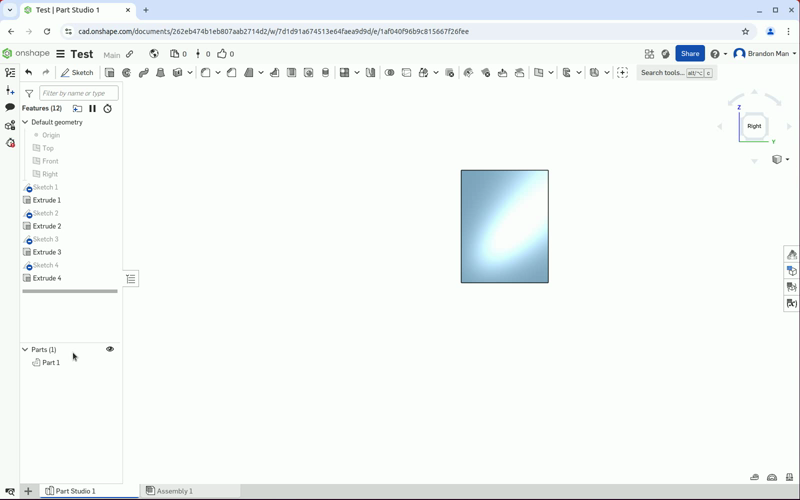
key(y)
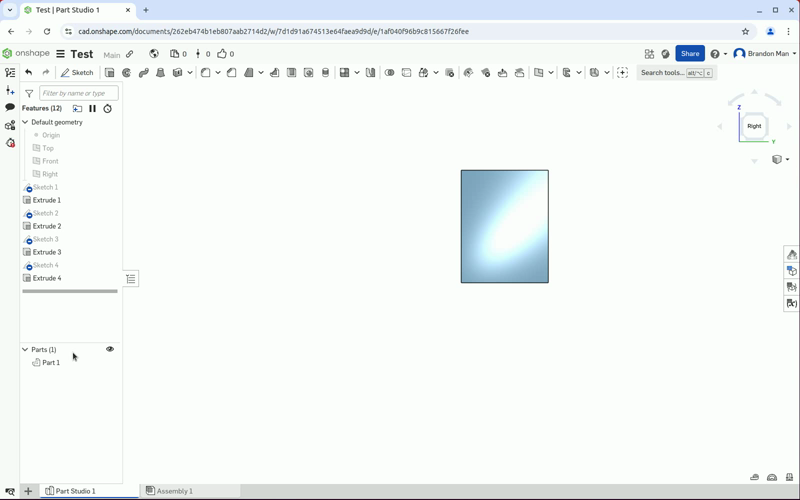
key(shift+p)
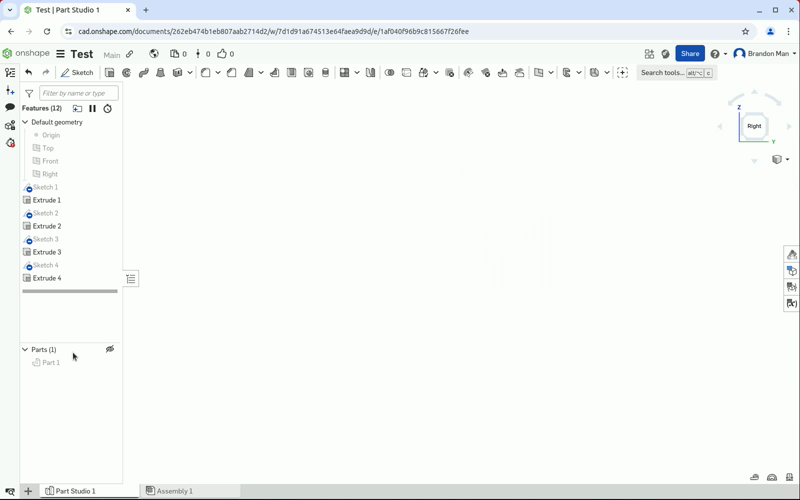
key(space)
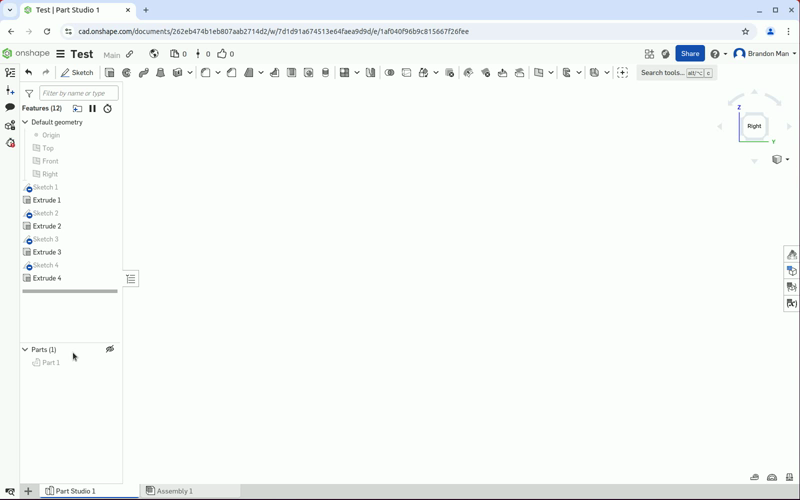
key_down(shift)
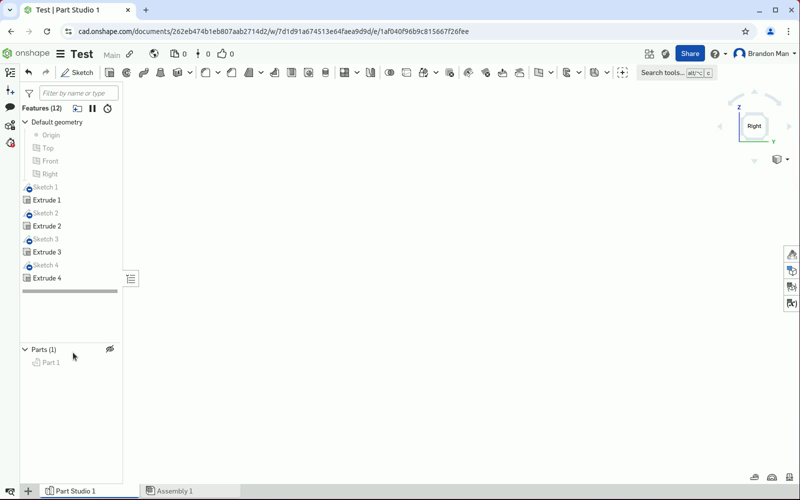
key(right)
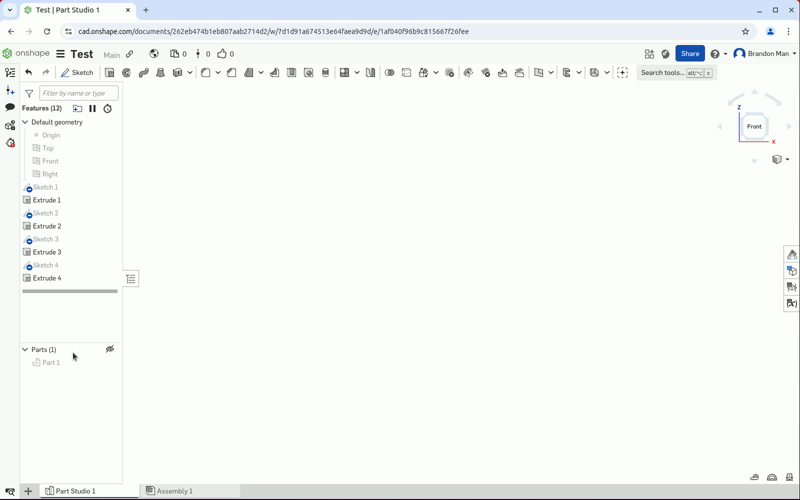
key_up(shift)
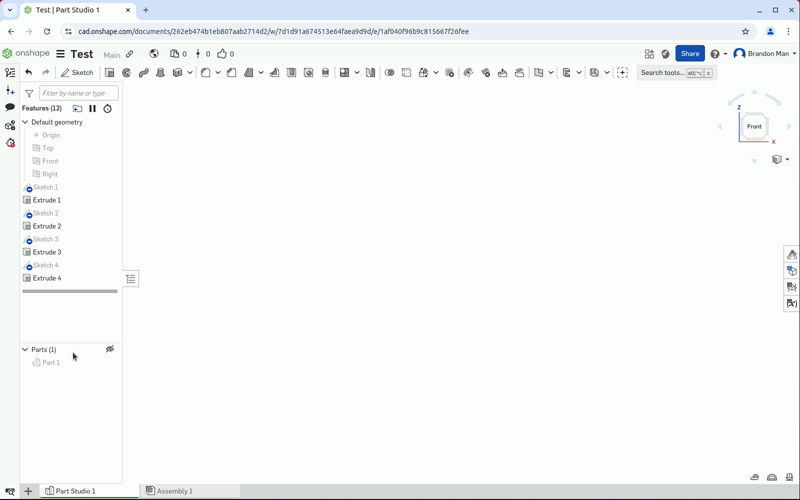
key(space)
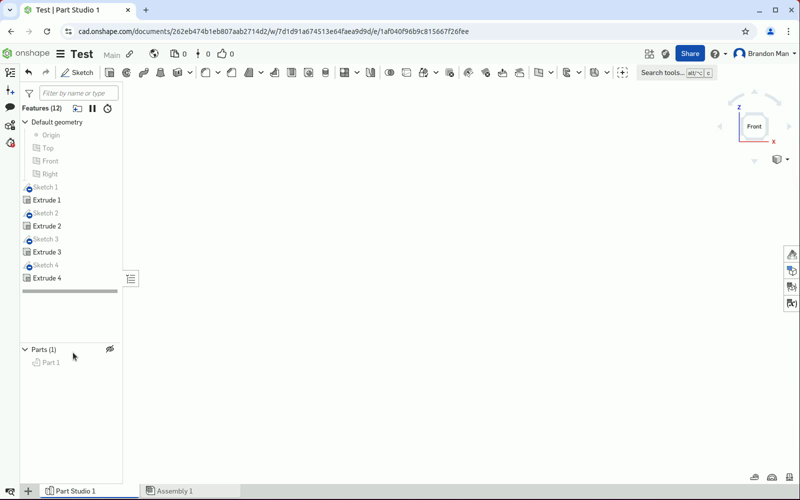
key_down(shift)
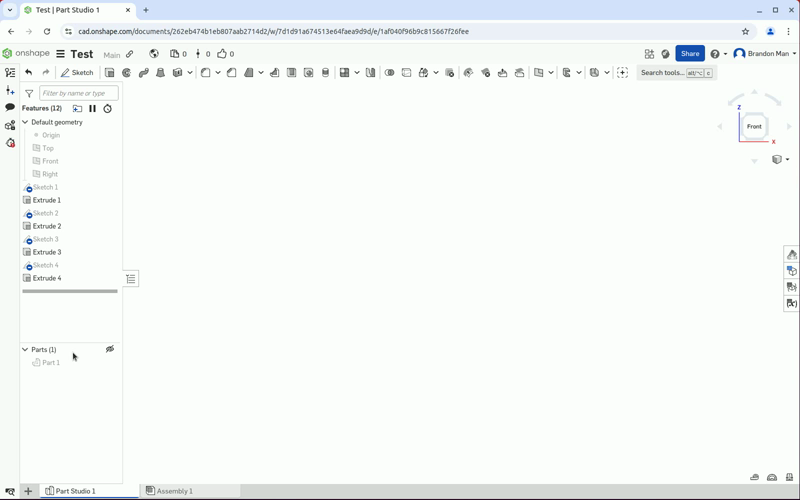
key(down)
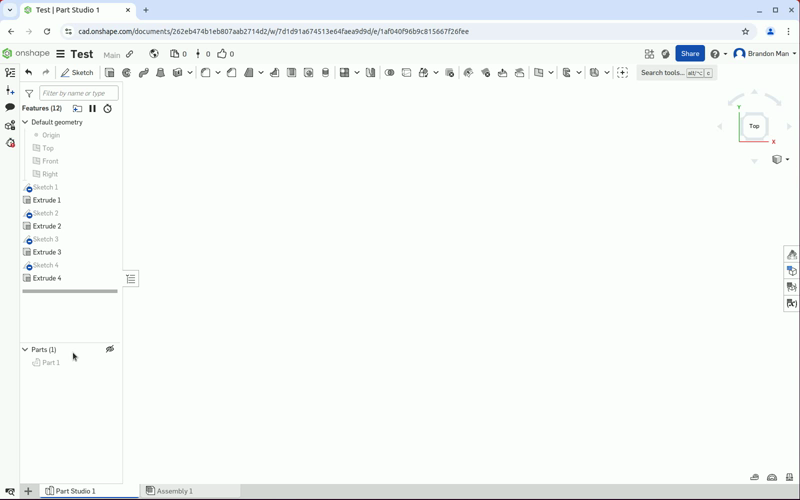
key_up(shift)
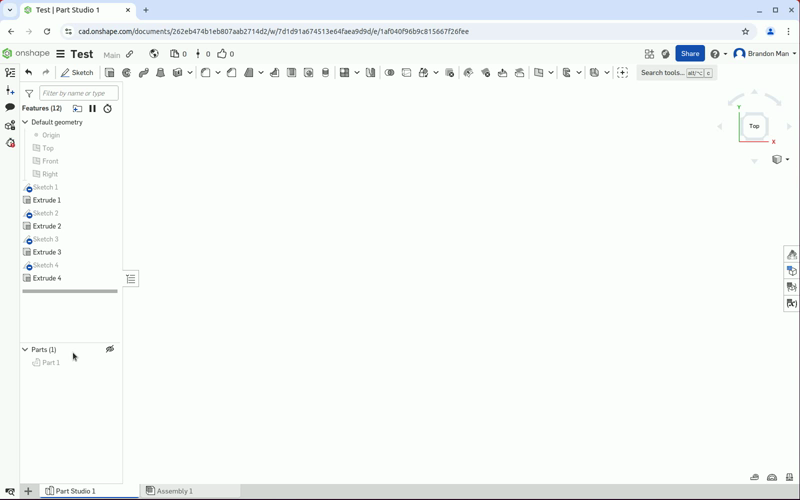
mouse_move(73, 352)
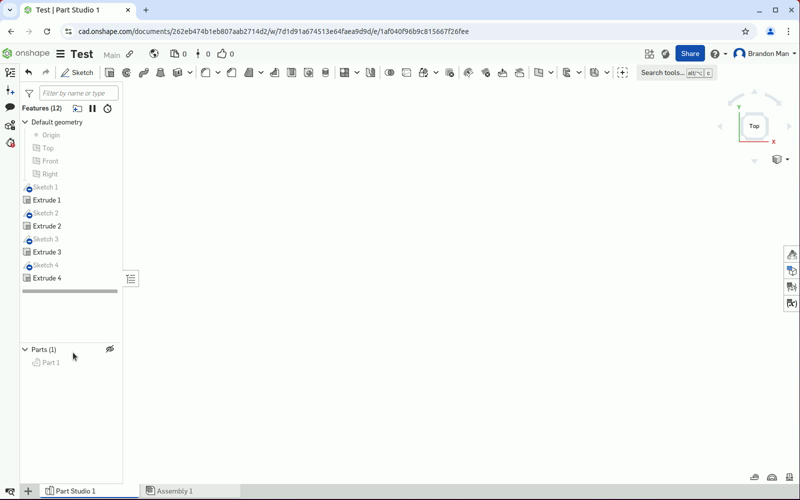
key(shift+y)
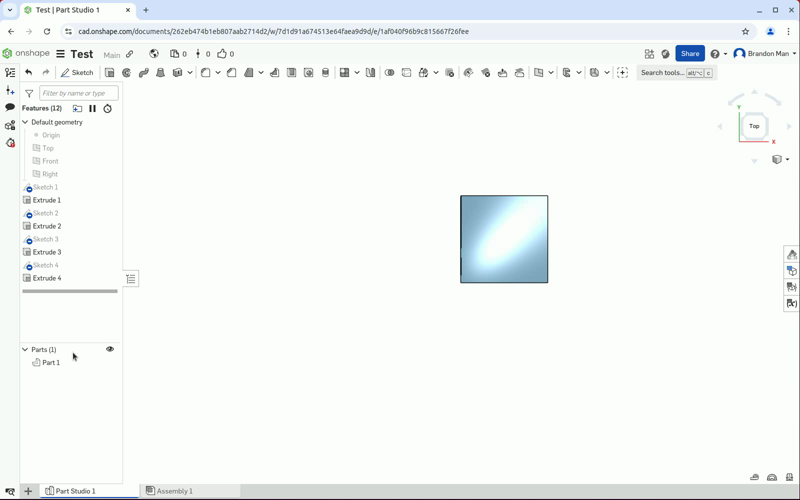
mouse_move(541, 75)
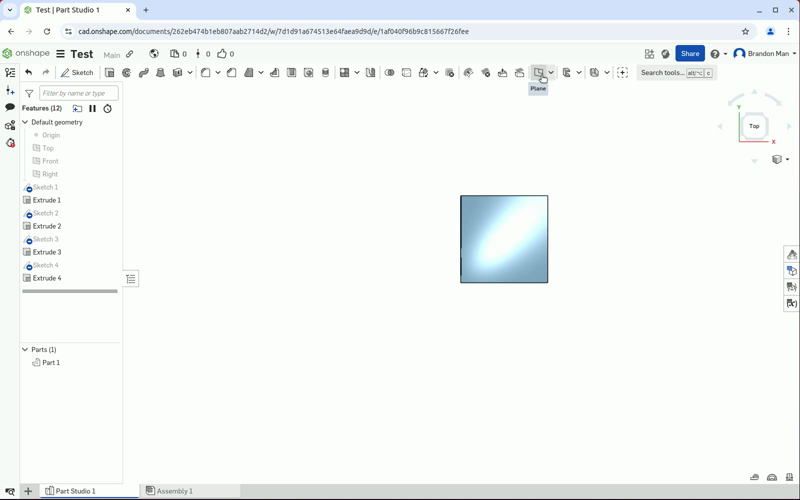
click(541, 75)
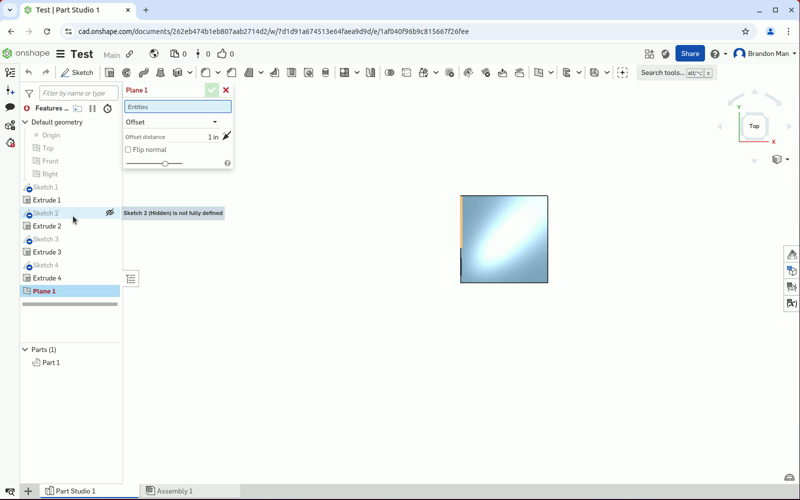
scroll(3)
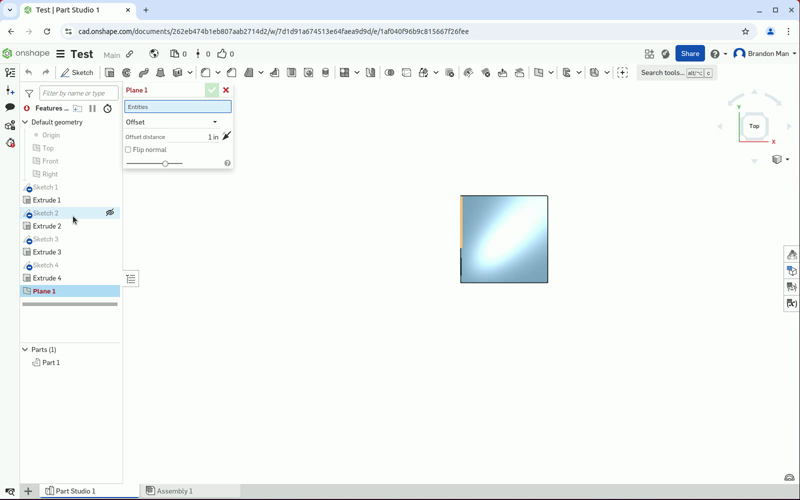
mouse_move(73, 150)
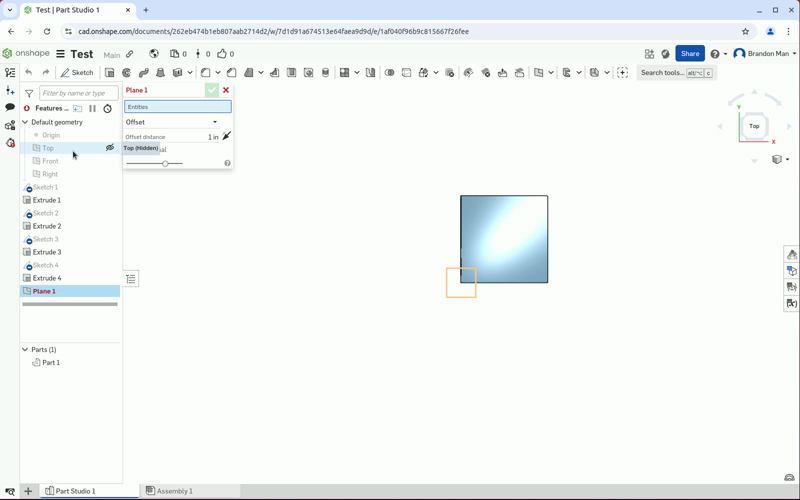
click(73, 150)
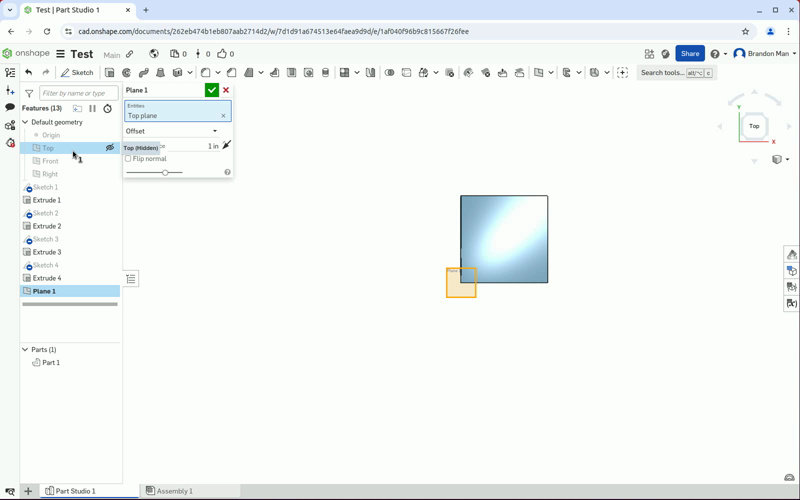
key(tab, 2)
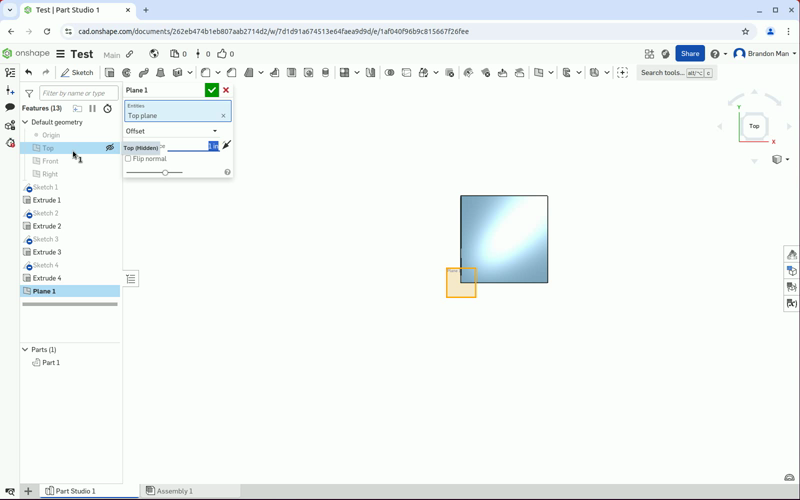
text(23.108)
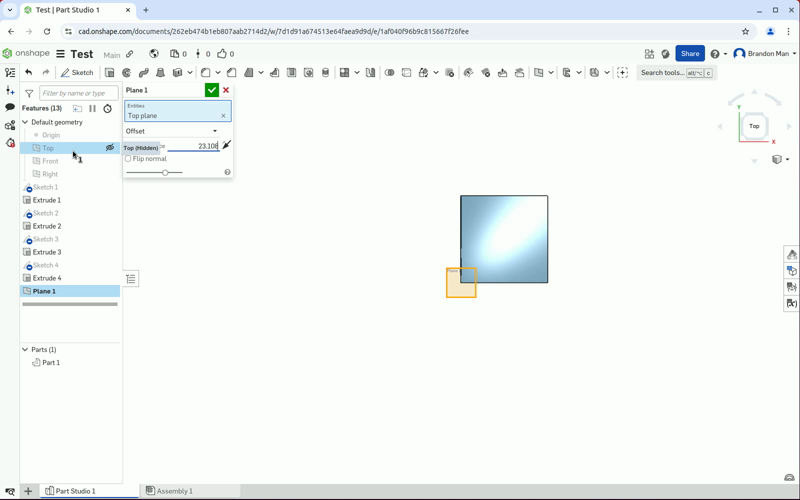
key(enter, 2)
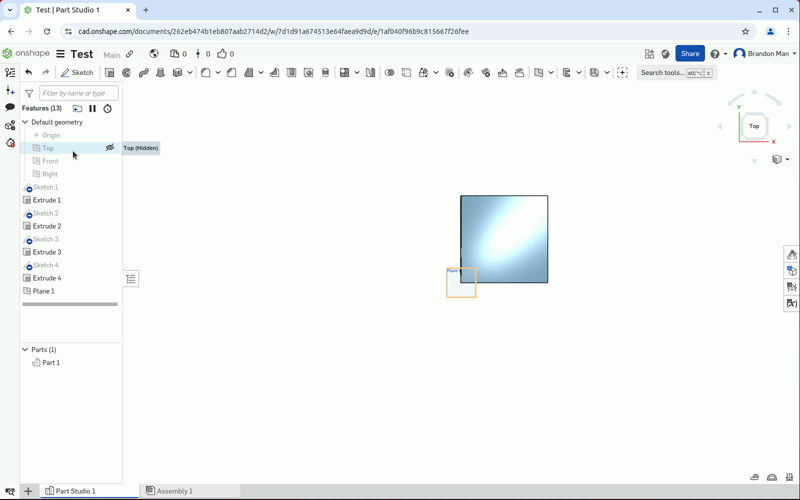
key(shift+s)
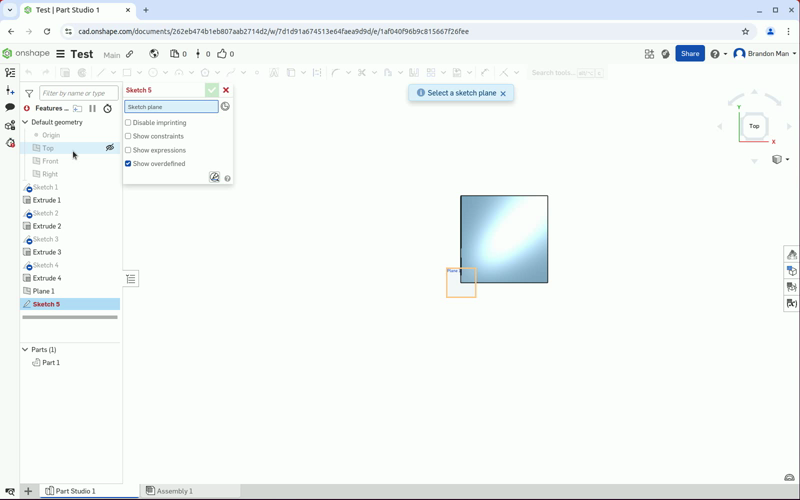
mouse_move(73, 293)
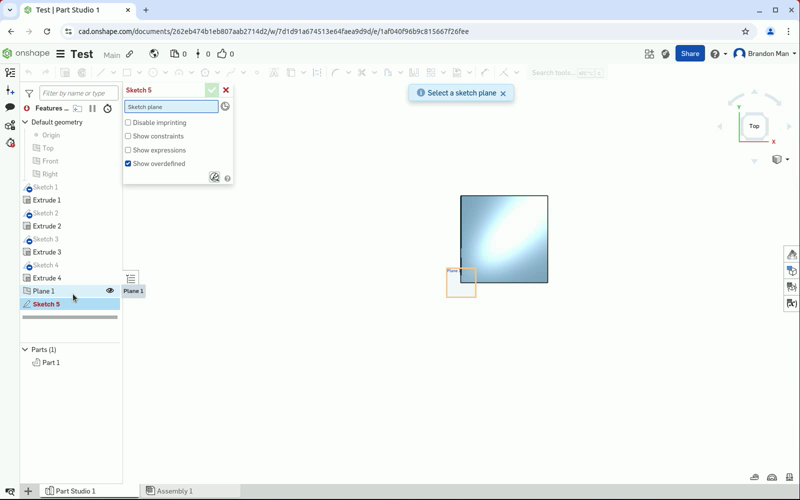
click(73, 293)
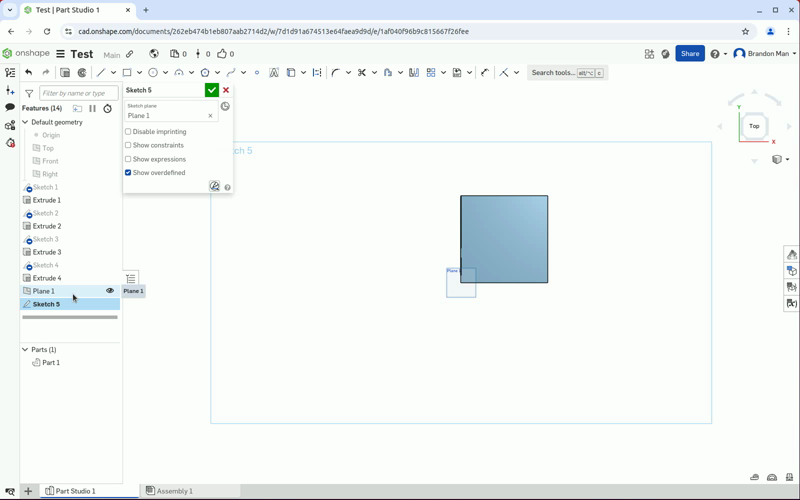
mouse_move(73, 352)
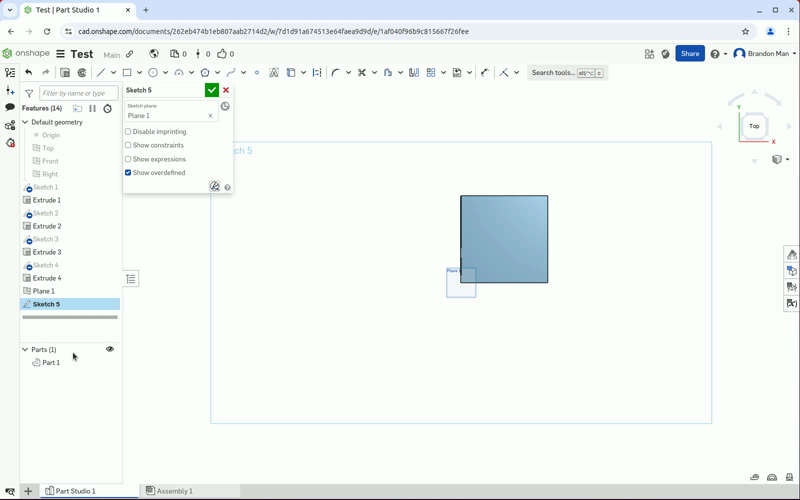
key(y)
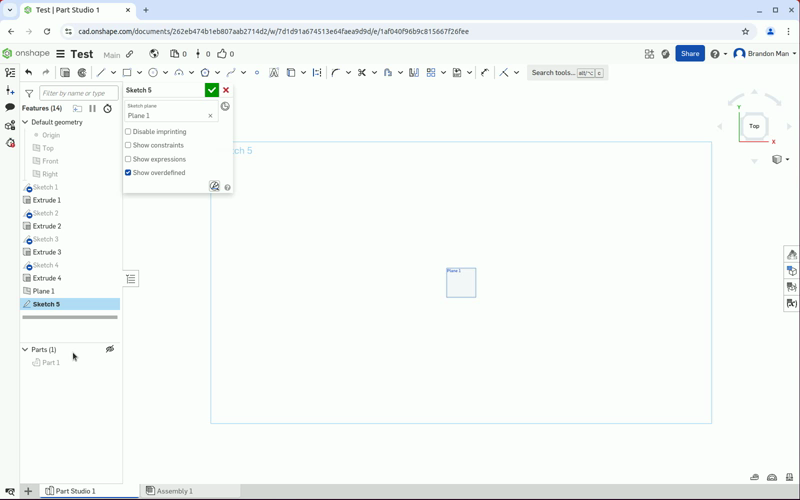
key(l)
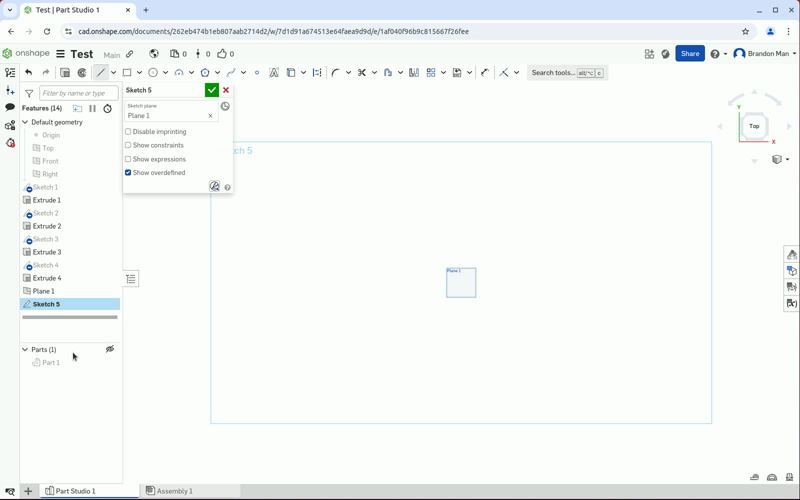
key_down(shift)
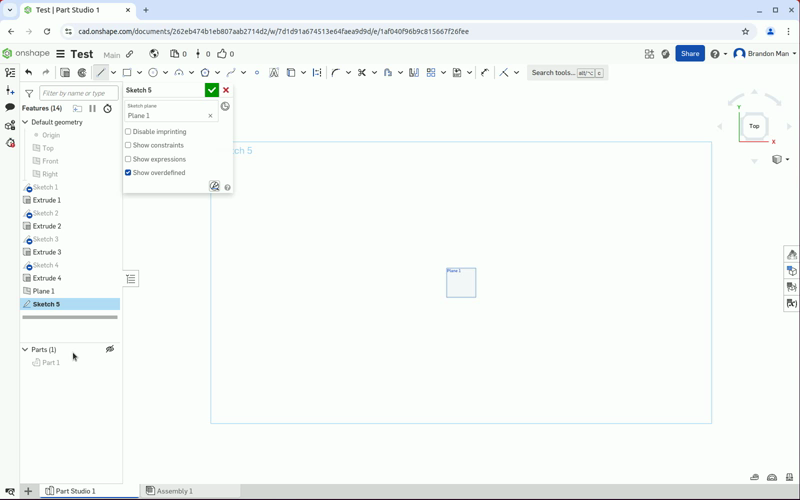
mouse_move(512, 222)
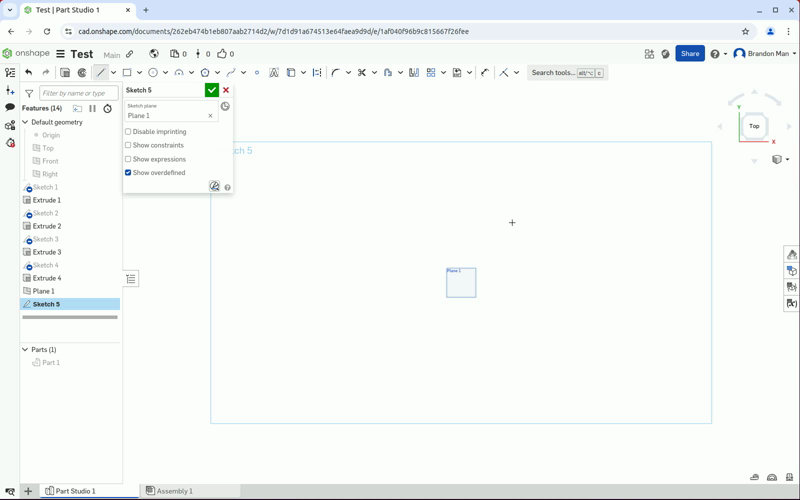
click(512, 222)
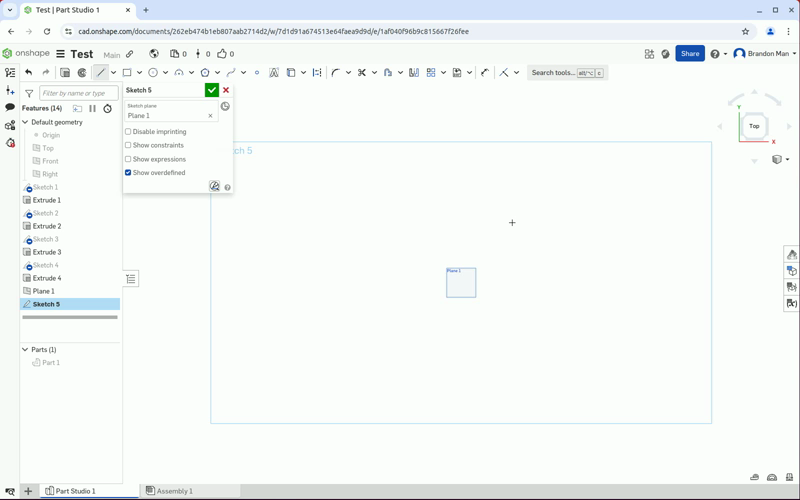
key_up(shift)
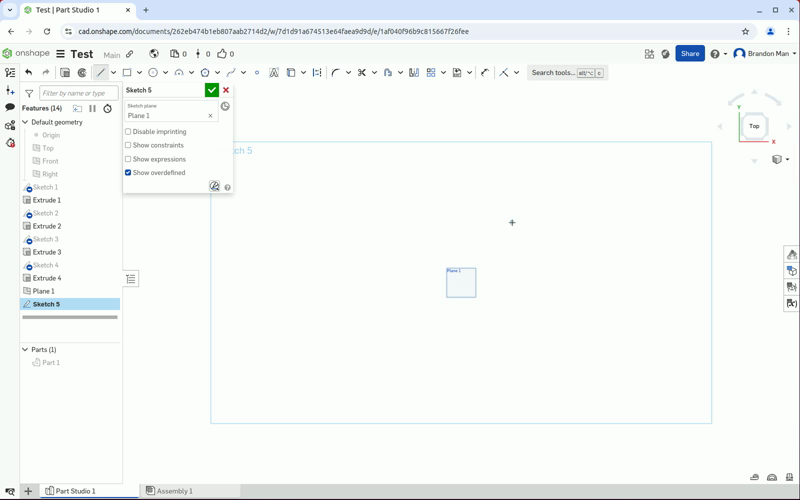
key_down(shift)
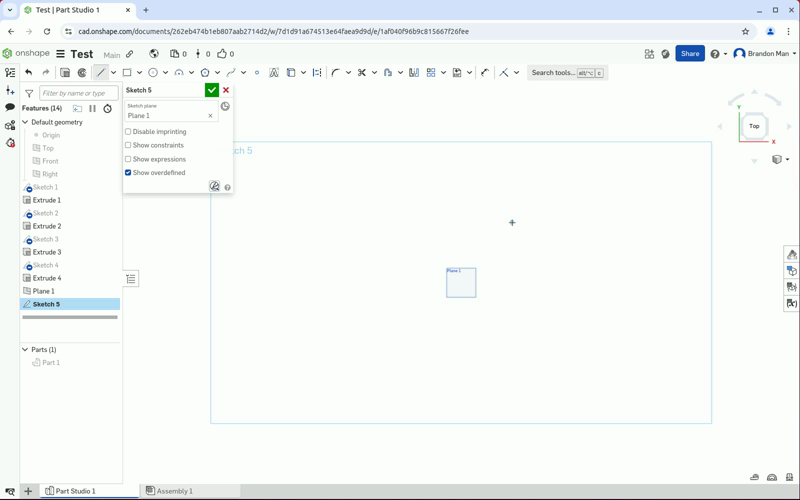
mouse_move(542, 222)
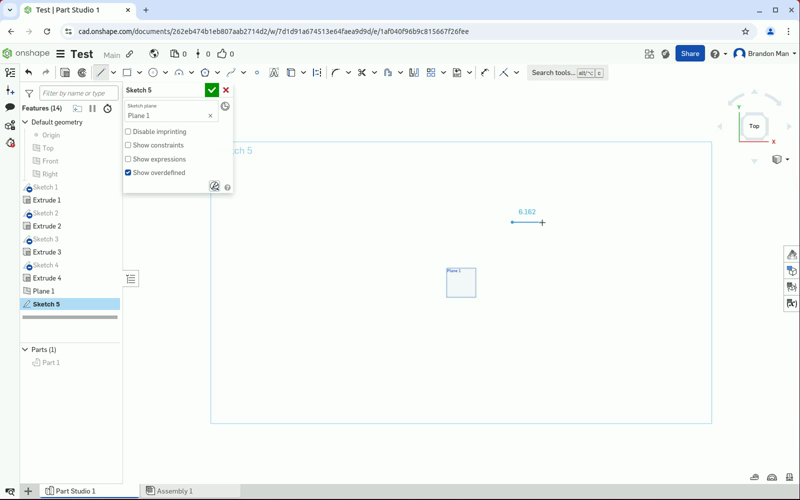
mouse_move(531, 203)
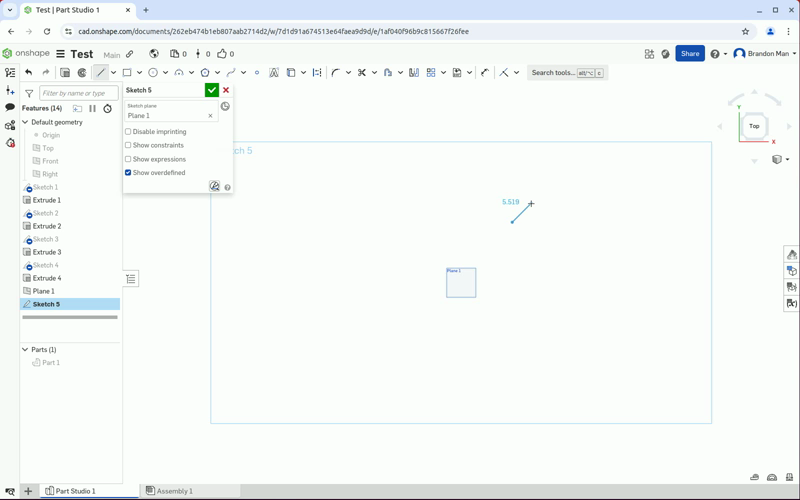
click(531, 203)
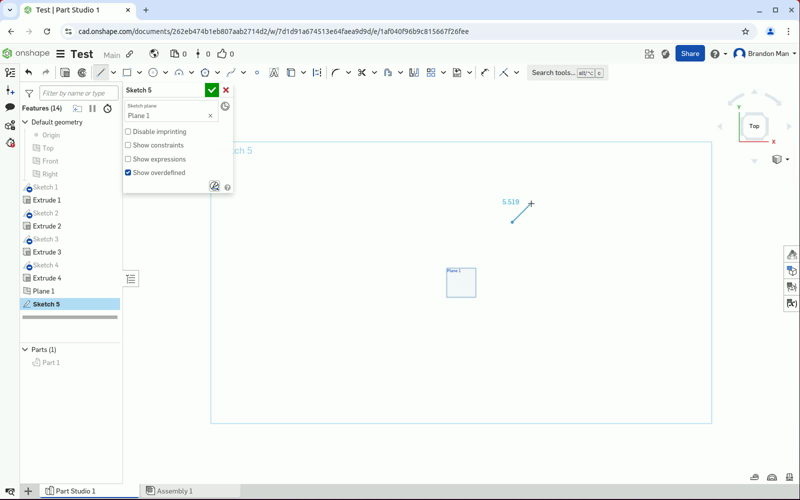
key_up(shift)
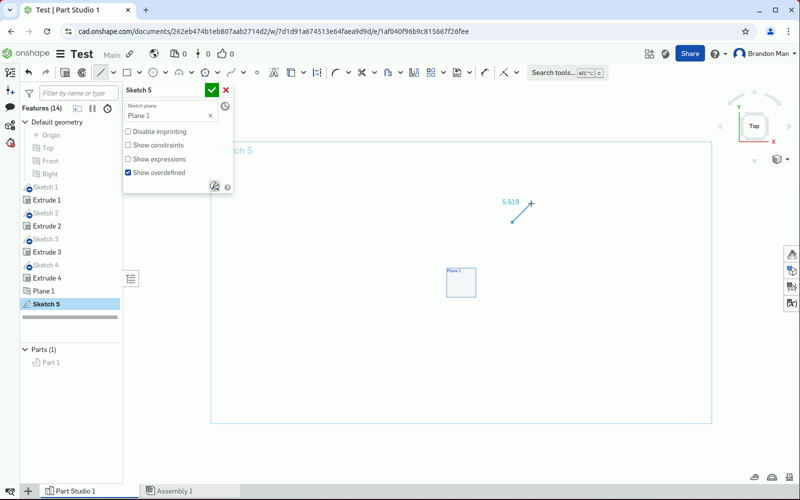
key_down(shift)
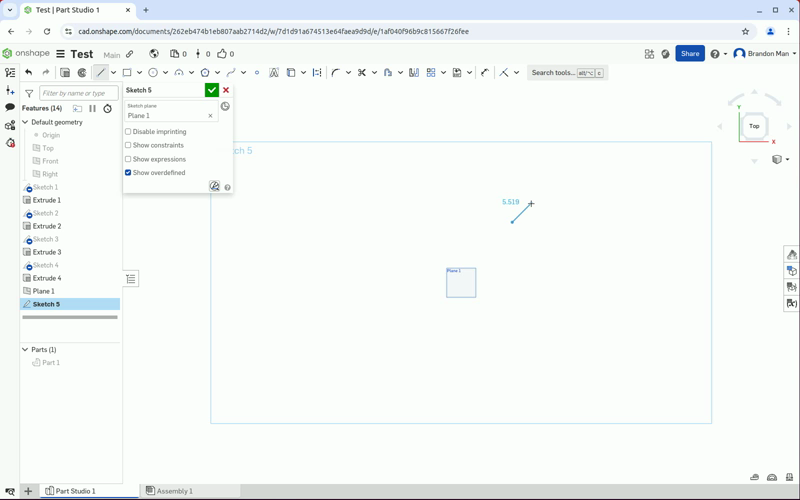
mouse_move(561, 203)
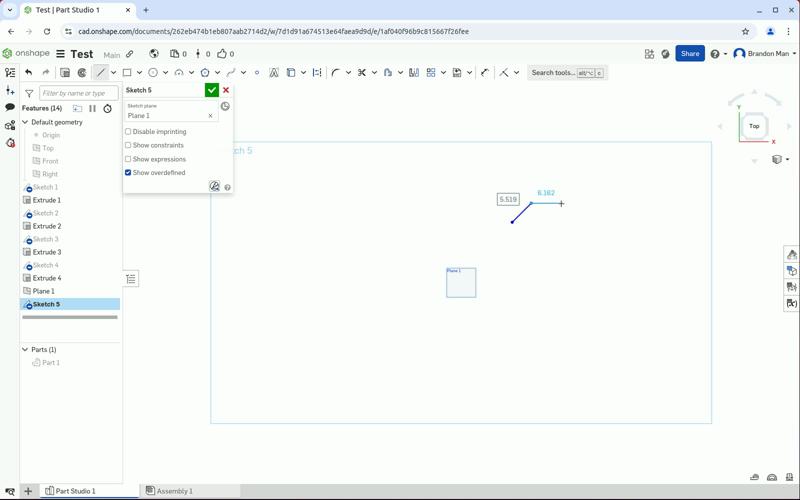
mouse_move(512, 203)
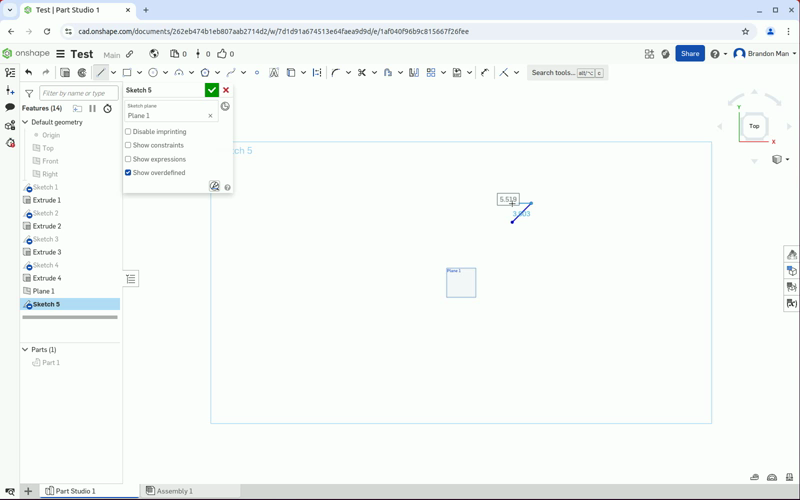
click(512, 203)
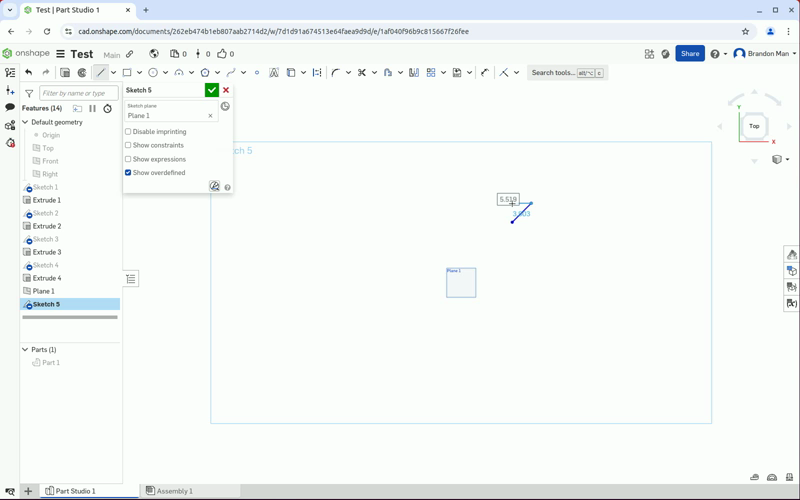
key_up(shift)
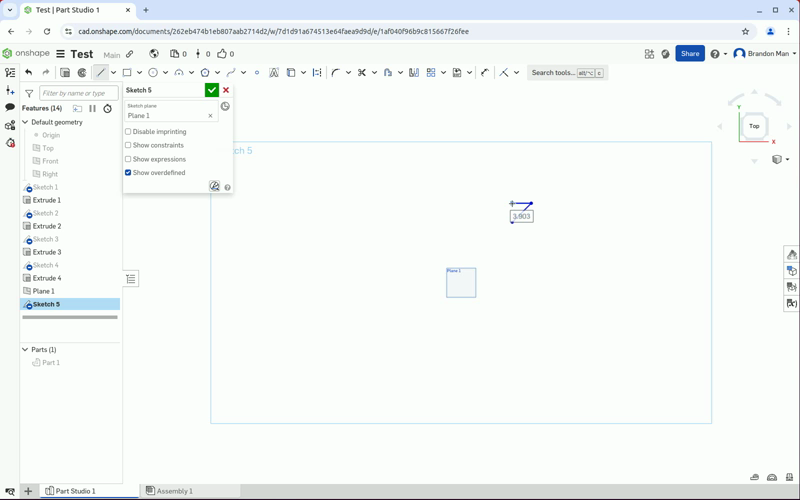
mouse_move(542, 203)
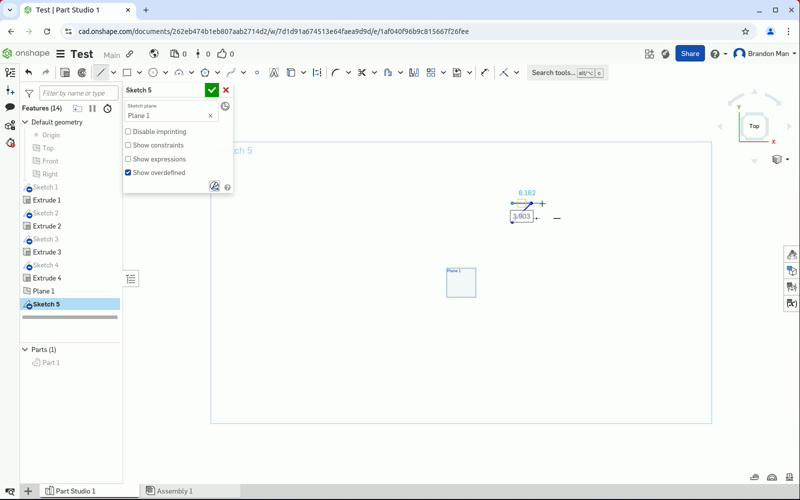
key_down(shift)
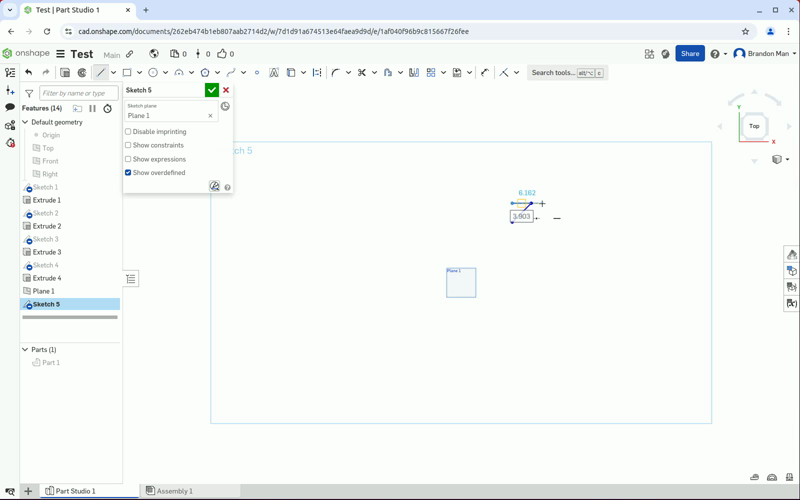
mouse_move(512, 222)
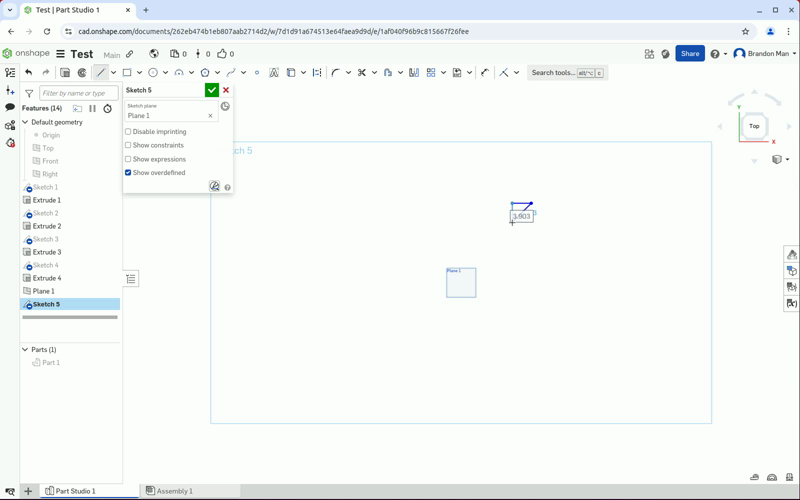
key_up(shift)
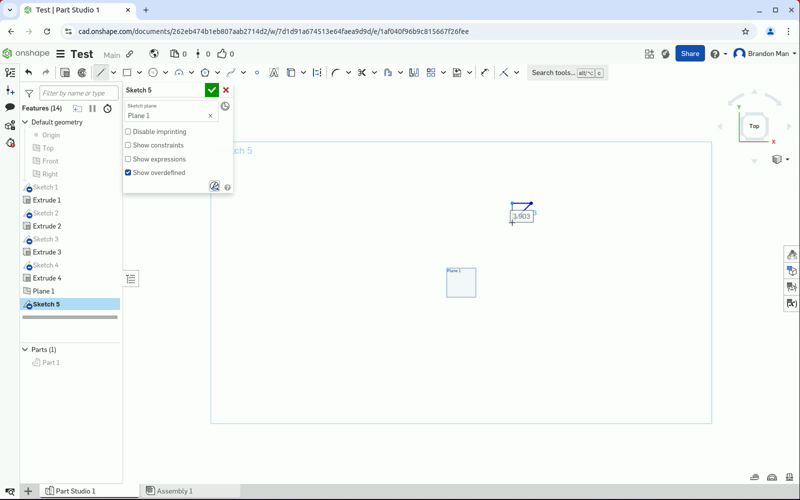
click(512, 222)
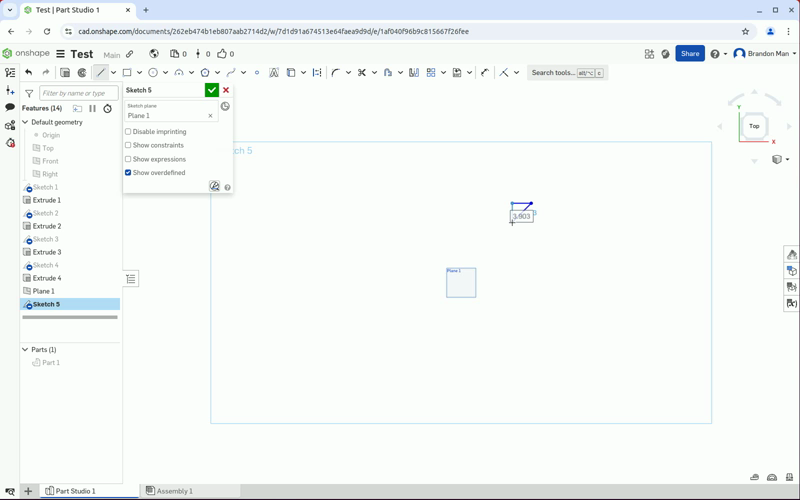
key(esc)
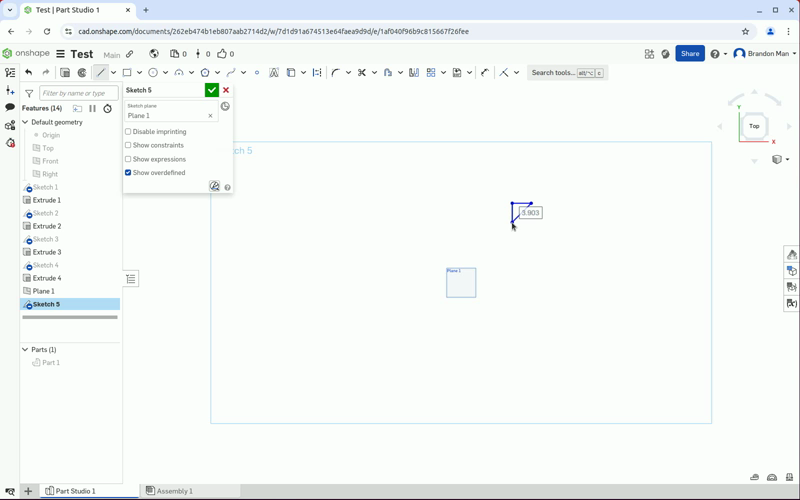
mouse_move(520, 205)
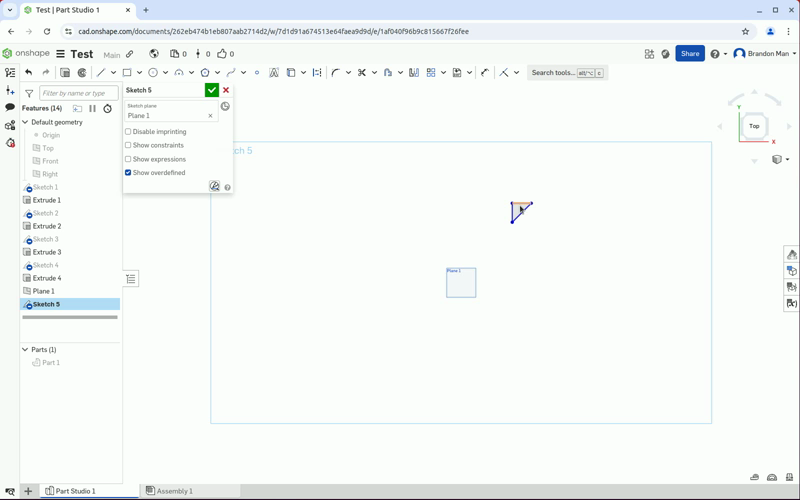
scroll(6)
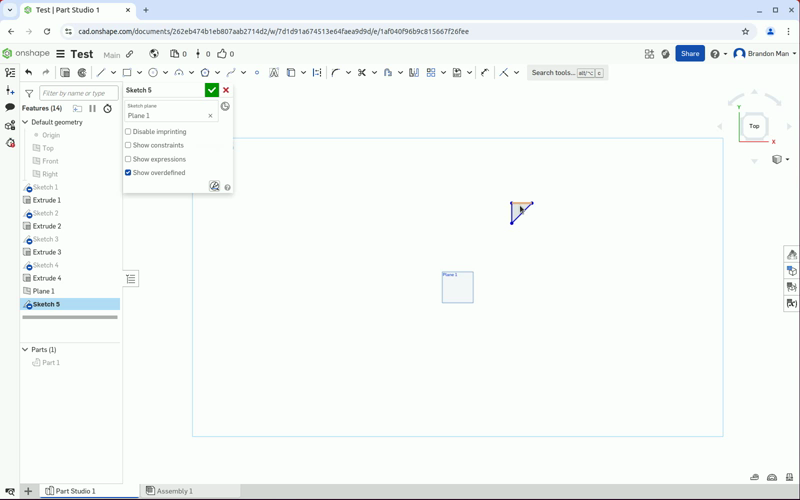
scroll(6)
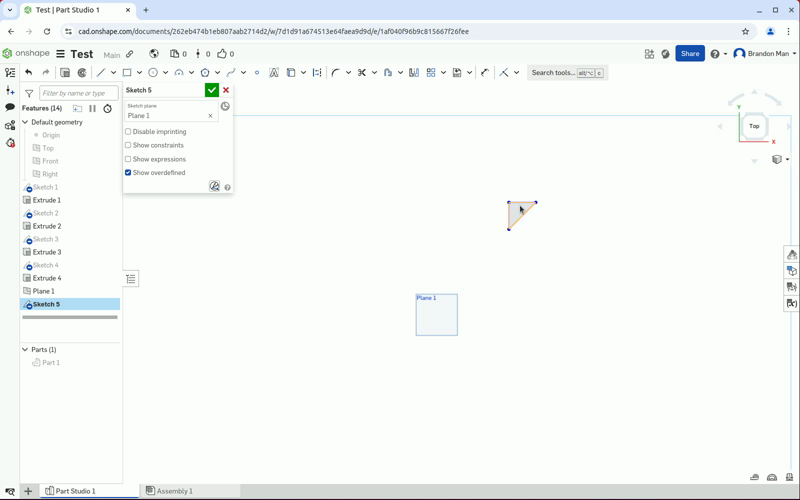
scroll(6)
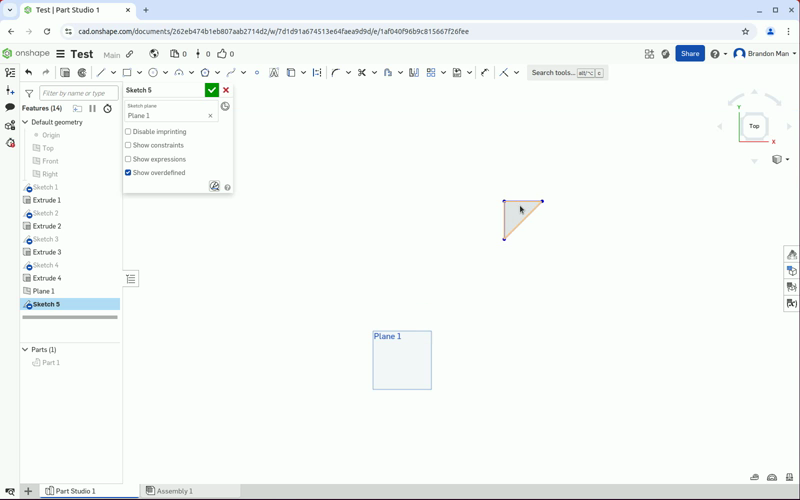
scroll(6)
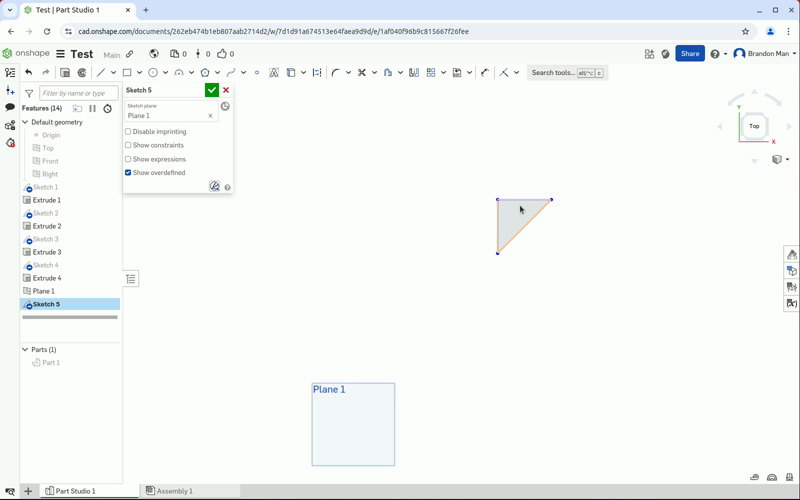
scroll(6)
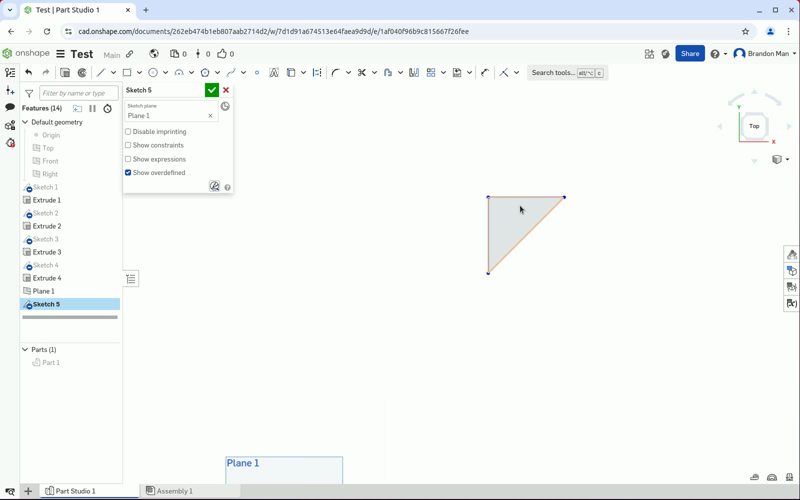
scroll(6)
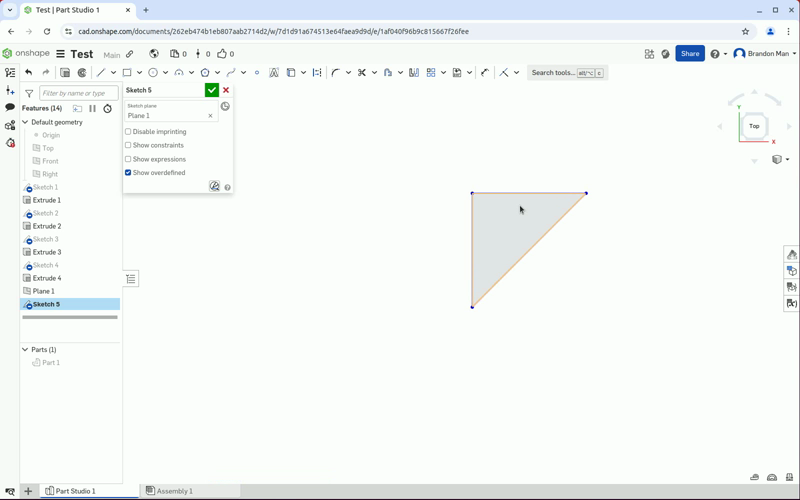
scroll(6)
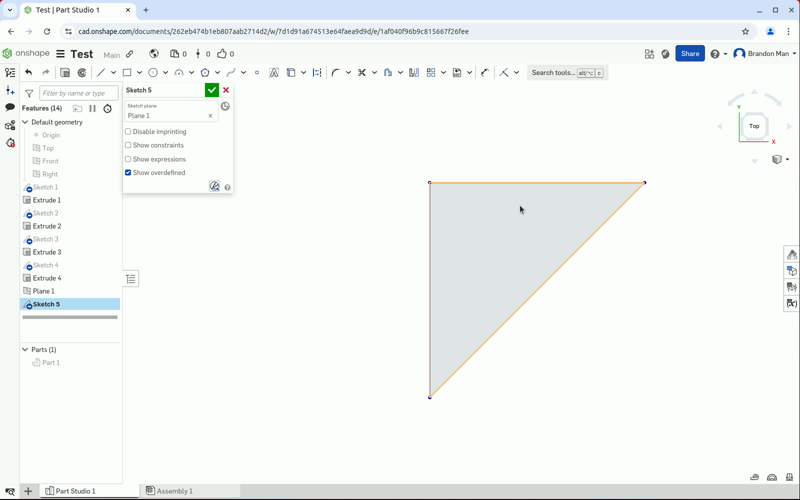
click(520, 205)
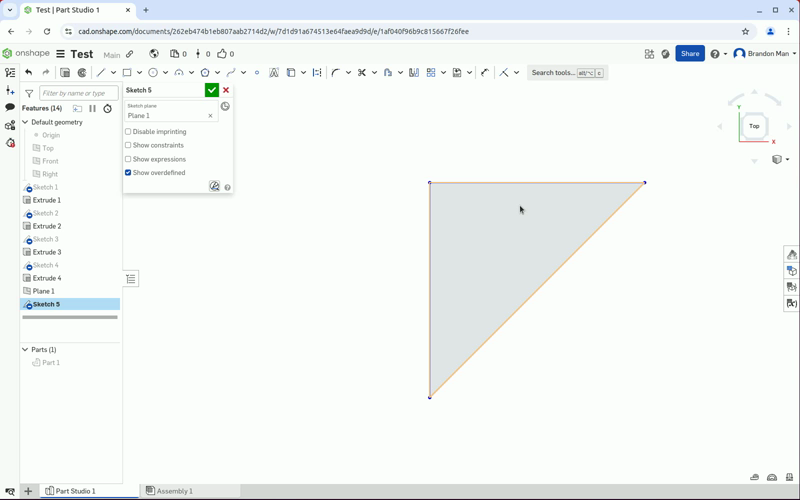
scroll(-6)
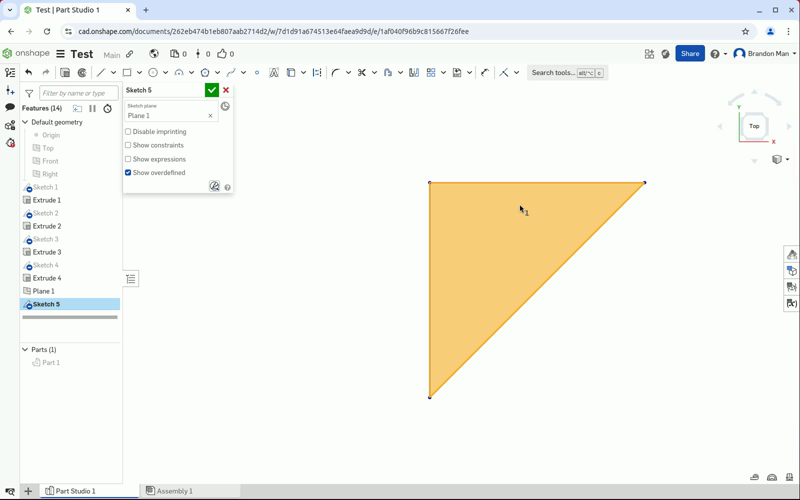
scroll(-6)
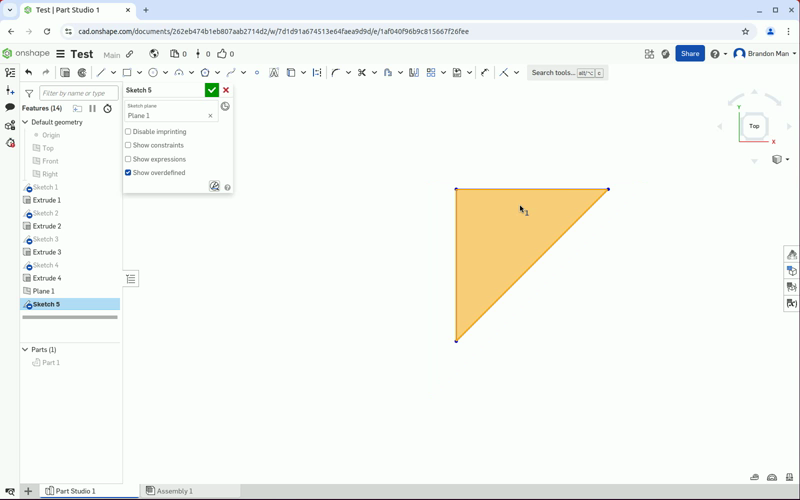
scroll(-6)
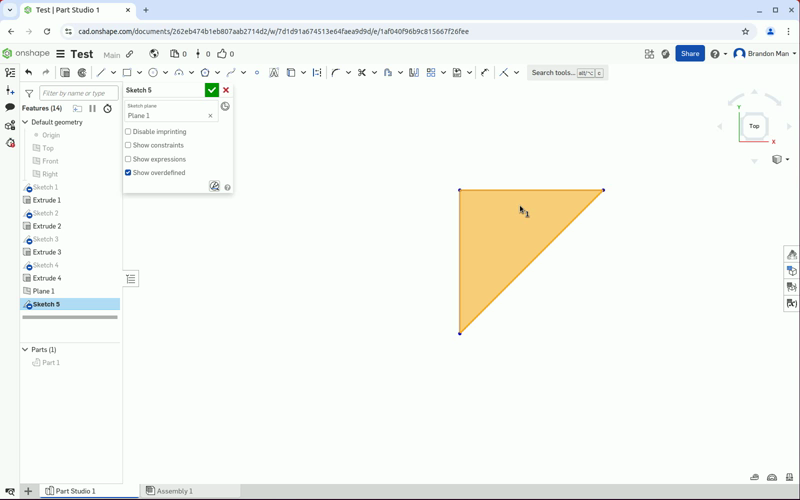
scroll(-6)
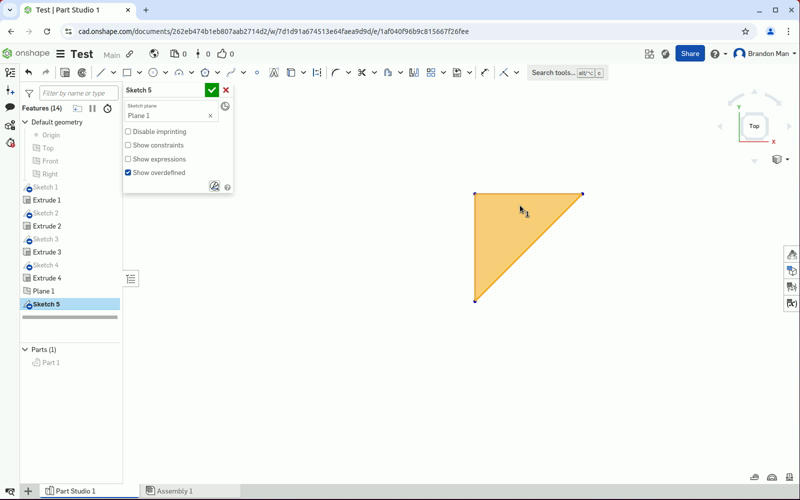
scroll(-6)
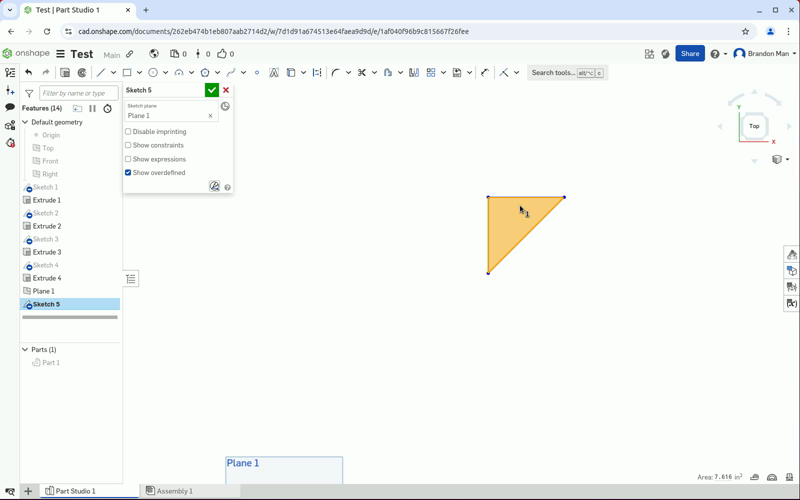
scroll(-6)
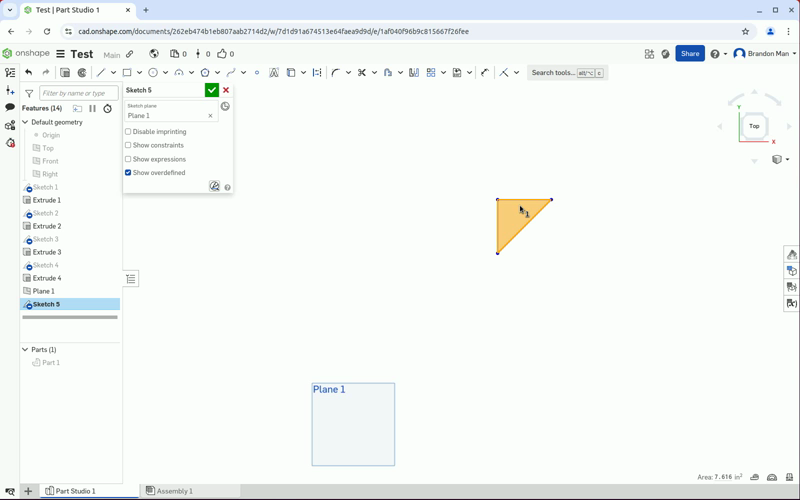
scroll(-6)
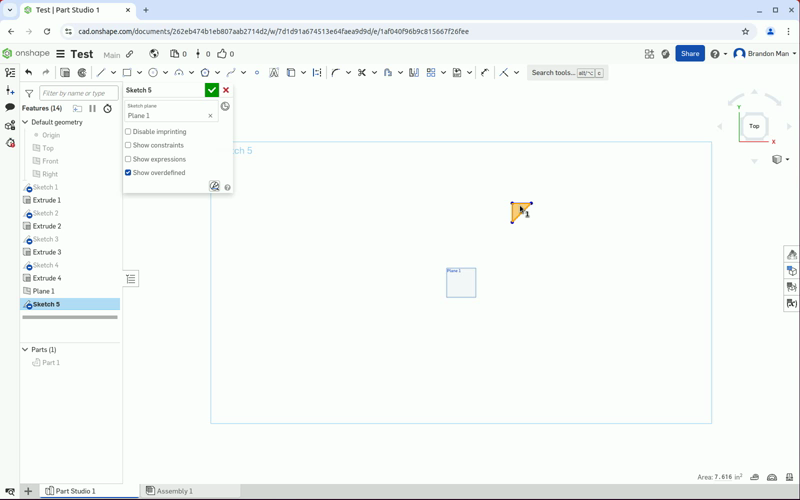
mouse_move(73, 352)
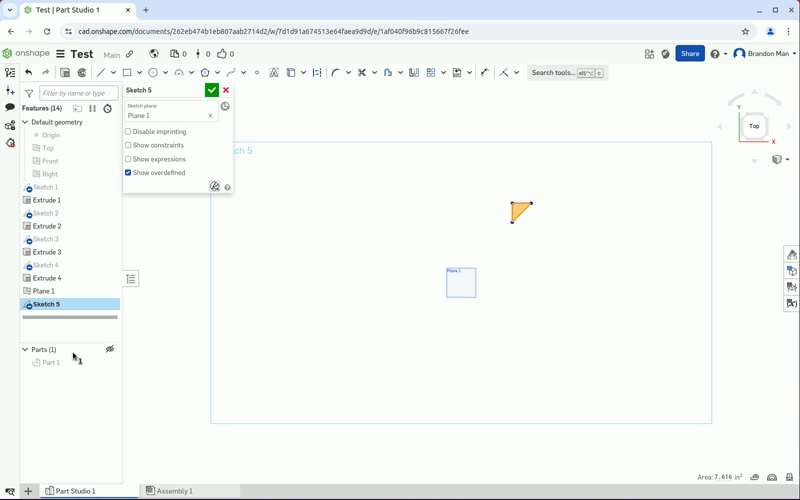
key(shift+y)
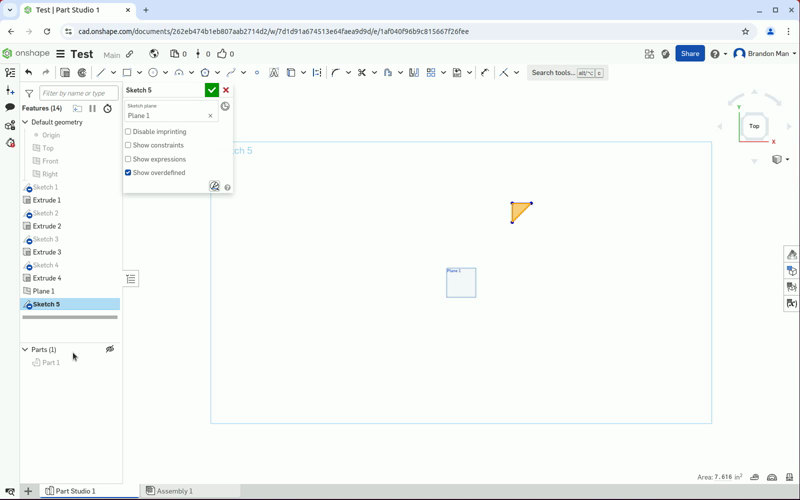
key(shift+e)
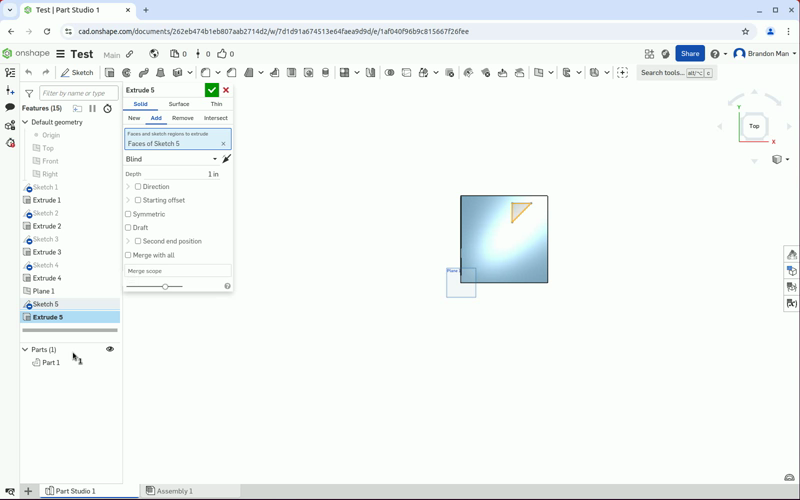
mouse_move(143, 106)
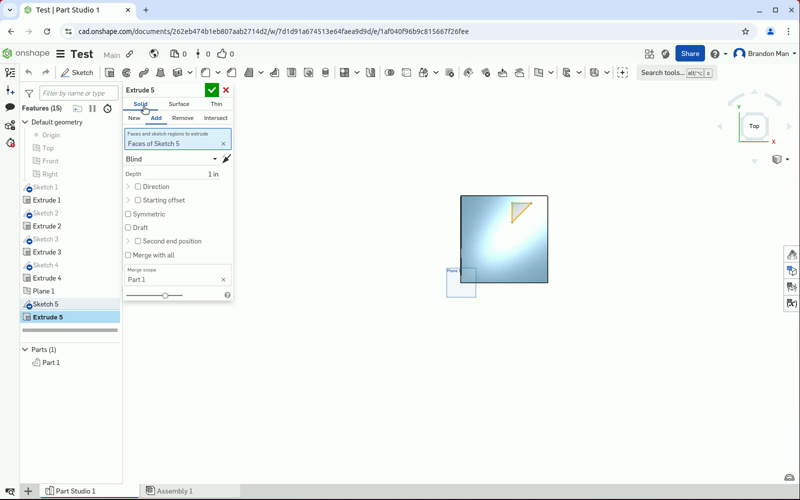
click(143, 106)
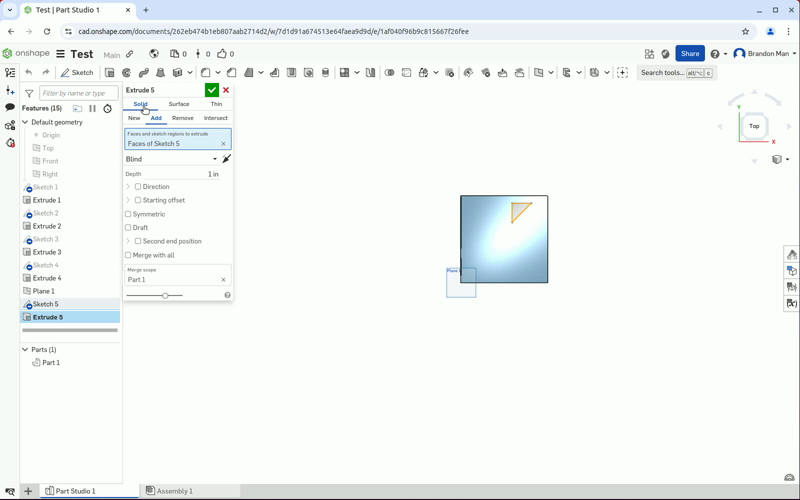
mouse_move(186, 120)
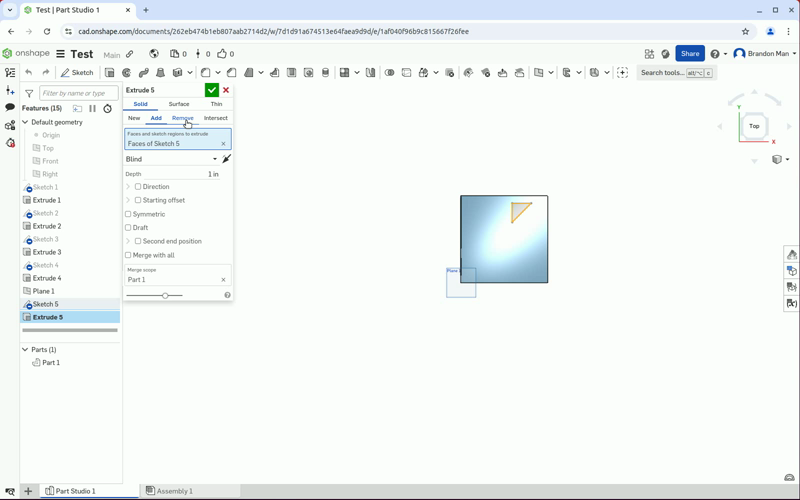
click(186, 120)
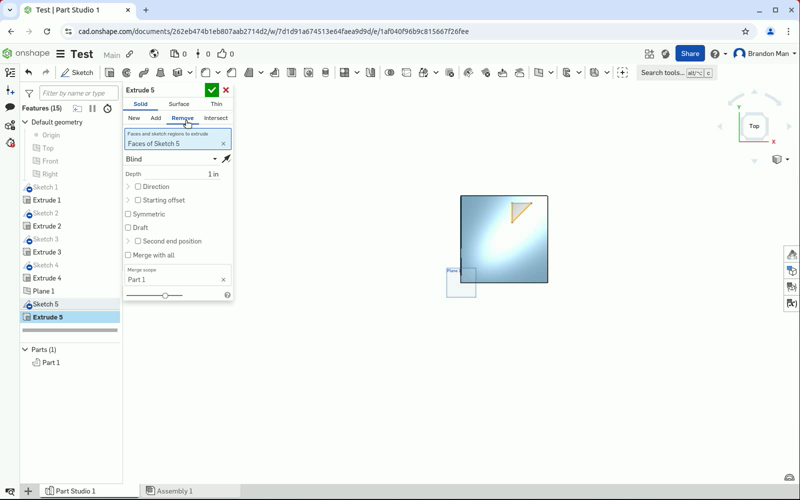
key(tab, 4)
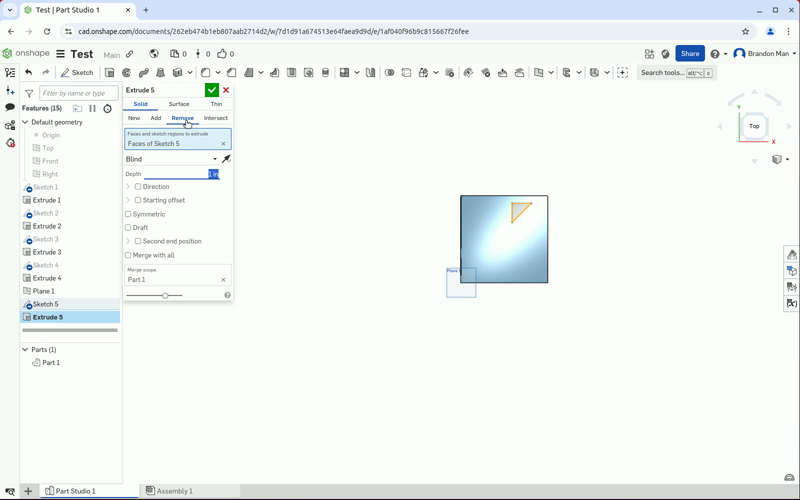
text(15.887)
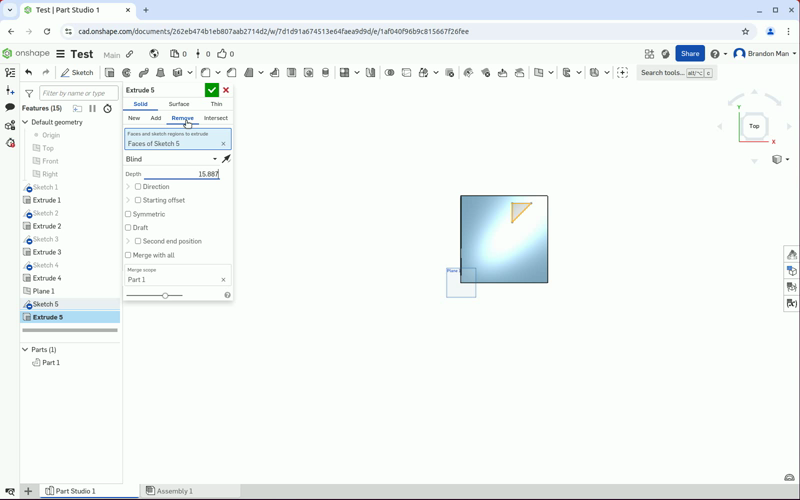
key(tab, 6)
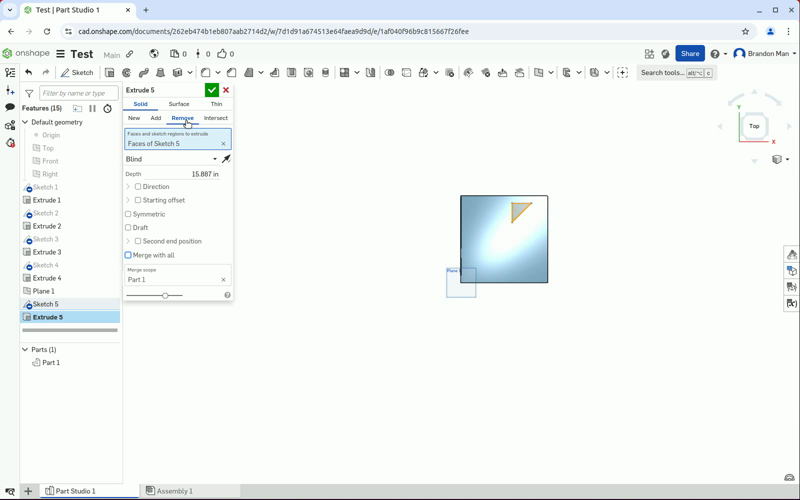
key(space)
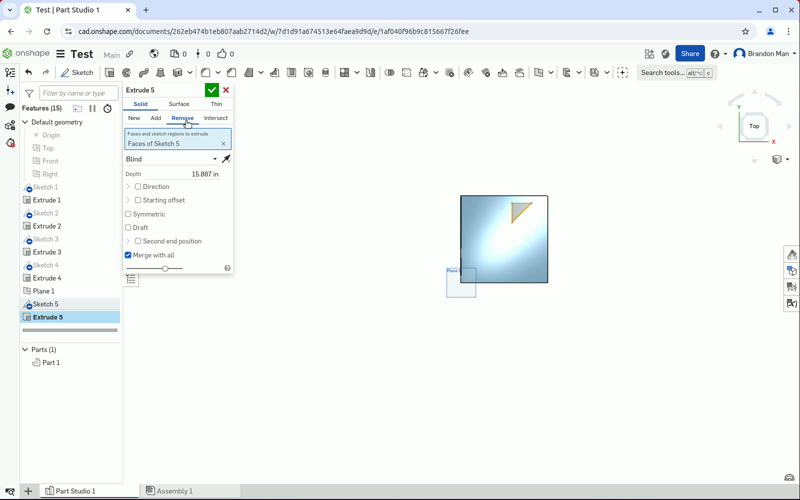
key(enter)
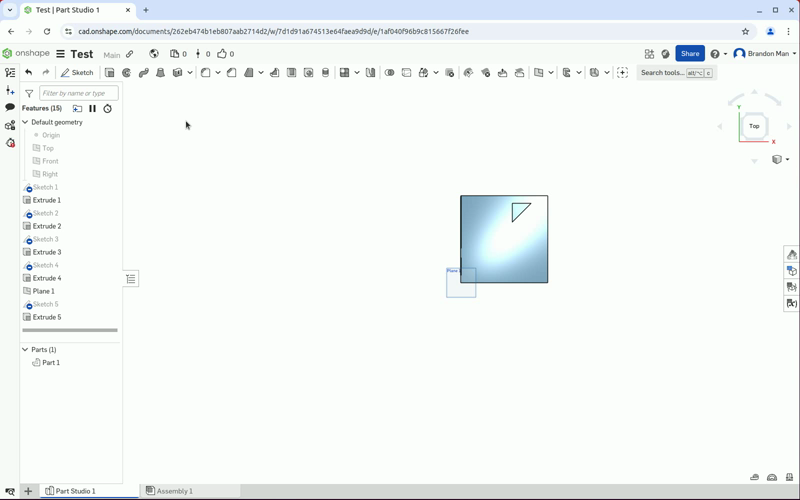
key(shift+h)
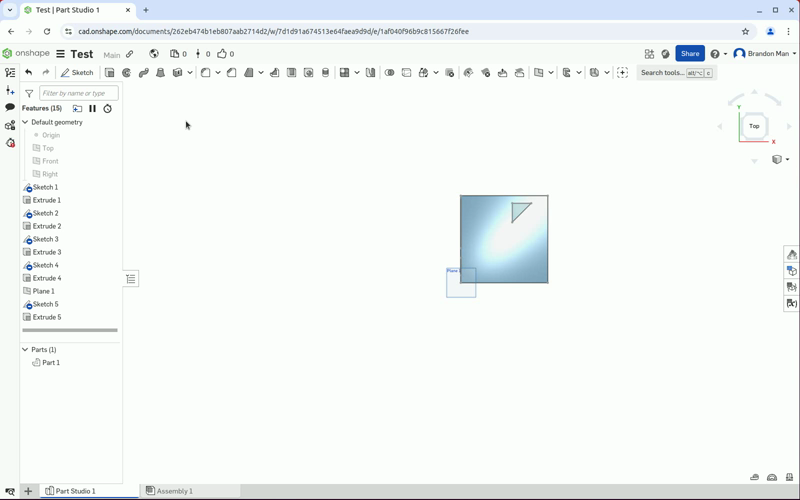
key(shift+h)
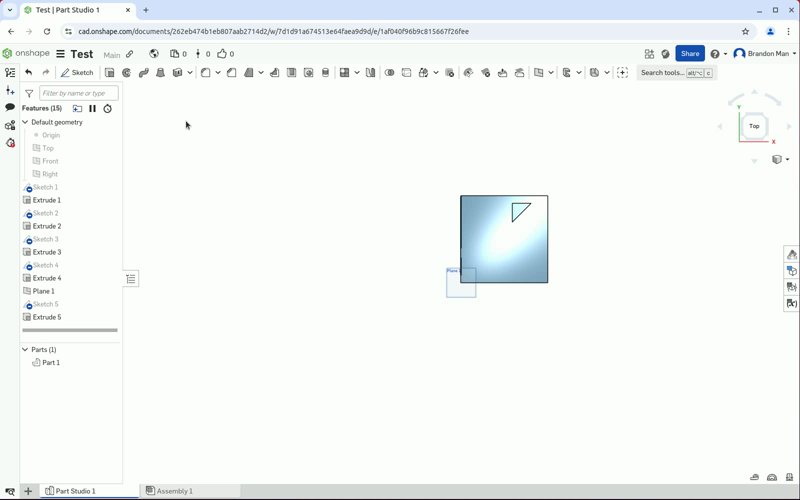
mouse_move(73, 189)
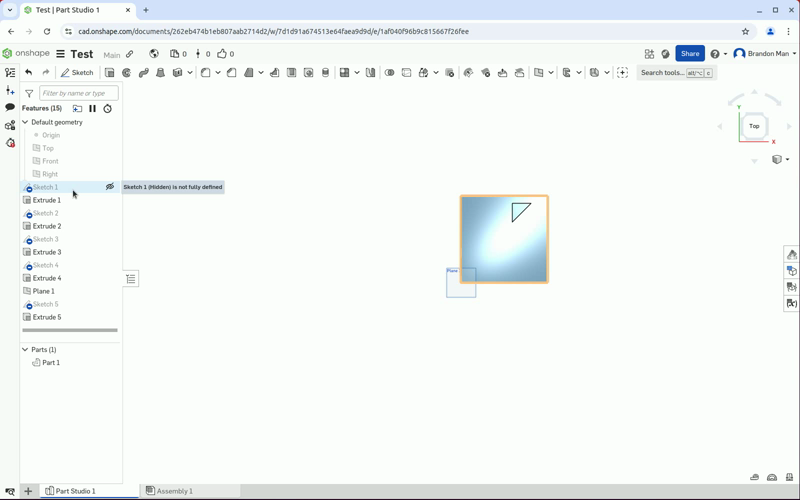
click(73, 189)
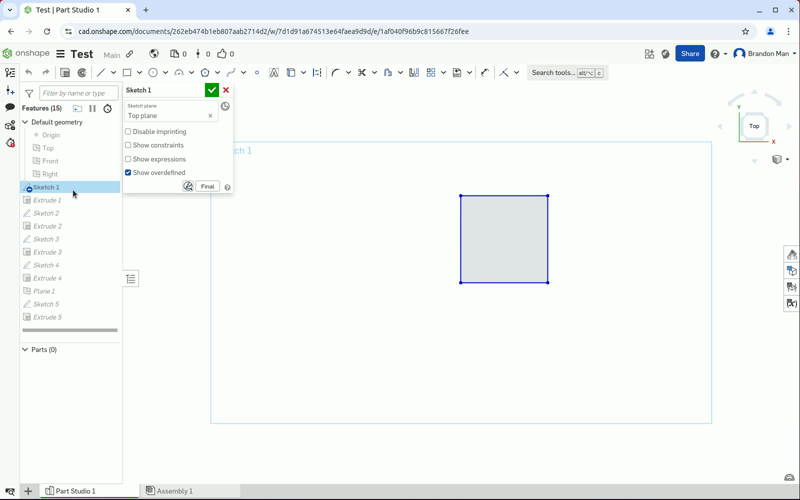
mouse_move(229, 92)
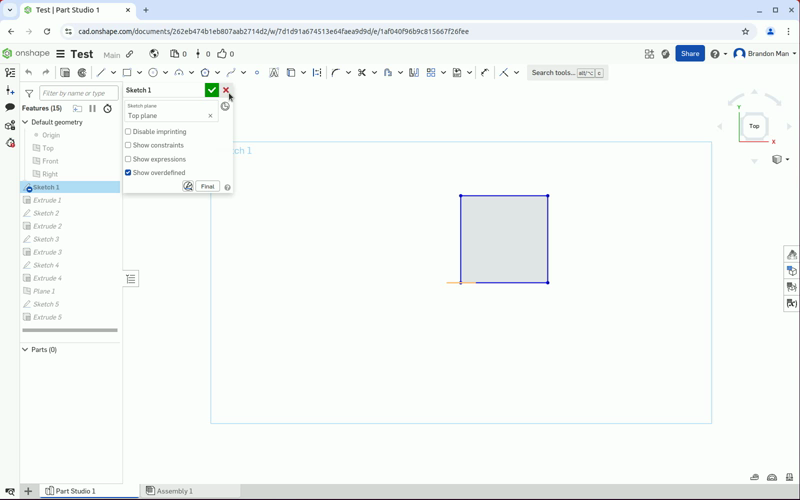
click(229, 92)
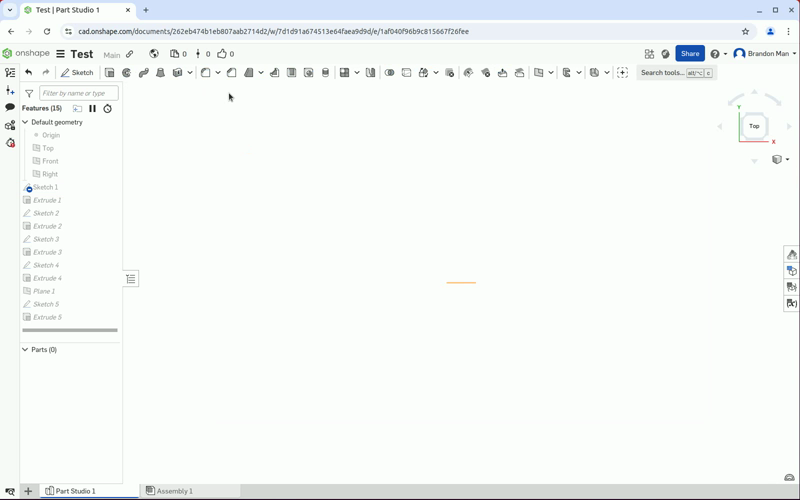
key(shift+s)
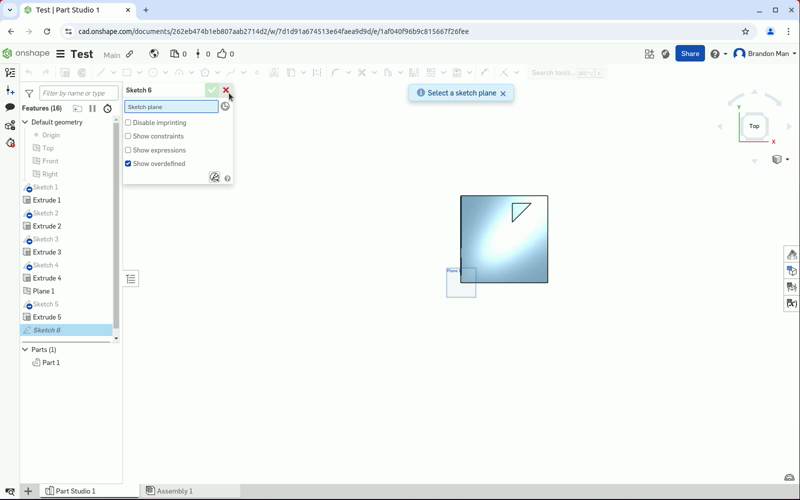
mouse_move(69, 293)
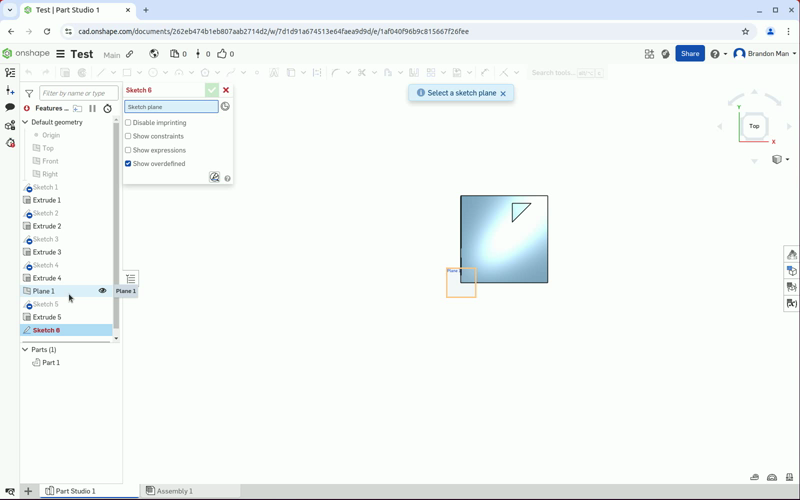
click(69, 293)
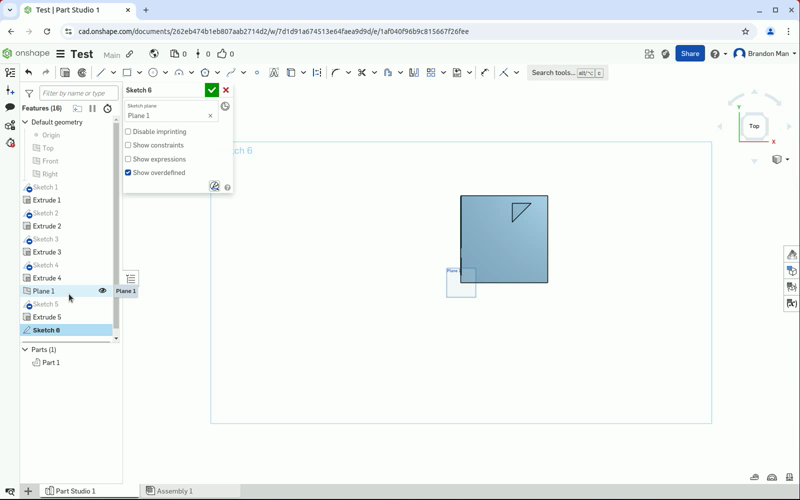
mouse_move(73, 352)
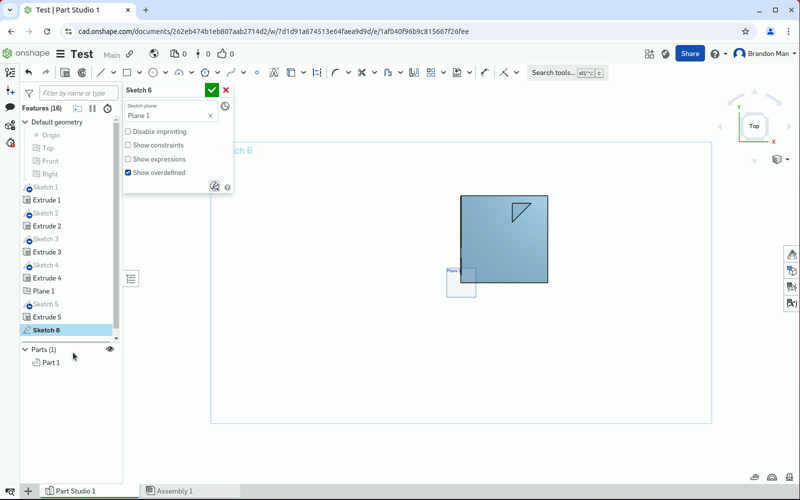
key(y)
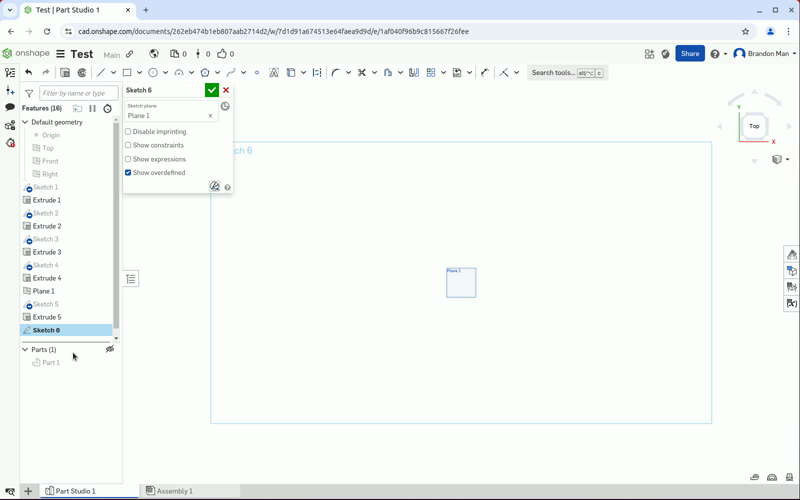
key(l)
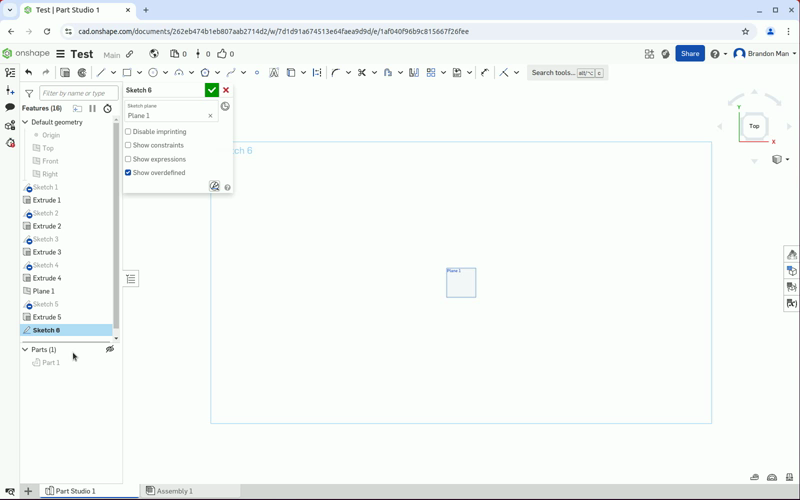
key_down(shift)
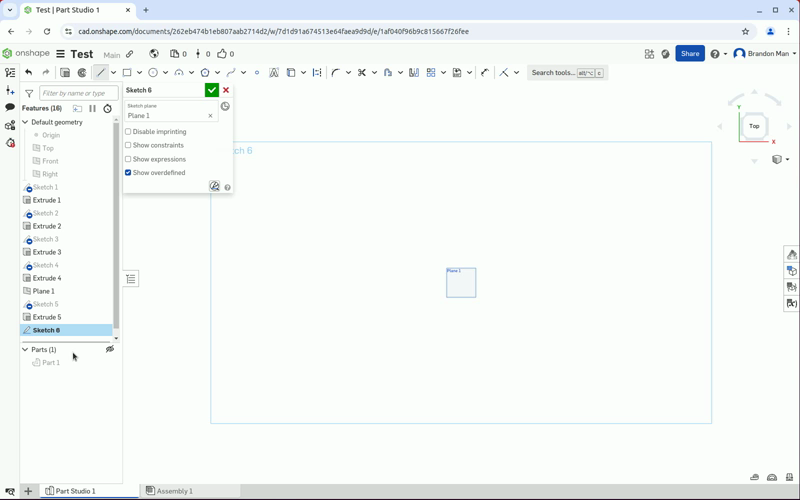
mouse_move(521, 282)
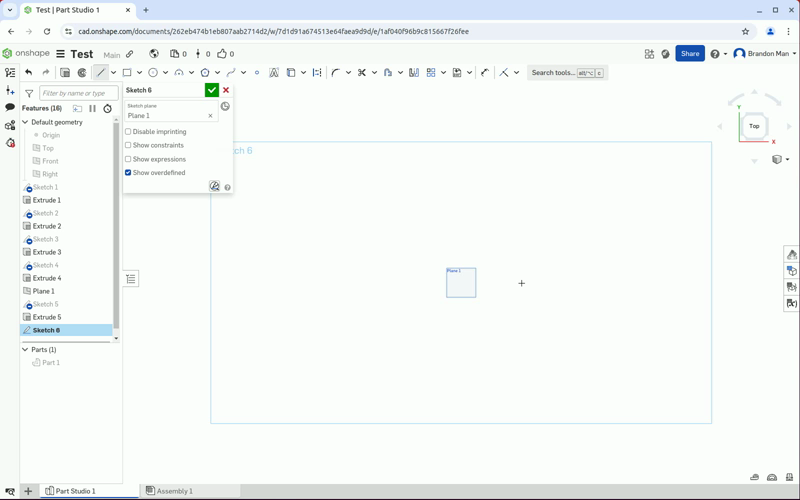
click(521, 282)
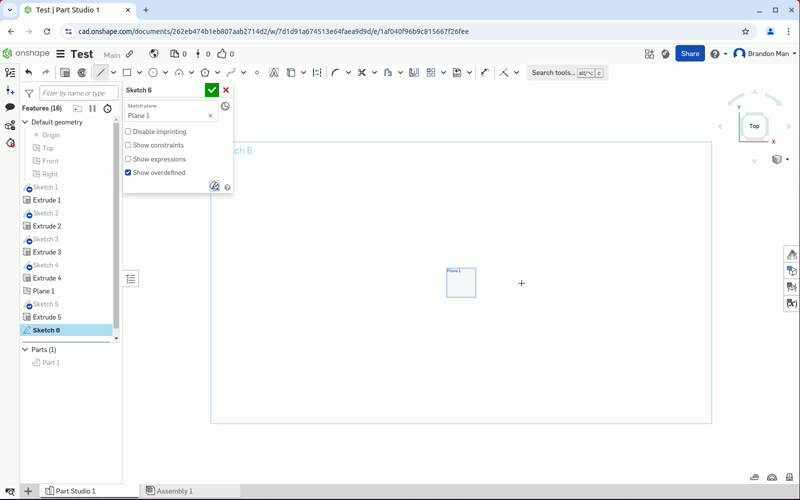
key_up(shift)
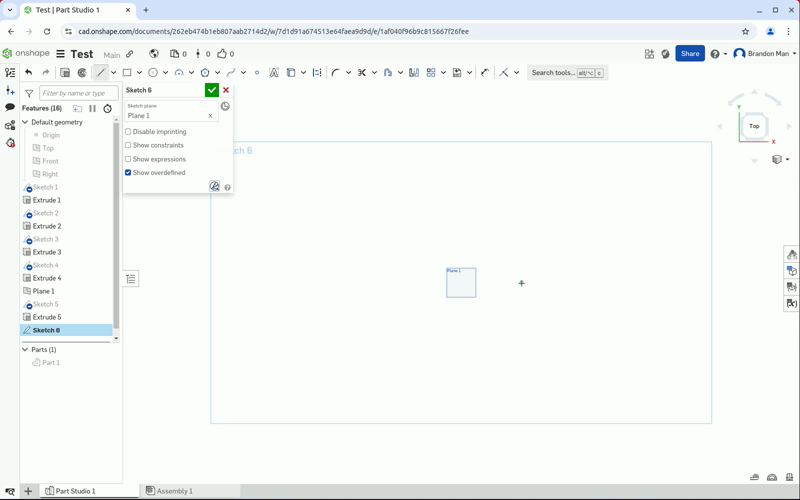
key_down(shift)
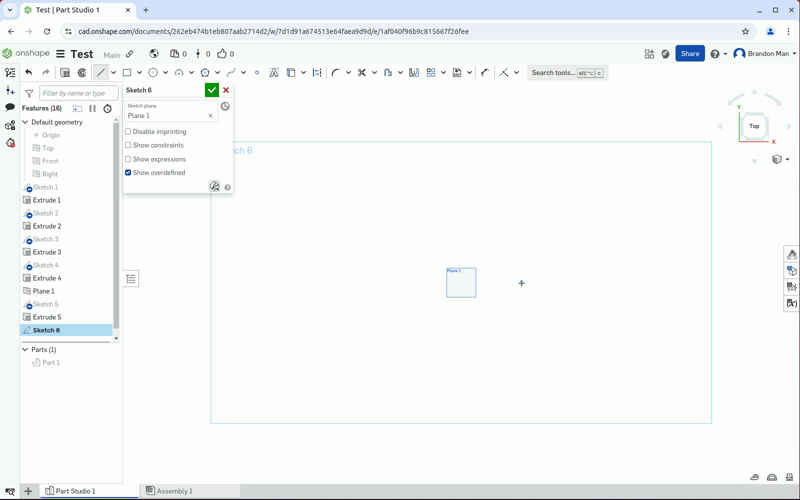
mouse_move(551, 282)
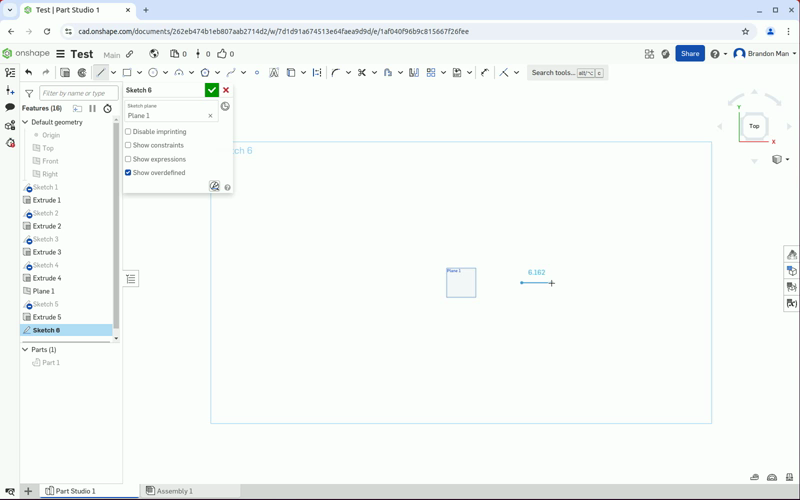
mouse_move(539, 282)
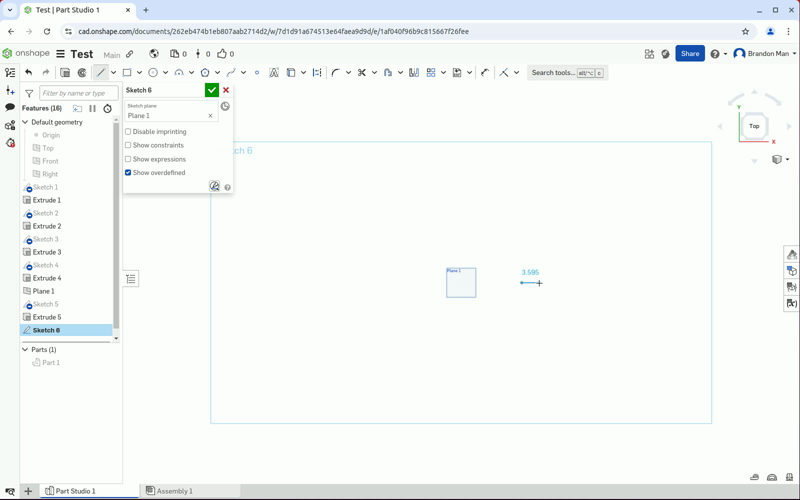
click(539, 282)
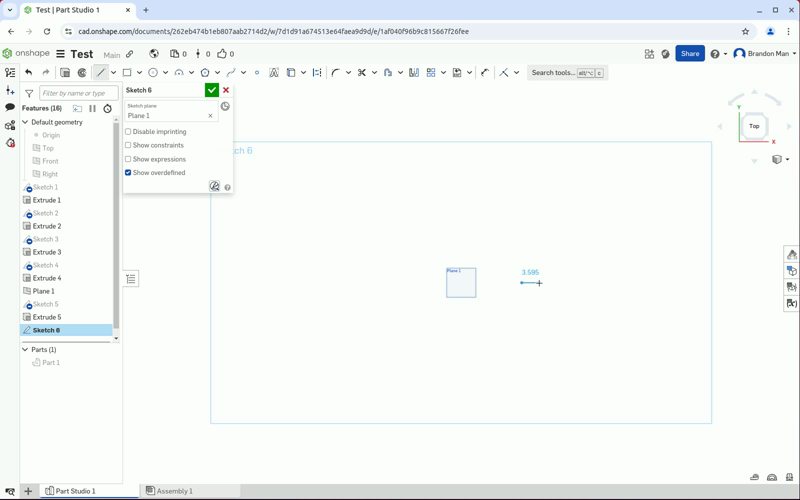
key_up(shift)
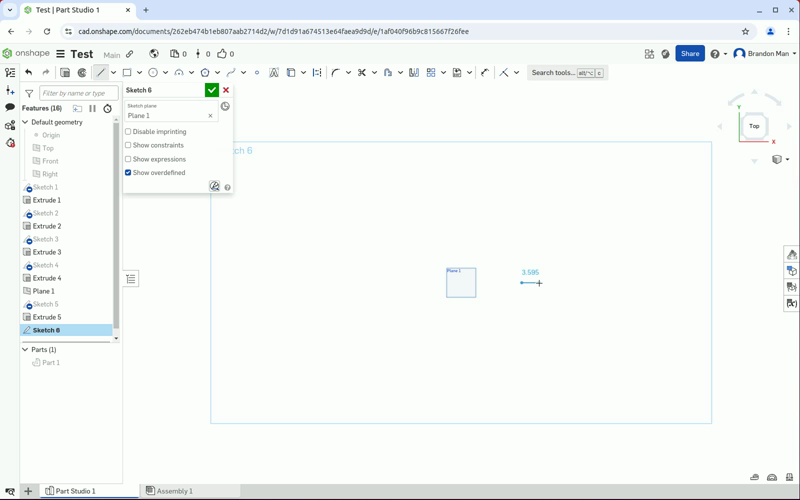
key_down(shift)
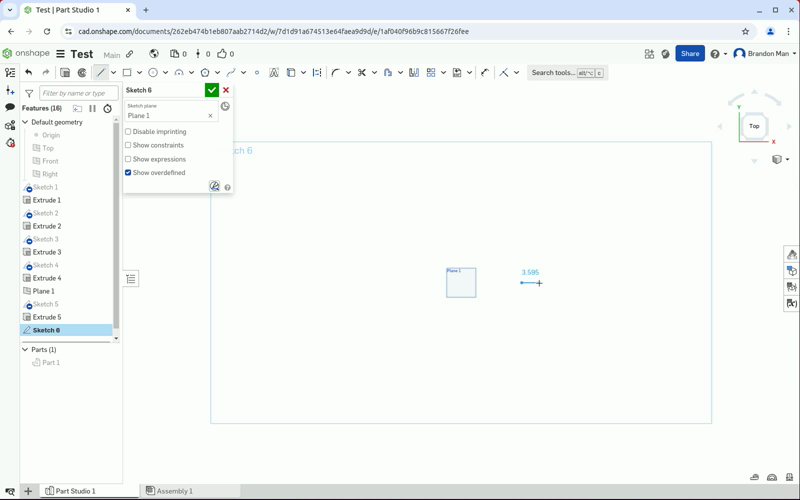
mouse_move(569, 282)
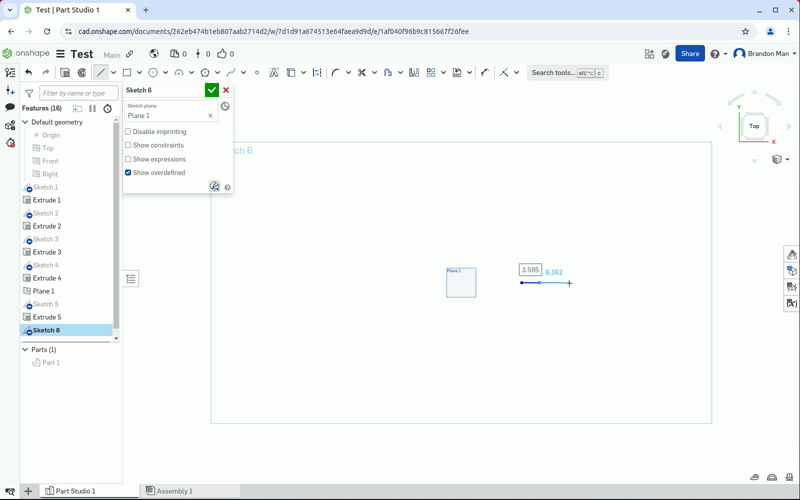
mouse_move(539, 231)
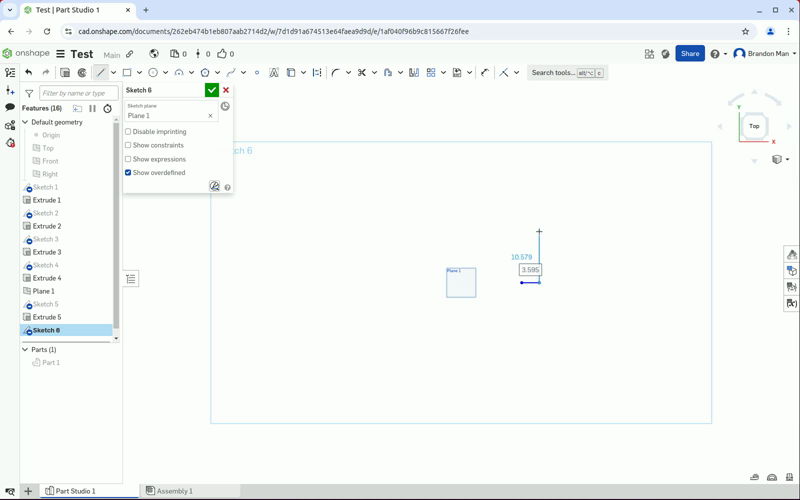
click(539, 231)
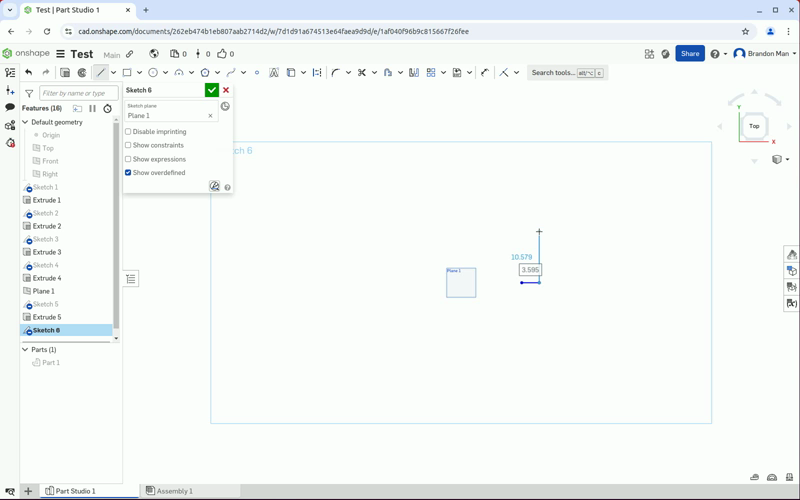
key_up(shift)
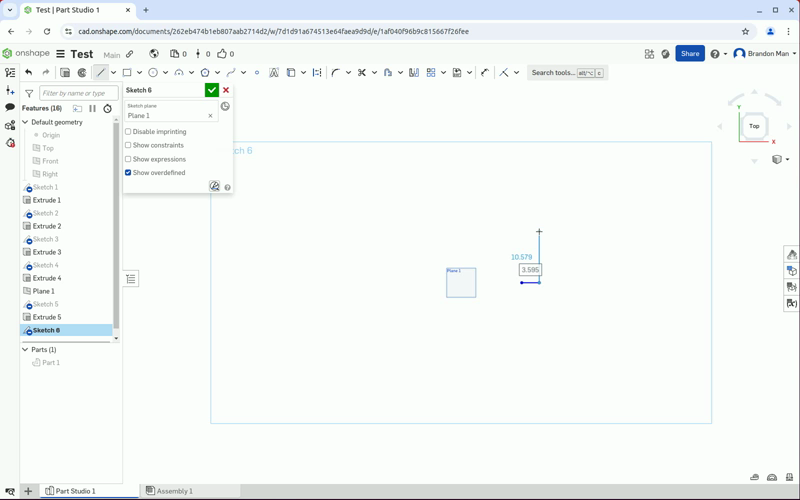
key_down(shift)
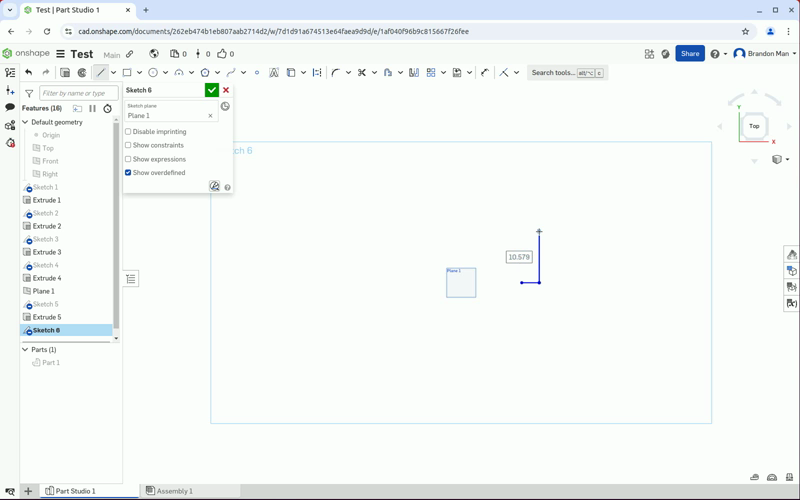
mouse_move(569, 231)
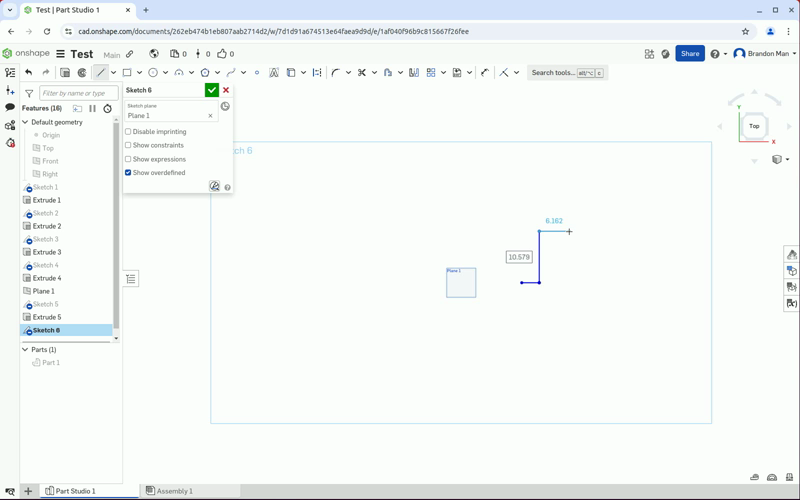
mouse_move(539, 213)
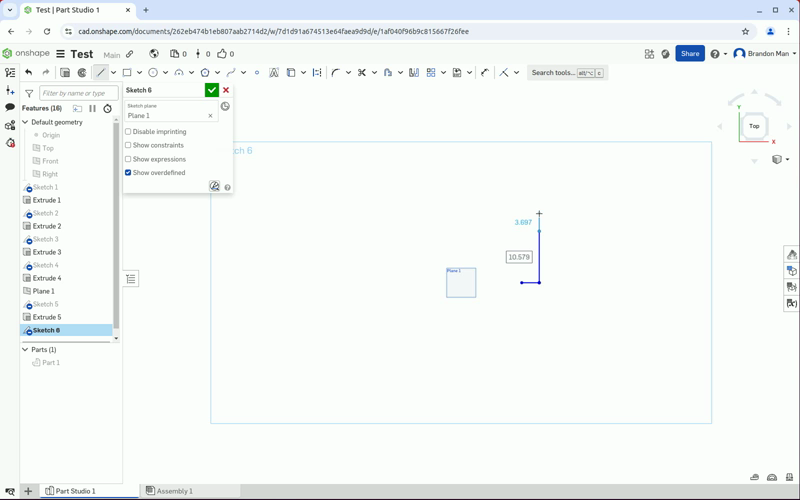
click(539, 213)
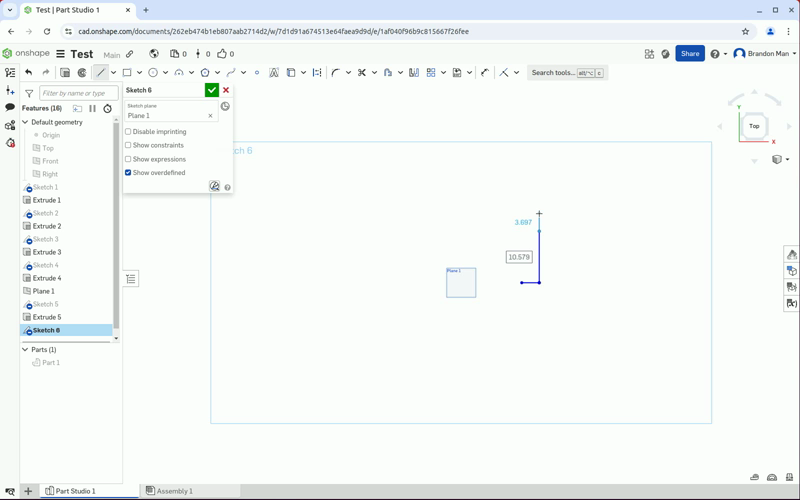
key_up(shift)
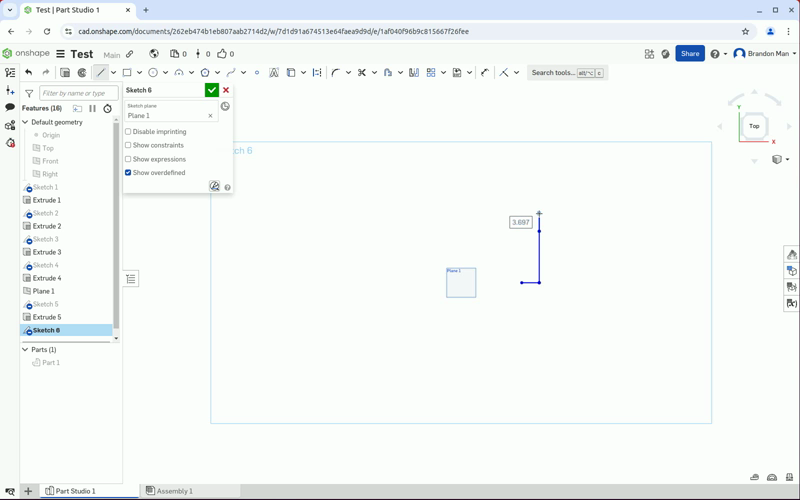
key_down(shift)
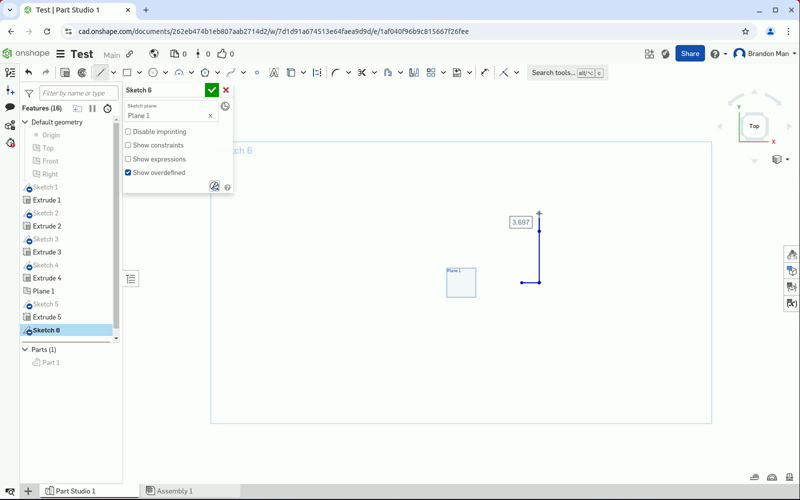
mouse_move(569, 213)
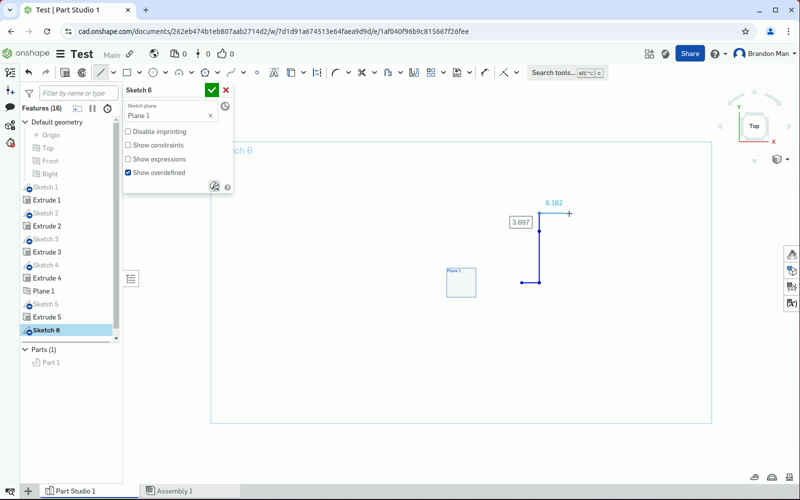
mouse_move(521, 231)
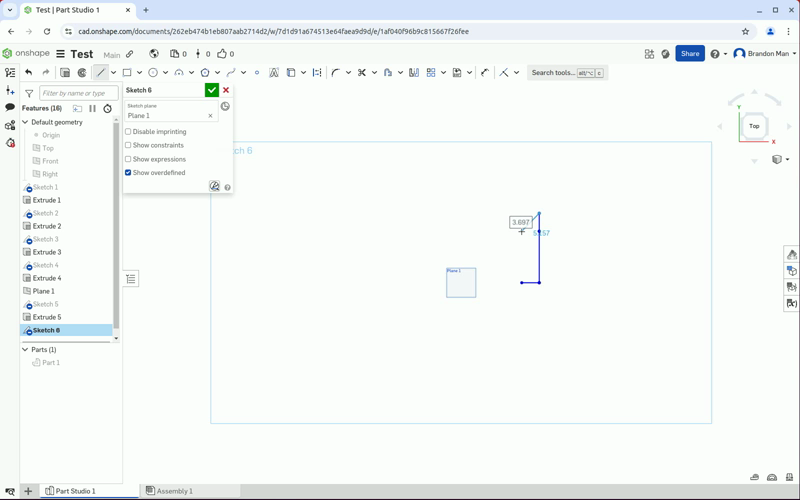
click(521, 231)
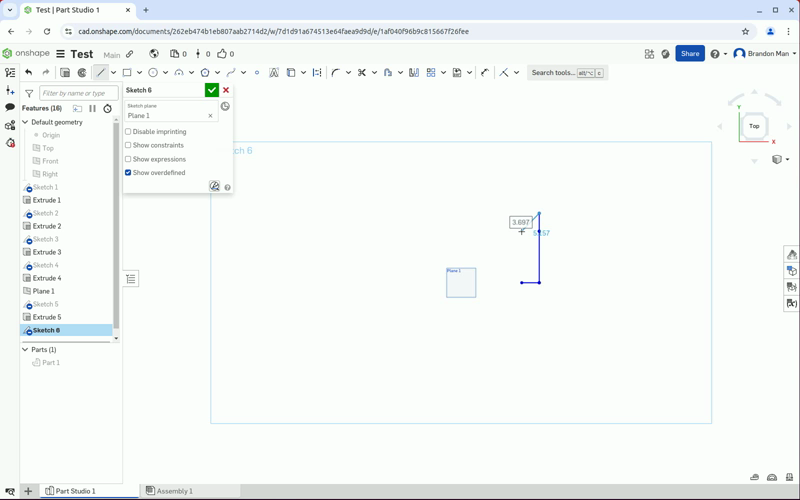
key_up(shift)
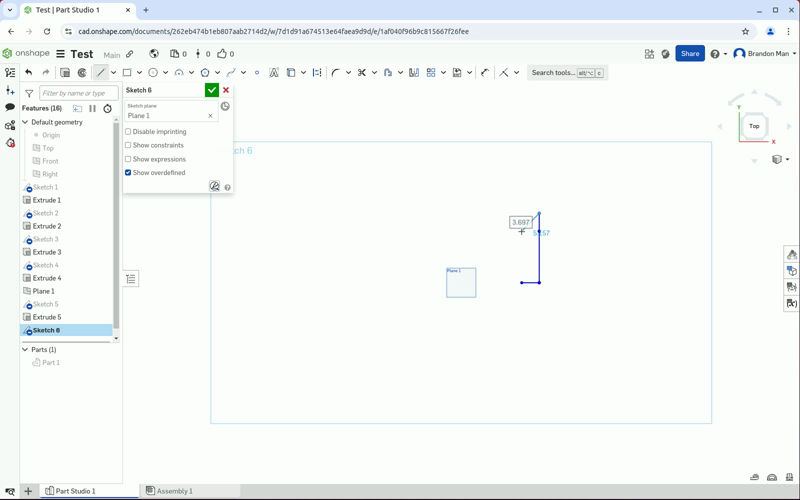
mouse_move(551, 231)
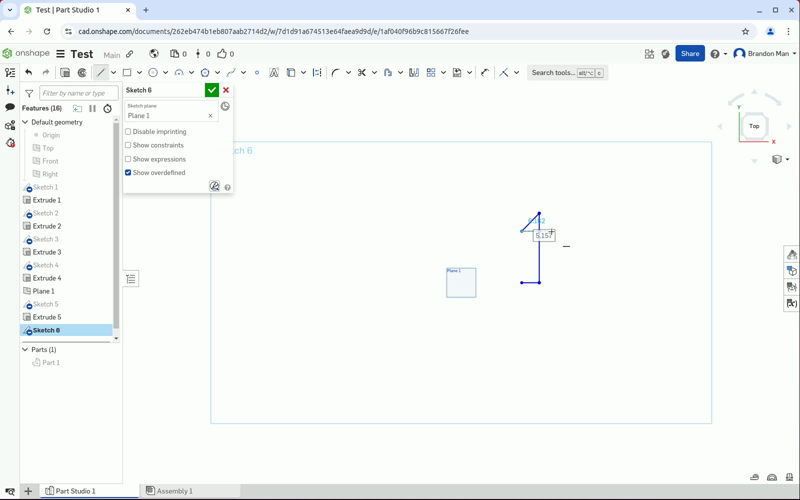
key_down(shift)
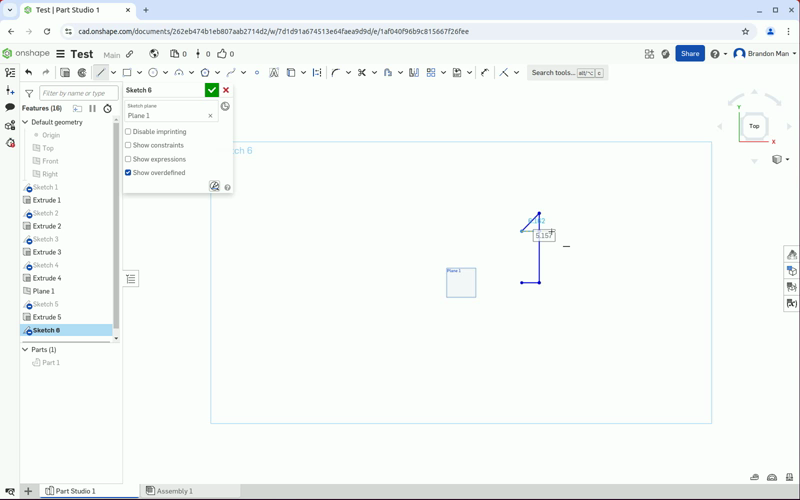
mouse_move(521, 282)
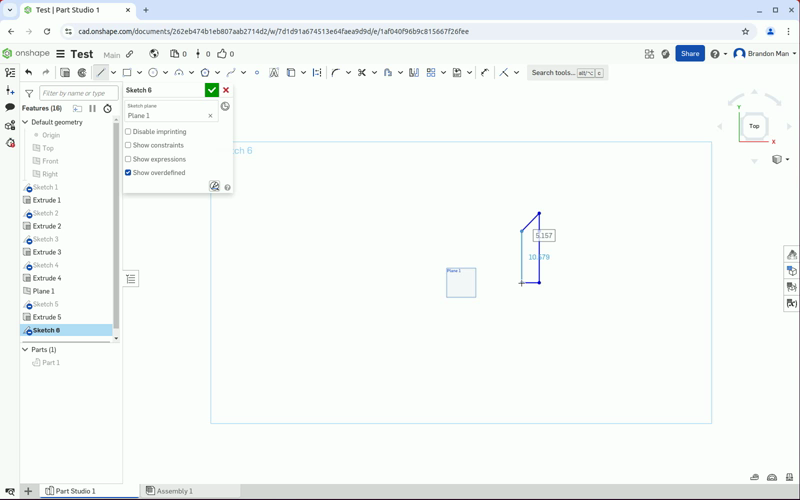
key_up(shift)
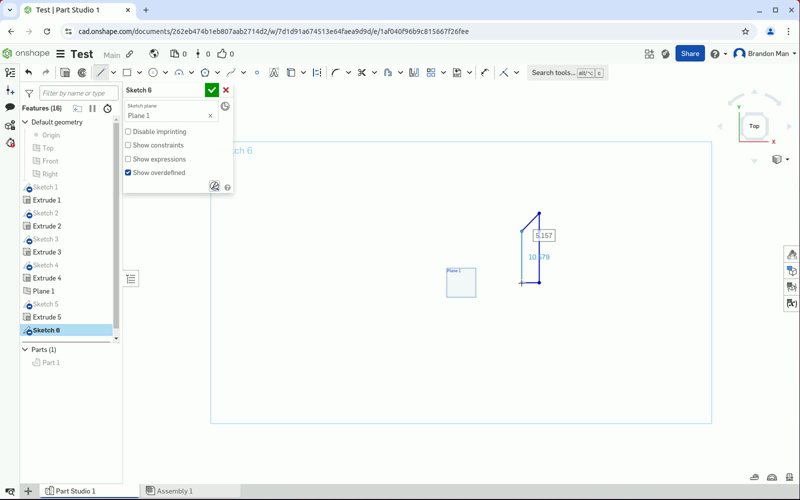
click(521, 282)
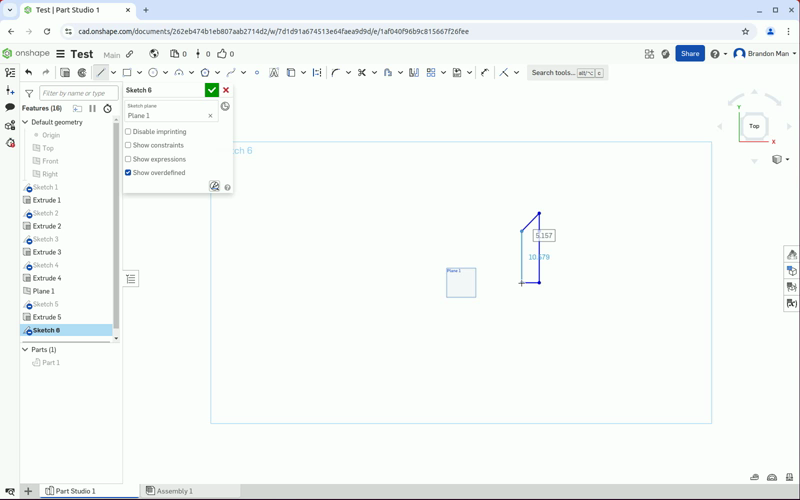
key(esc)
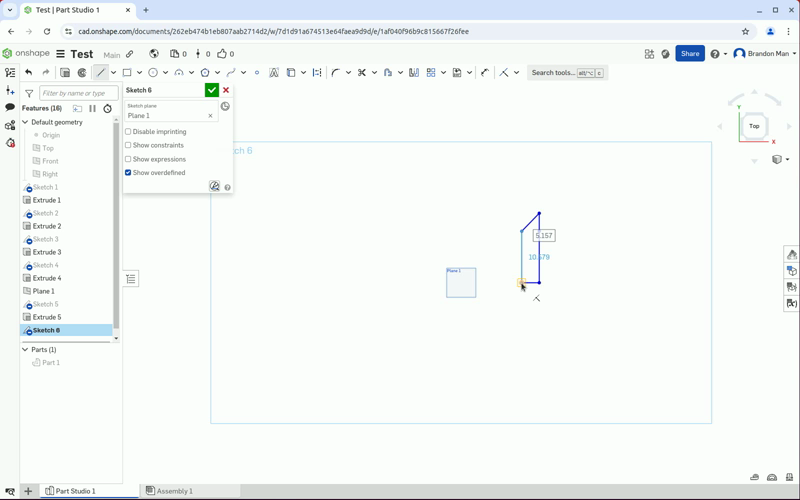
mouse_move(523, 256)
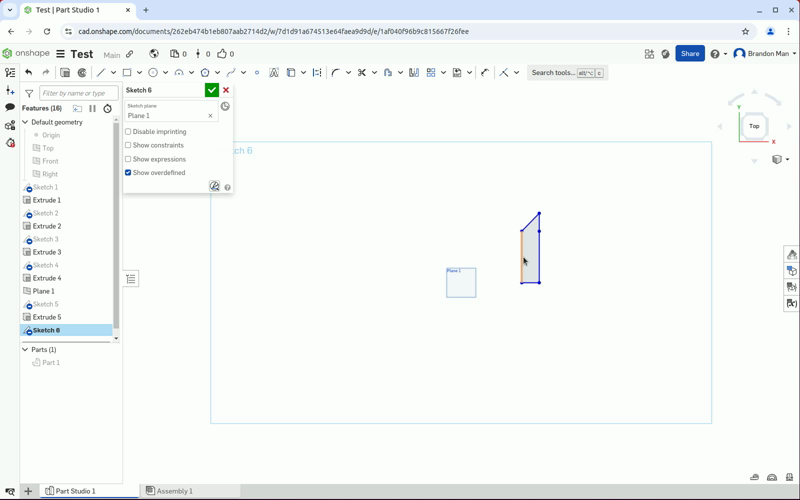
scroll(6)
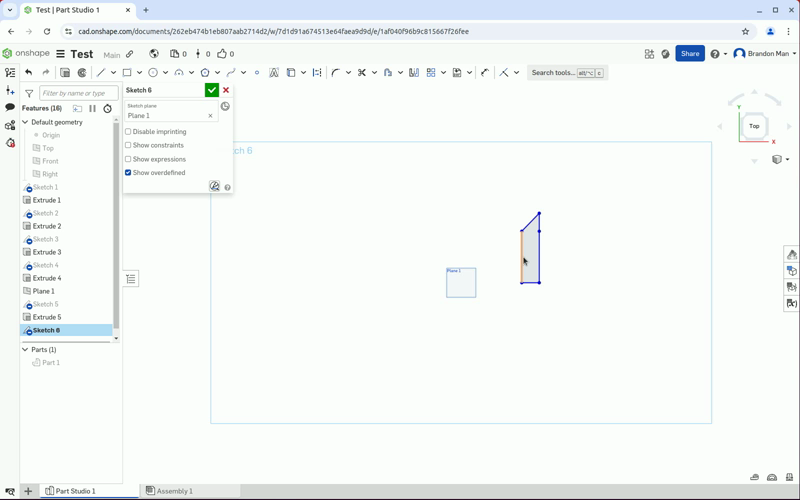
scroll(6)
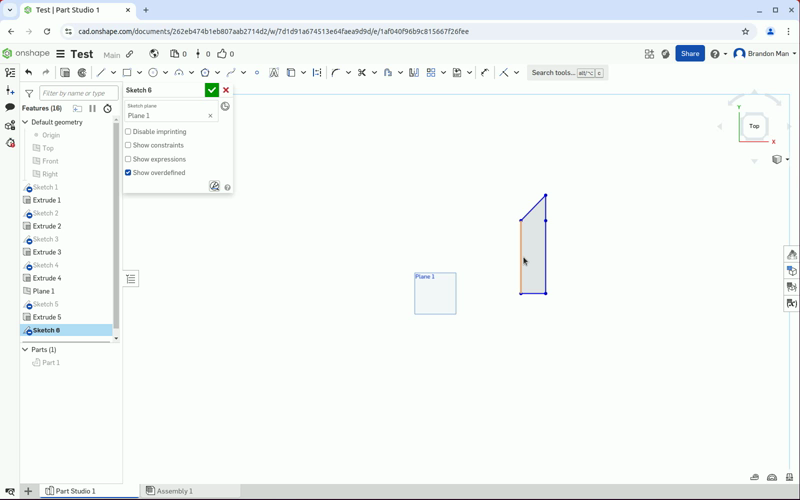
scroll(6)
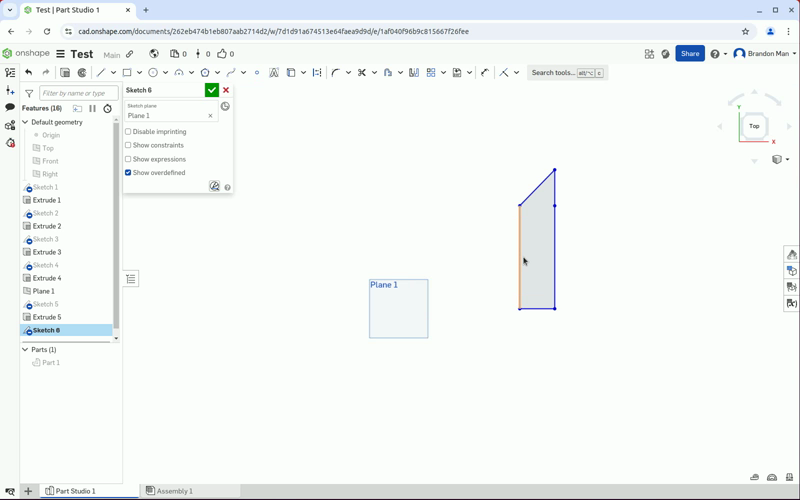
scroll(6)
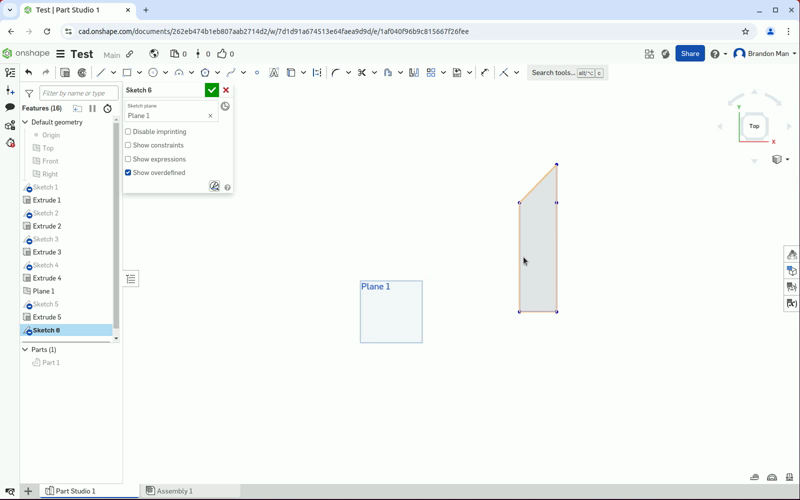
scroll(6)
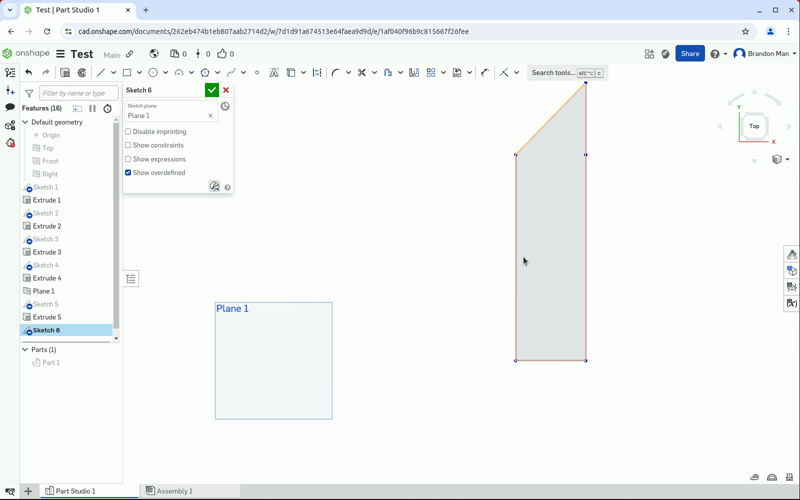
scroll(6)
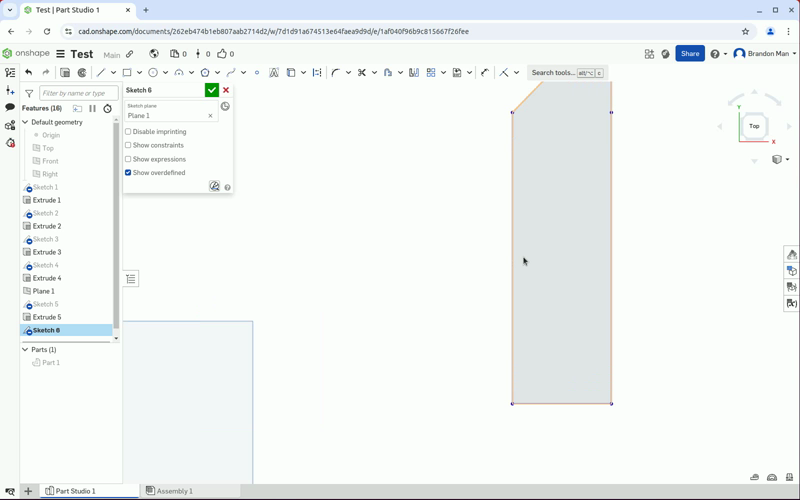
scroll(6)
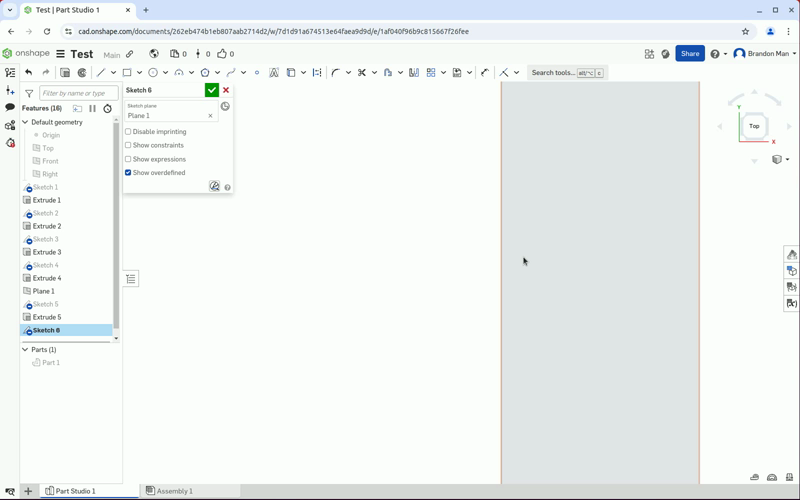
click(523, 256)
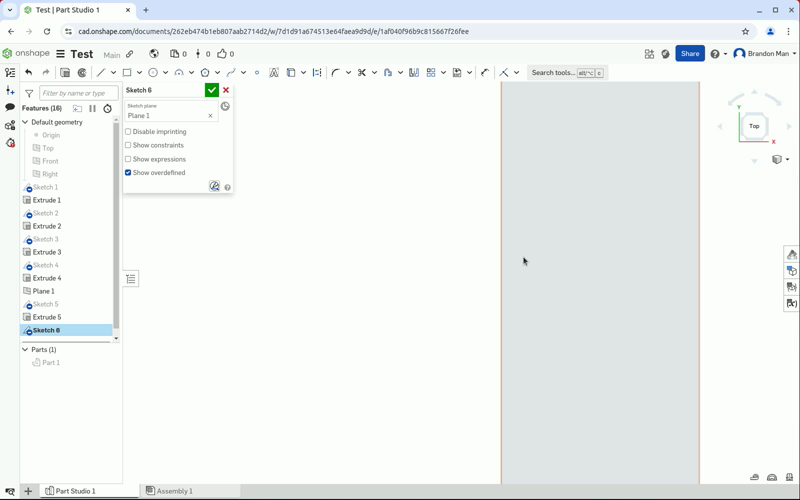
scroll(-6)
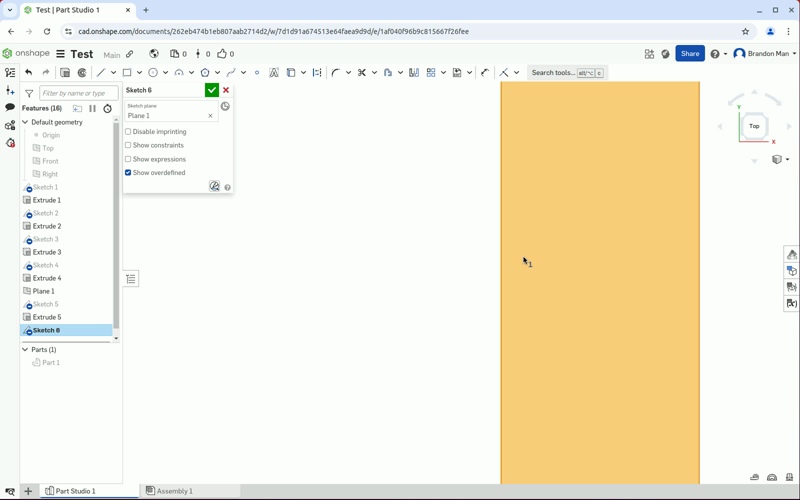
scroll(-6)
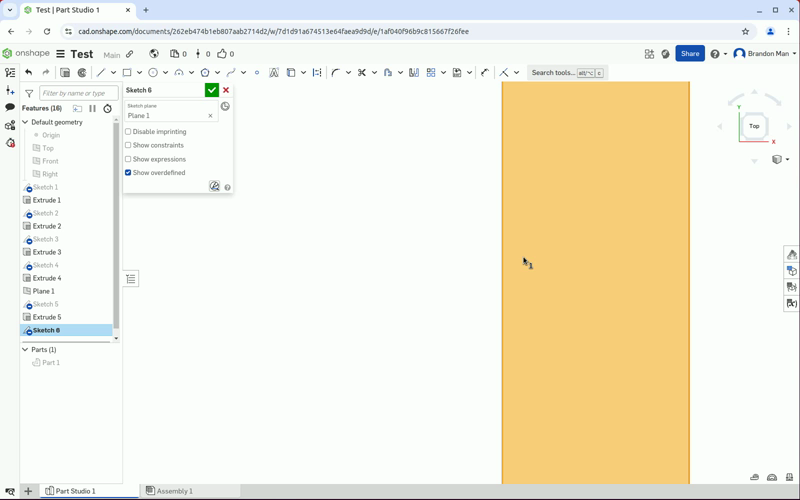
scroll(-6)
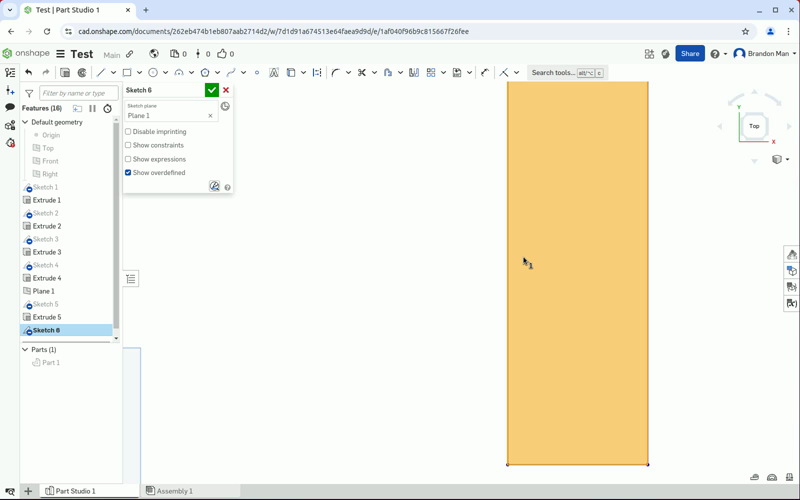
scroll(-6)
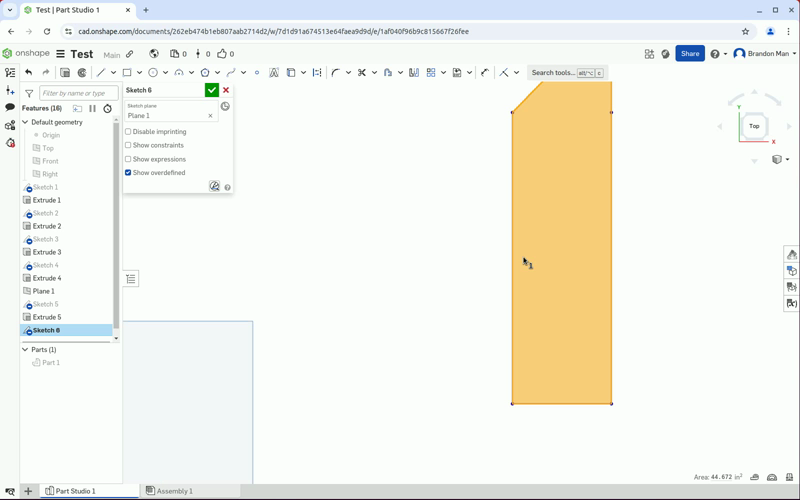
scroll(-6)
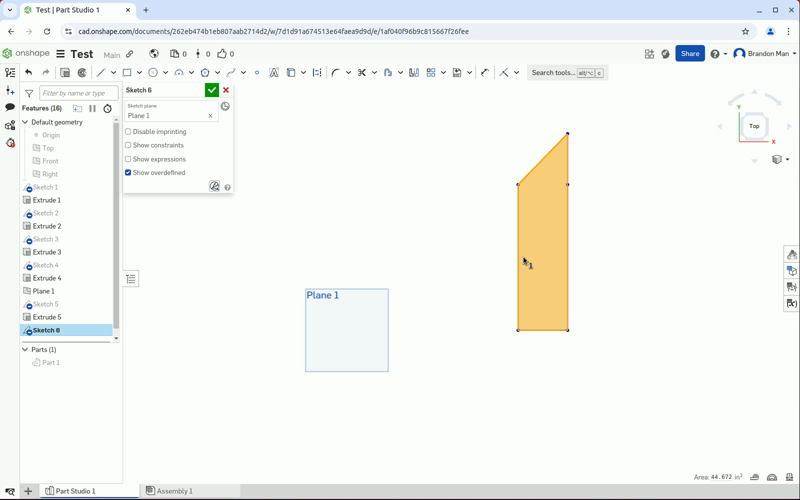
scroll(-6)
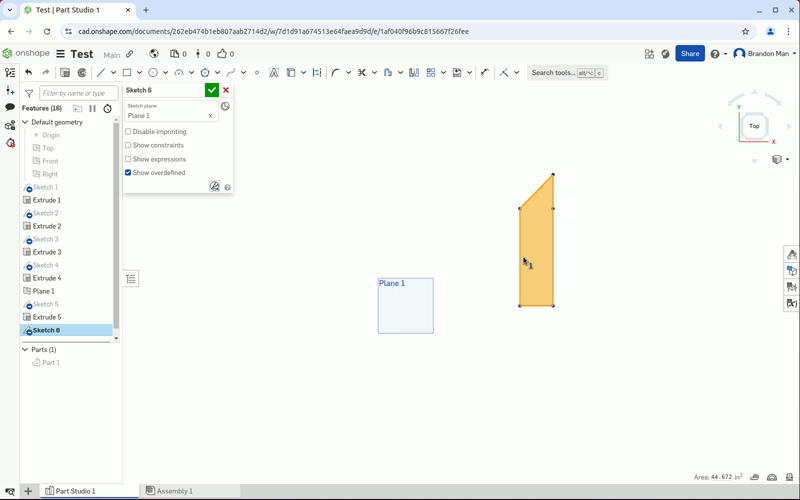
scroll(-6)
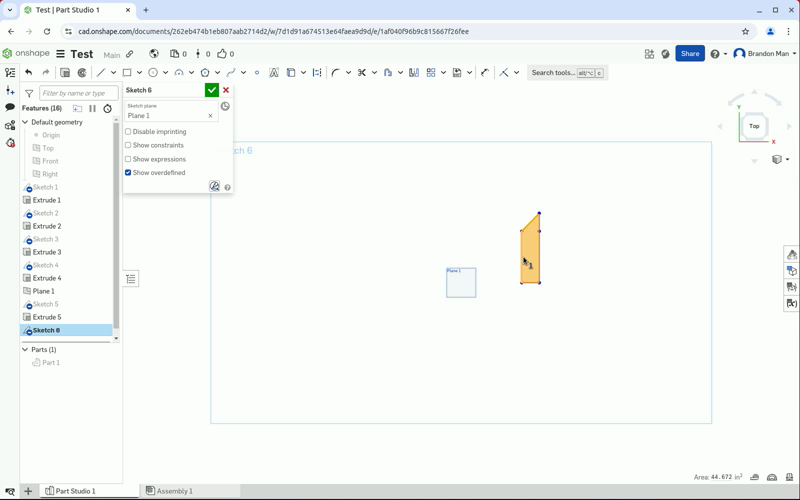
mouse_move(73, 352)
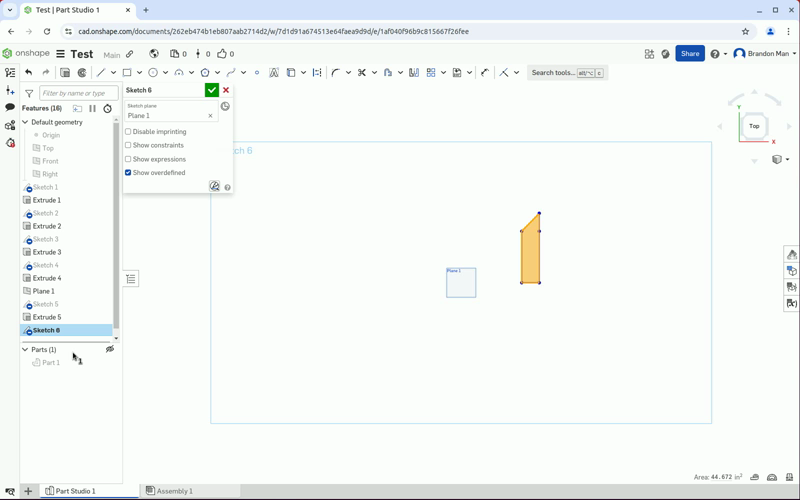
key(shift+y)
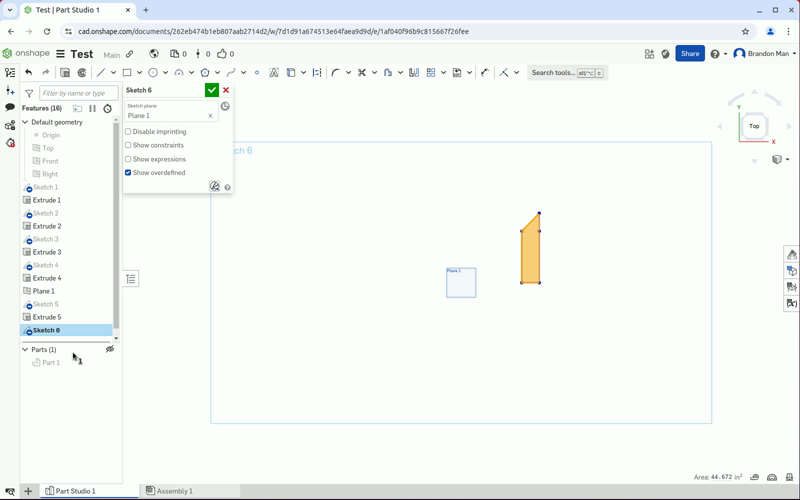
key(shift+e)
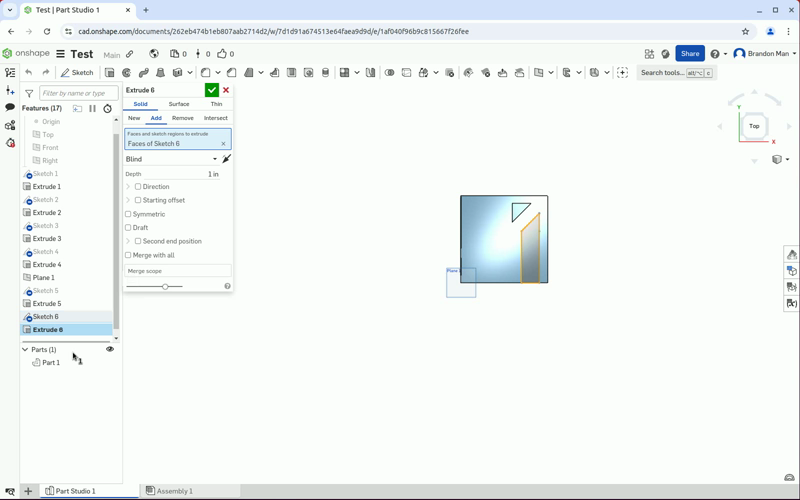
mouse_move(143, 106)
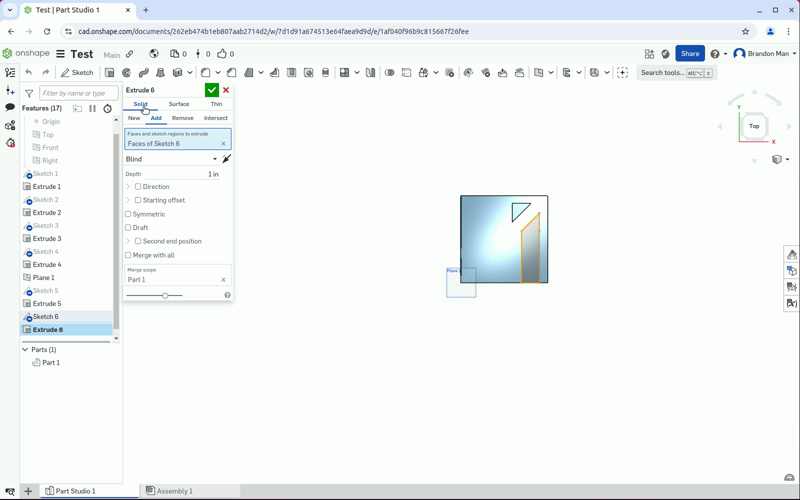
click(143, 106)
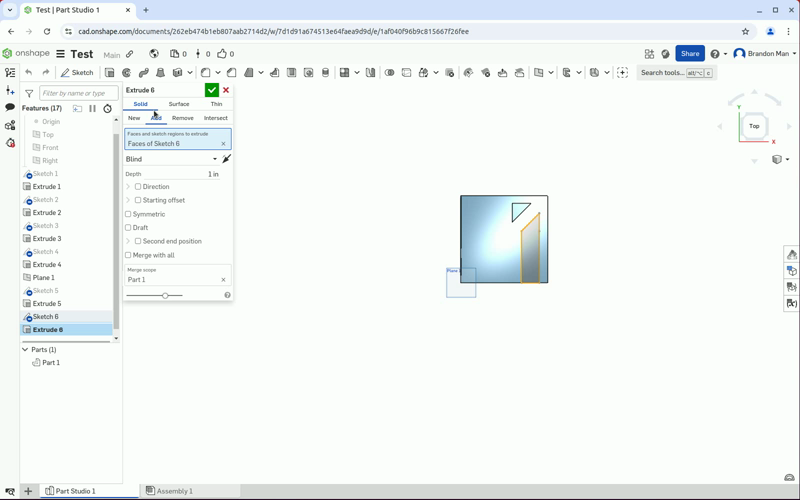
mouse_move(186, 120)
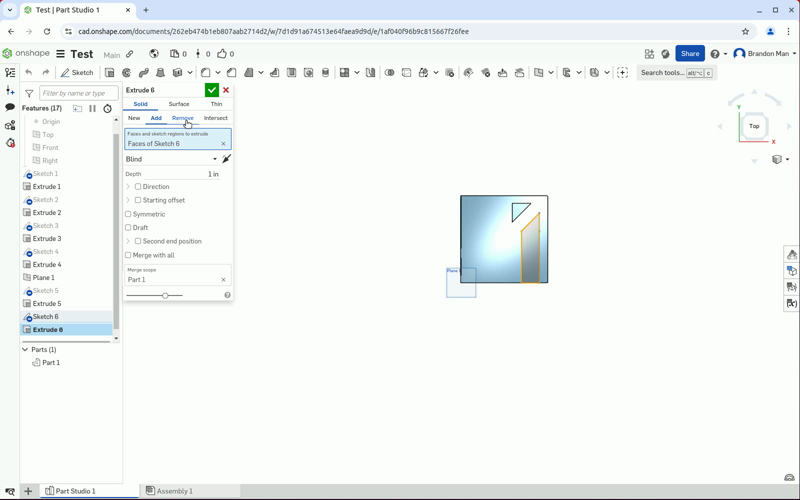
click(186, 120)
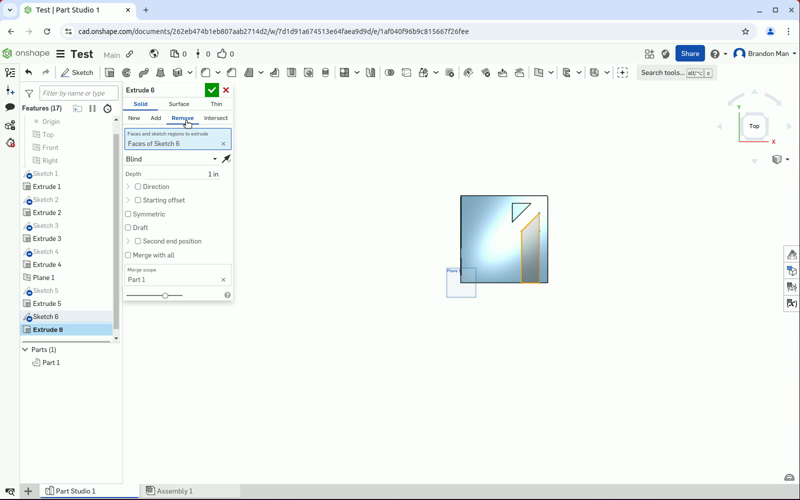
key(tab, 4)
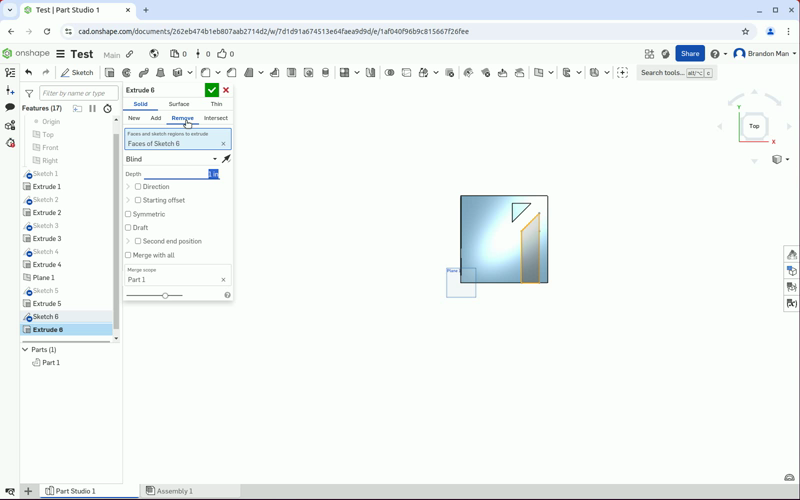
text(15.887)
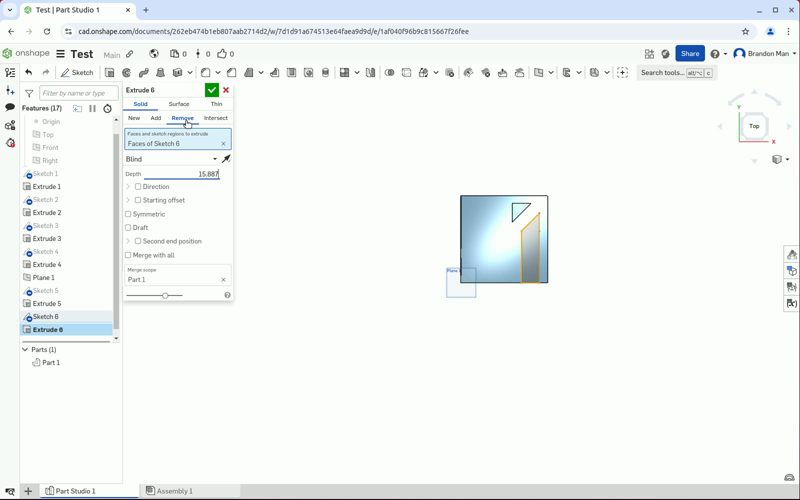
key(tab, 6)
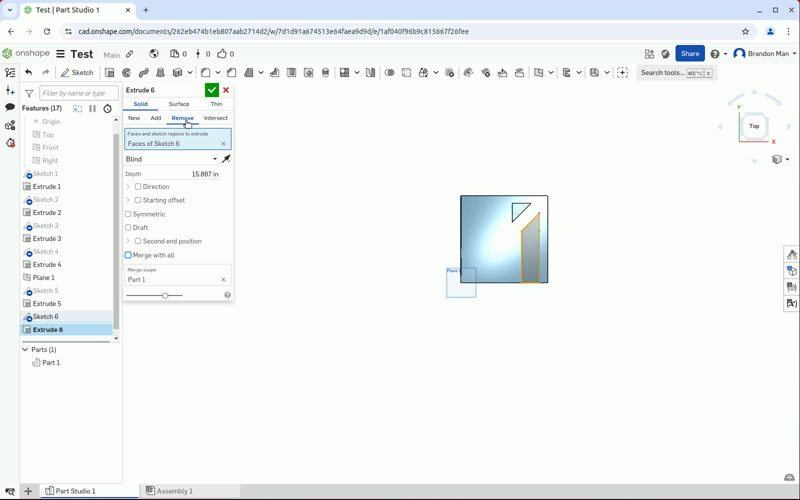
key(space)
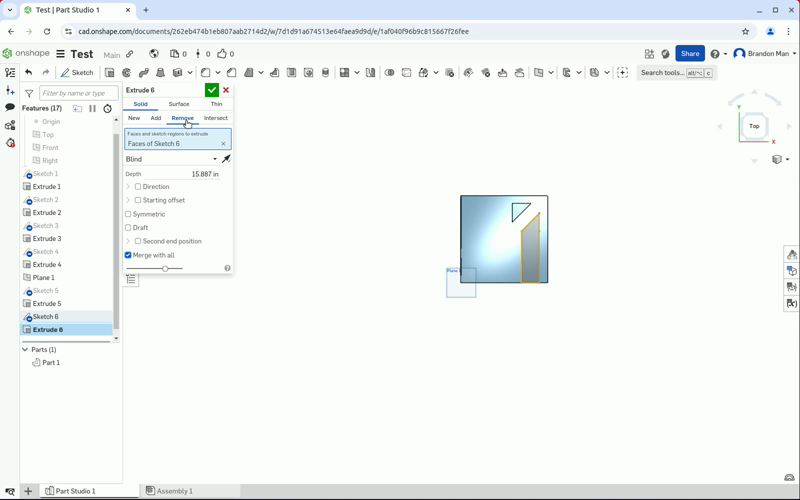
key(enter)
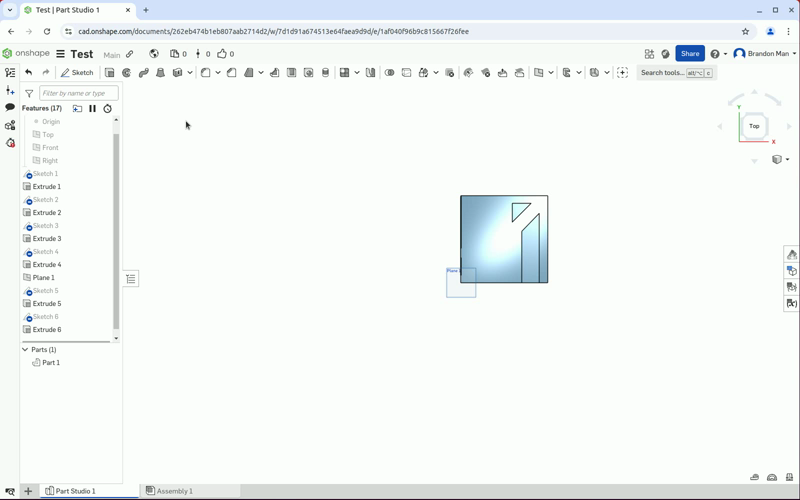
key(shift+h)
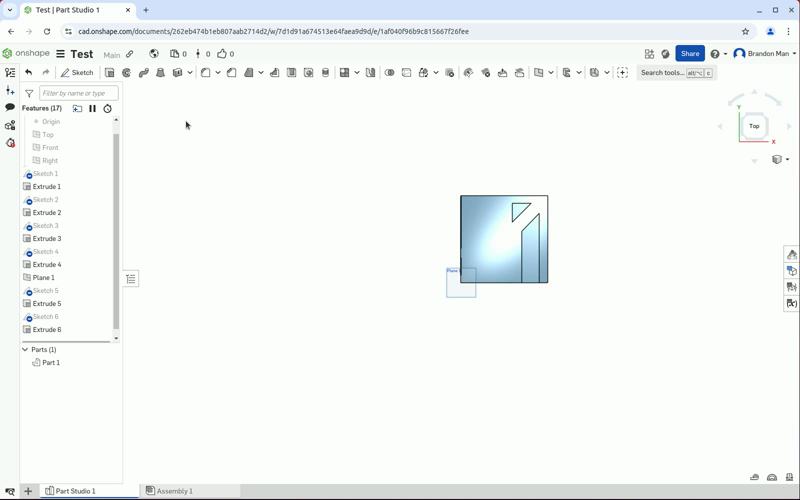
key(shift+h)
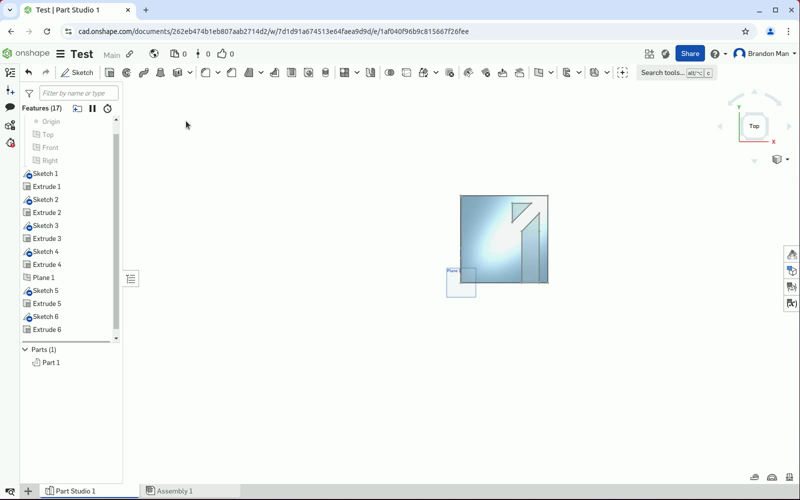
key(shift+7)
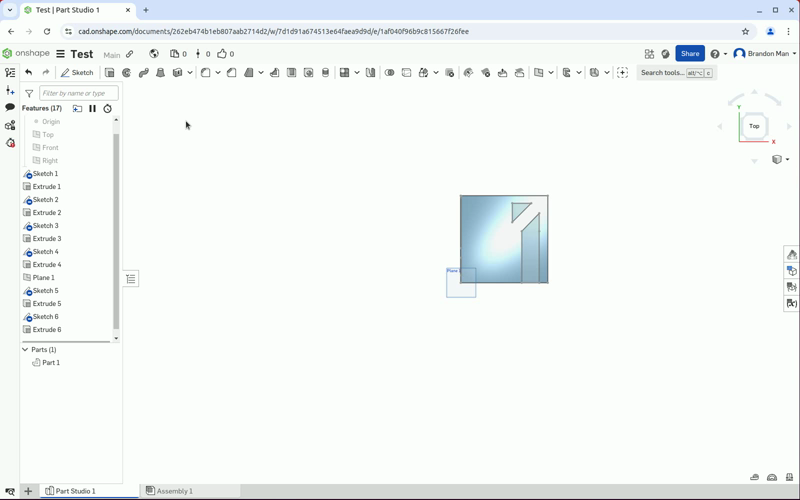
key(up, 3)
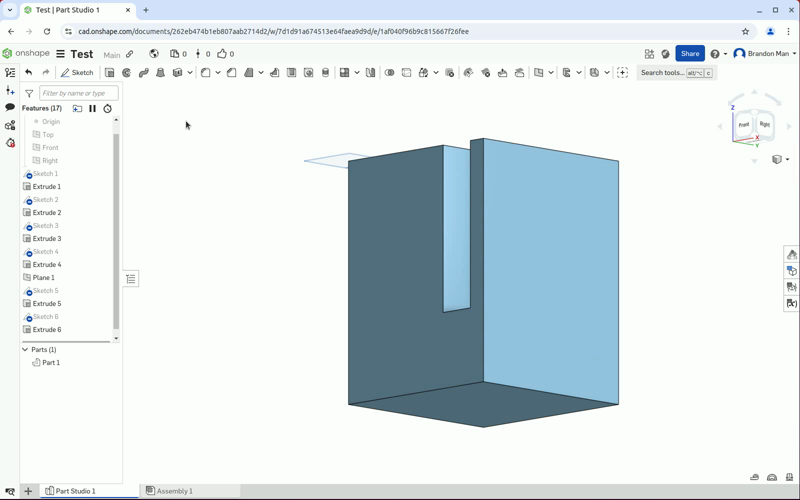
key(left, 3)
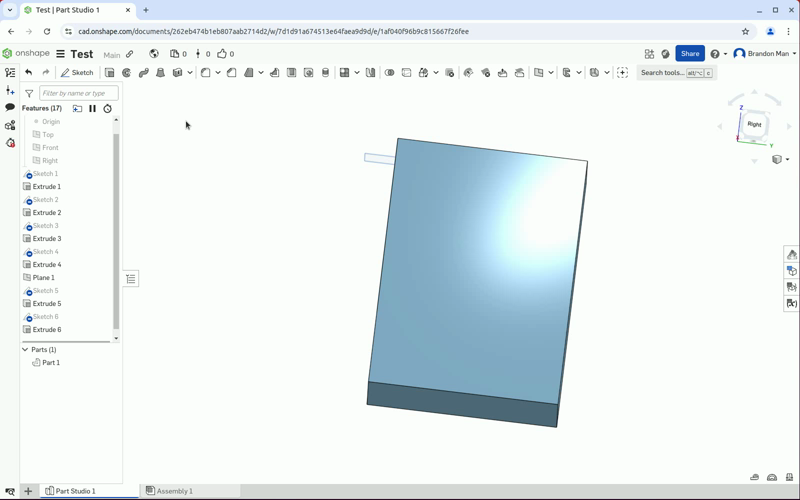
key(right, 3)
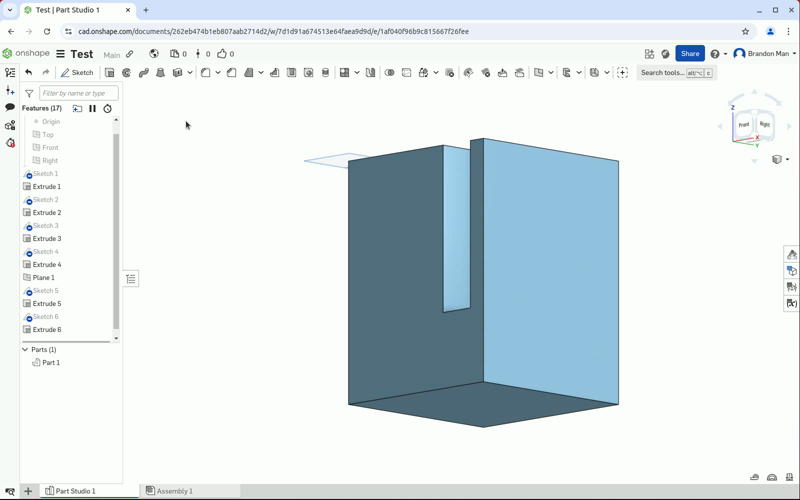
key(down, 3)
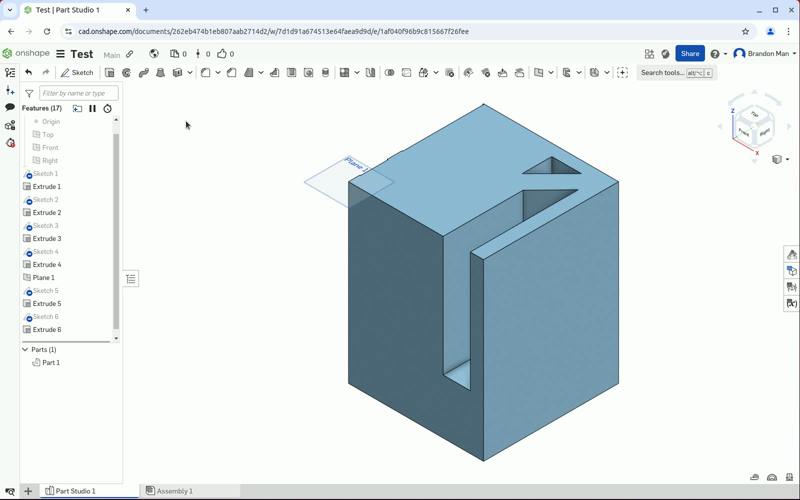
mouse_move(69, 176)
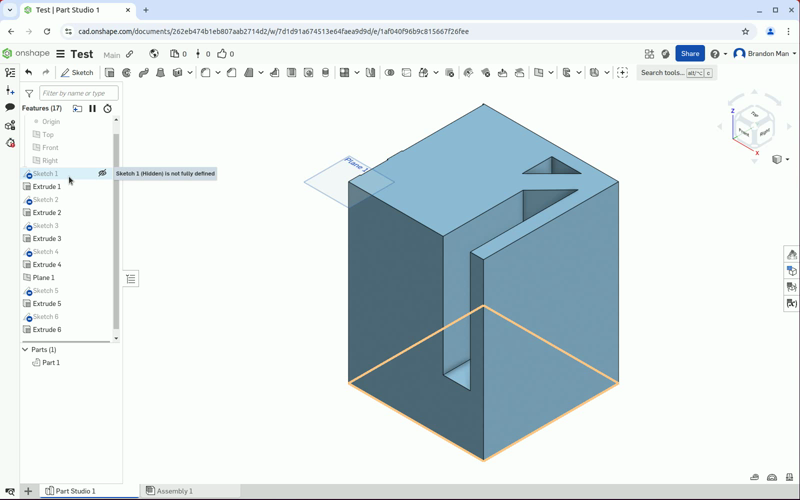
click(69, 176)